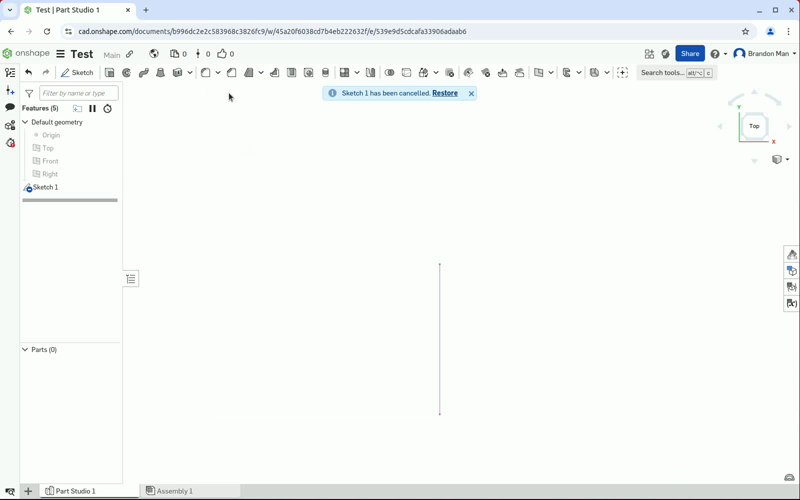
key(shift+h)
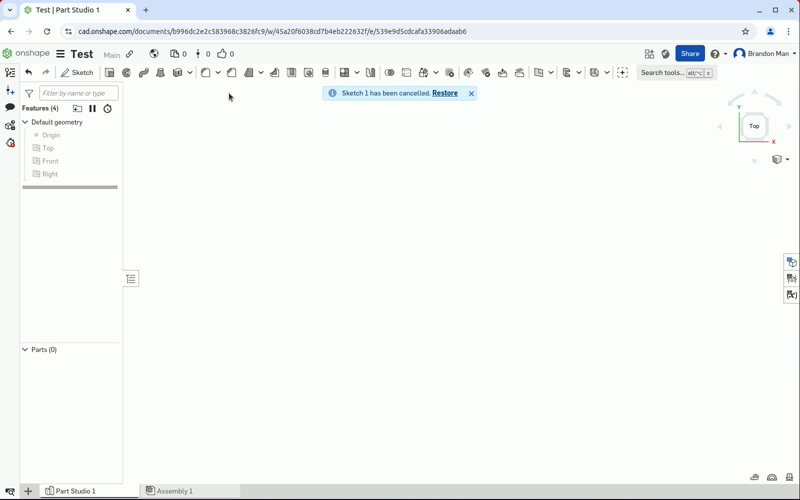
mouse_move(73, 352)
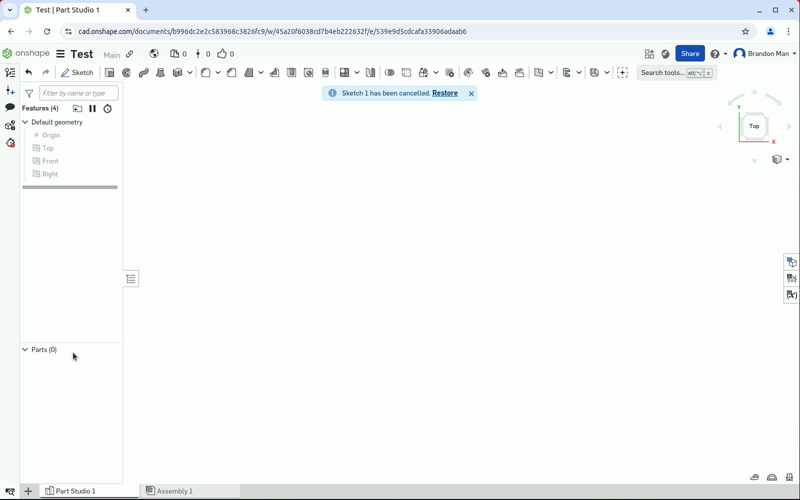
key(y)
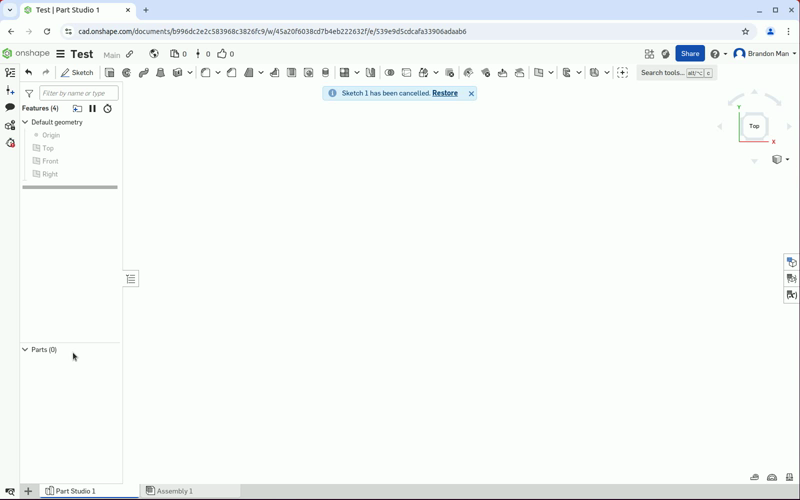
key(shift+p)
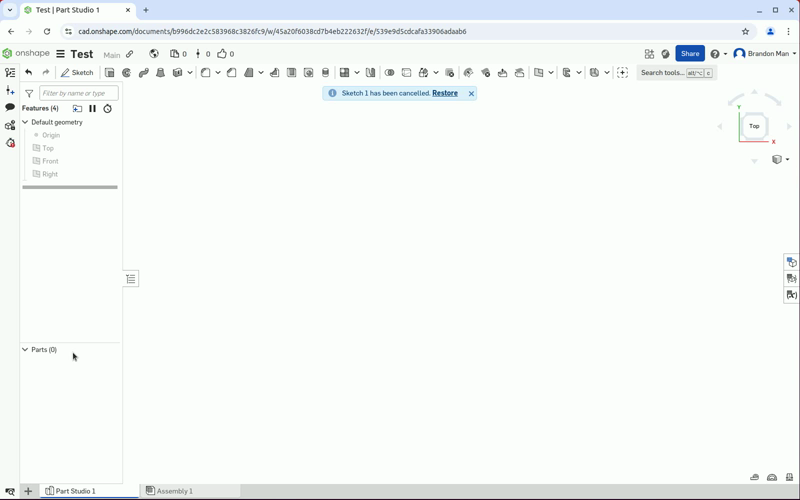
key(space)
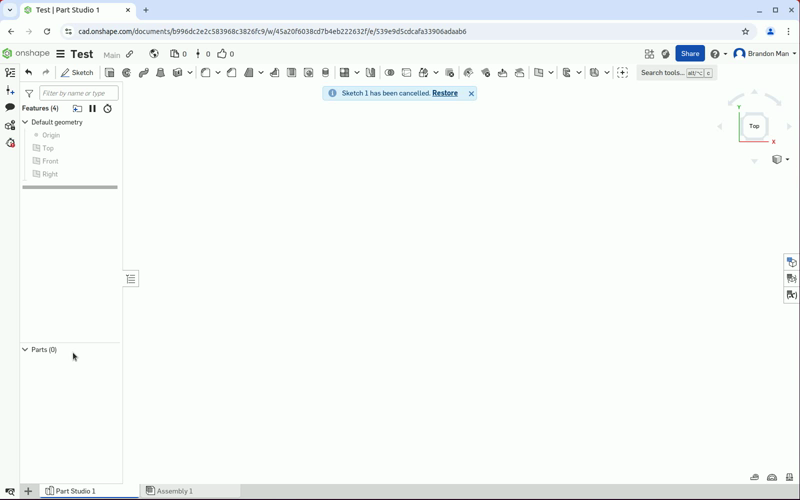
key_down(shift)
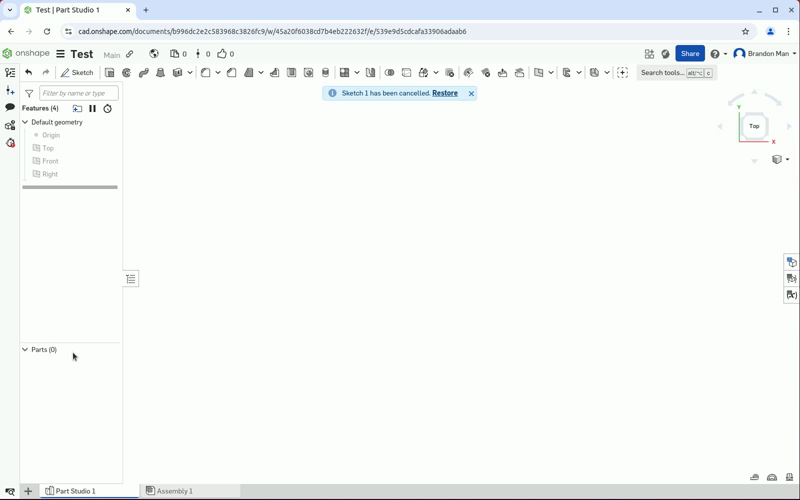
key(up)
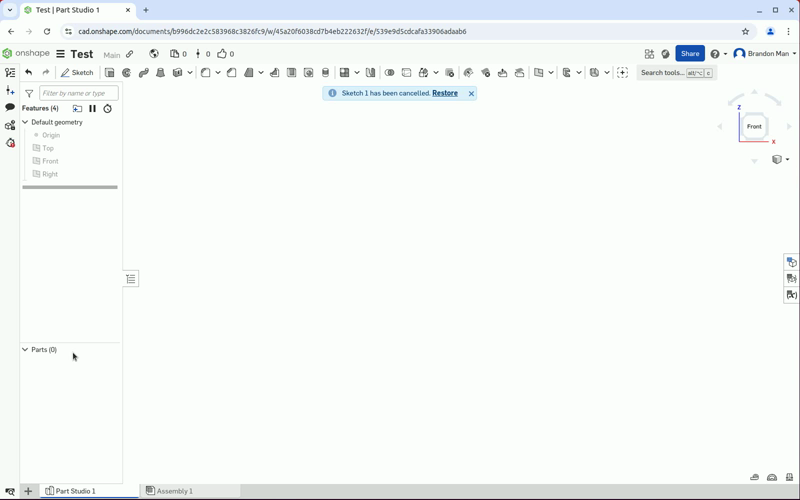
key_up(shift)
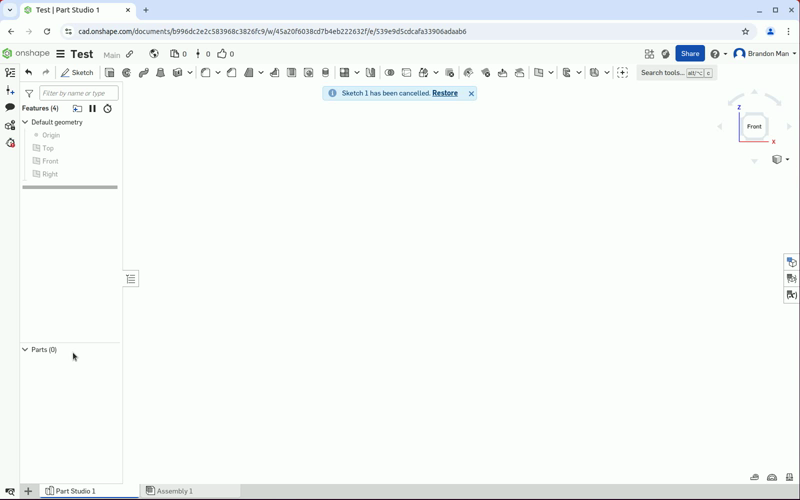
mouse_move(73, 352)
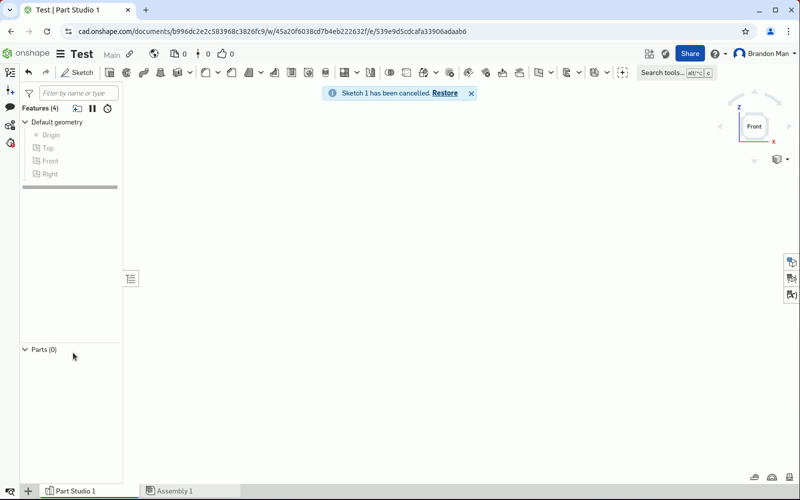
key(shift+y)
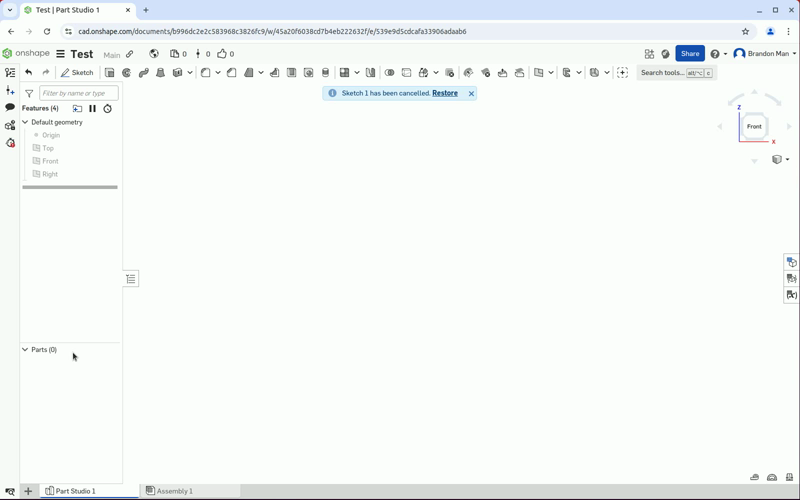
key(shift+s)
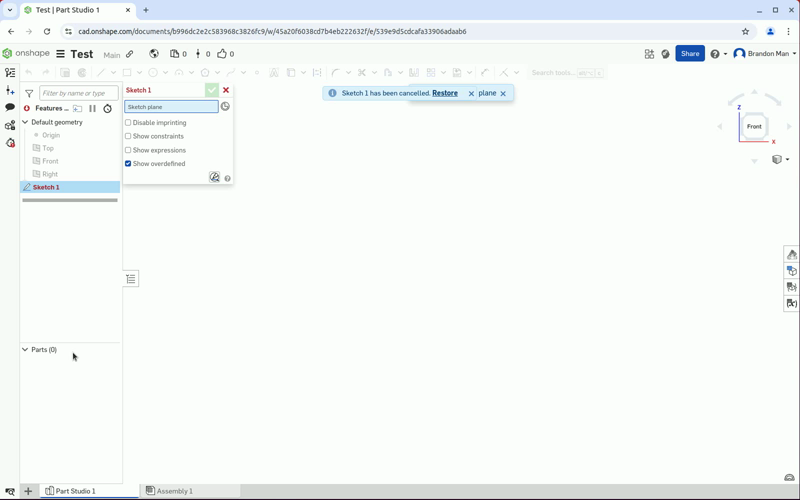
mouse_move(73, 163)
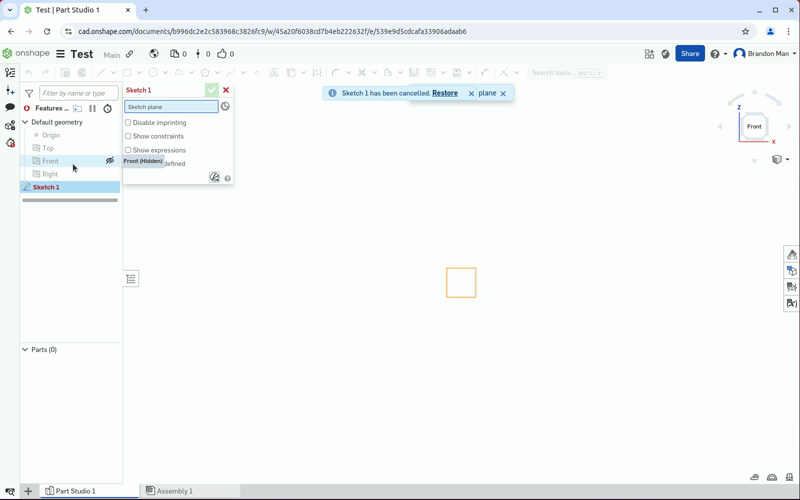
click(73, 163)
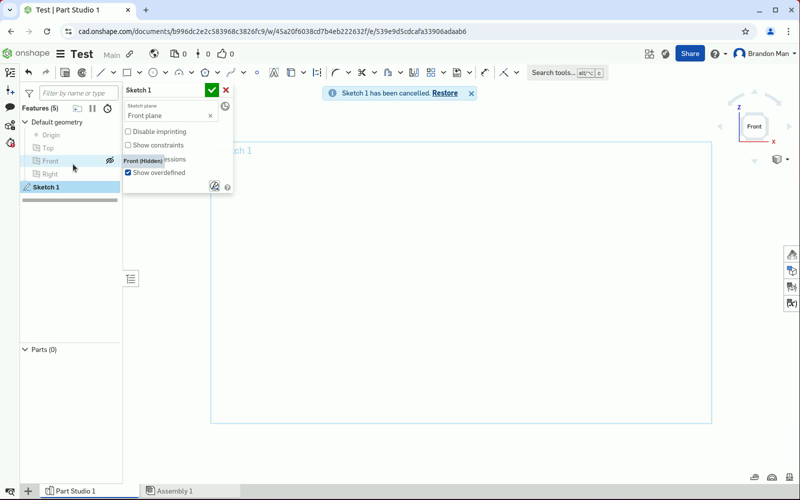
mouse_move(73, 352)
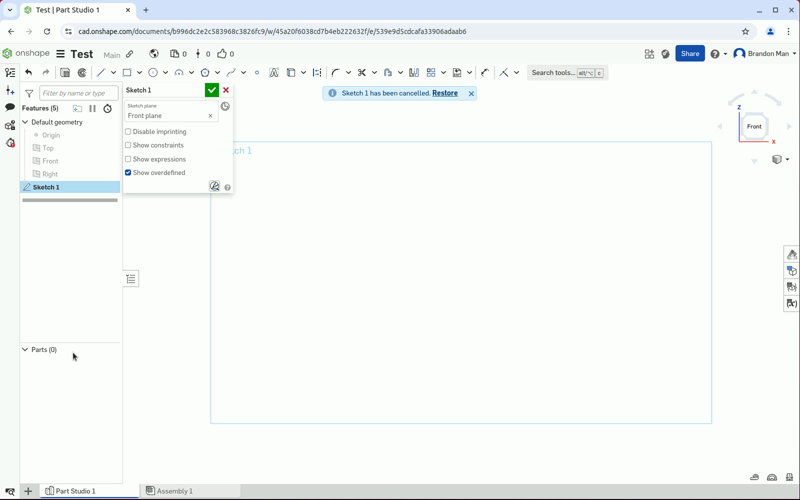
key(y)
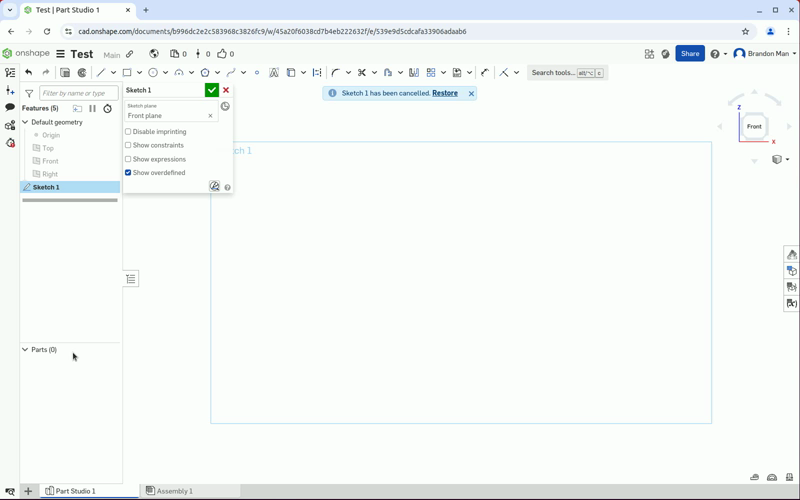
key(l)
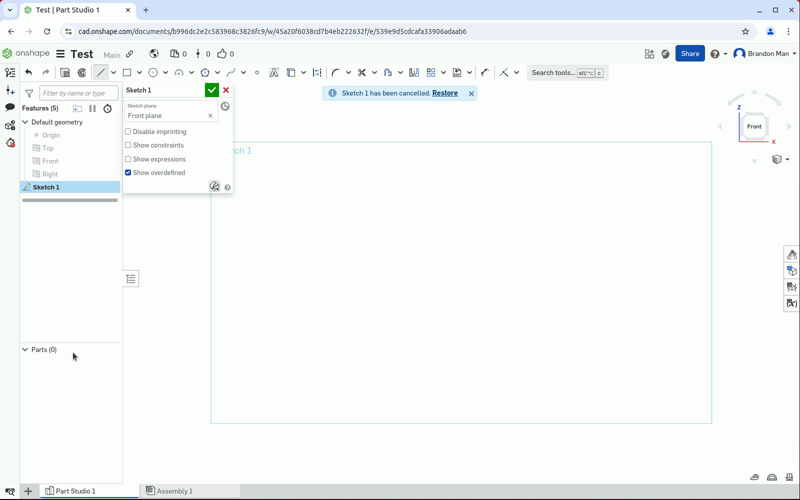
key_down(shift)
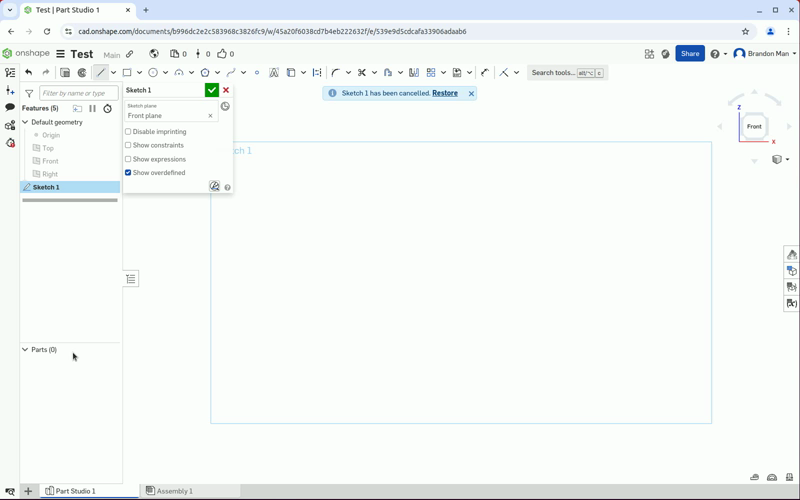
mouse_move(348, 233)
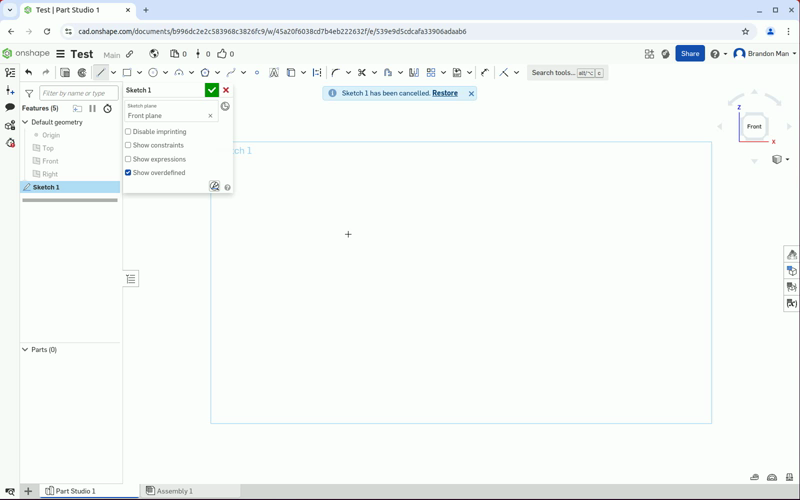
click(348, 233)
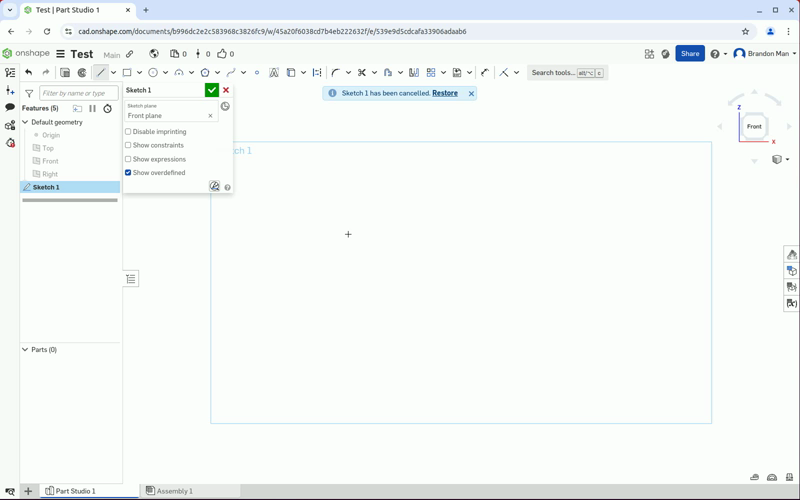
key_up(shift)
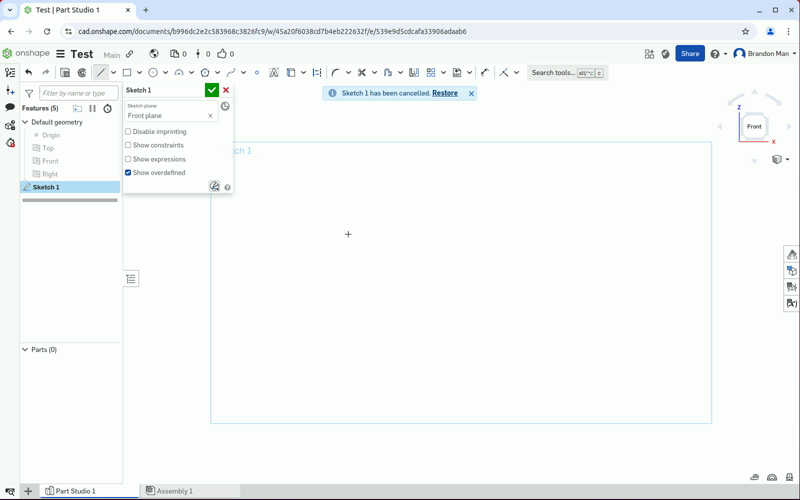
key_down(shift)
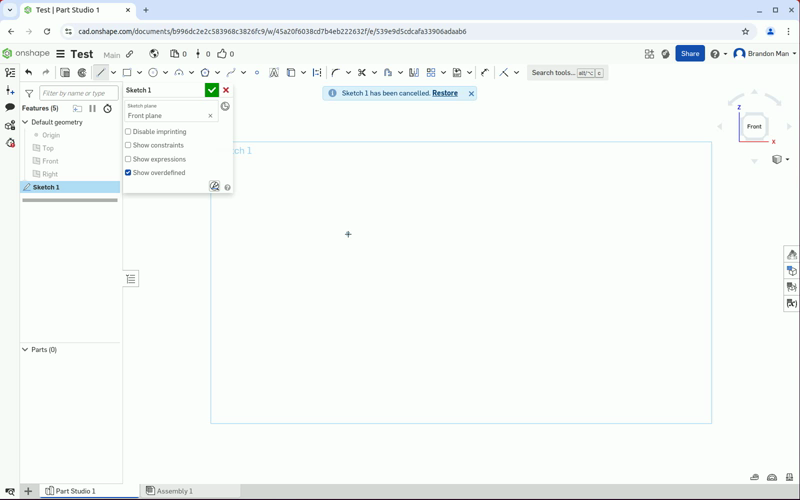
mouse_move(378, 233)
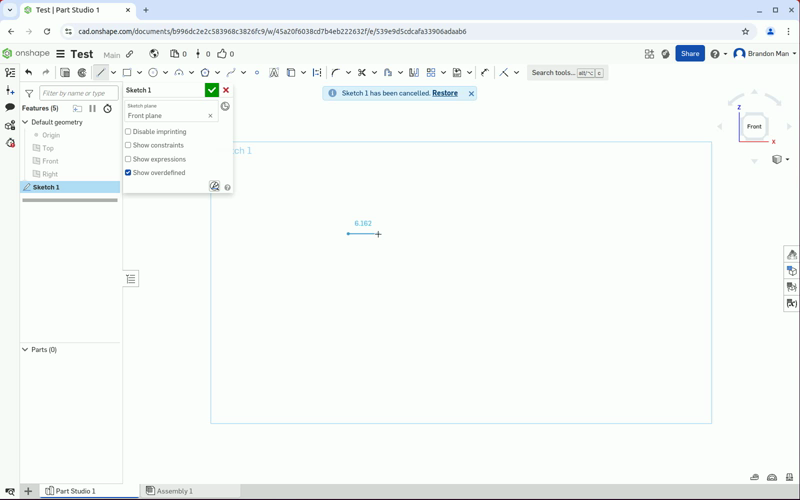
mouse_move(353, 239)
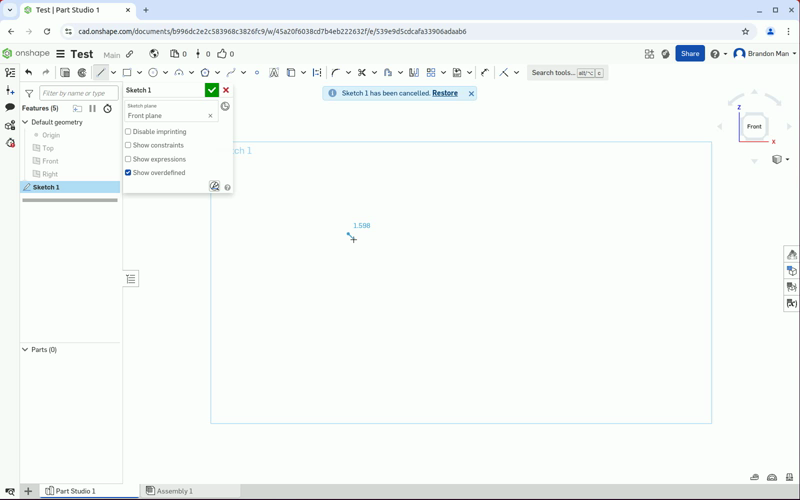
click(353, 239)
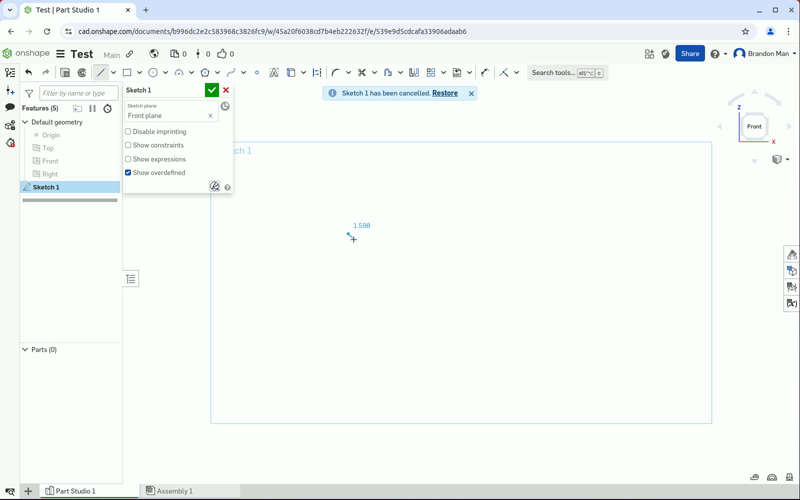
key_up(shift)
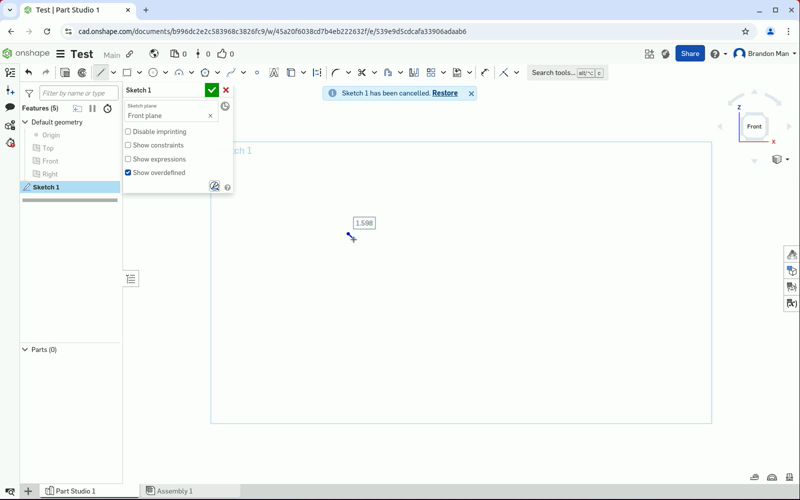
key_down(shift)
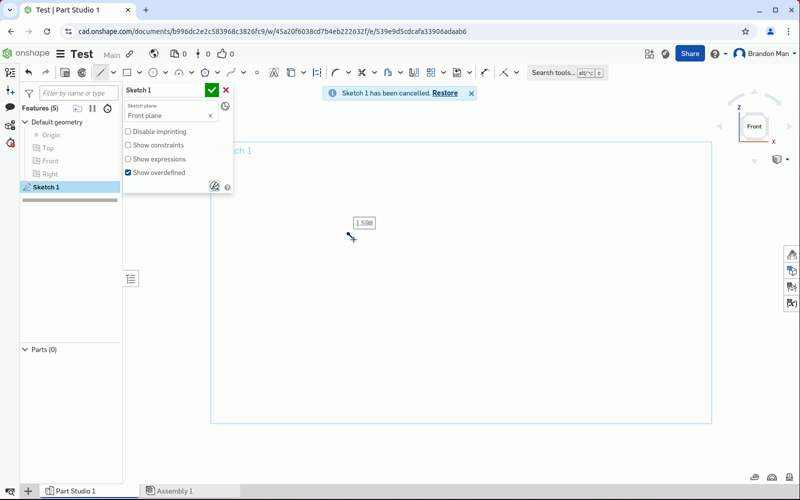
mouse_move(383, 239)
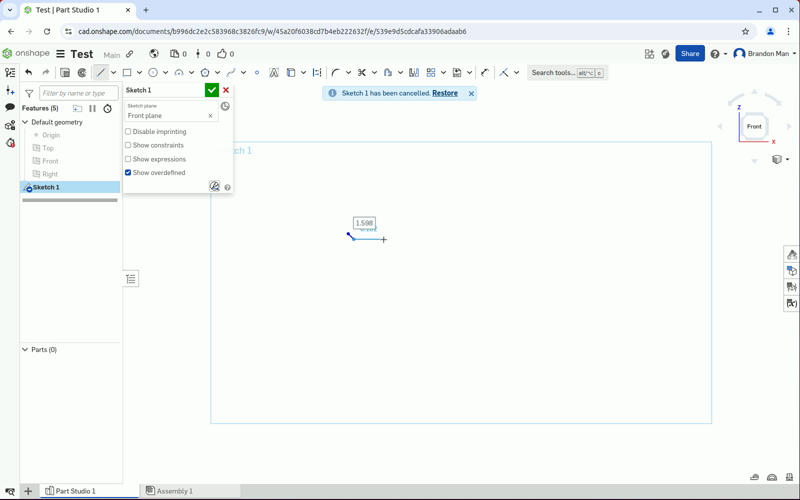
mouse_move(362, 239)
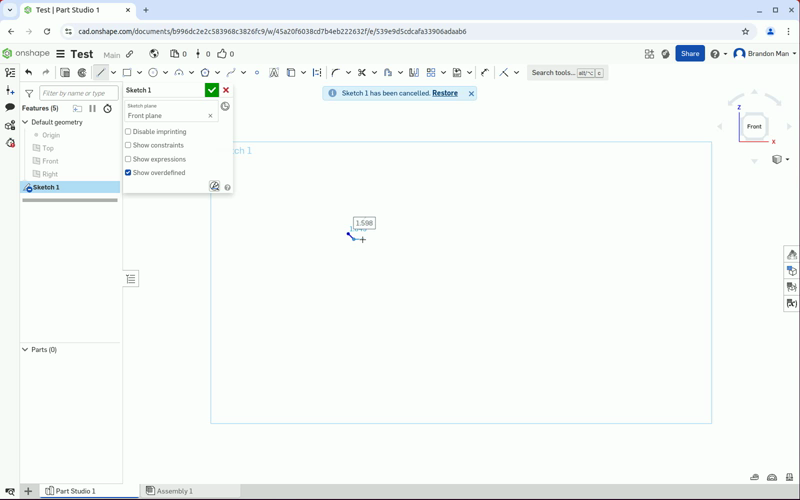
click(362, 239)
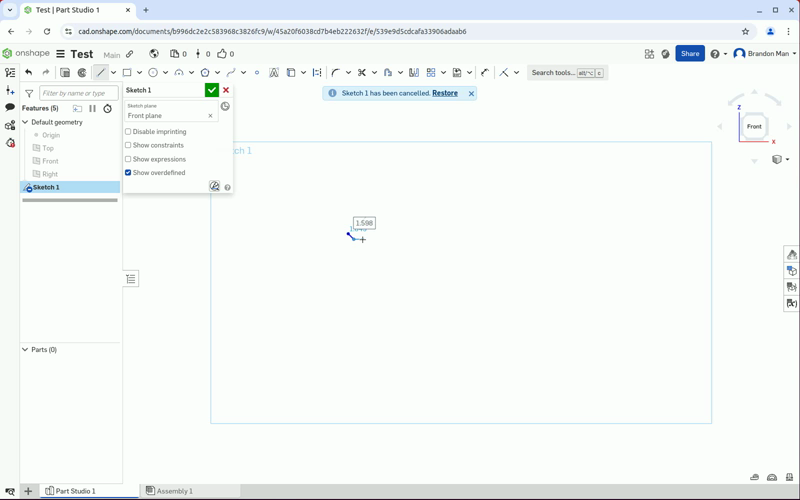
key_up(shift)
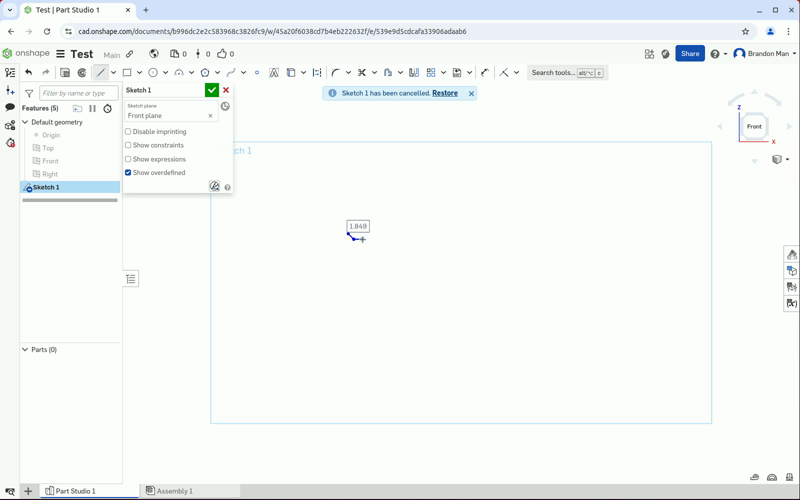
key_down(shift)
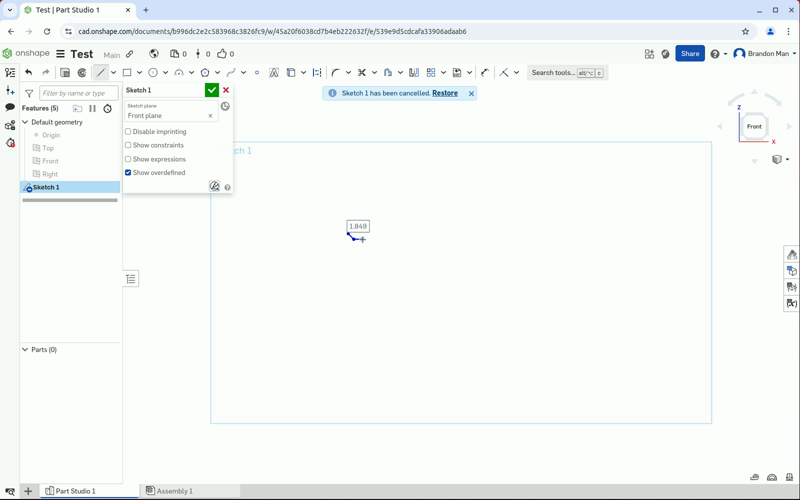
mouse_move(392, 239)
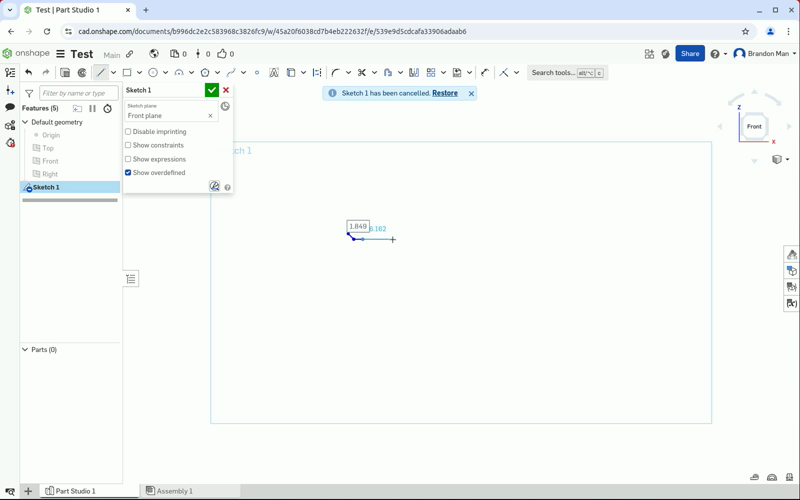
mouse_move(368, 233)
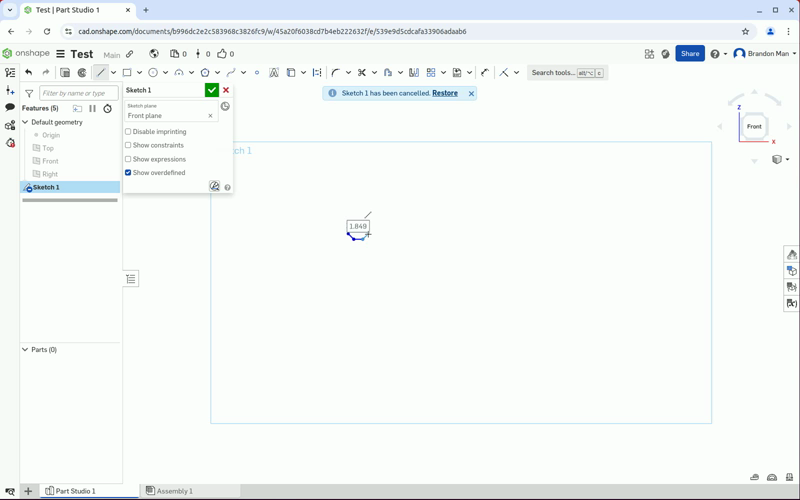
click(368, 233)
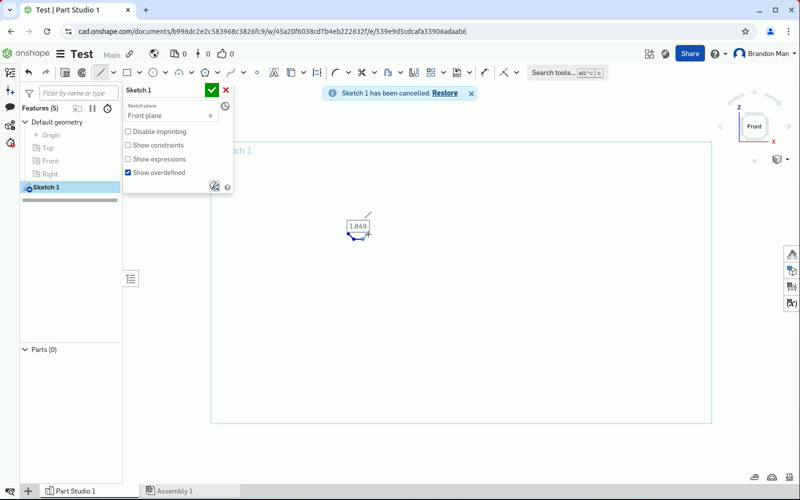
key_up(shift)
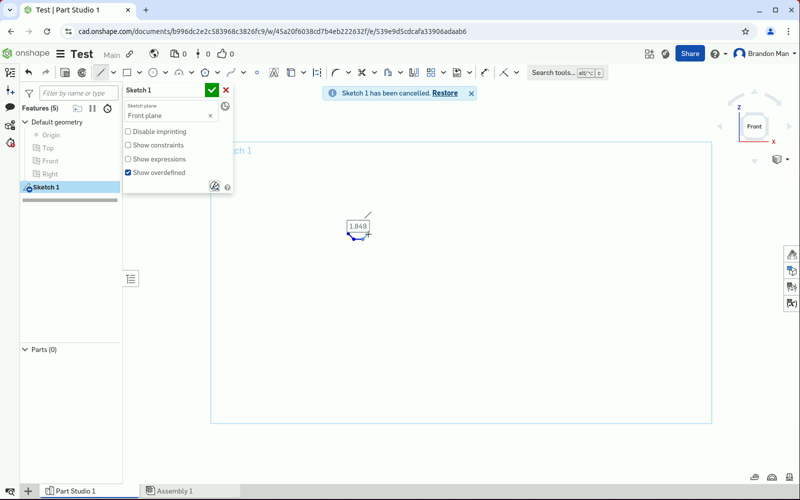
key_down(shift)
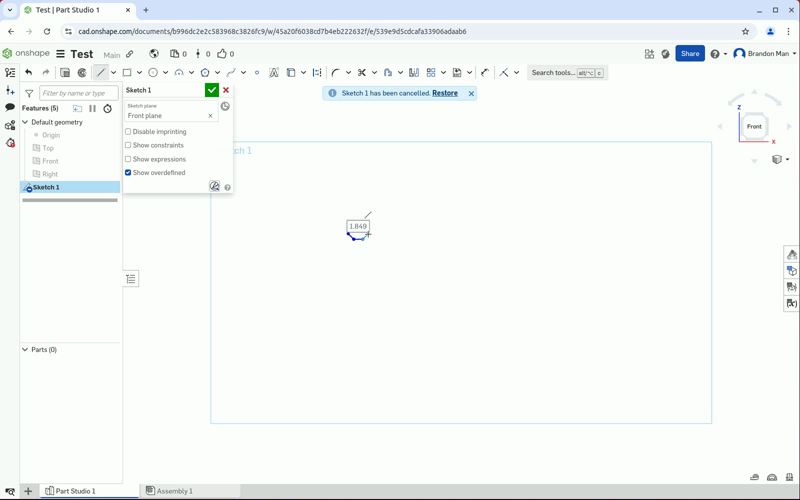
mouse_move(398, 233)
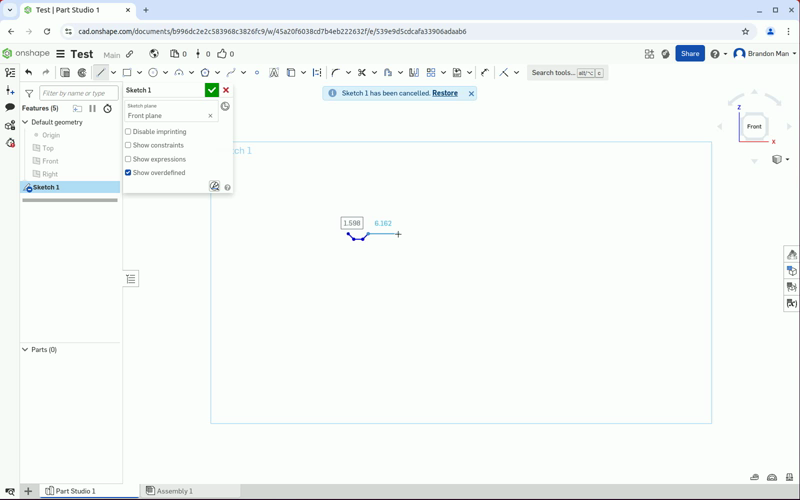
mouse_move(384, 233)
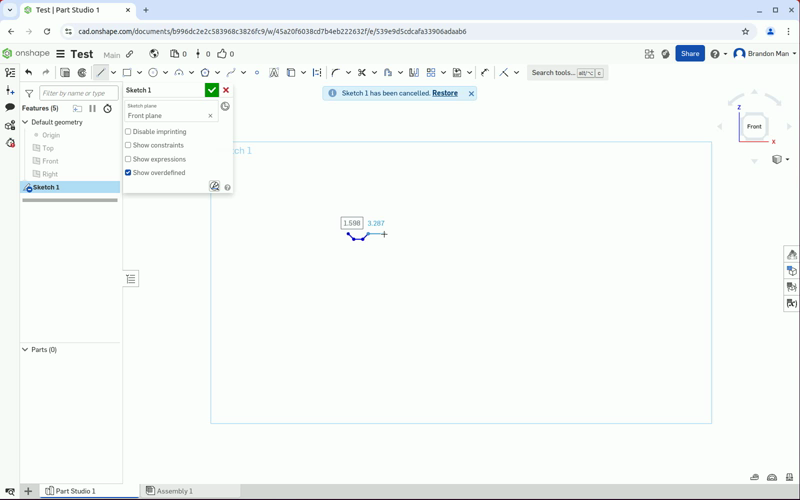
click(384, 233)
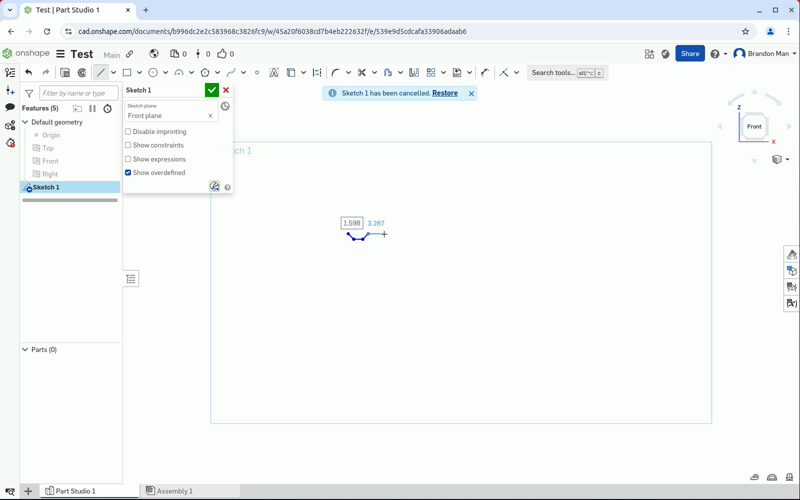
key_up(shift)
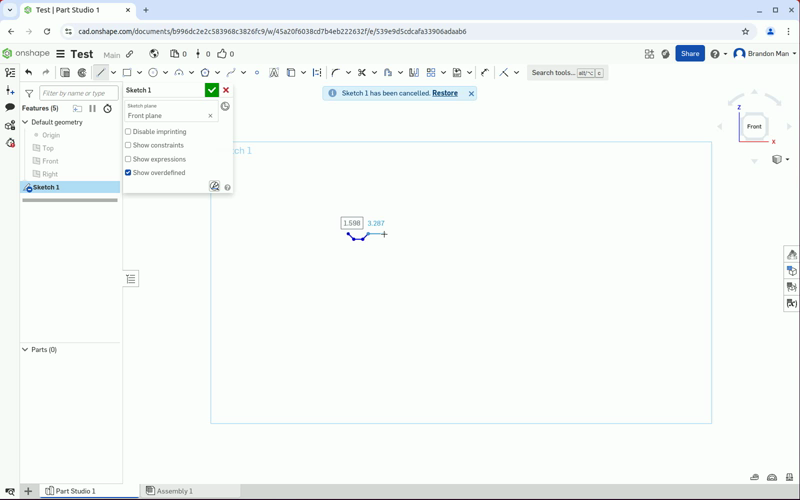
key_down(shift)
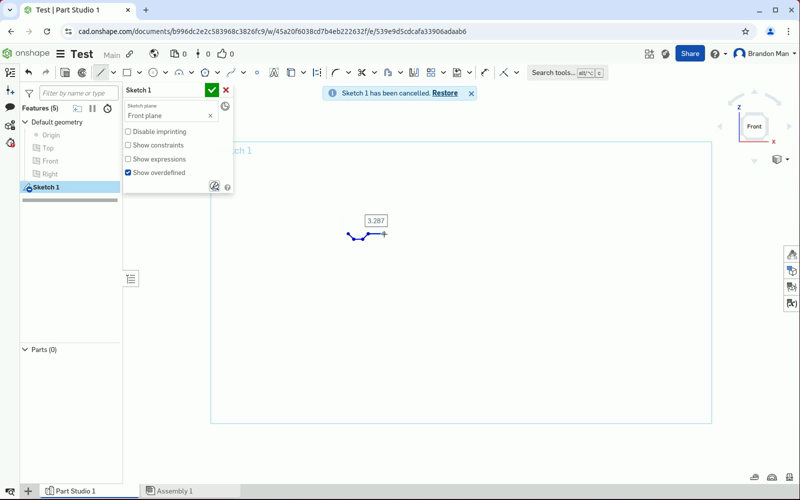
mouse_move(414, 233)
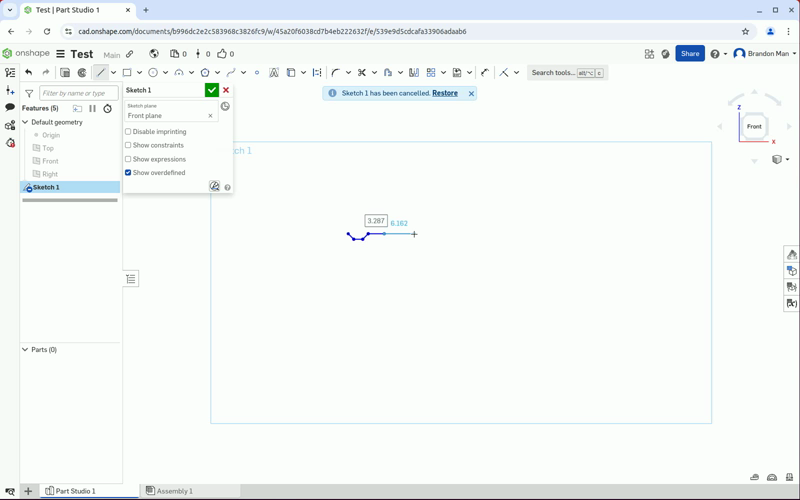
mouse_move(384, 231)
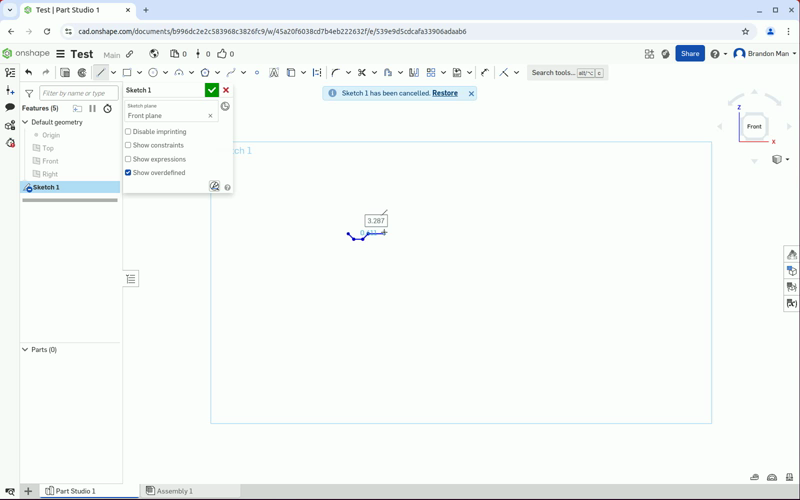
scroll(6)
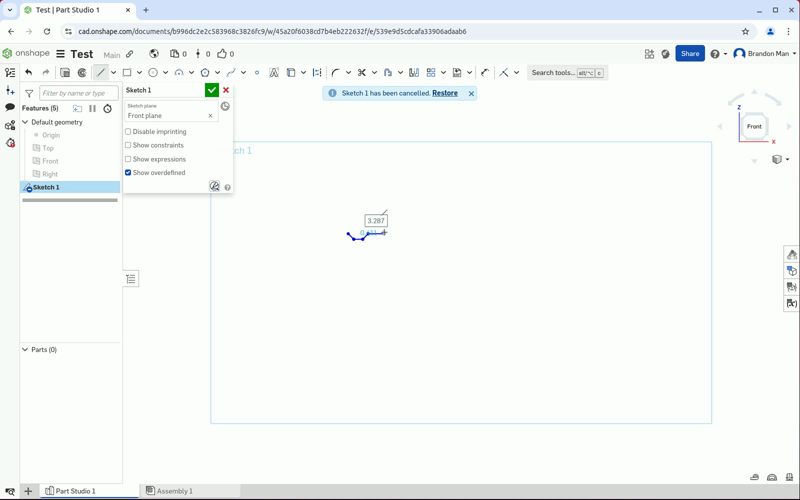
scroll(6)
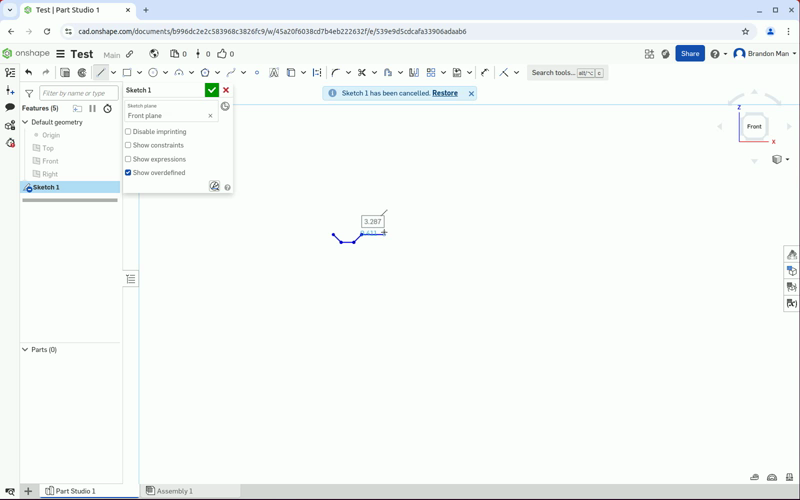
scroll(6)
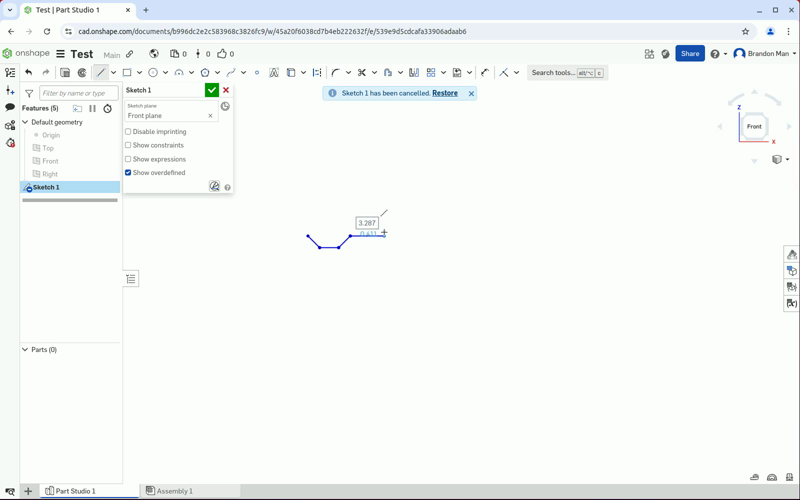
scroll(6)
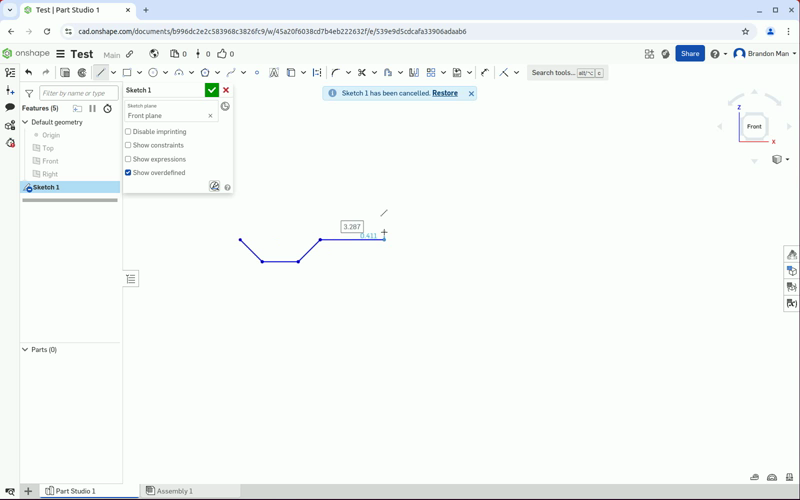
scroll(6)
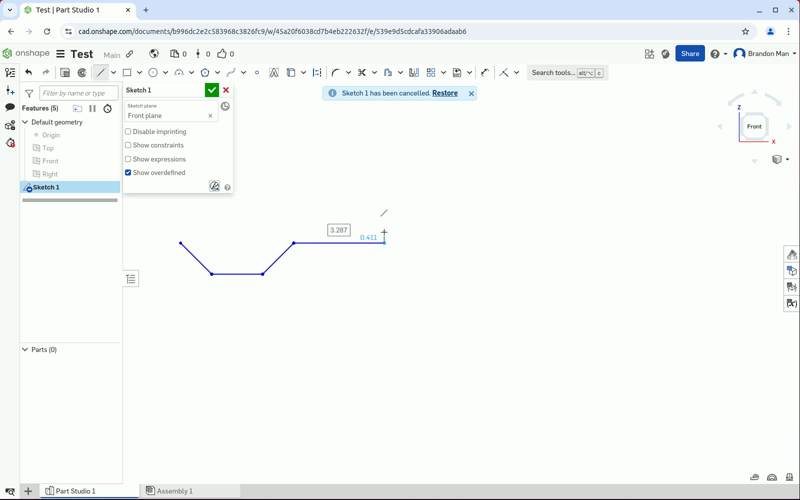
scroll(6)
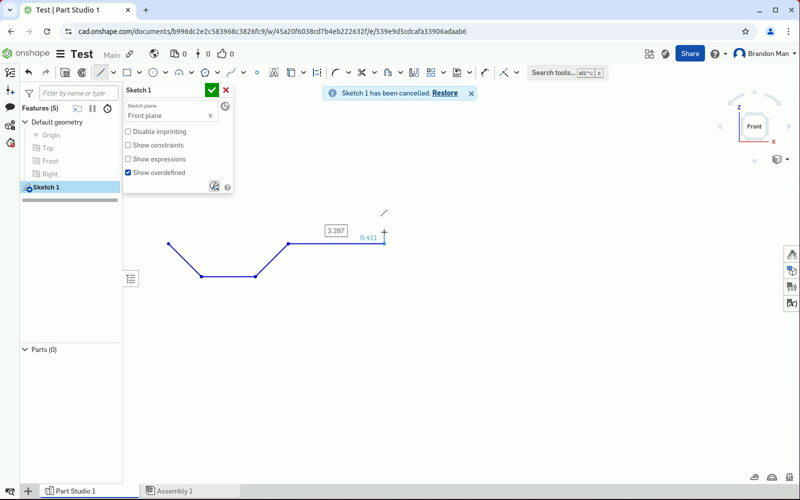
scroll(6)
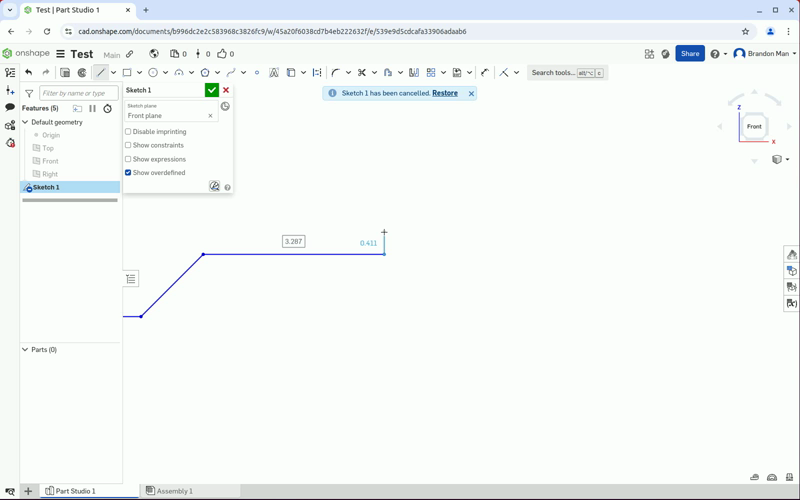
click(384, 231)
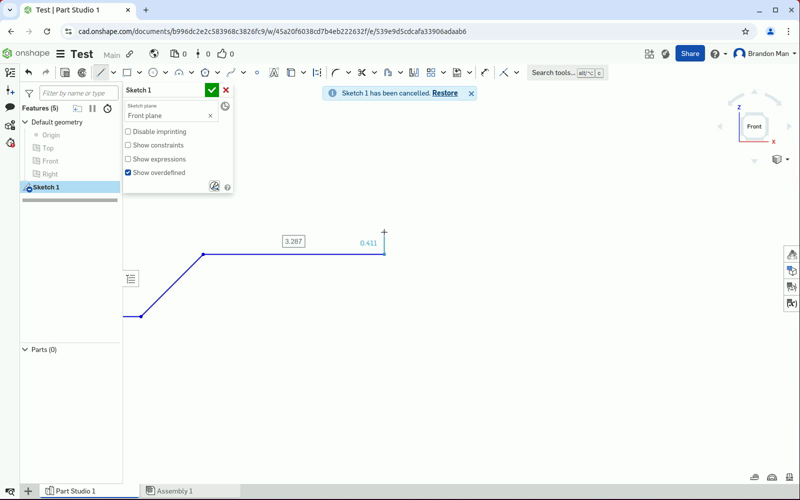
scroll(-6)
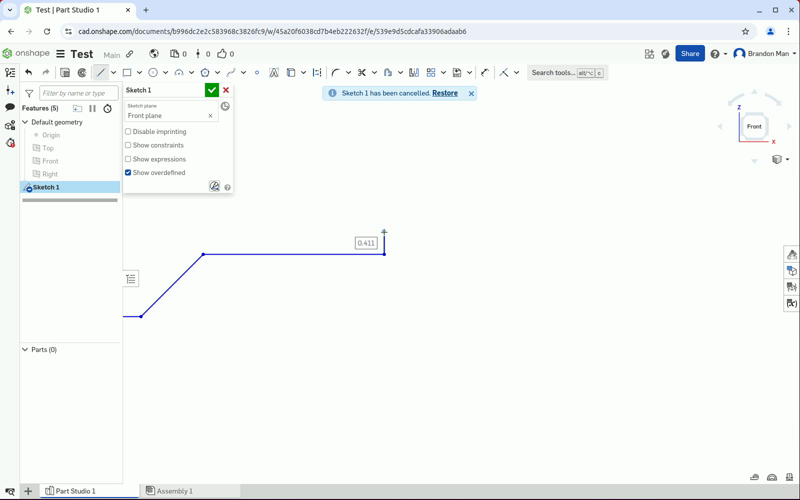
scroll(-6)
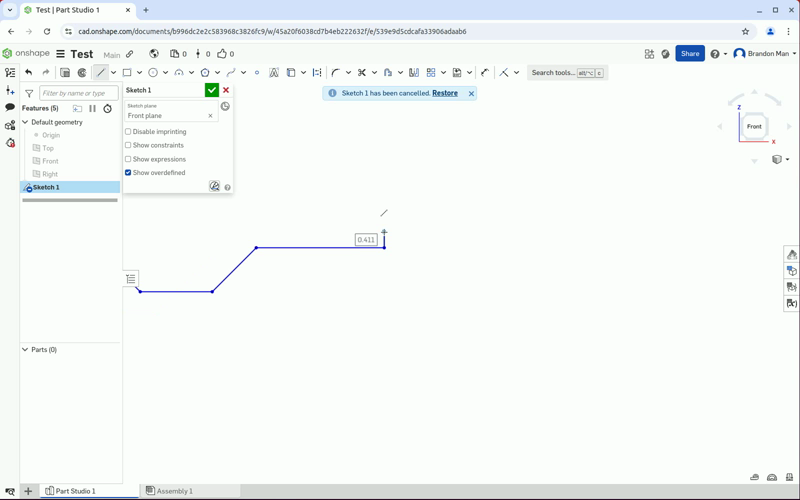
scroll(-6)
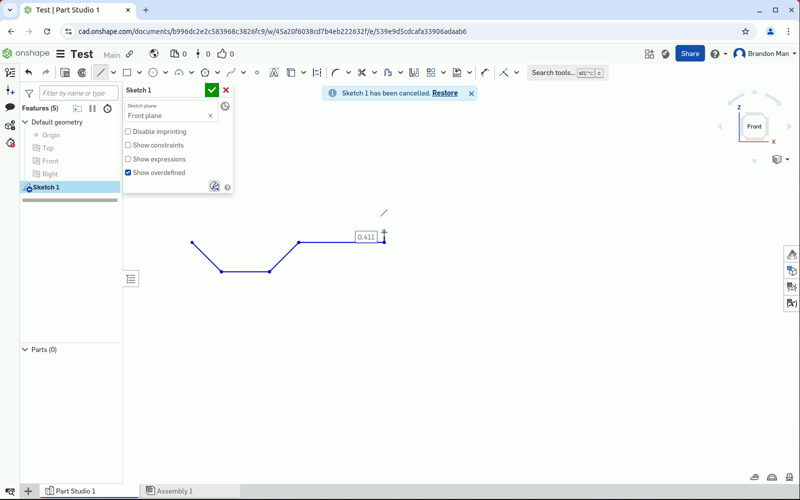
scroll(-6)
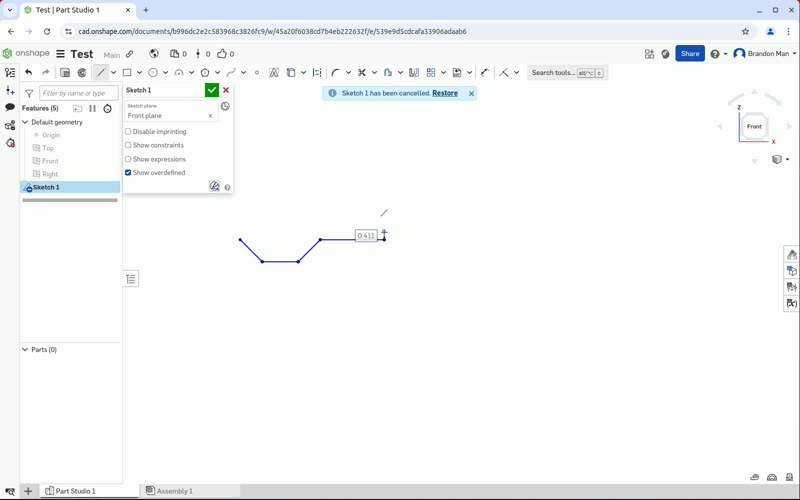
scroll(-6)
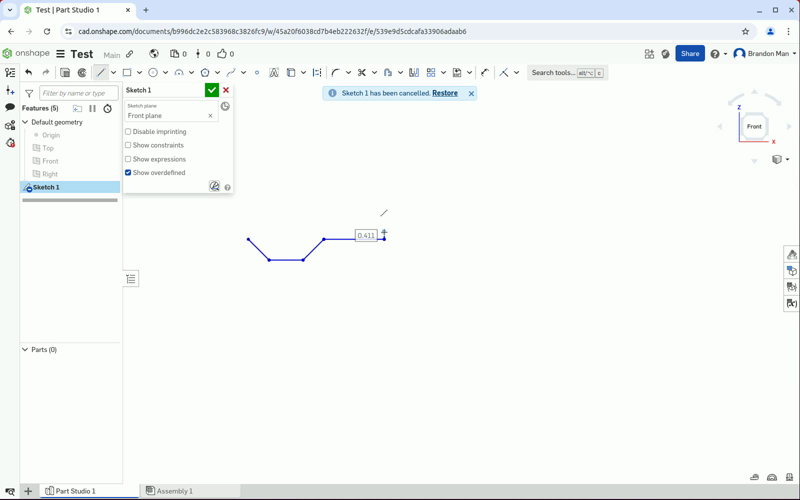
scroll(-6)
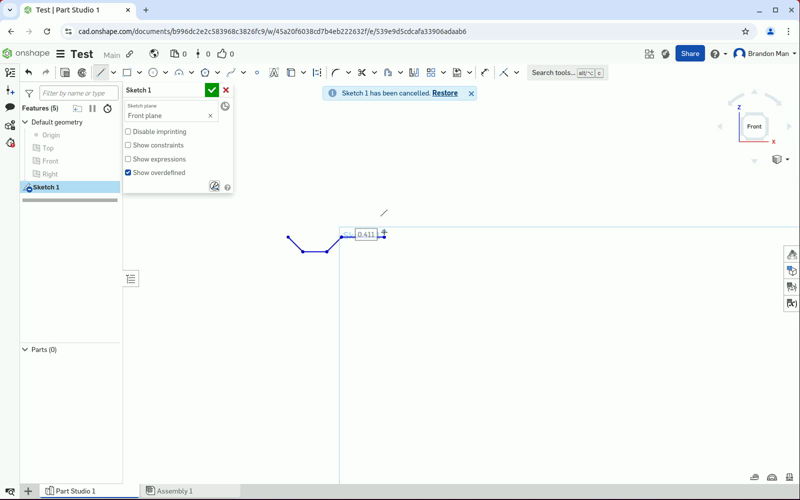
scroll(-6)
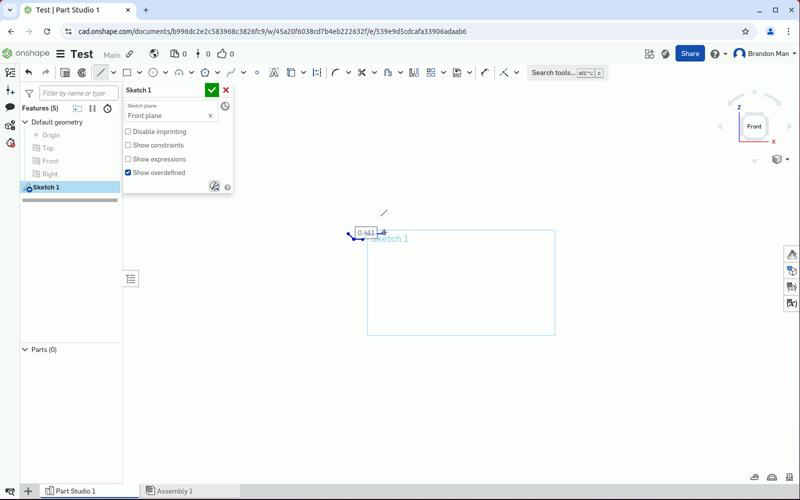
key_up(shift)
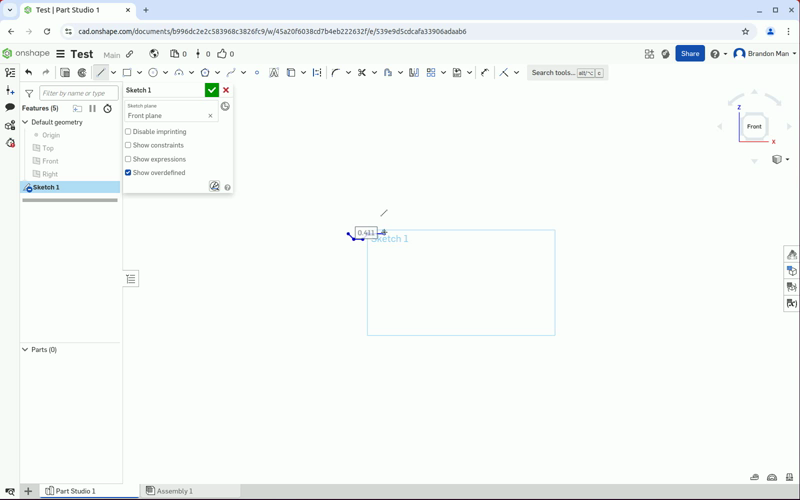
key_down(shift)
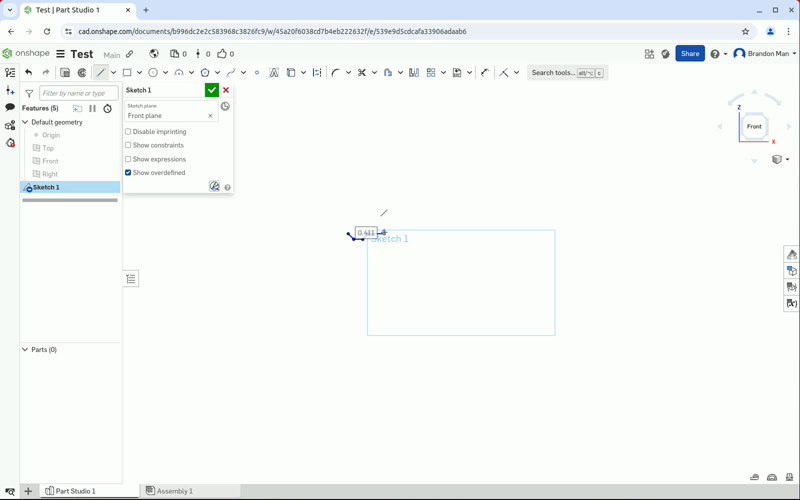
mouse_move(414, 231)
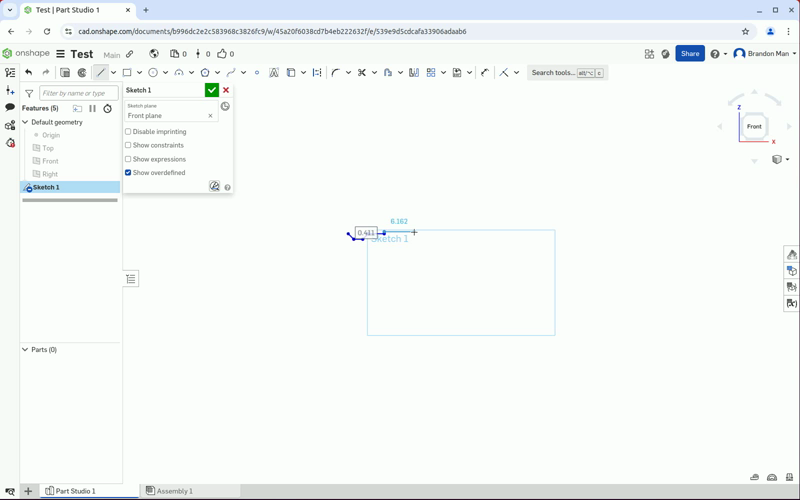
mouse_move(377, 231)
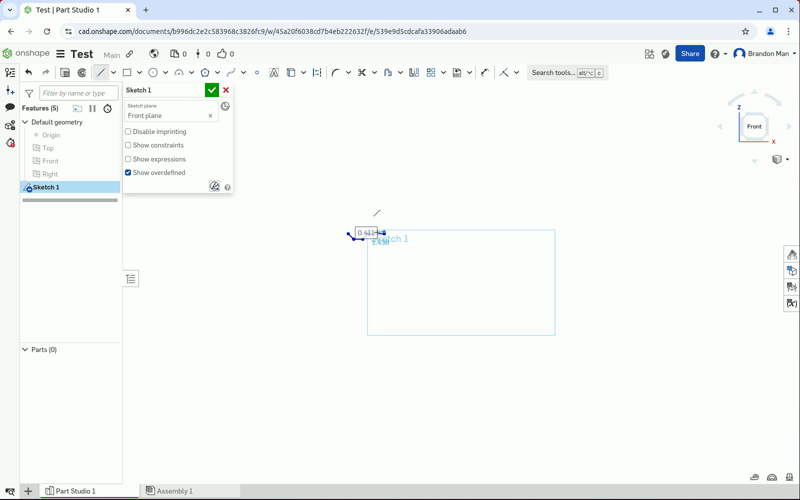
scroll(6)
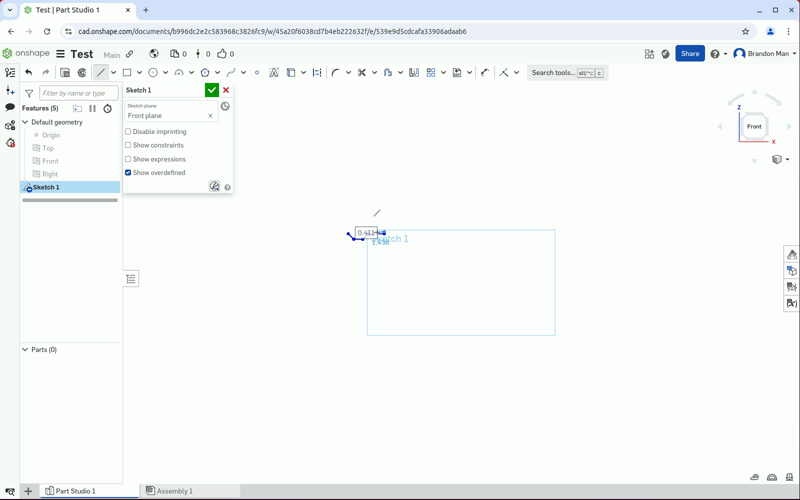
scroll(6)
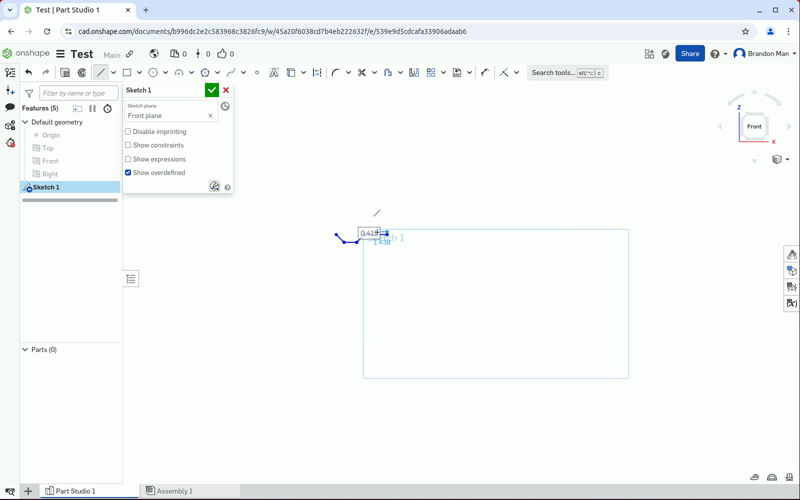
scroll(6)
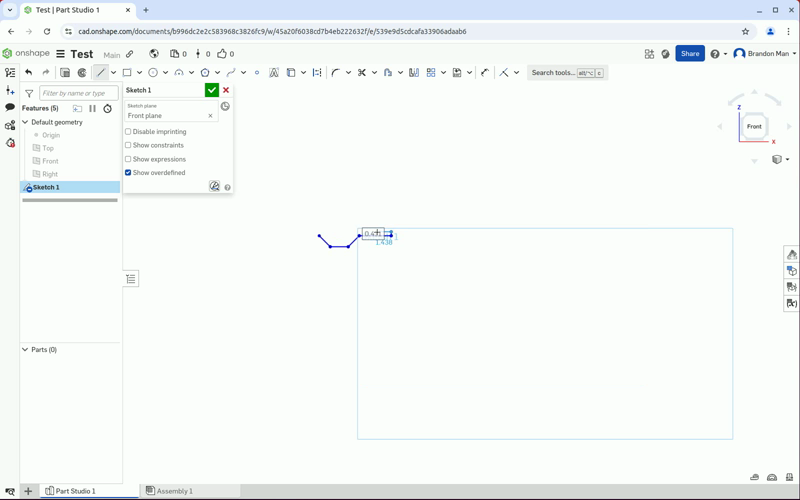
scroll(6)
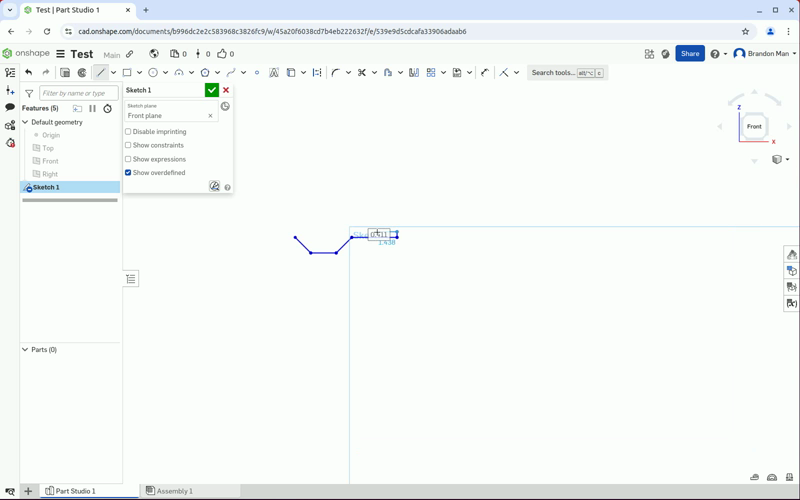
scroll(6)
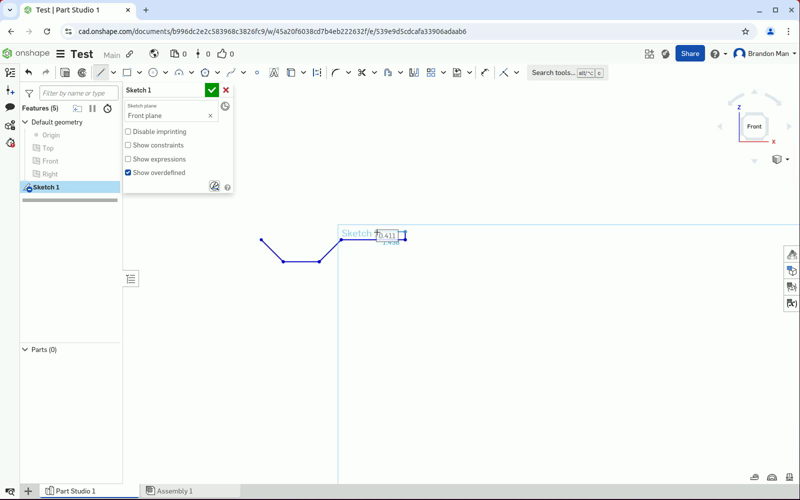
scroll(6)
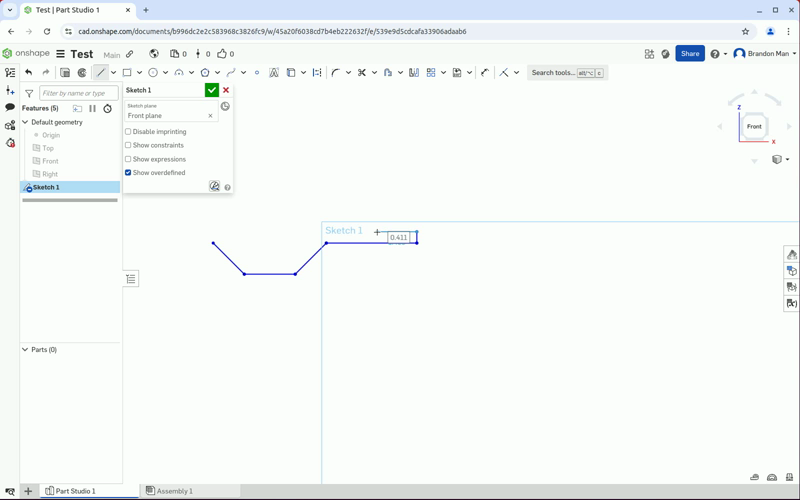
scroll(6)
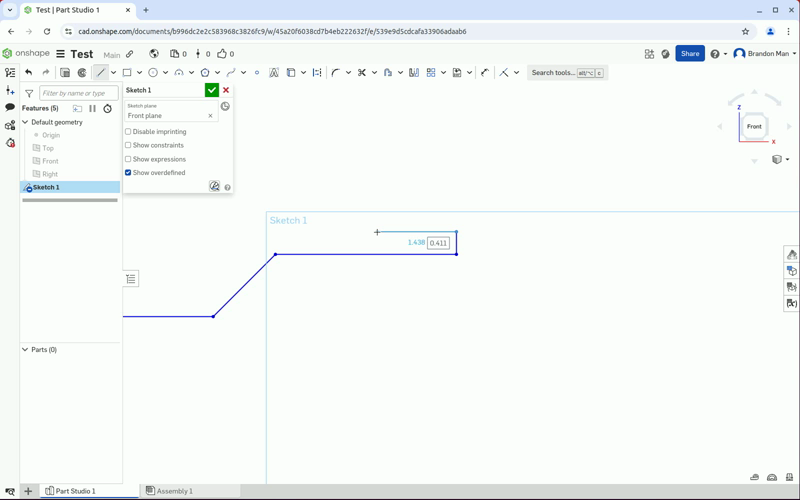
click(377, 231)
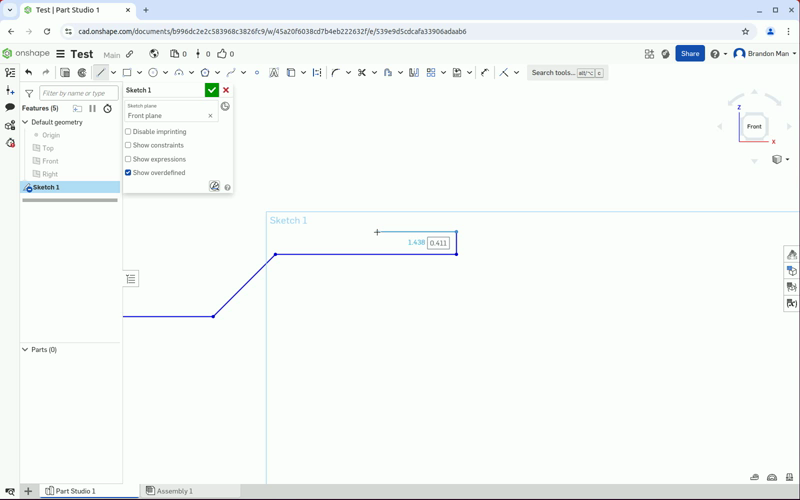
scroll(-6)
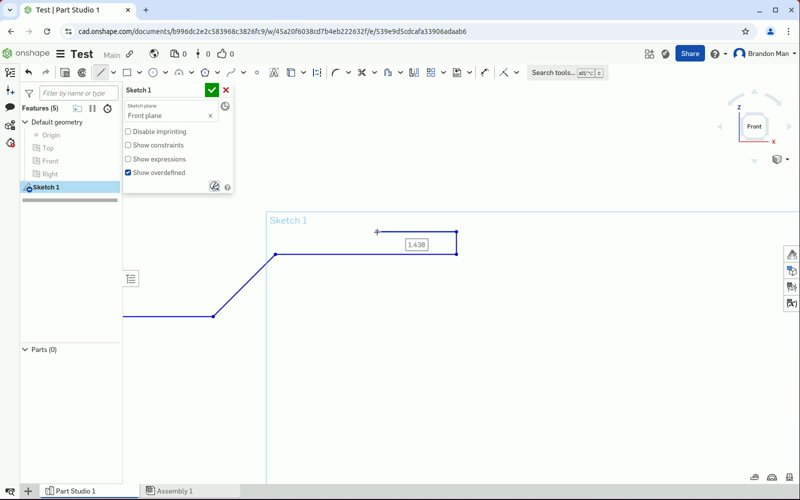
scroll(-6)
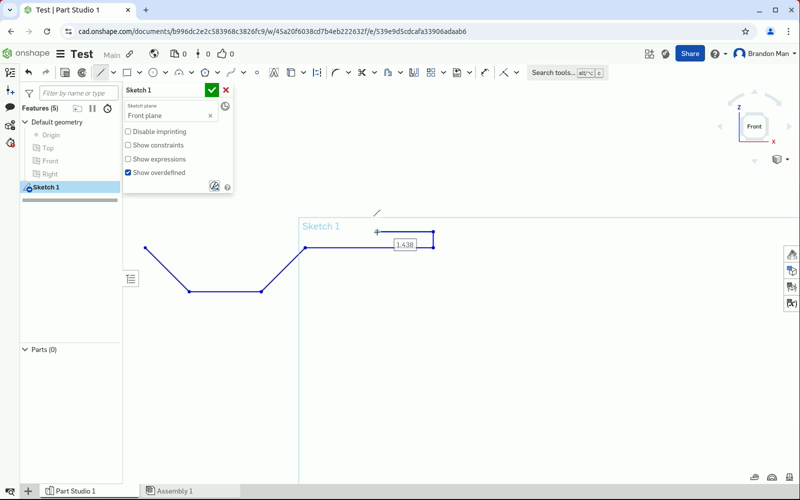
scroll(-6)
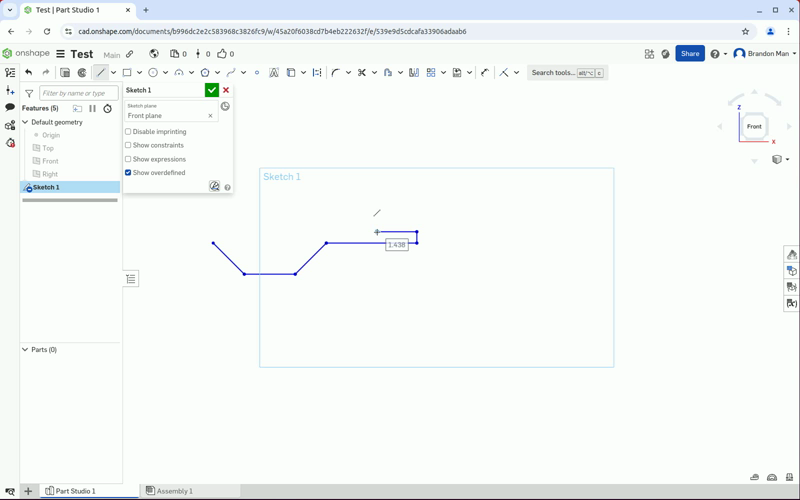
scroll(-6)
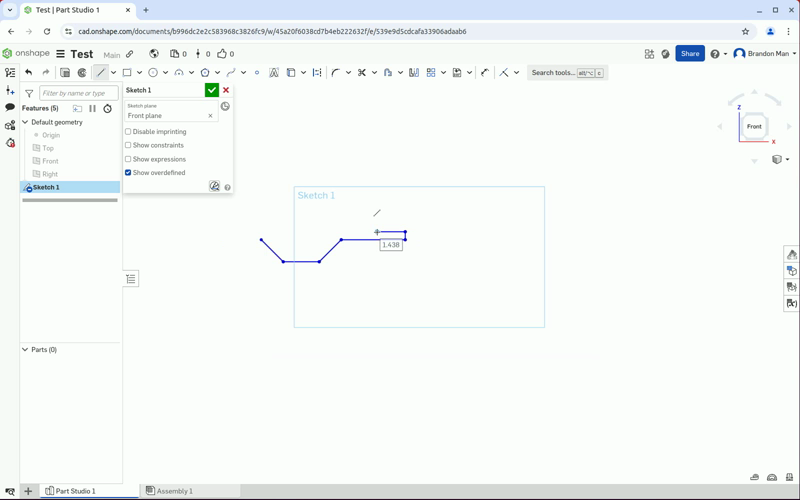
scroll(-6)
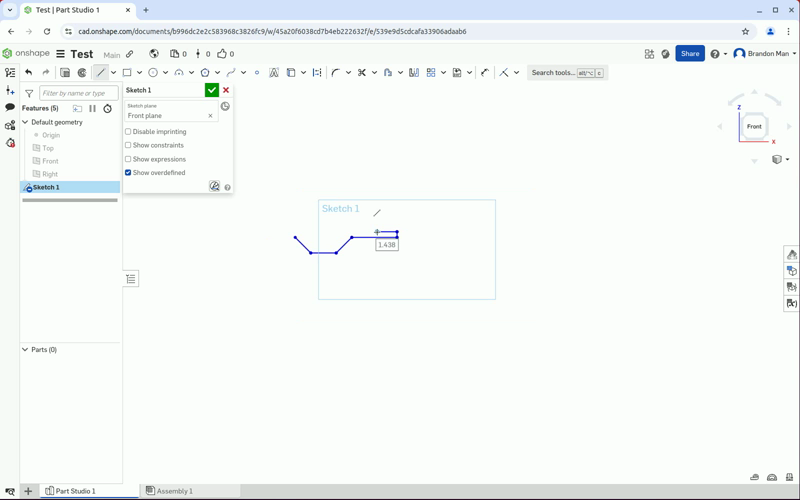
scroll(-6)
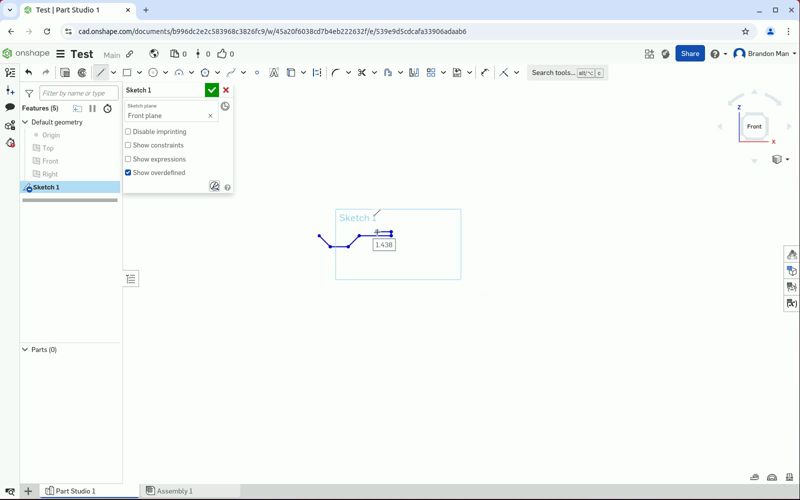
scroll(-6)
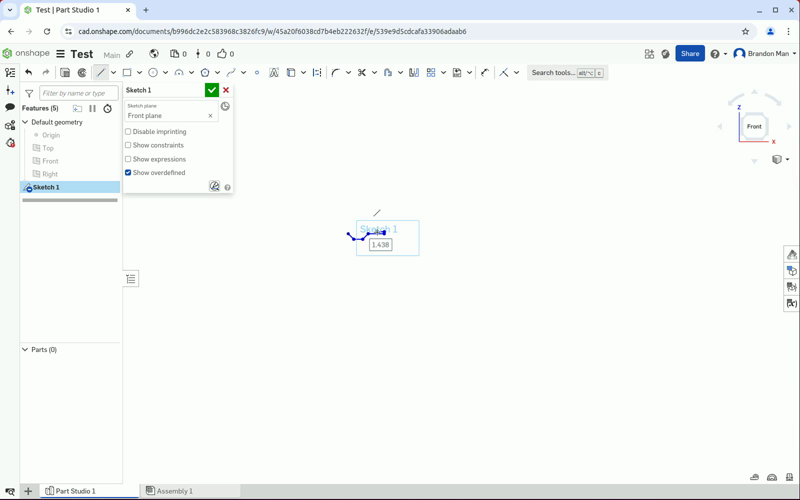
key_up(shift)
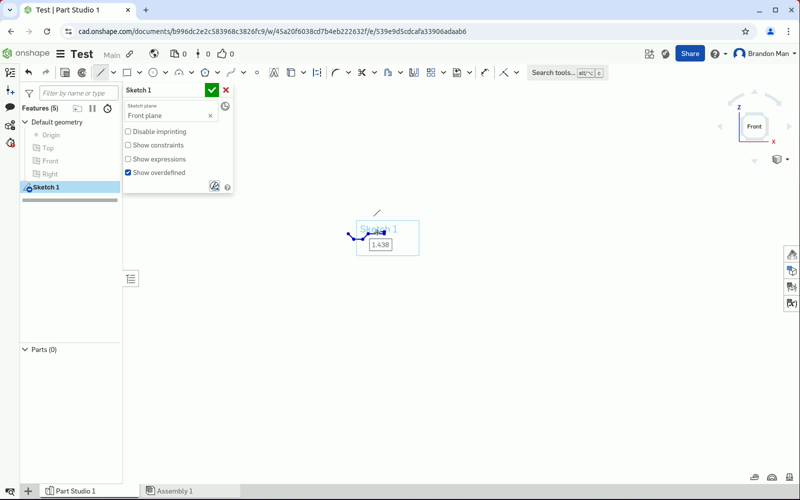
key_down(shift)
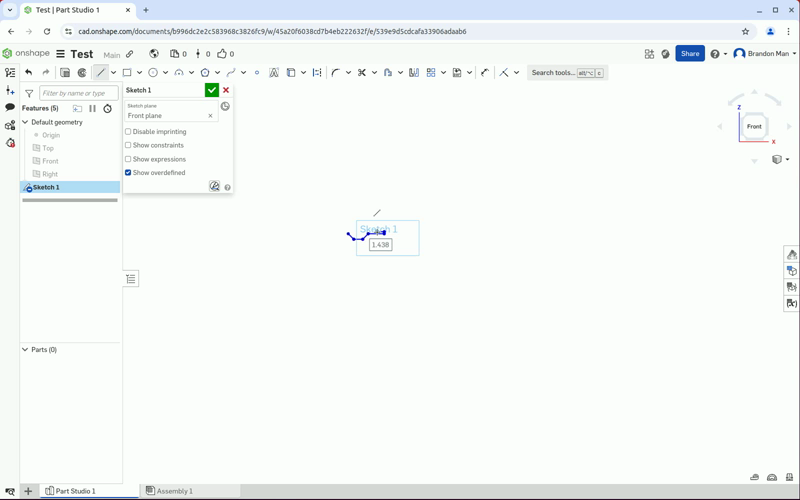
mouse_move(407, 231)
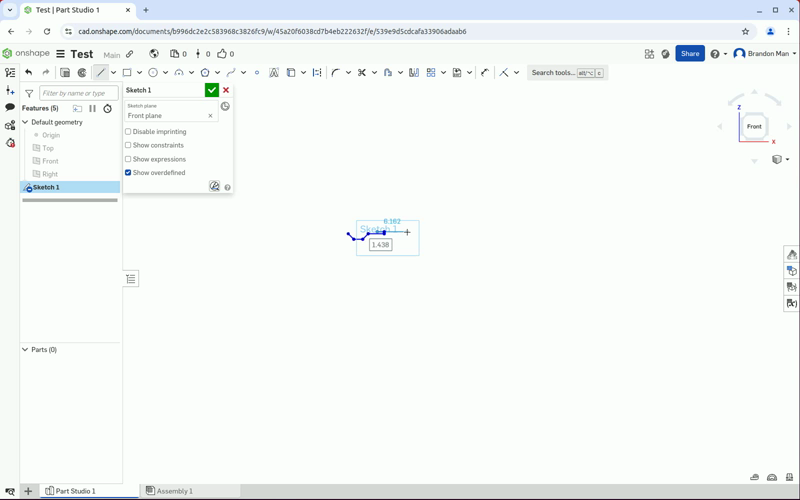
mouse_move(377, 227)
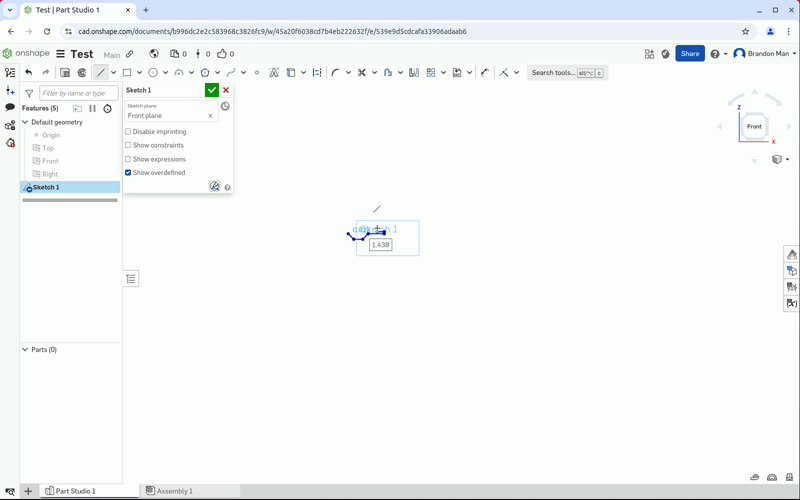
scroll(6)
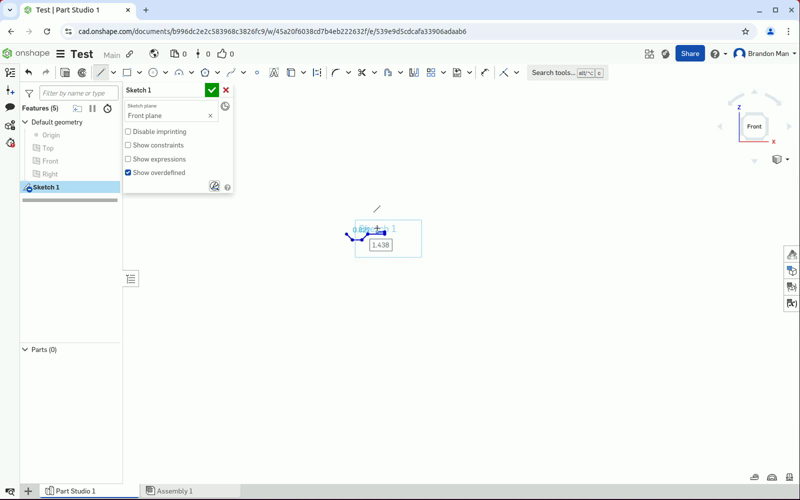
scroll(6)
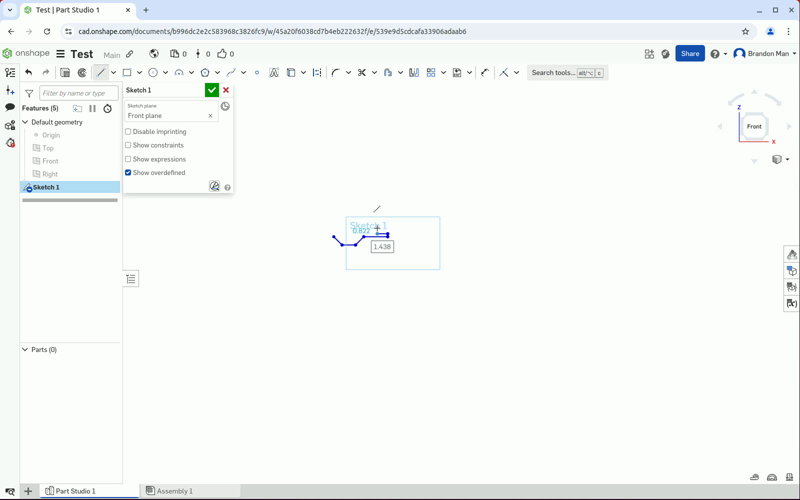
scroll(6)
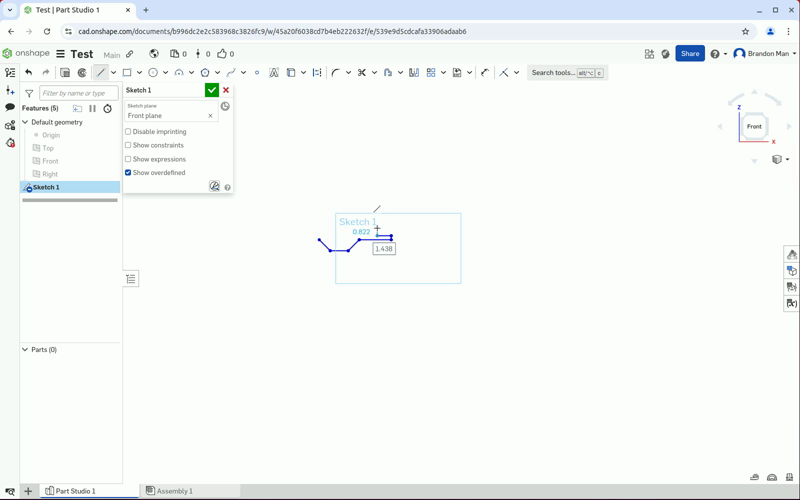
scroll(6)
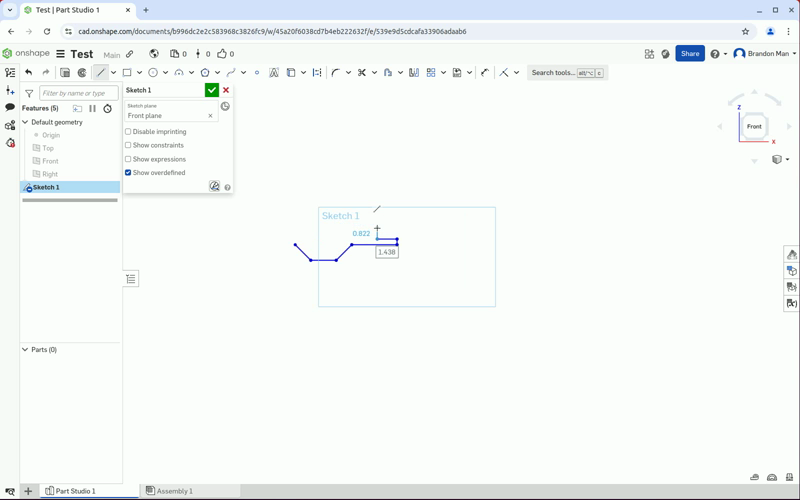
scroll(6)
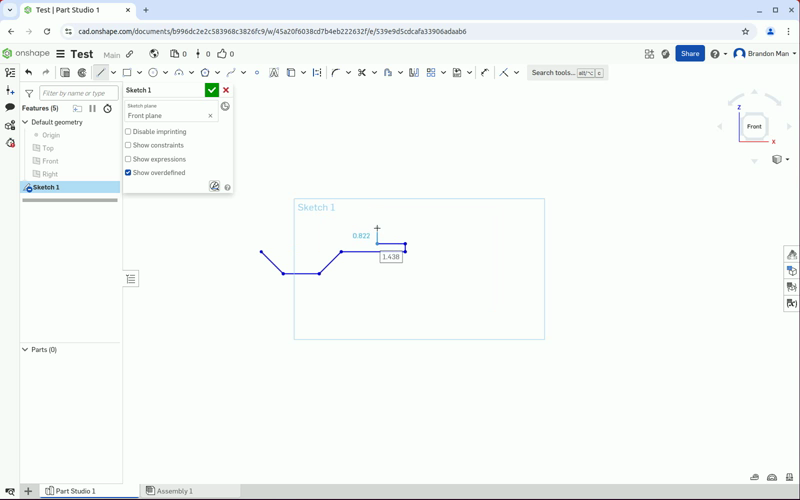
scroll(6)
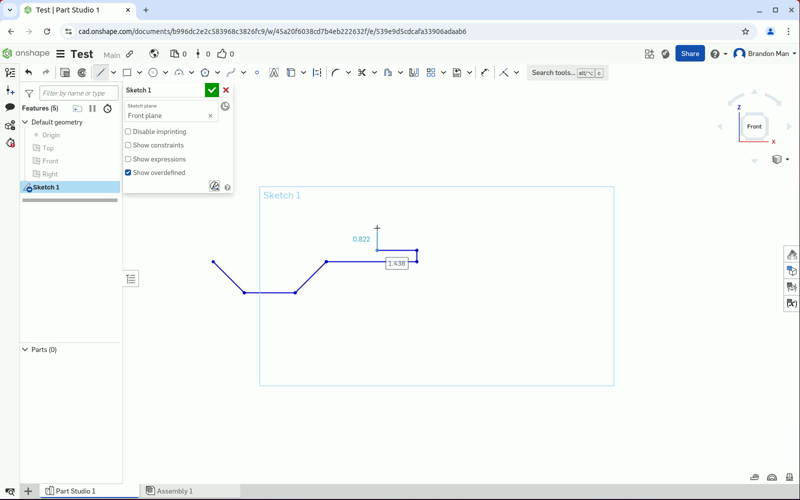
scroll(6)
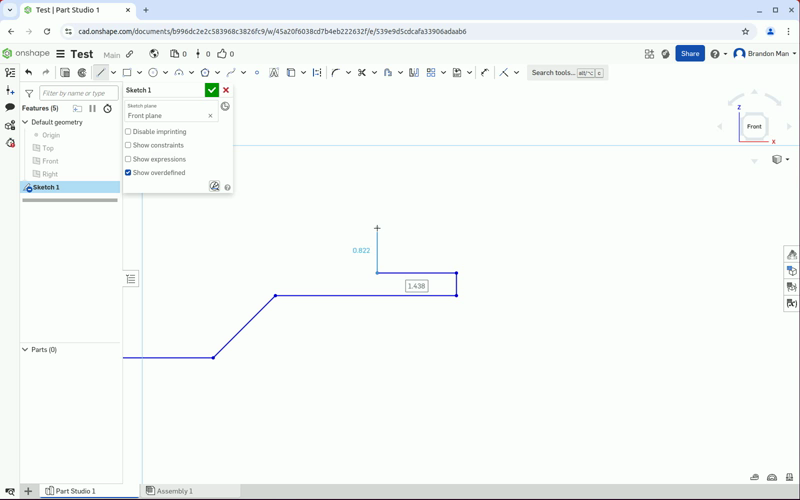
click(377, 227)
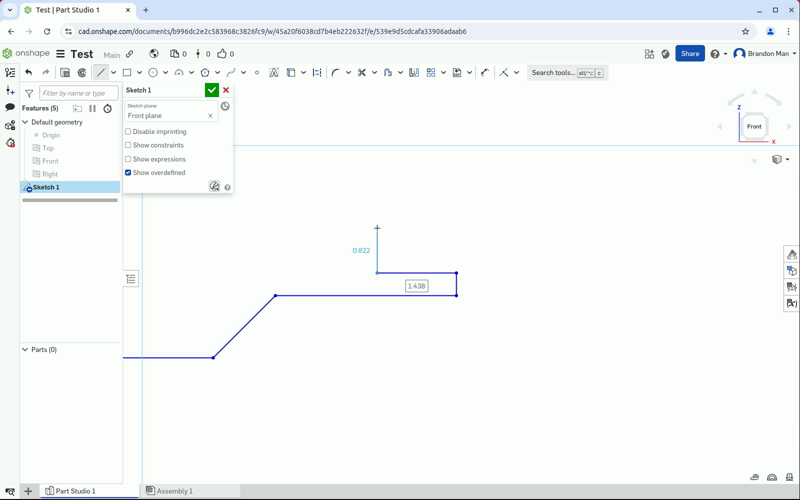
scroll(-6)
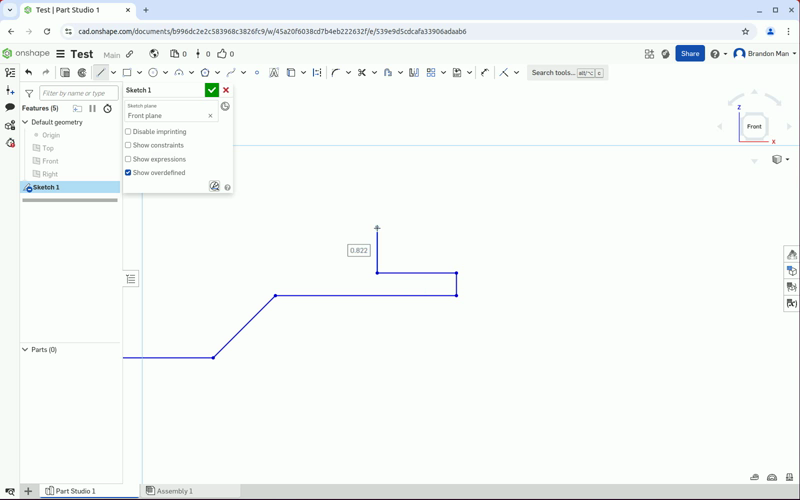
scroll(-6)
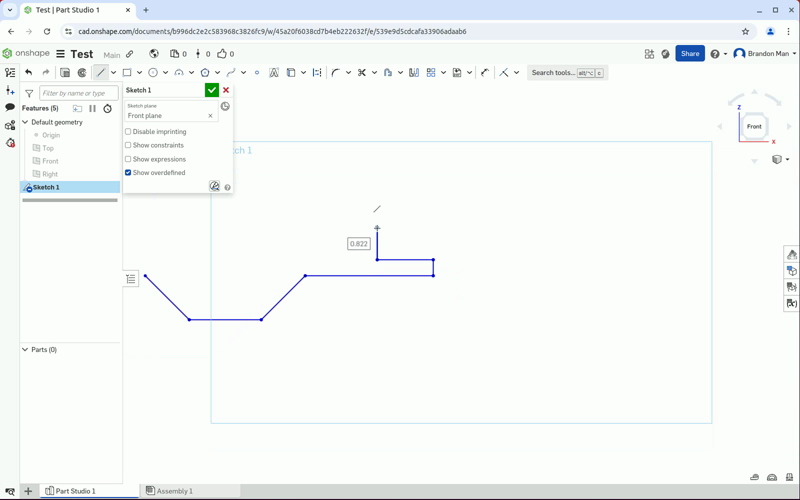
scroll(-6)
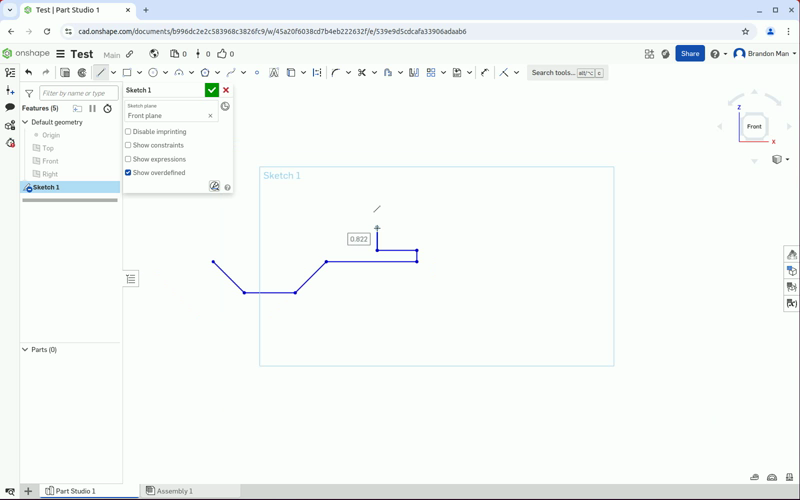
scroll(-6)
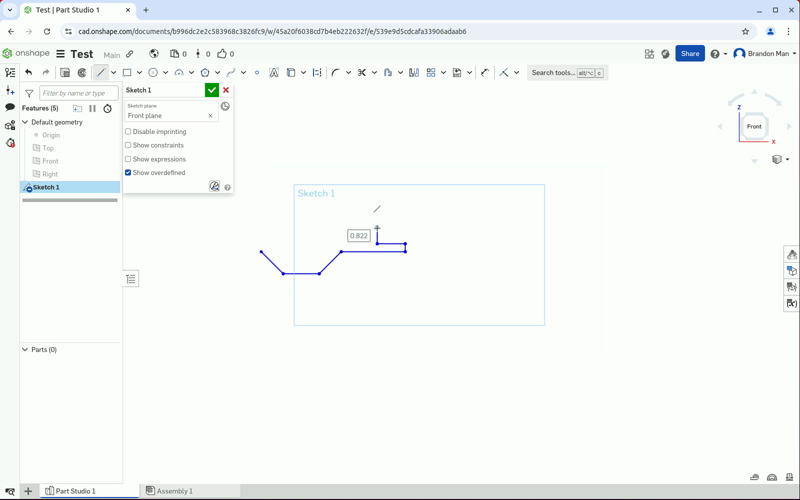
scroll(-6)
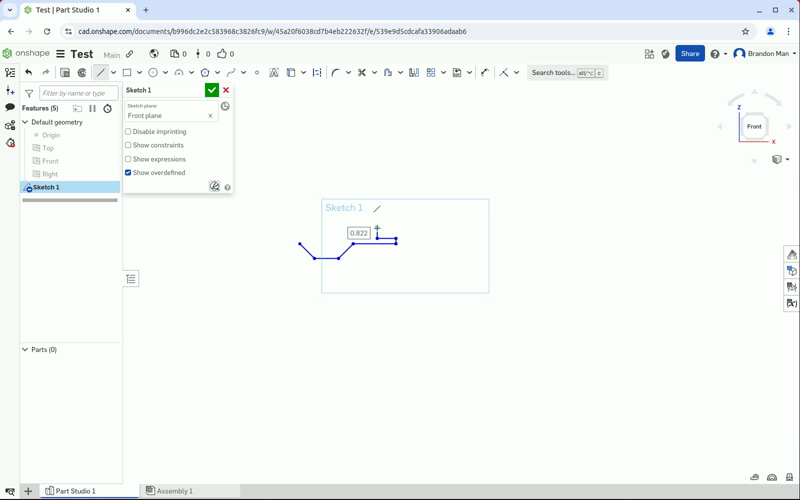
scroll(-6)
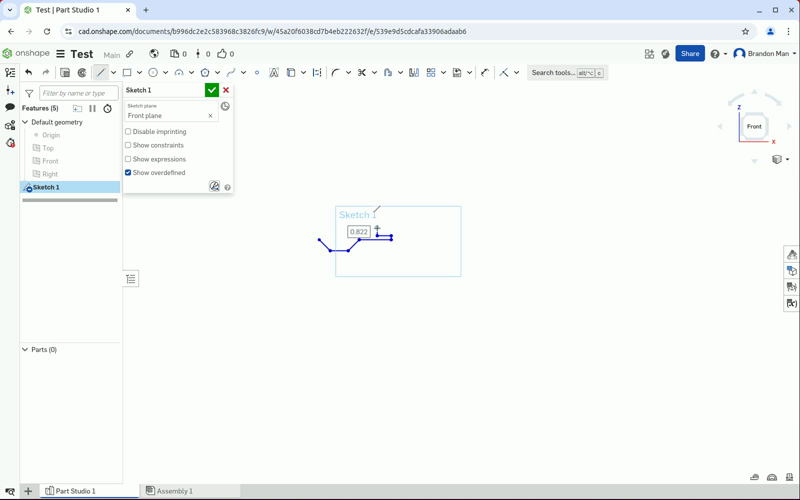
scroll(-6)
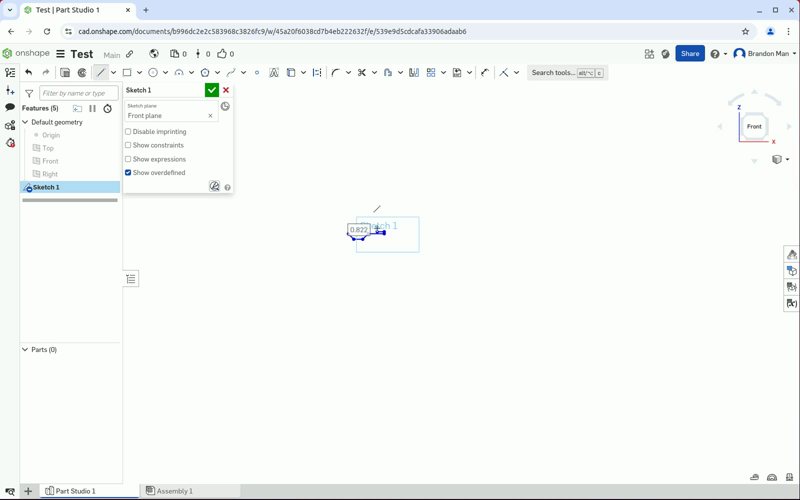
key_up(shift)
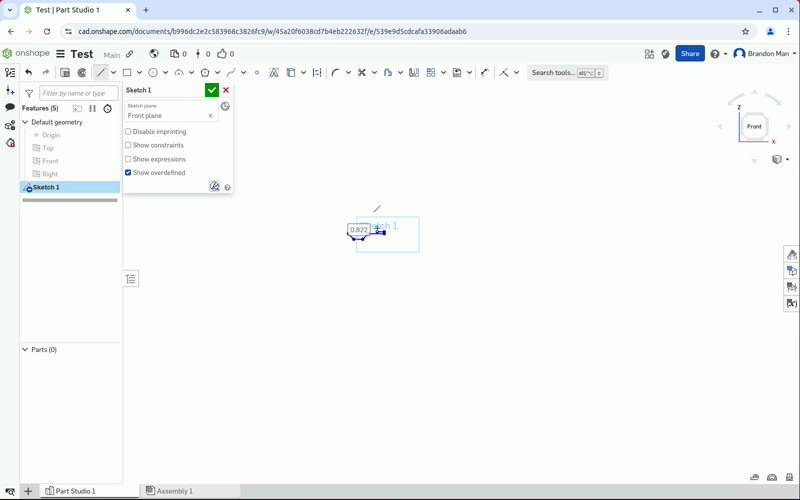
key_down(shift)
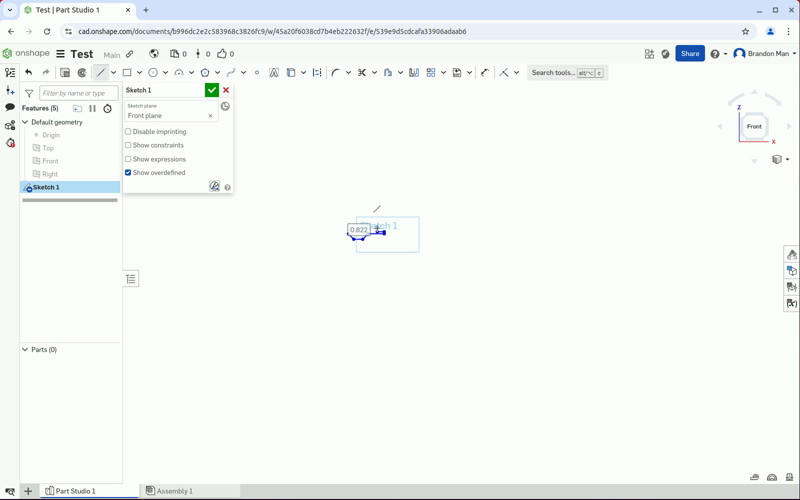
mouse_move(407, 227)
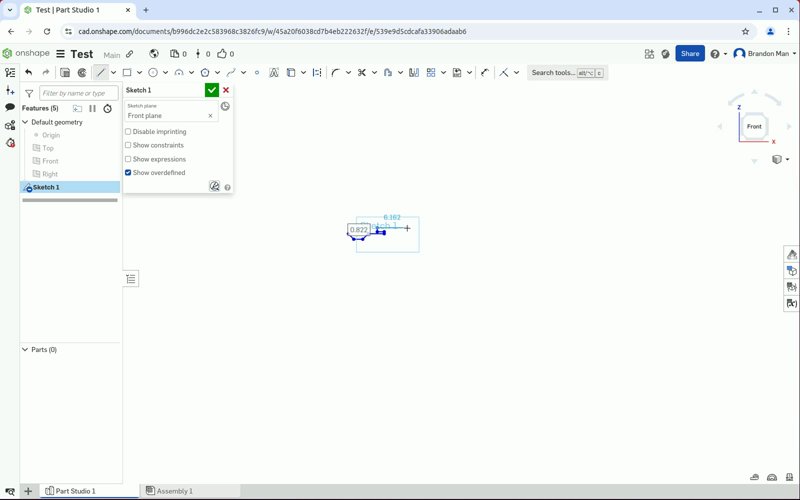
mouse_move(384, 227)
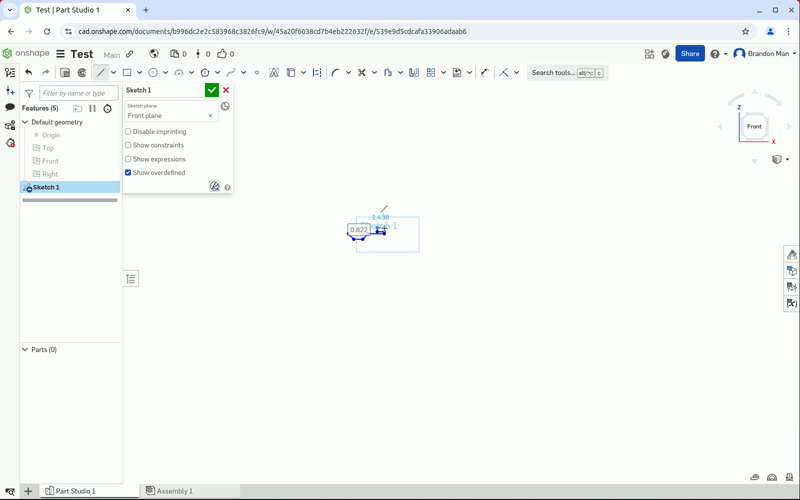
scroll(6)
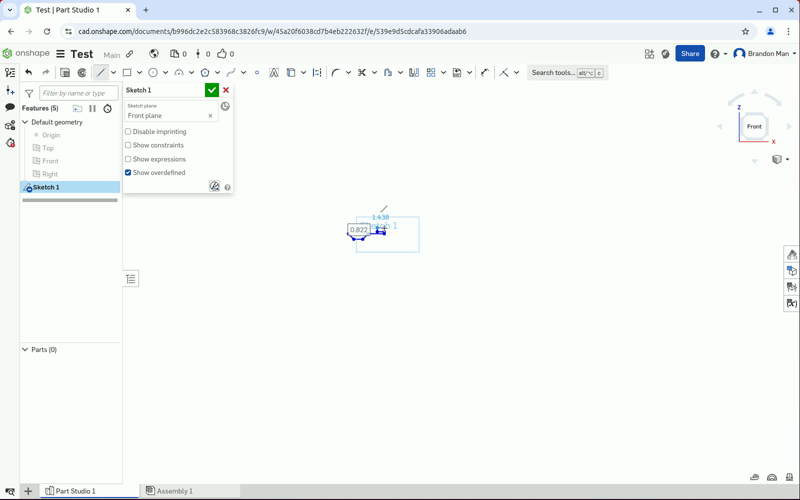
scroll(6)
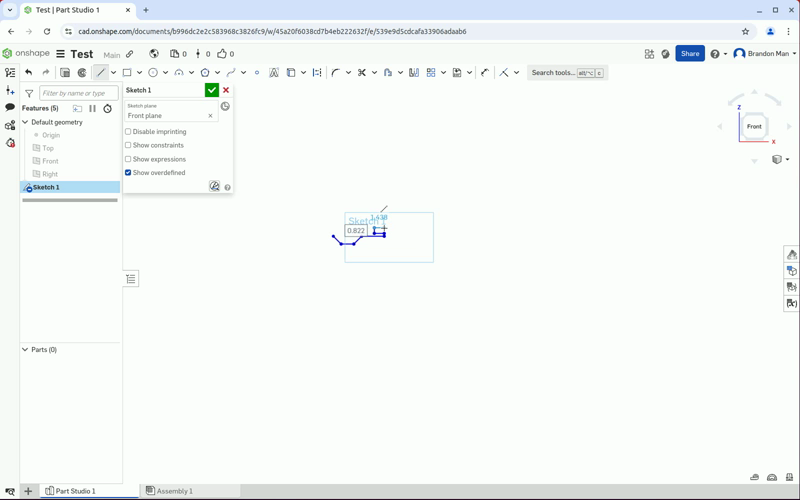
scroll(6)
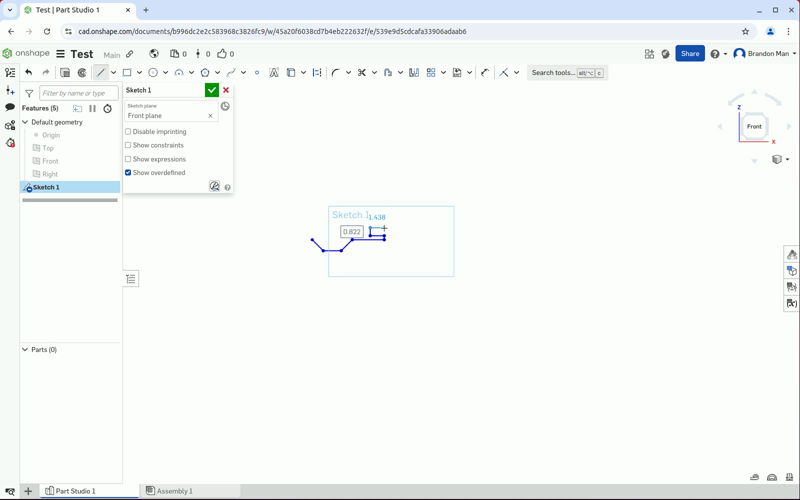
scroll(6)
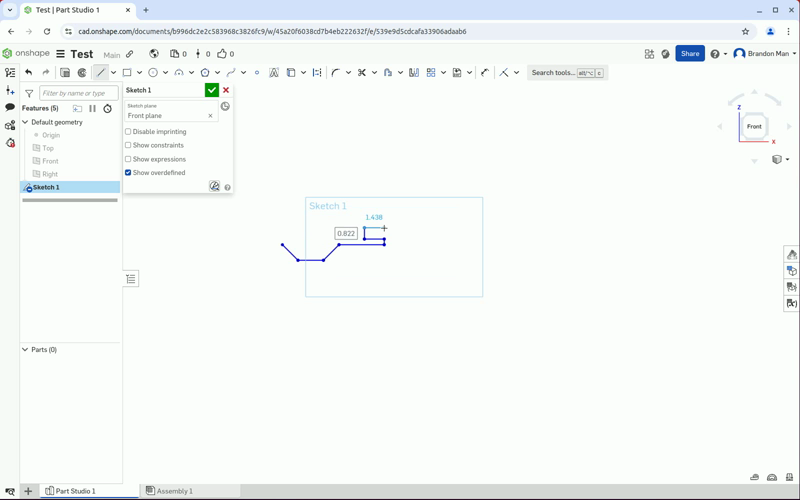
scroll(6)
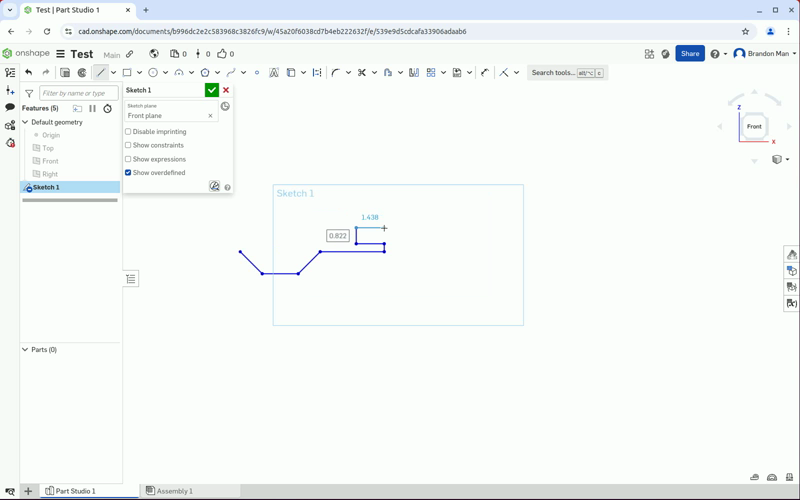
scroll(6)
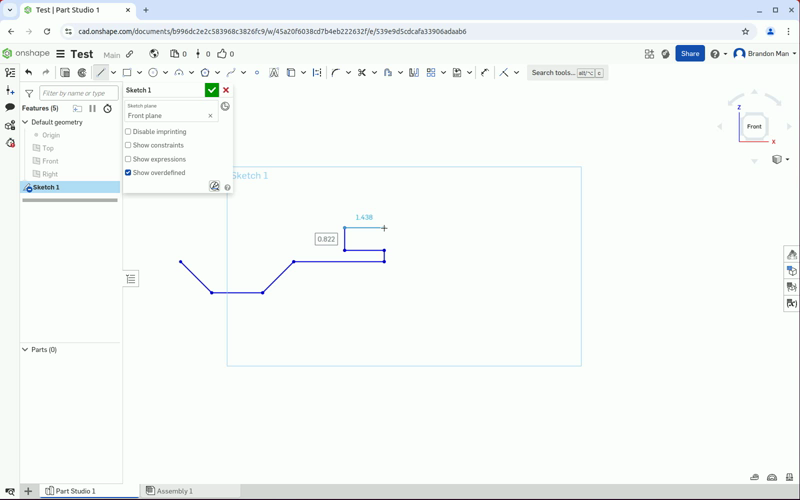
scroll(6)
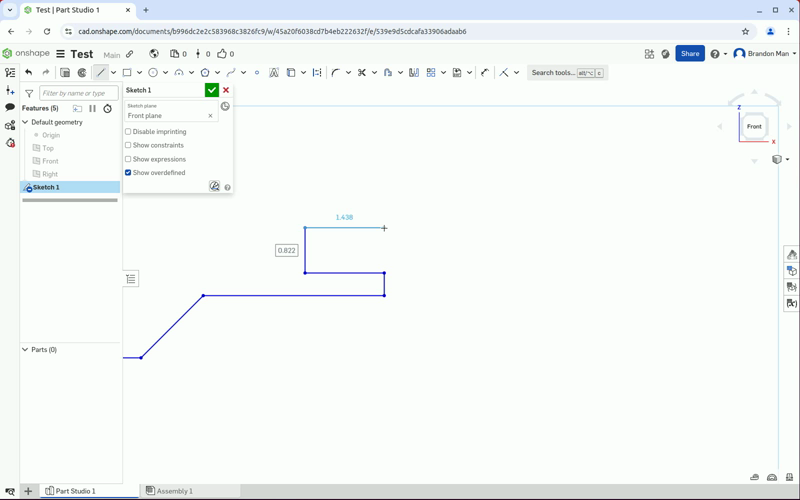
click(384, 227)
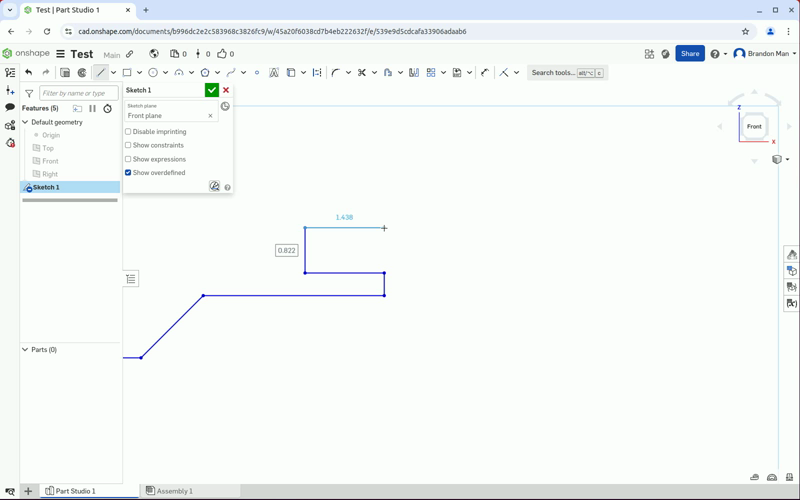
scroll(-6)
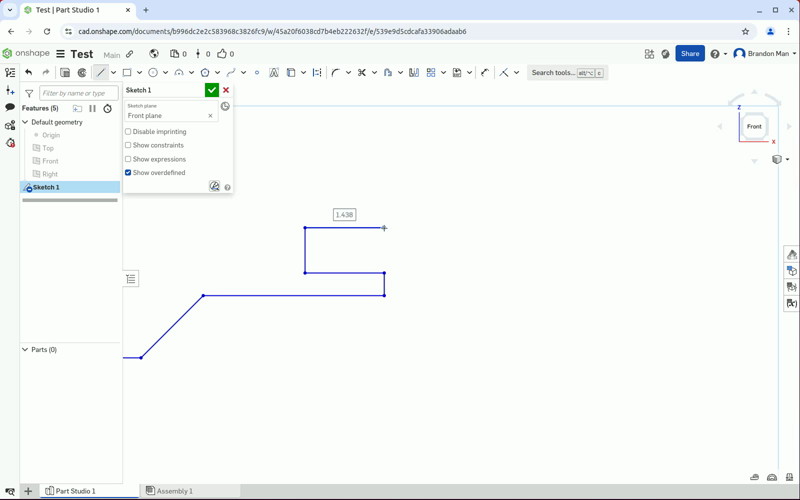
scroll(-6)
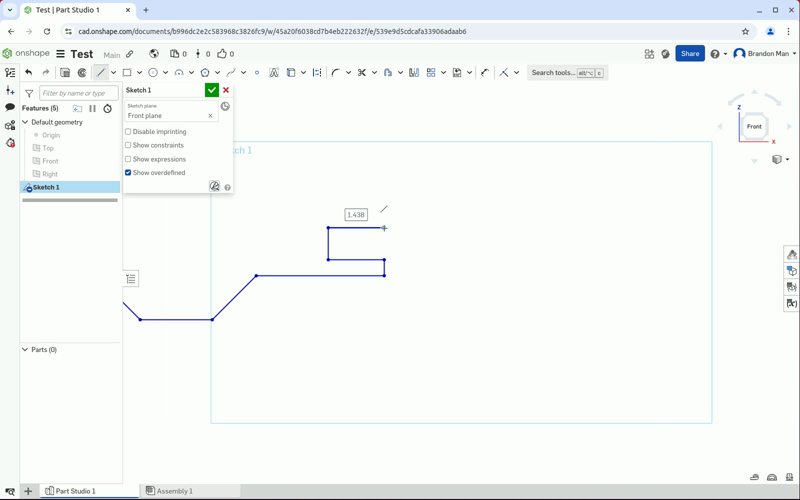
scroll(-6)
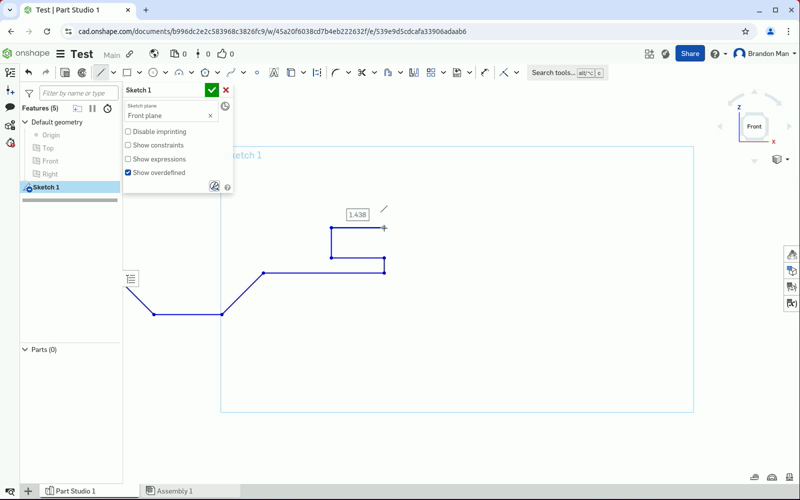
scroll(-6)
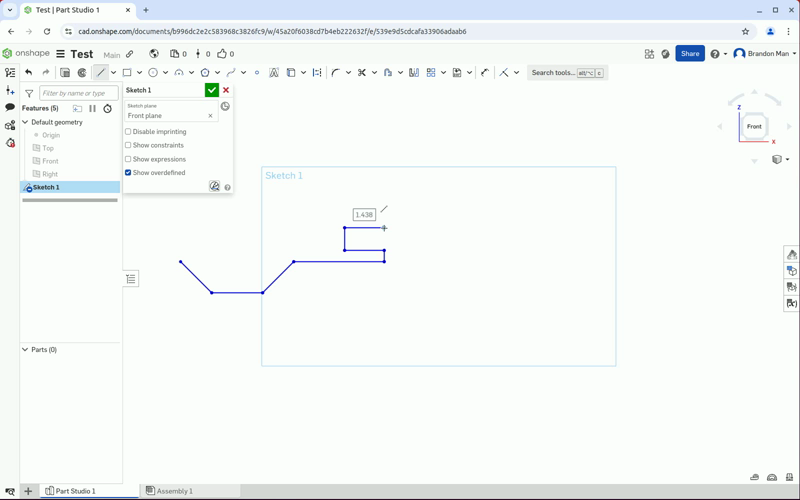
scroll(-6)
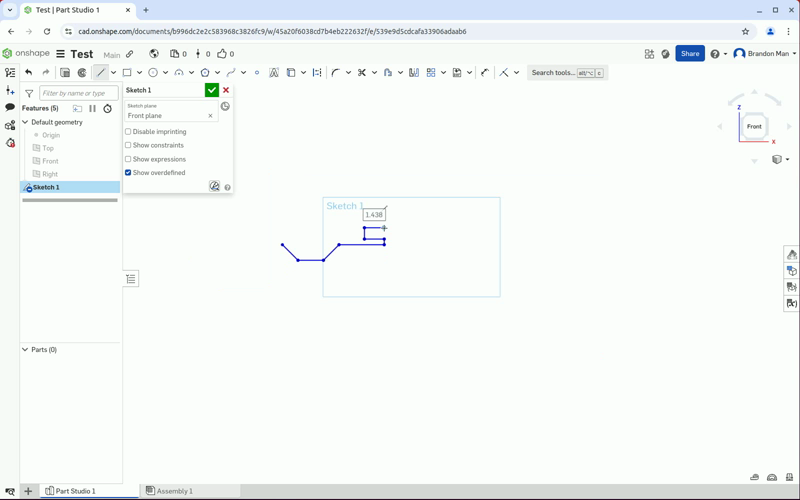
scroll(-6)
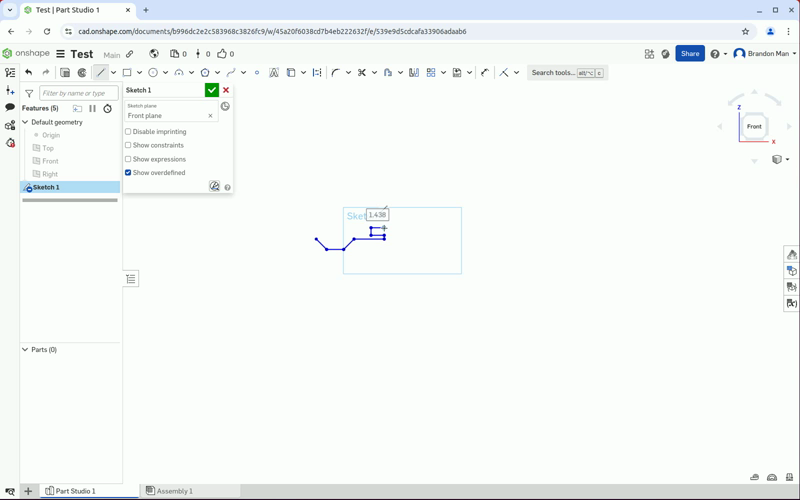
scroll(-6)
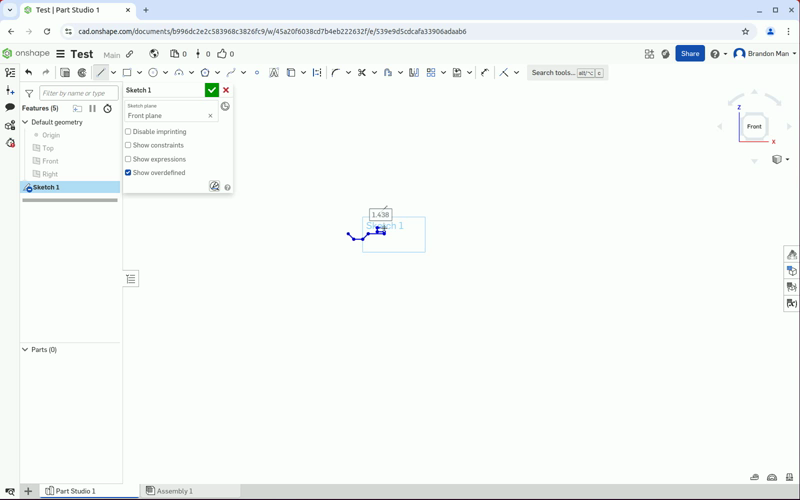
key_up(shift)
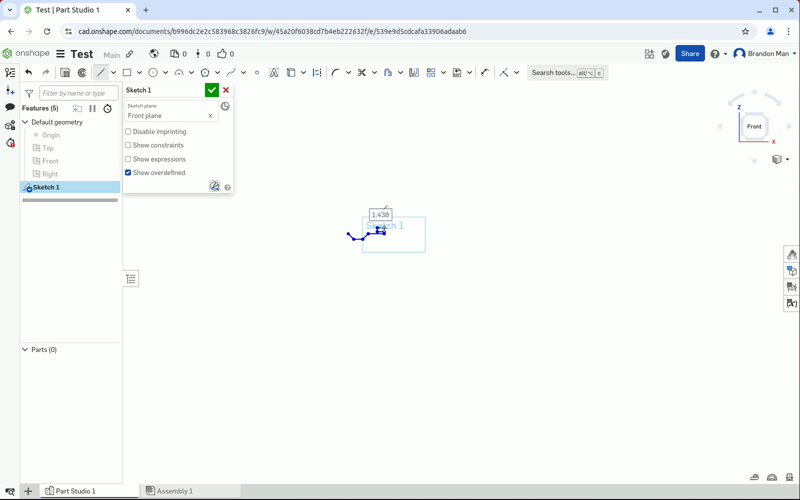
key_down(shift)
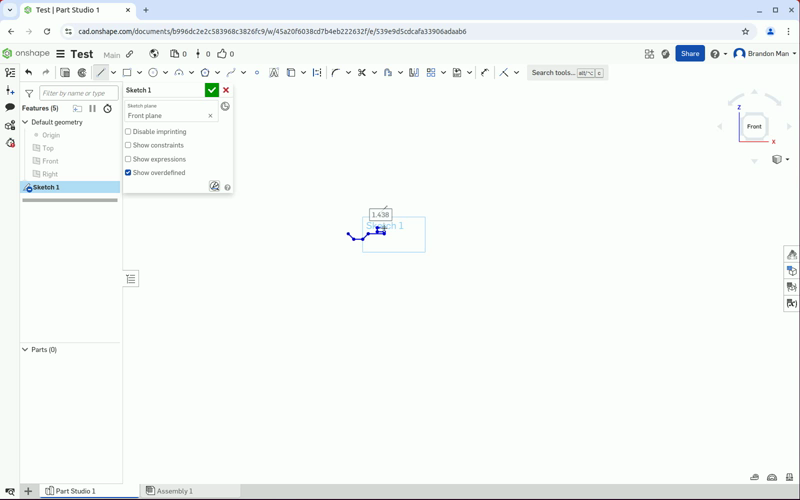
mouse_move(414, 227)
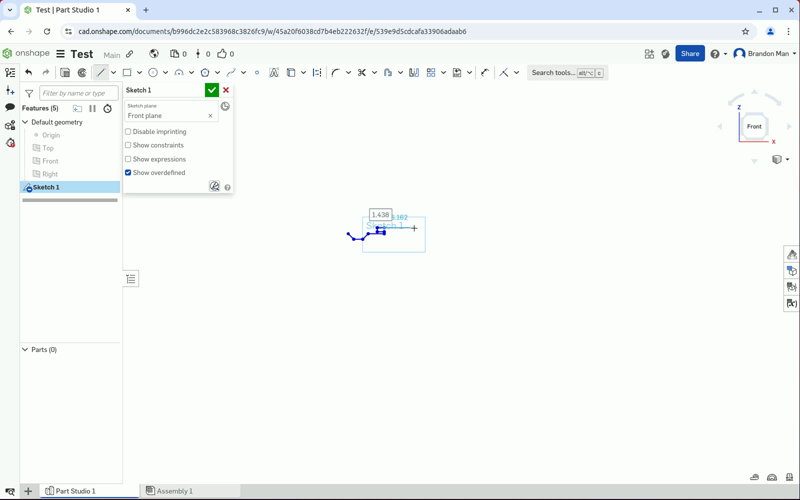
mouse_move(384, 223)
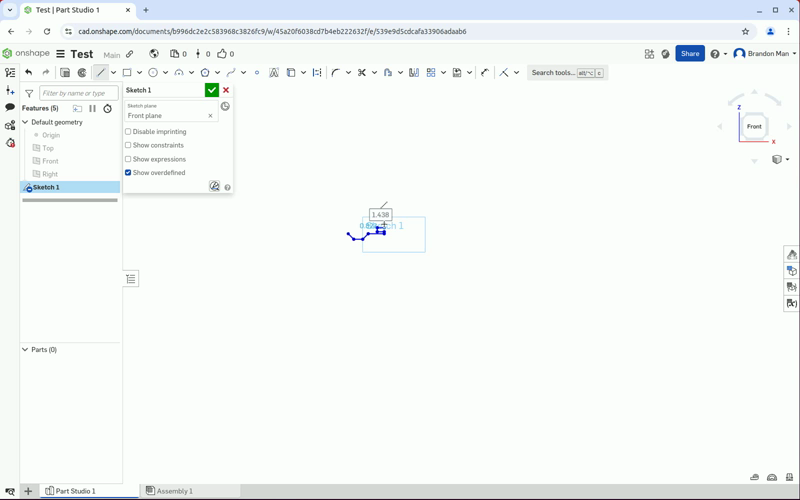
scroll(6)
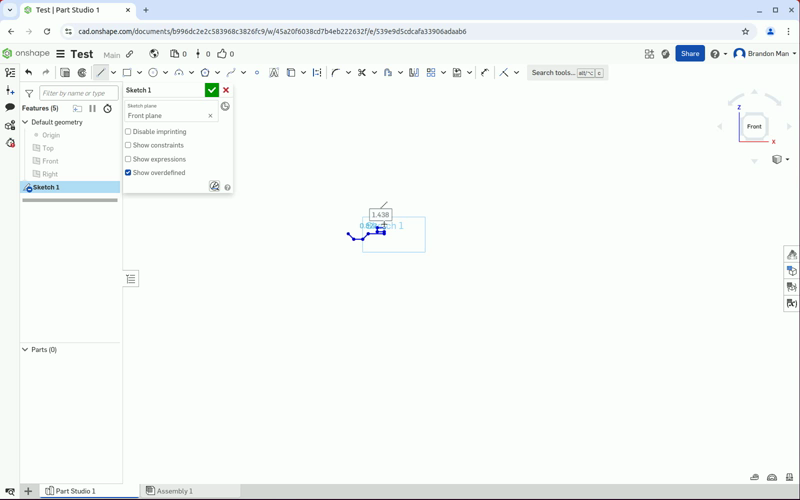
scroll(6)
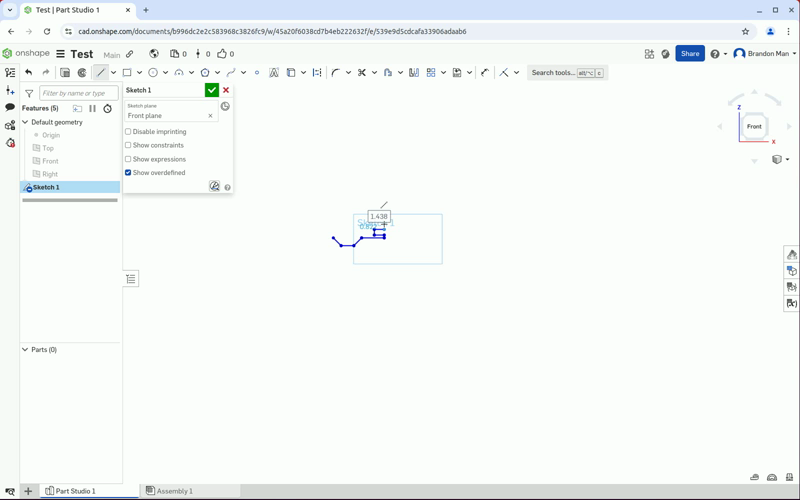
scroll(6)
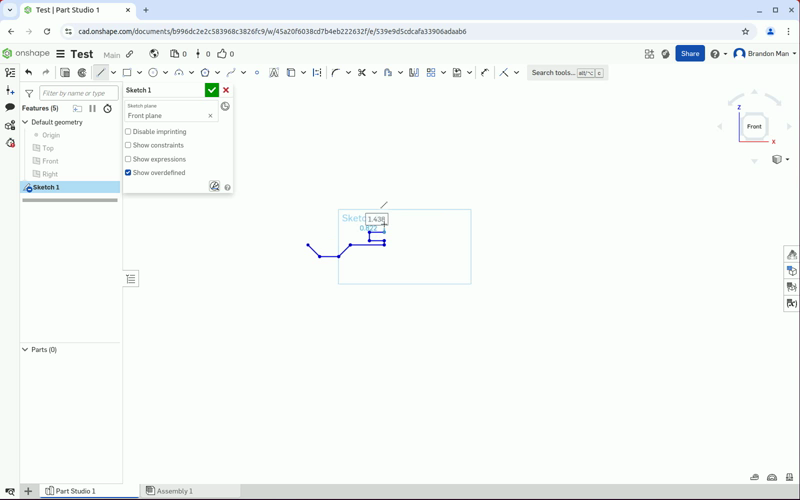
scroll(6)
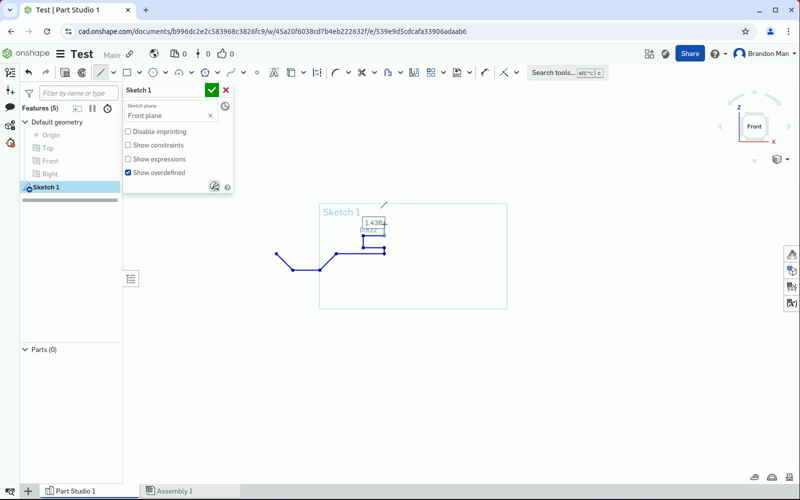
scroll(6)
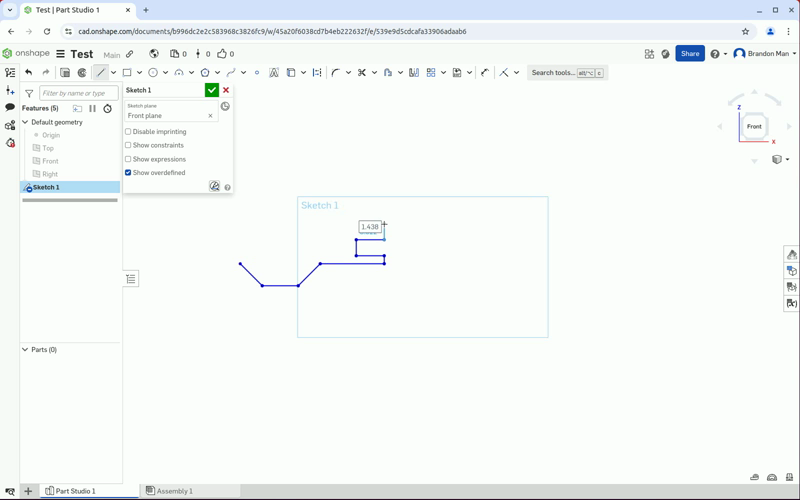
scroll(6)
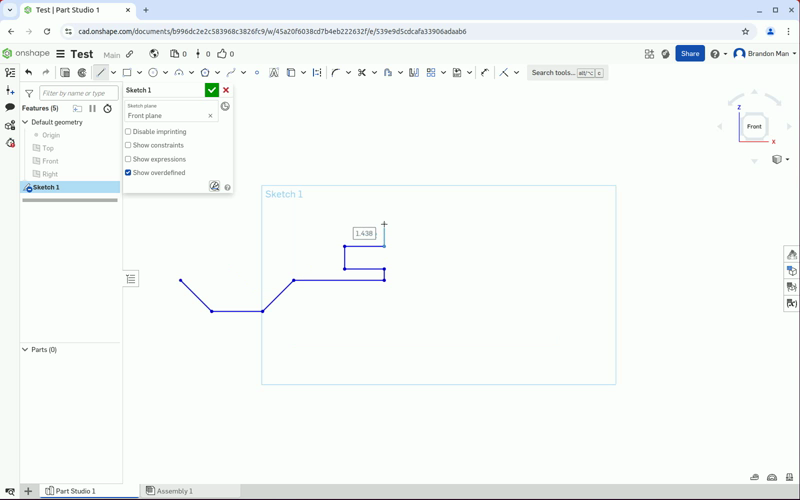
scroll(6)
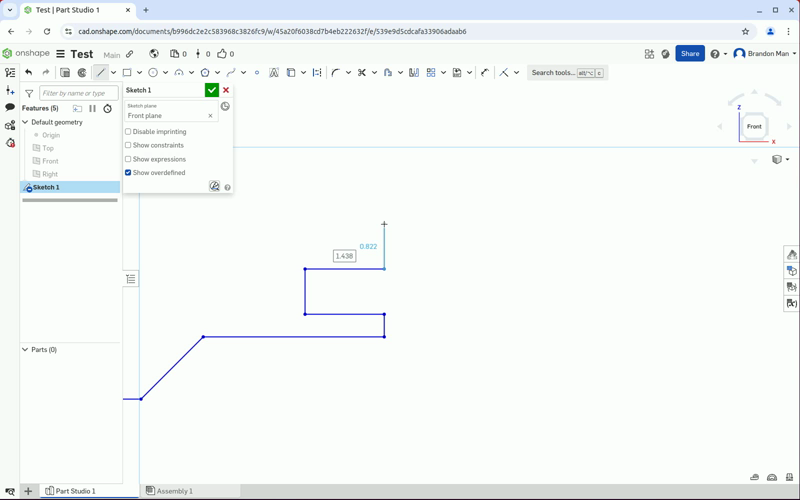
click(384, 223)
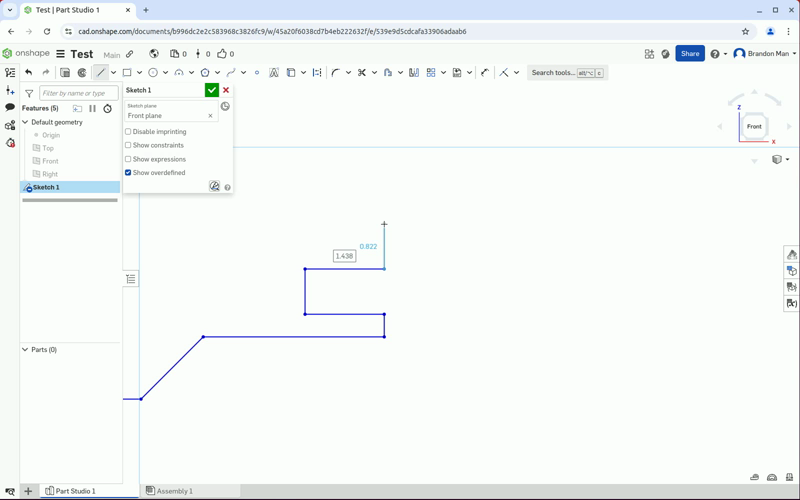
scroll(-6)
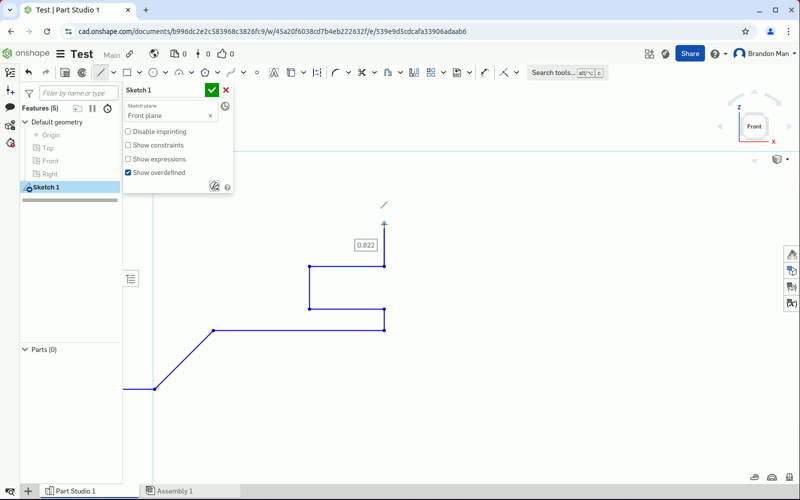
scroll(-6)
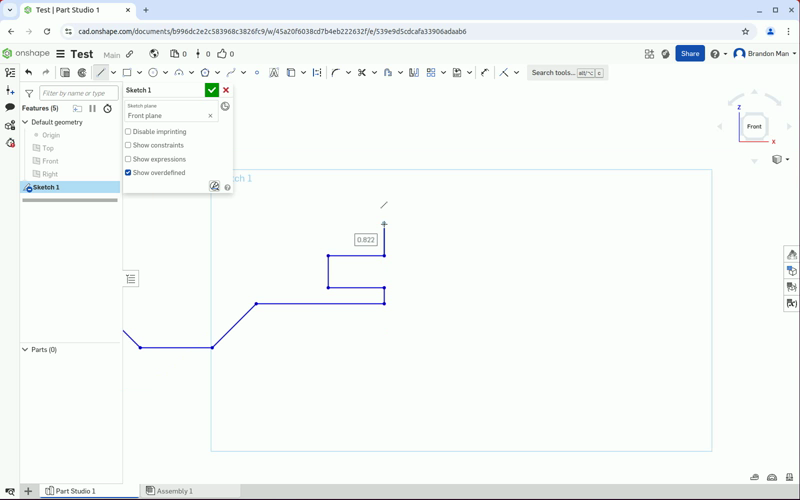
scroll(-6)
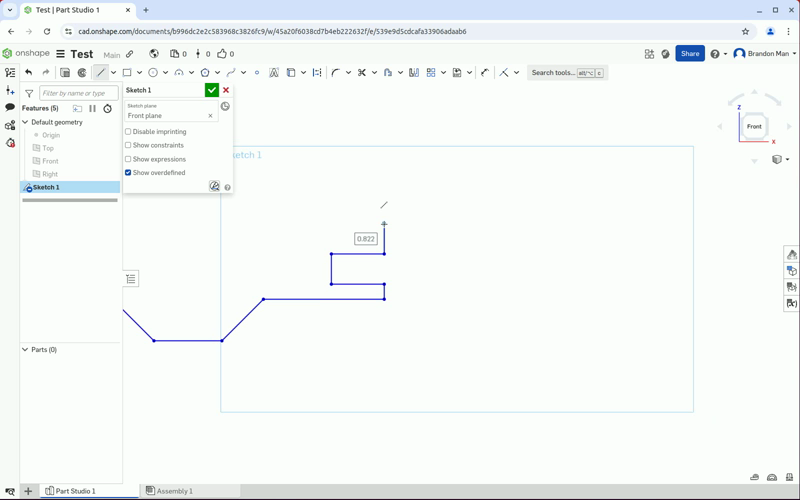
scroll(-6)
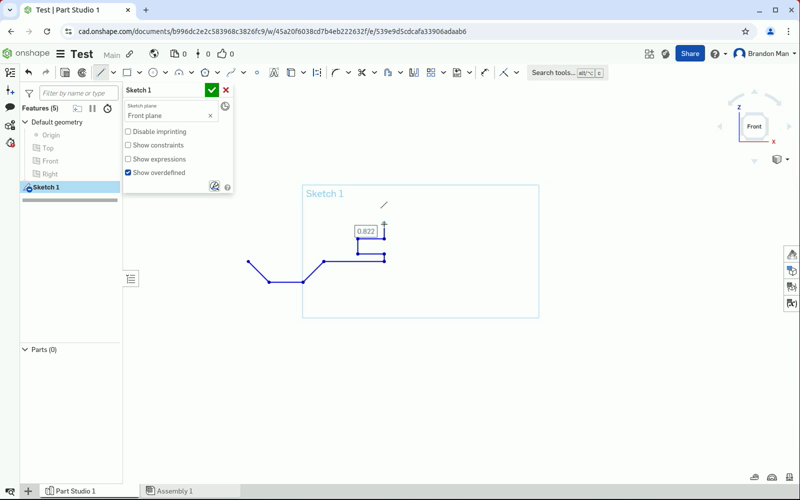
scroll(-6)
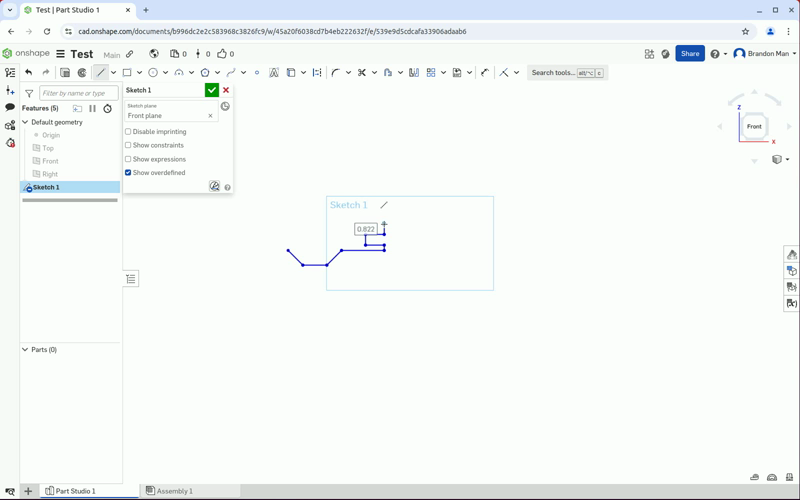
scroll(-6)
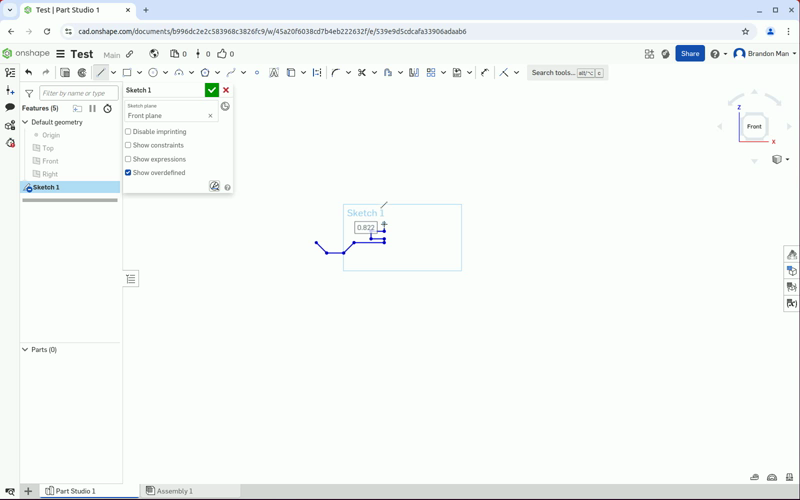
scroll(-6)
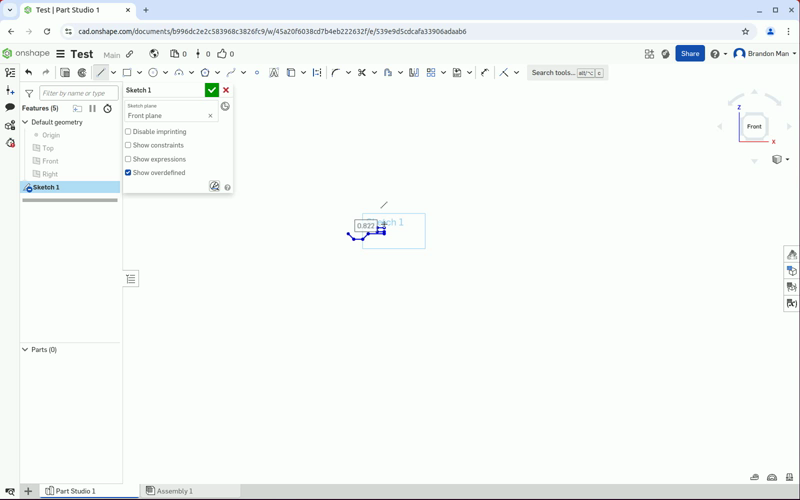
key_up(shift)
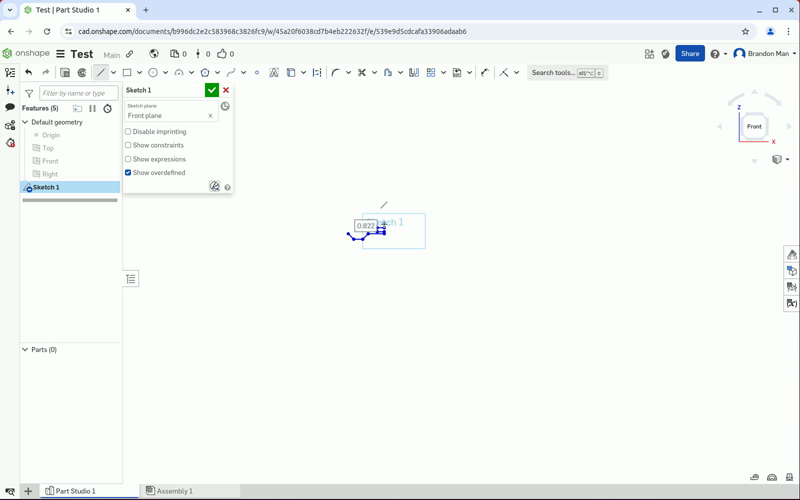
key_down(shift)
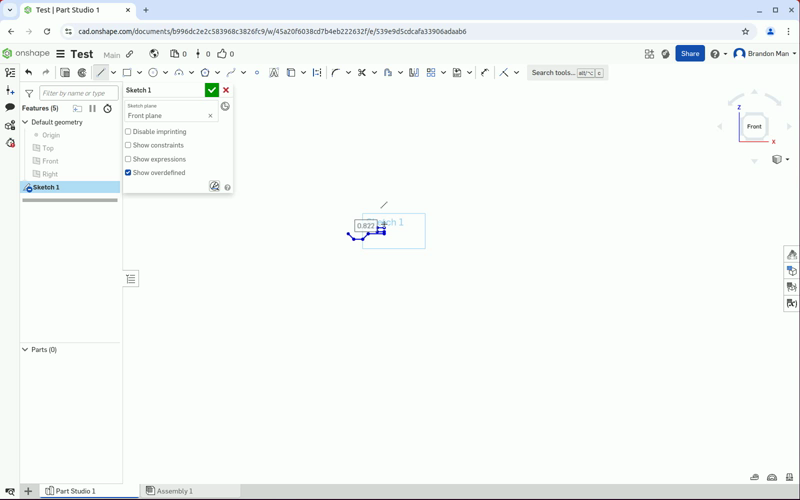
mouse_move(414, 223)
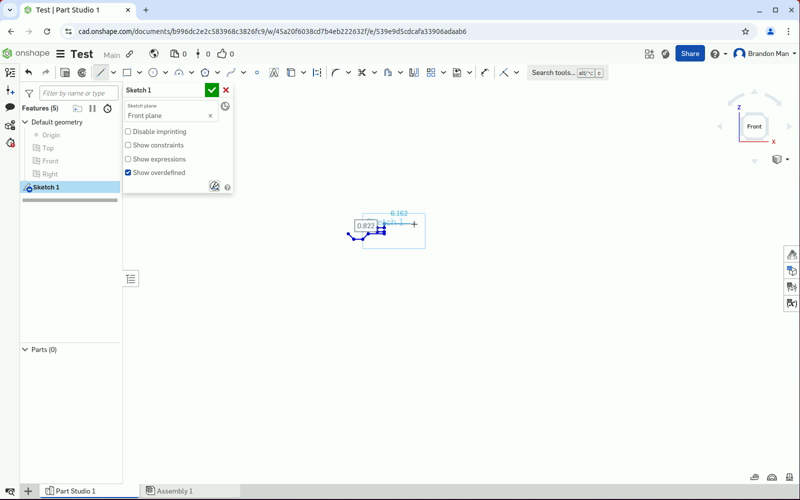
mouse_move(368, 223)
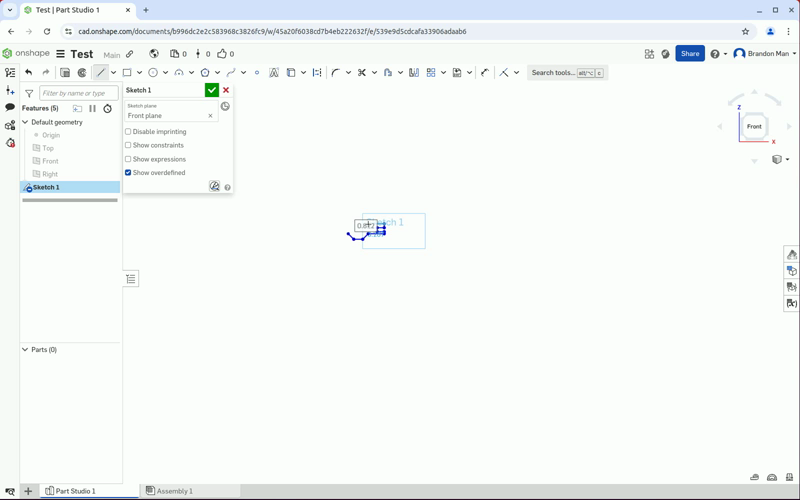
click(368, 223)
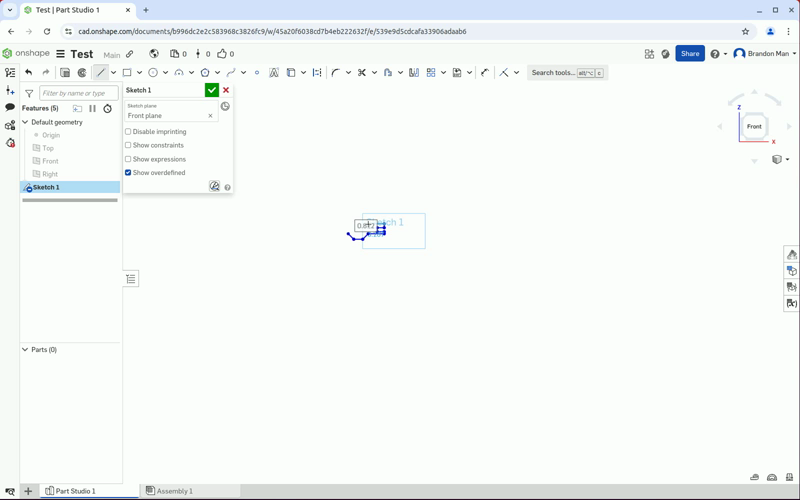
key_up(shift)
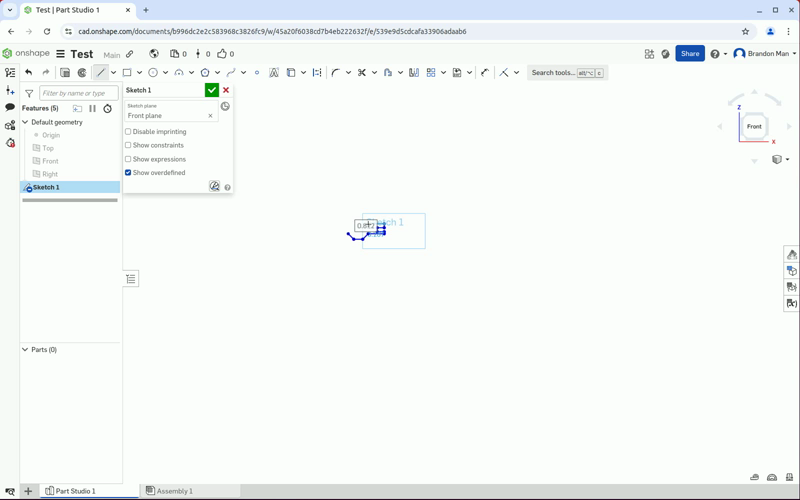
key_down(shift)
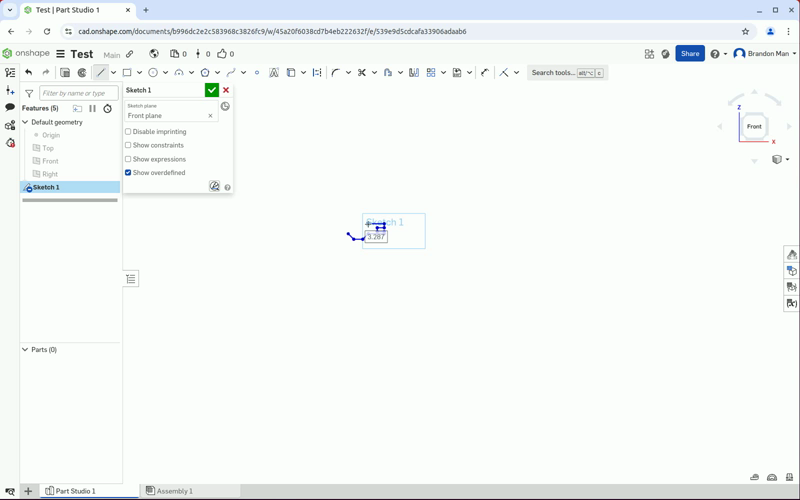
mouse_move(398, 223)
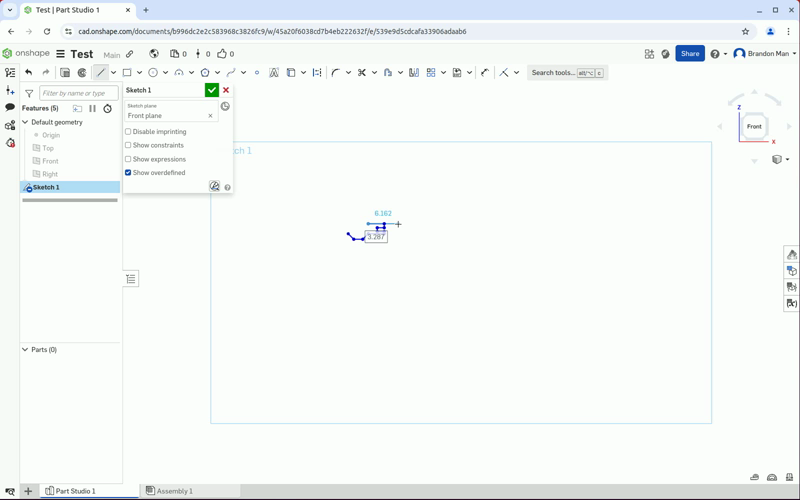
mouse_move(361, 218)
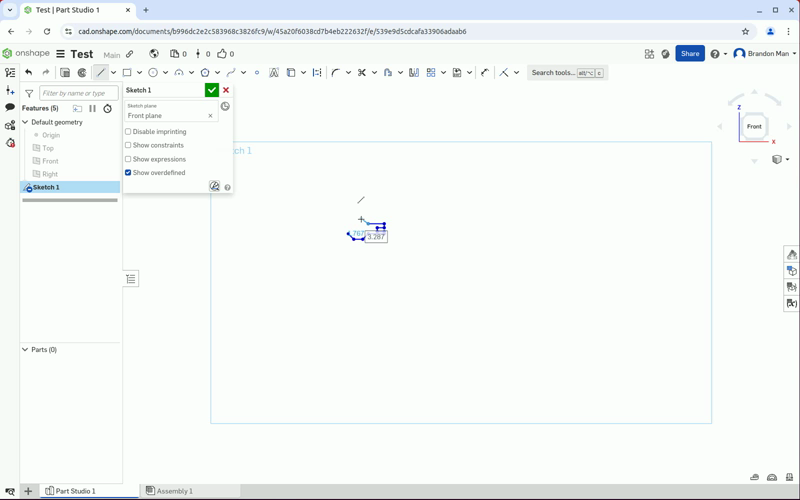
click(361, 218)
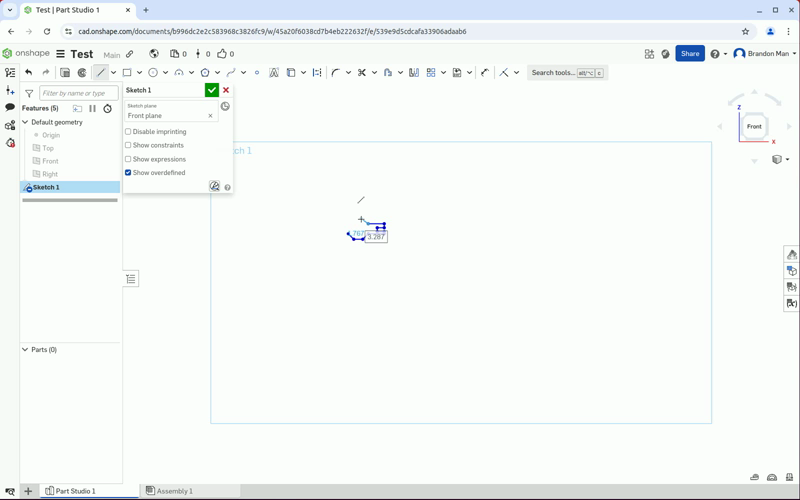
key_up(shift)
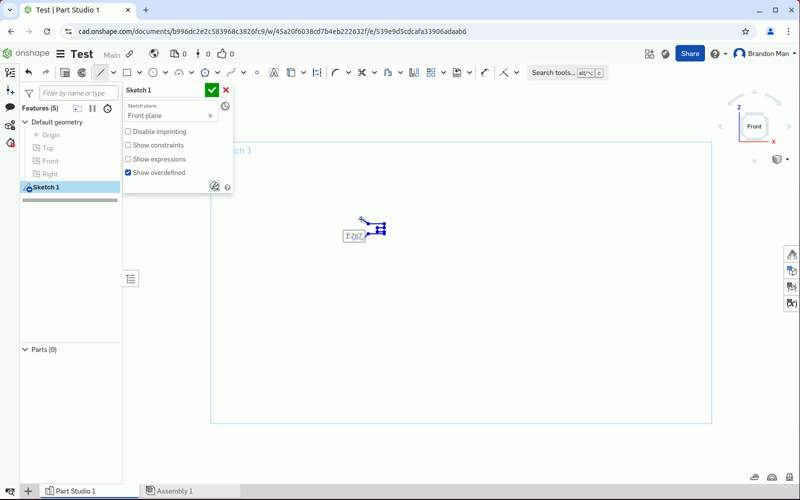
key_down(shift)
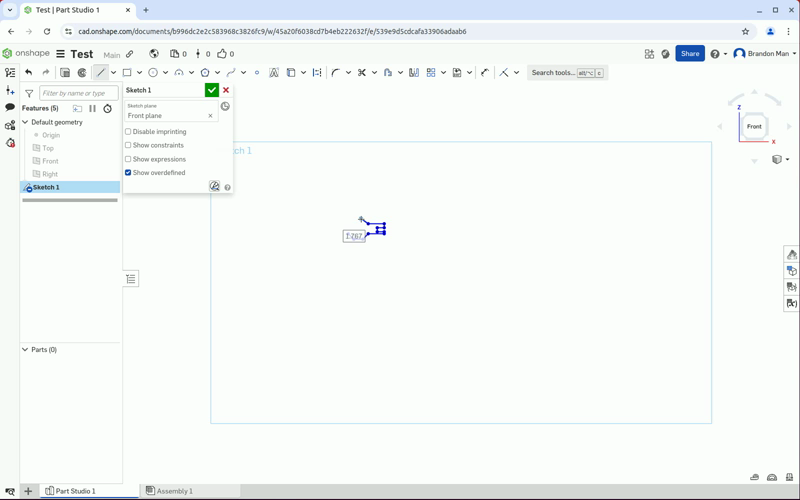
mouse_move(391, 218)
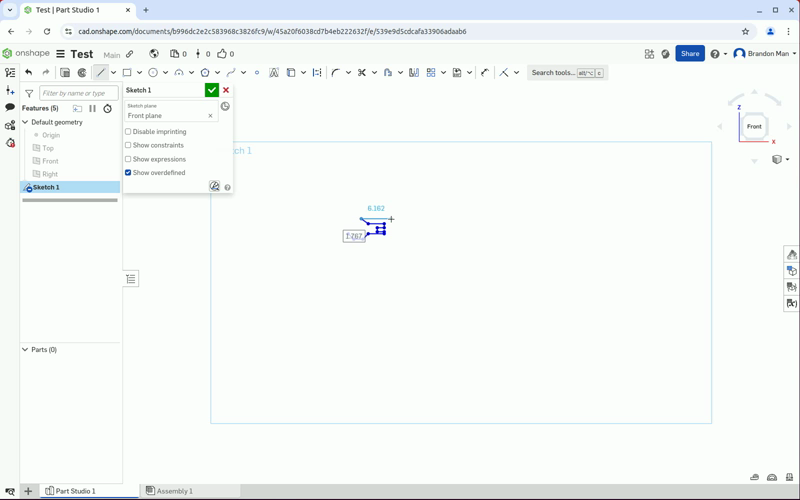
mouse_move(353, 218)
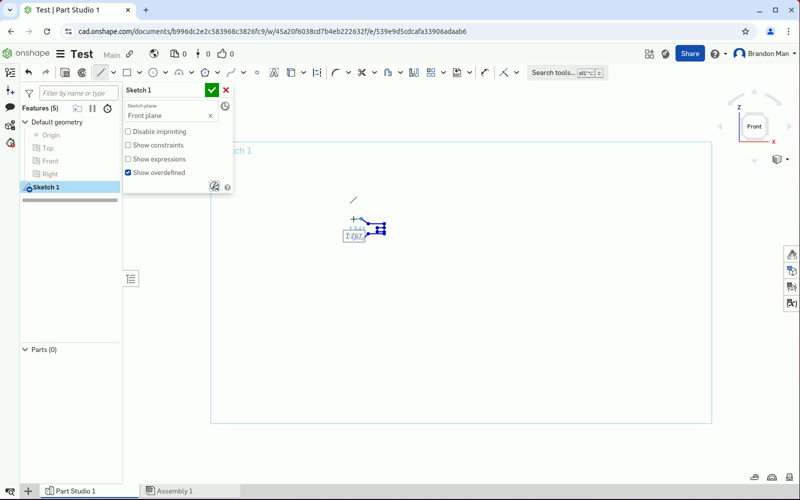
click(353, 218)
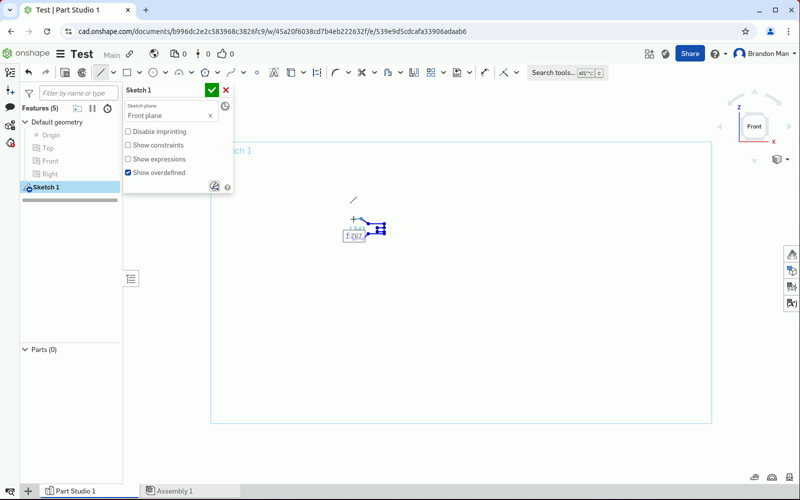
key_up(shift)
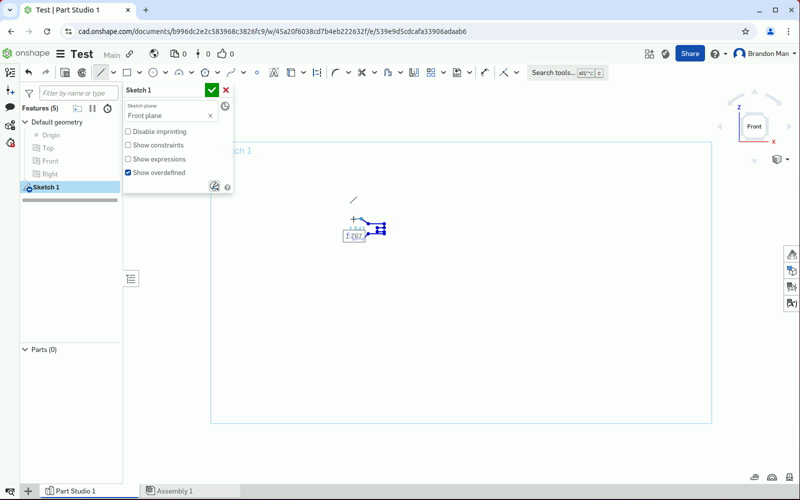
key_down(shift)
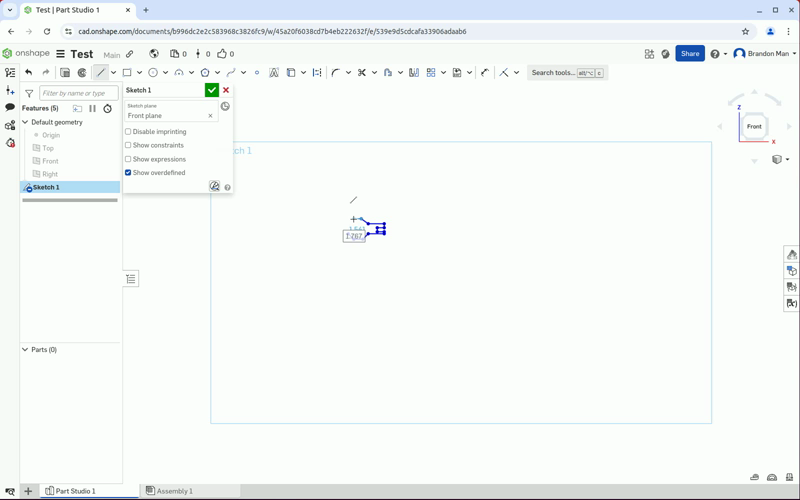
mouse_move(383, 218)
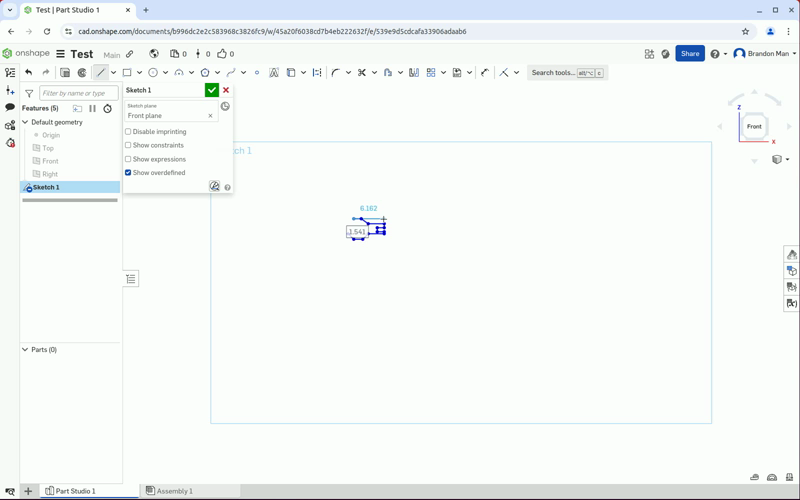
mouse_move(348, 224)
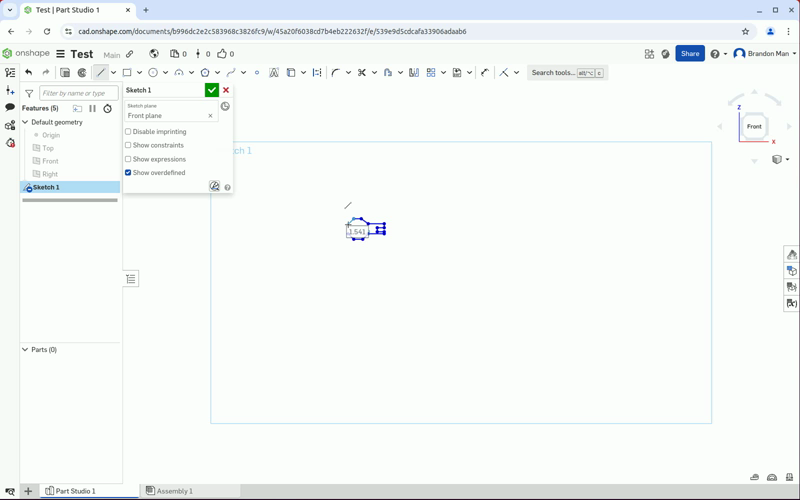
click(348, 224)
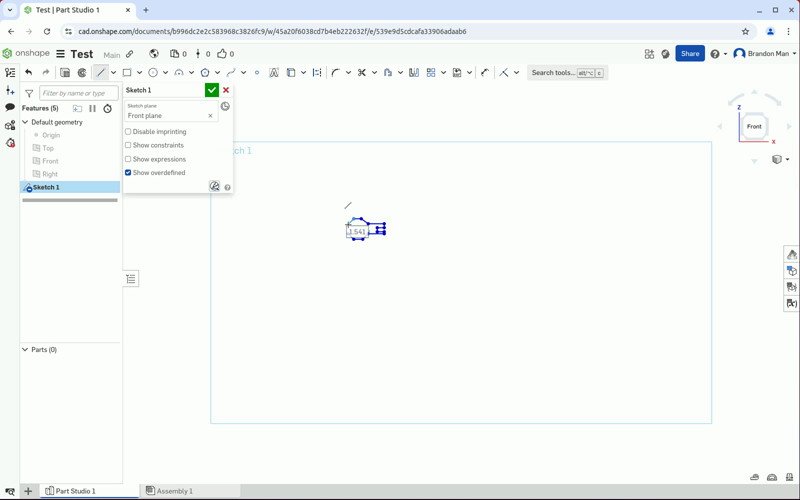
key_up(shift)
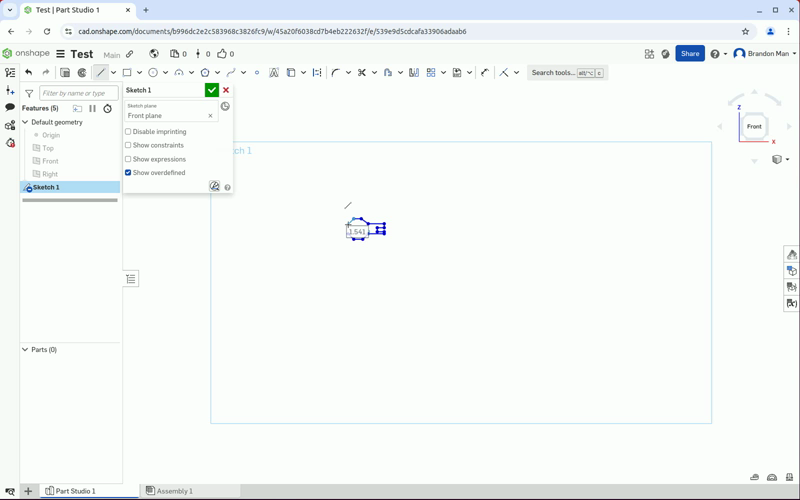
mouse_move(378, 224)
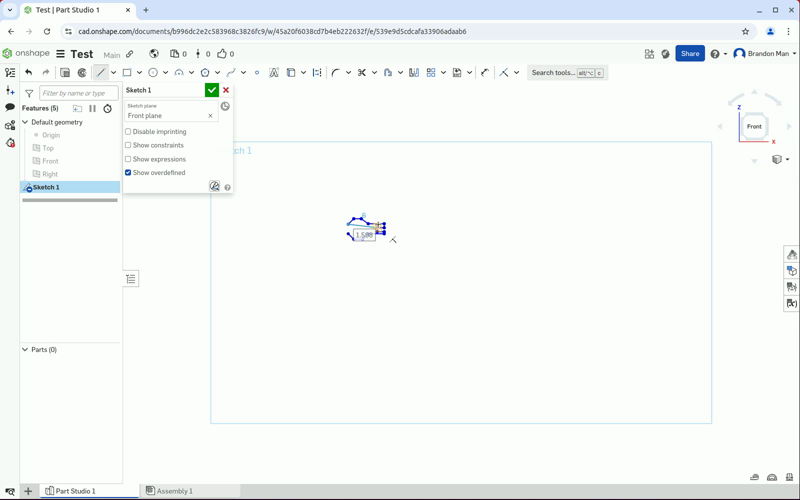
key_down(shift)
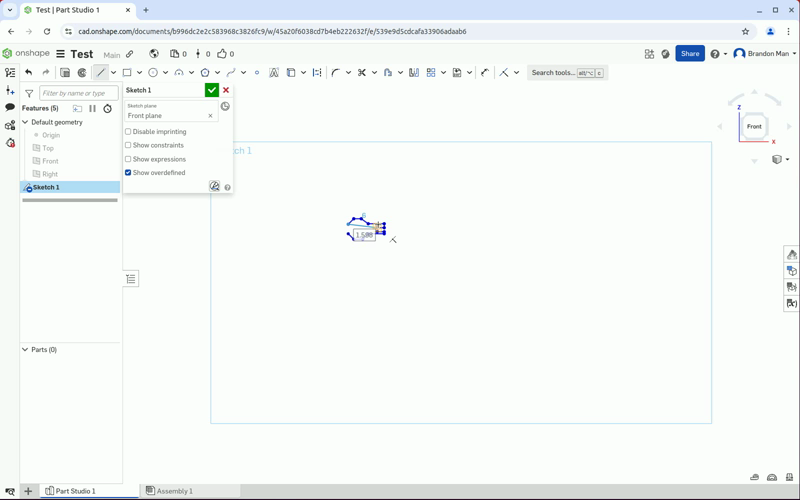
mouse_move(348, 233)
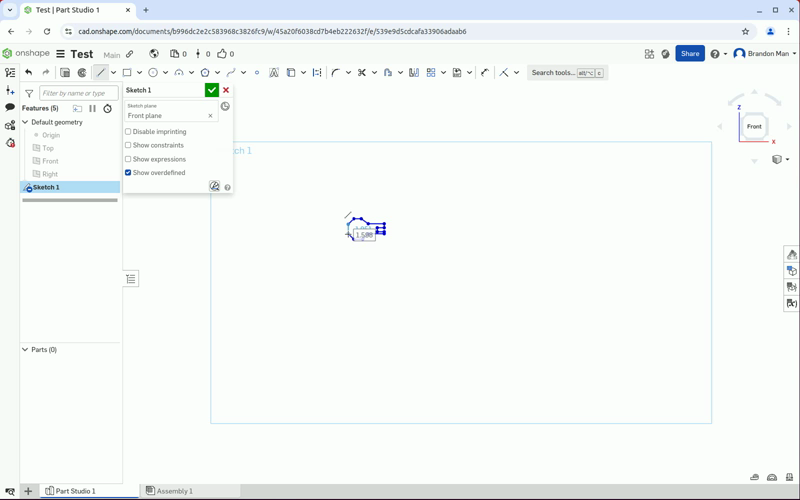
key_up(shift)
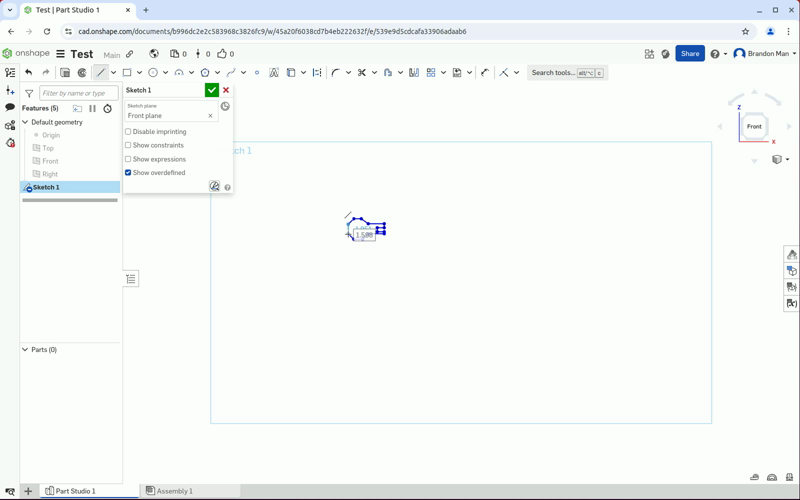
click(348, 233)
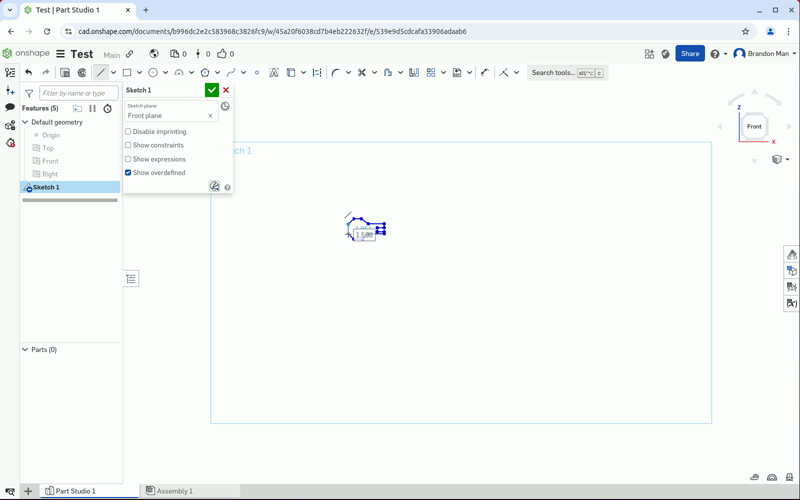
key(esc)
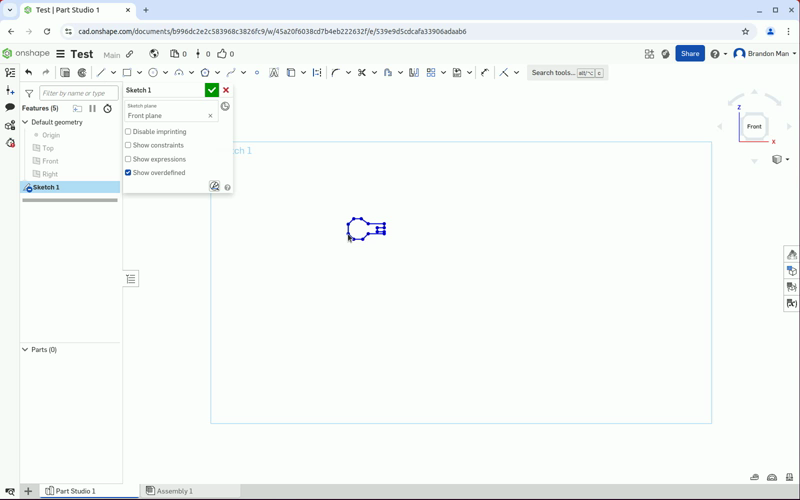
key(c)
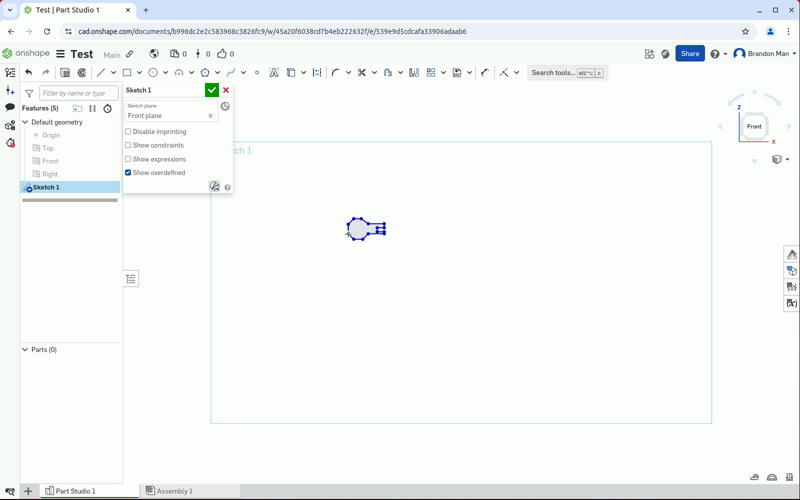
key_down(shift)
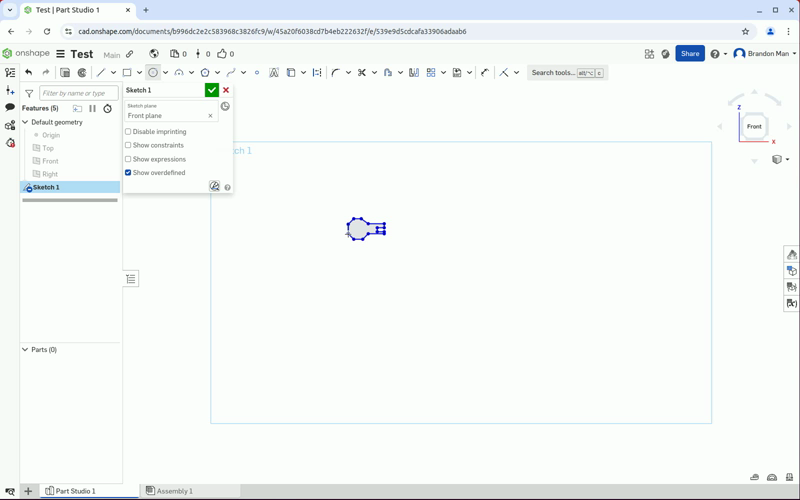
mouse_move(358, 228)
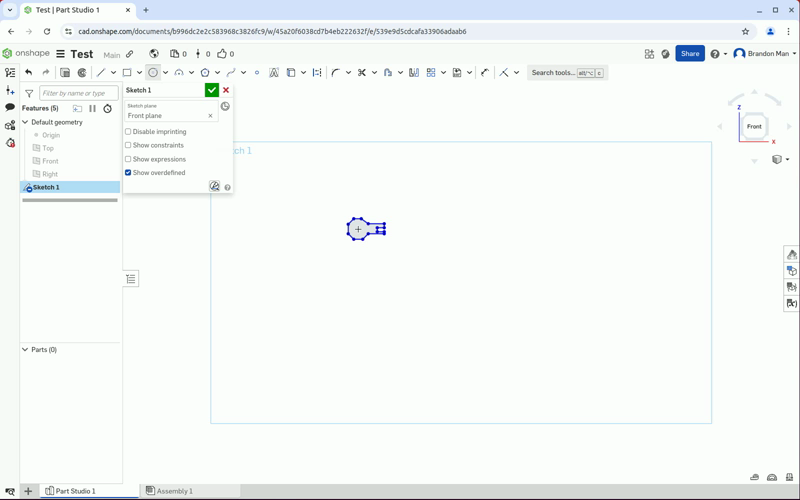
click(358, 228)
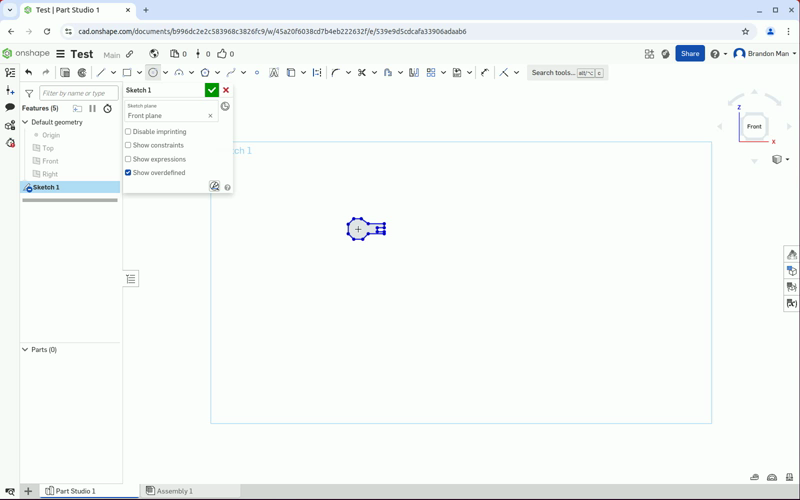
key_up(shift)
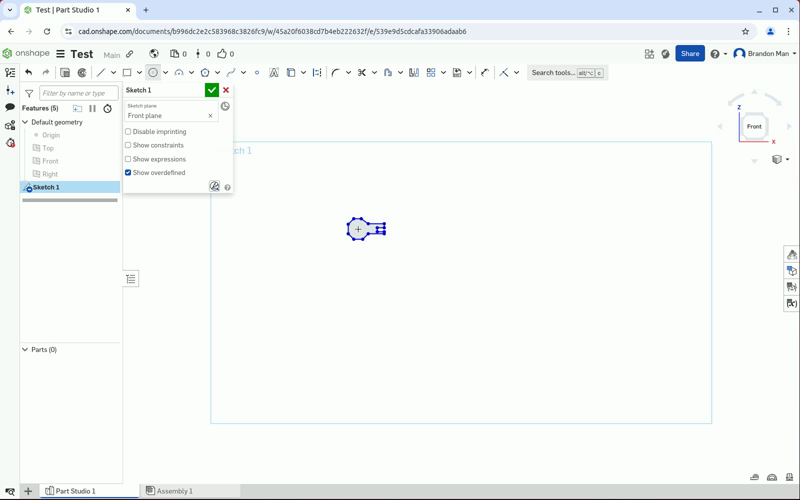
mouse_move(362, 228)
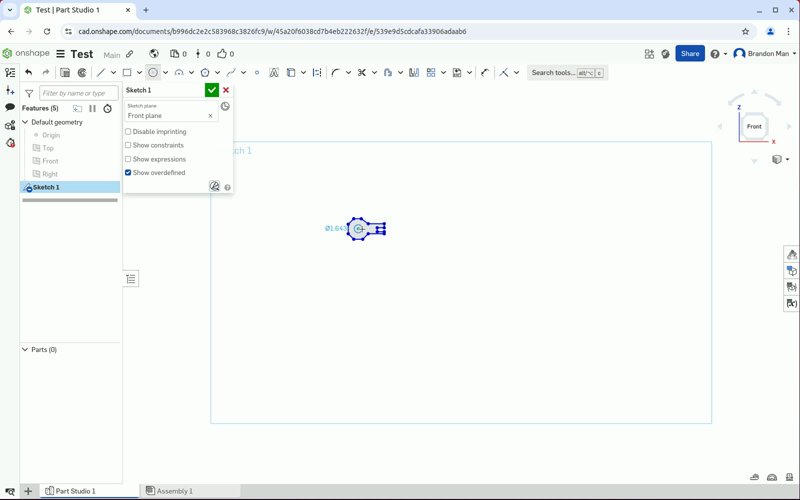
click(362, 228)
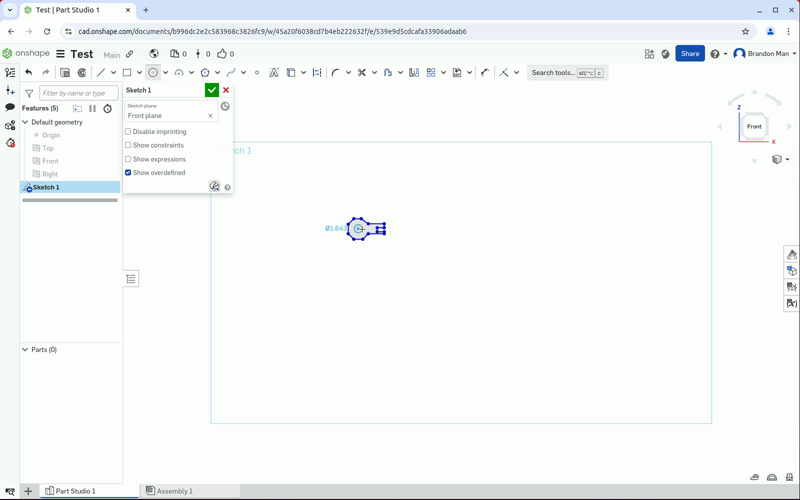
key(esc)
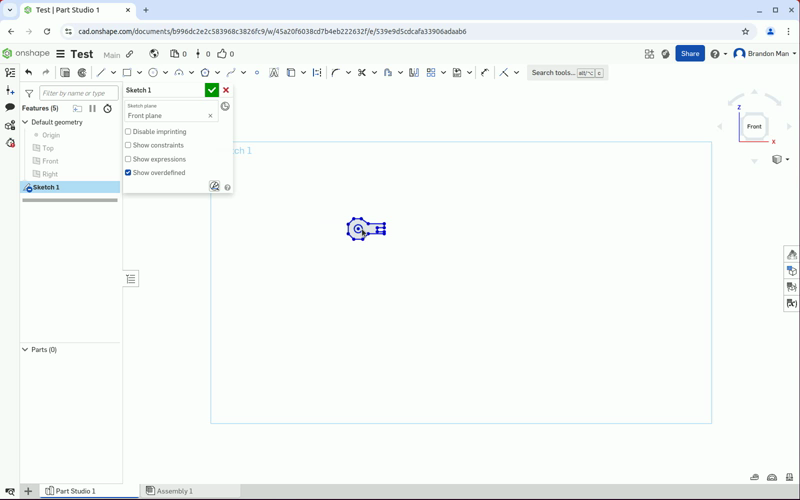
mouse_move(382, 227)
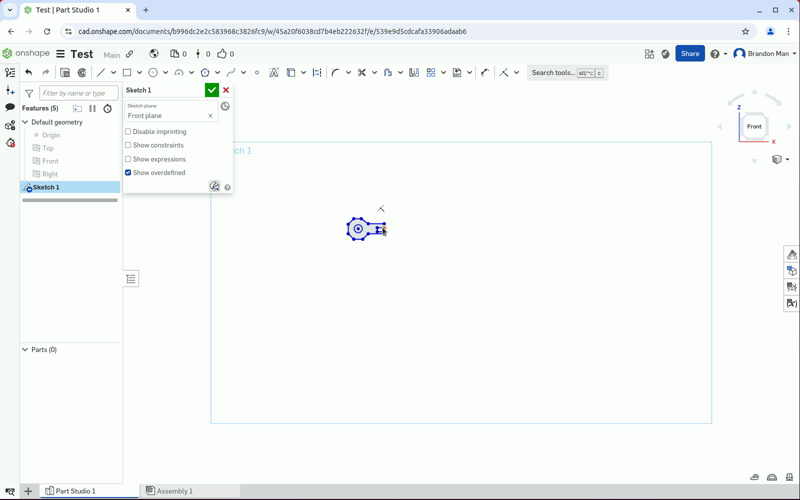
scroll(6)
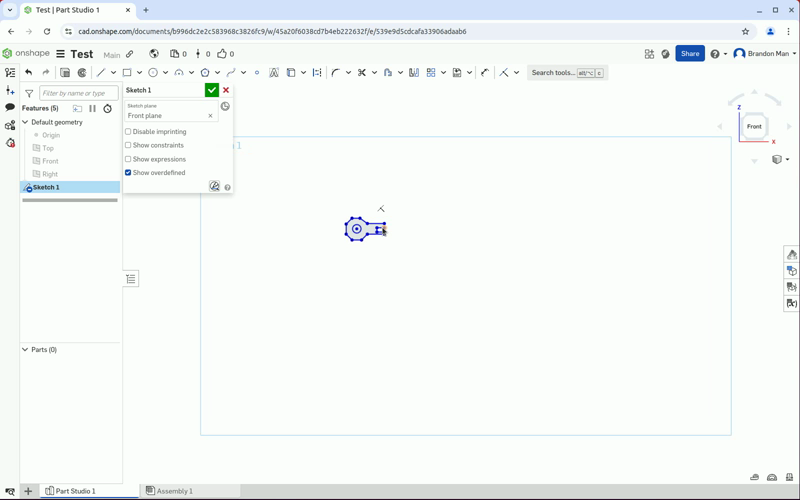
scroll(6)
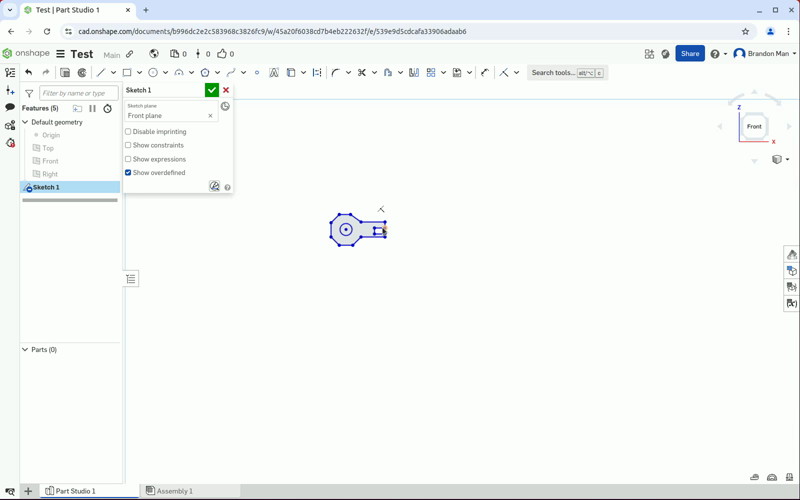
scroll(6)
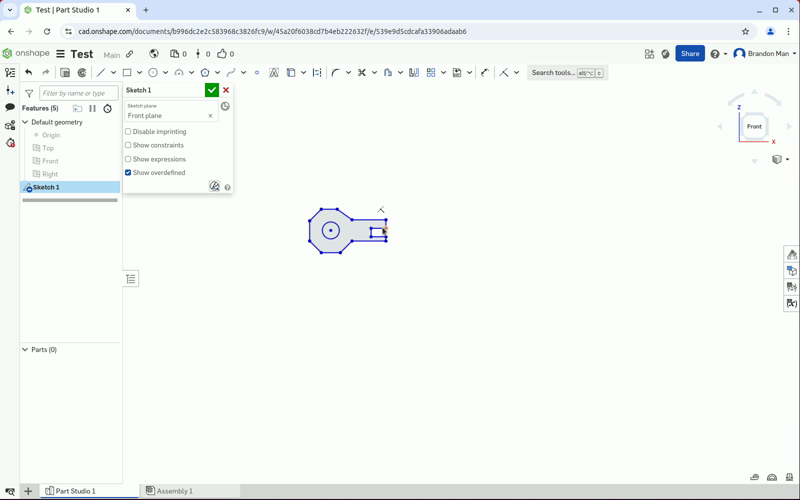
scroll(6)
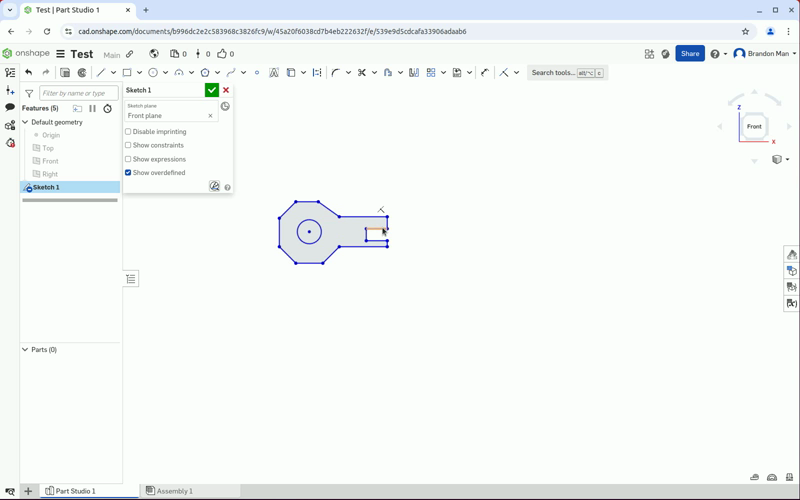
scroll(6)
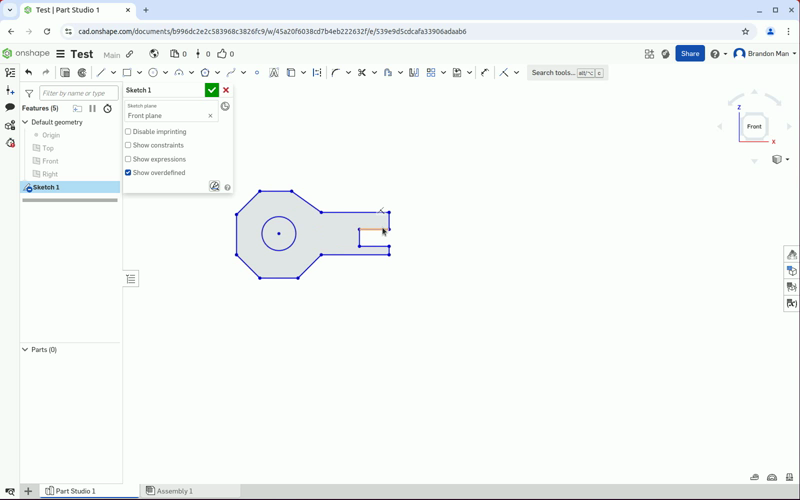
scroll(6)
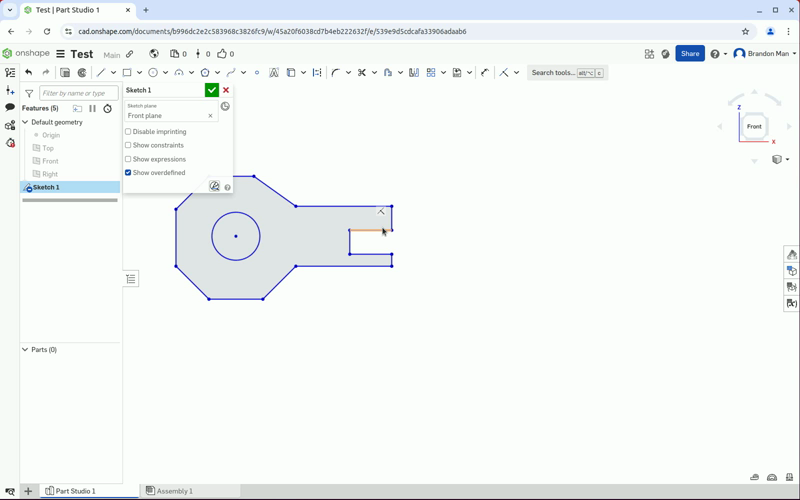
scroll(6)
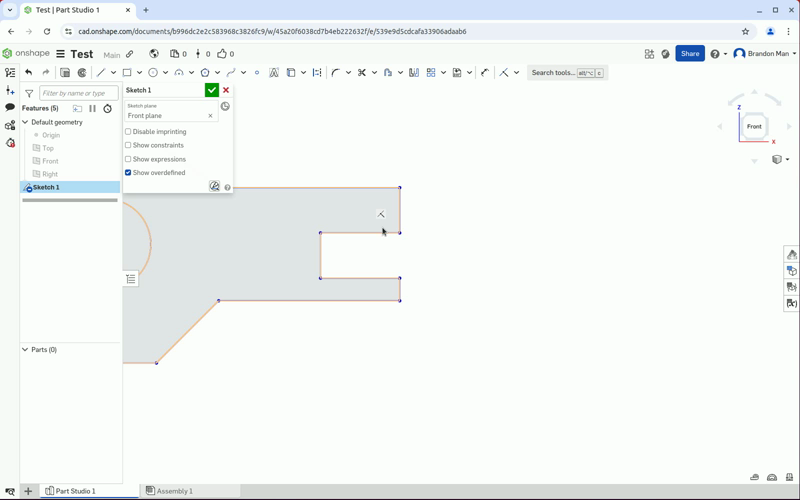
click(382, 227)
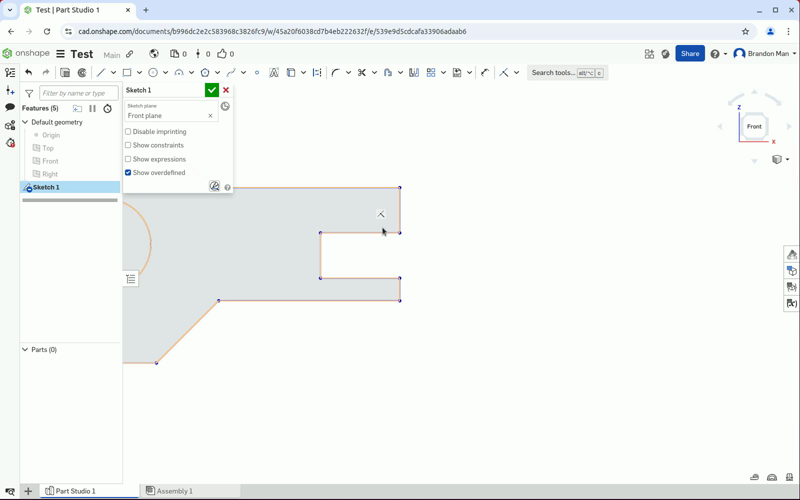
scroll(-6)
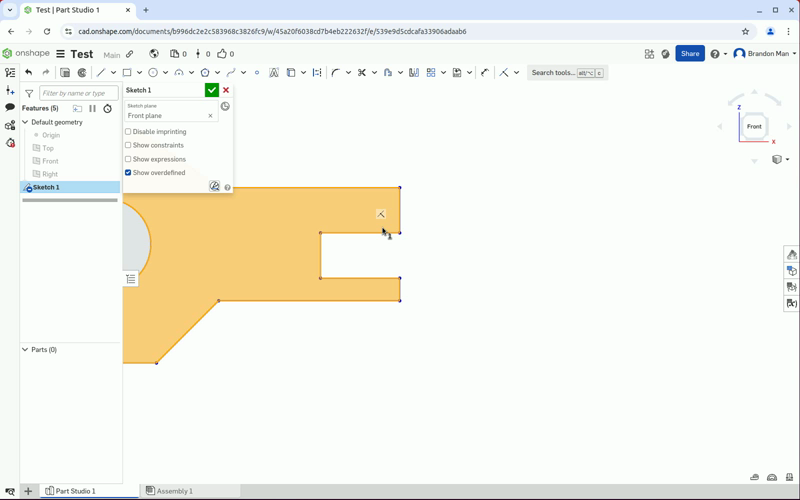
scroll(-6)
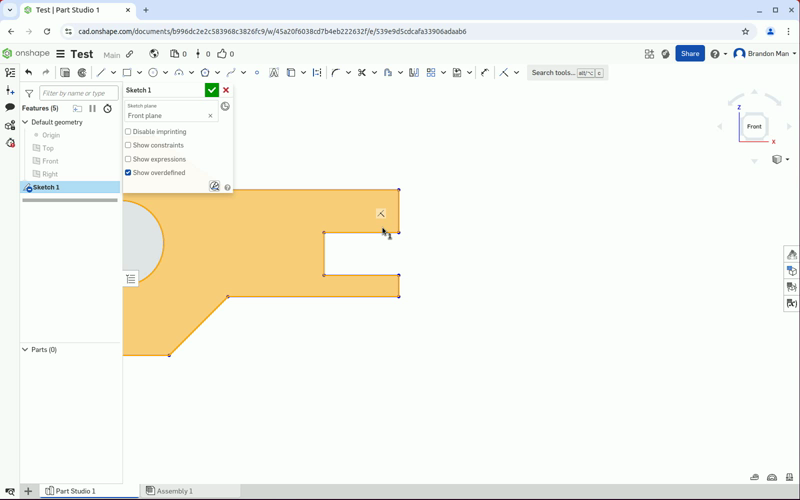
scroll(-6)
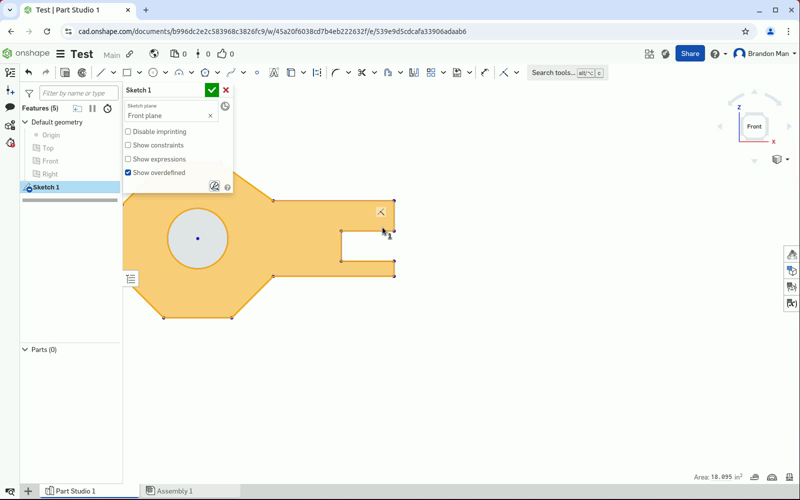
scroll(-6)
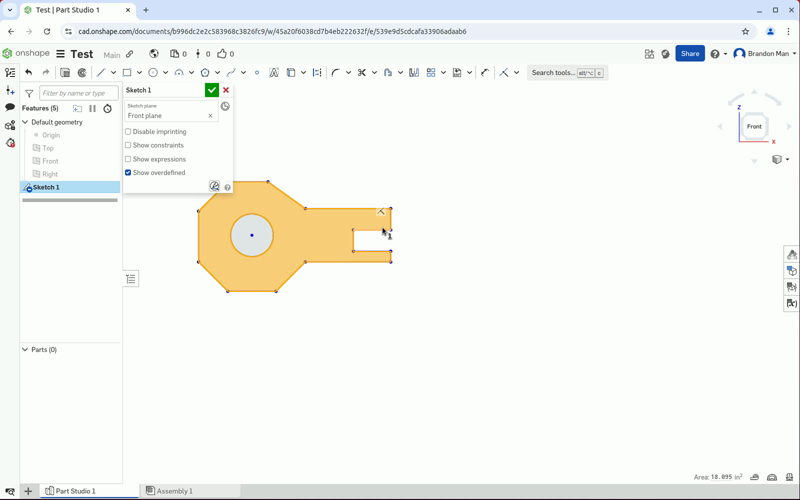
scroll(-6)
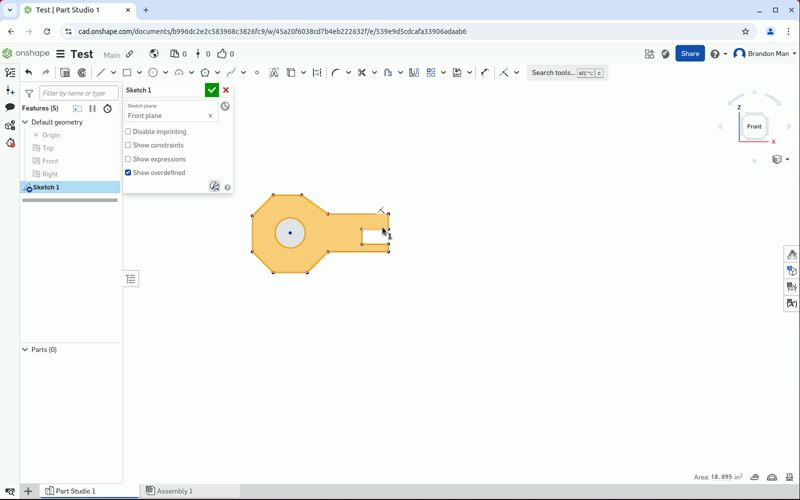
scroll(-6)
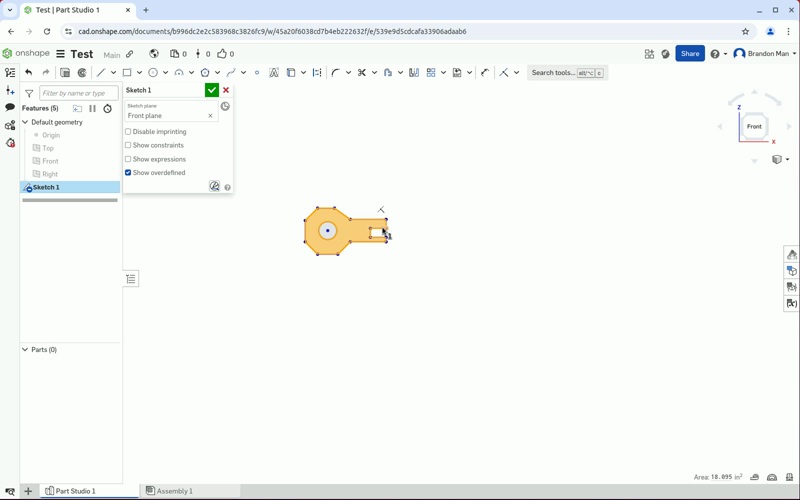
scroll(-6)
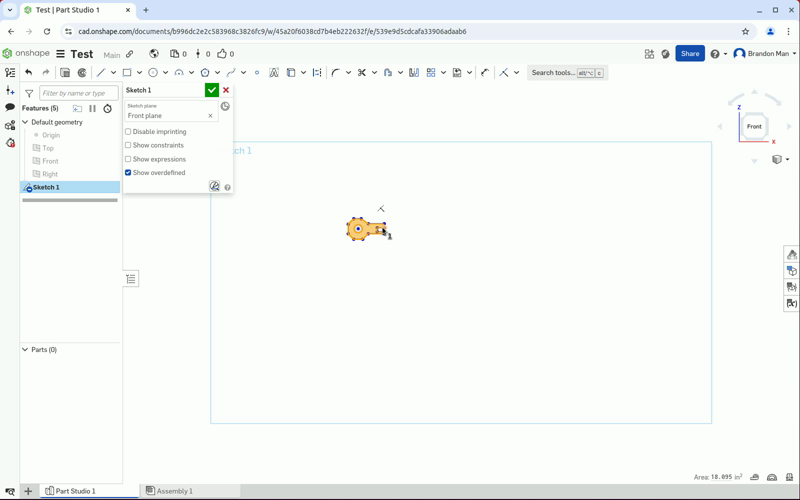
mouse_move(73, 352)
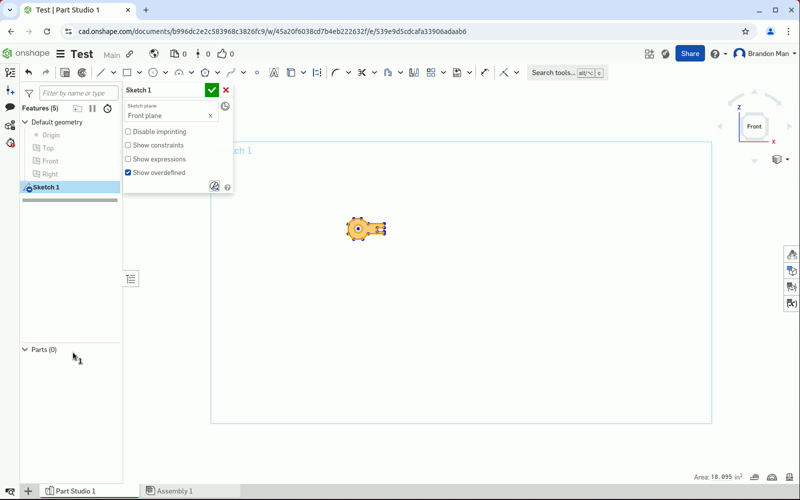
key(shift+y)
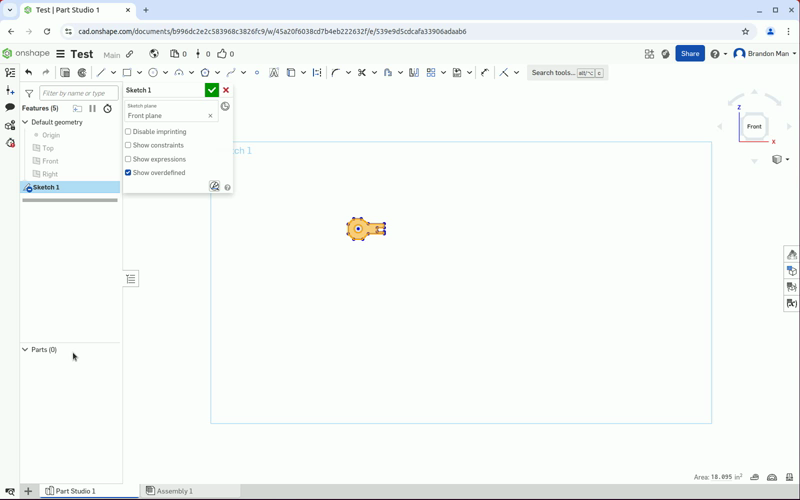
key(shift+e)
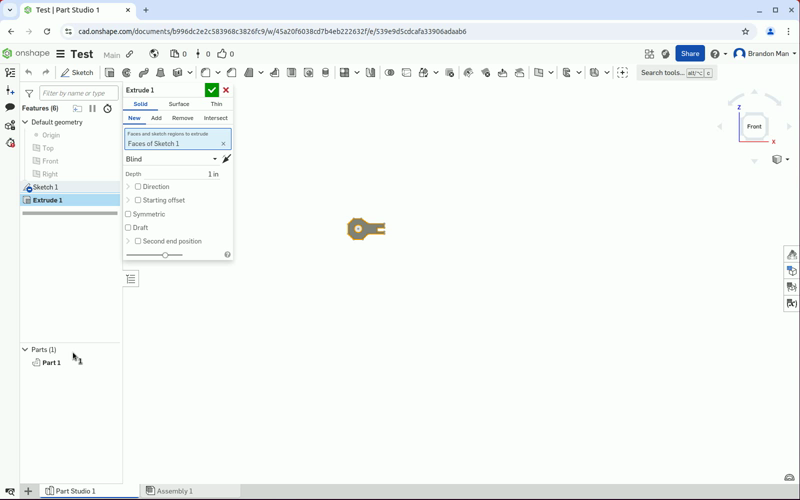
mouse_move(143, 106)
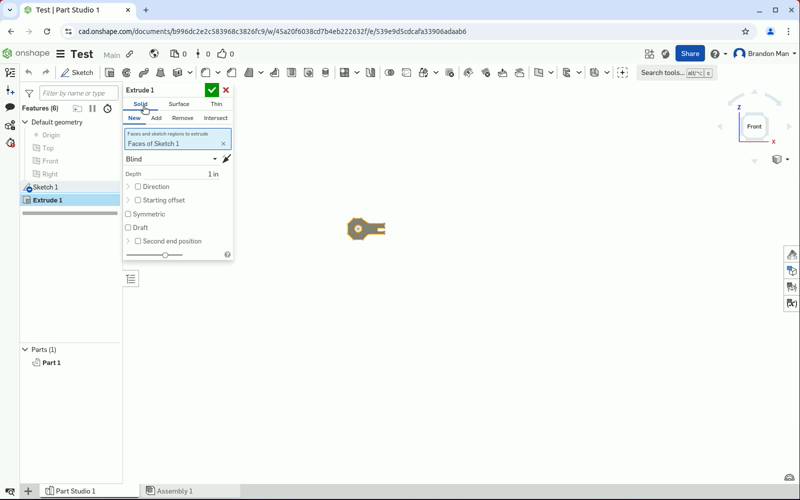
click(143, 106)
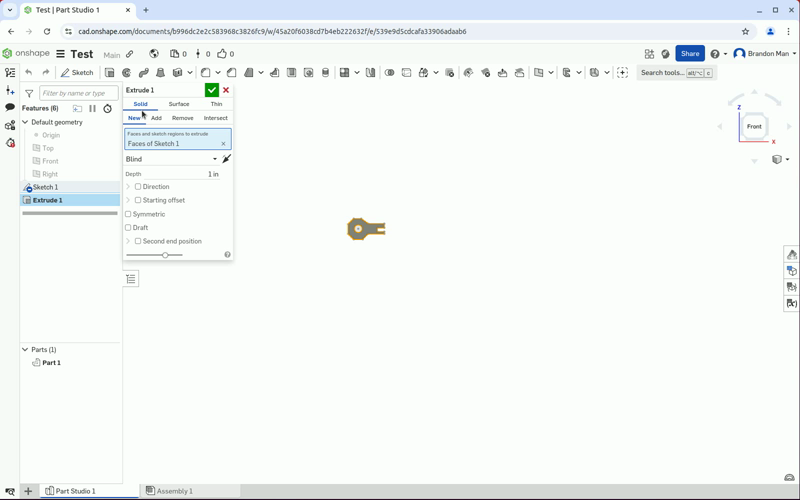
mouse_move(137, 120)
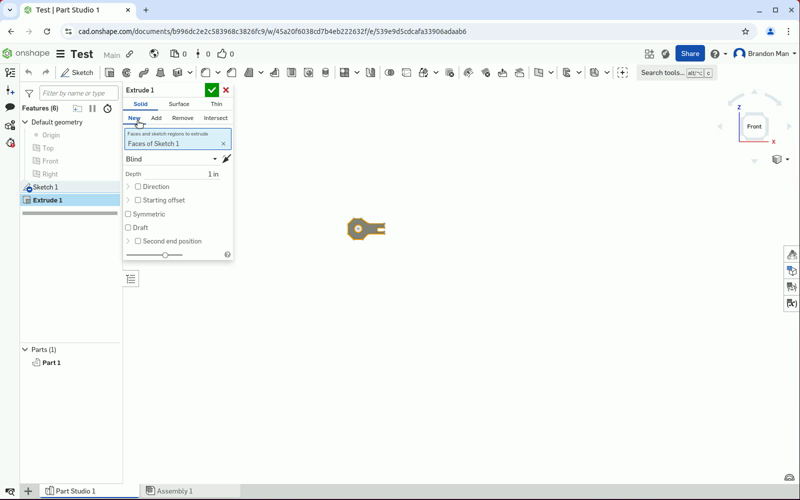
click(137, 120)
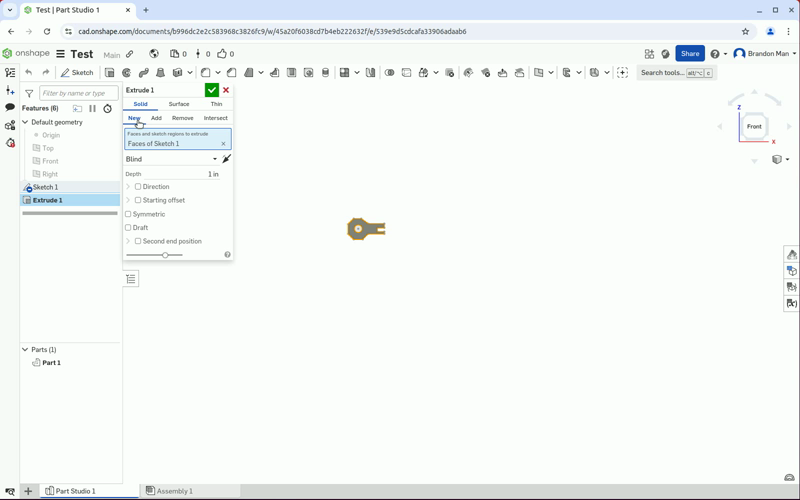
key(tab, 4)
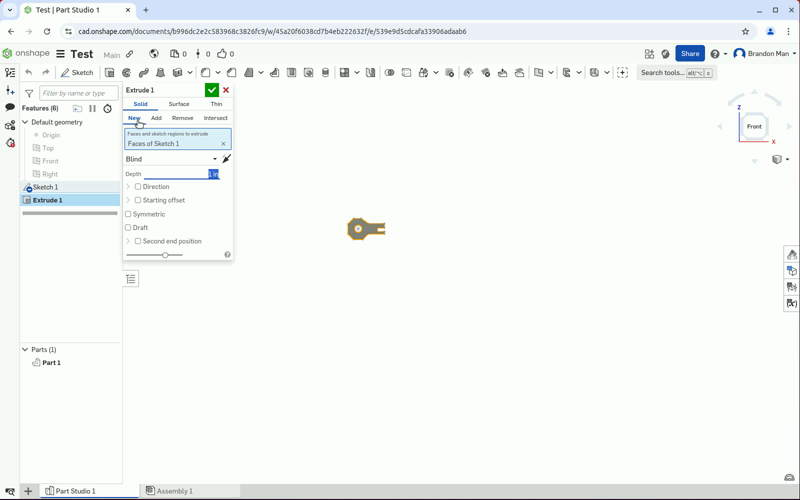
text(1.444)
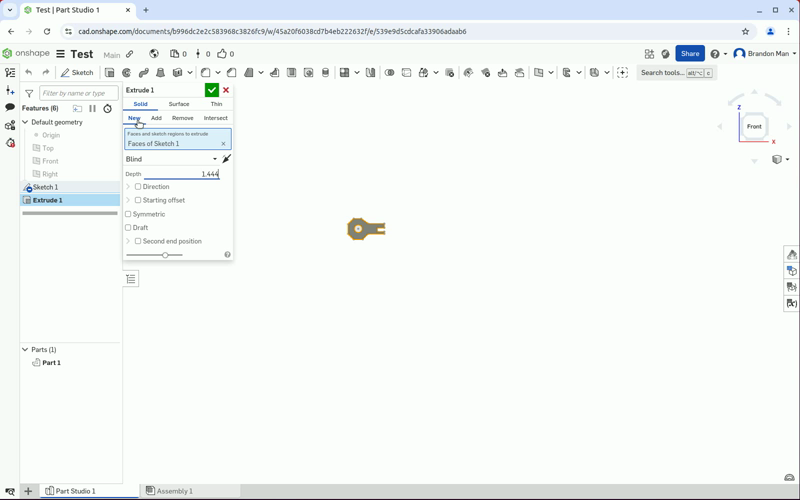
key(enter)
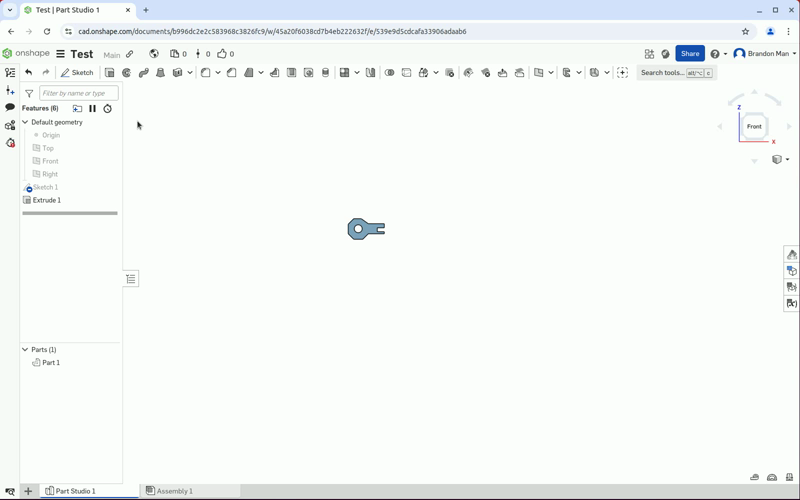
key(shift+h)
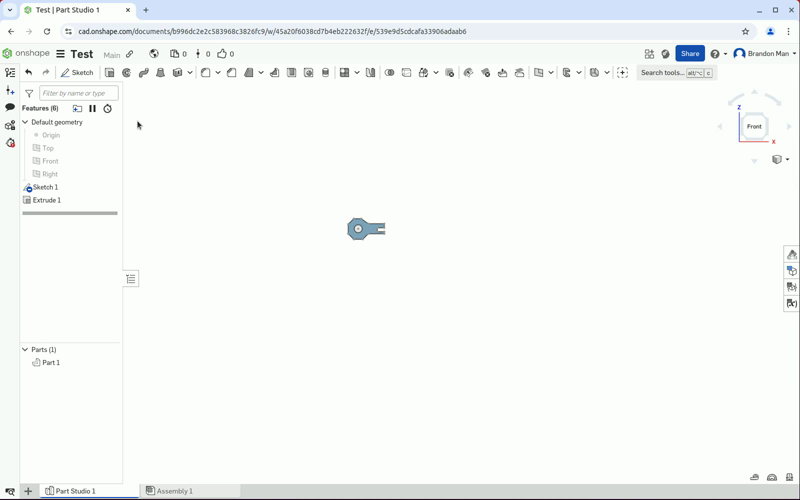
key(shift+h)
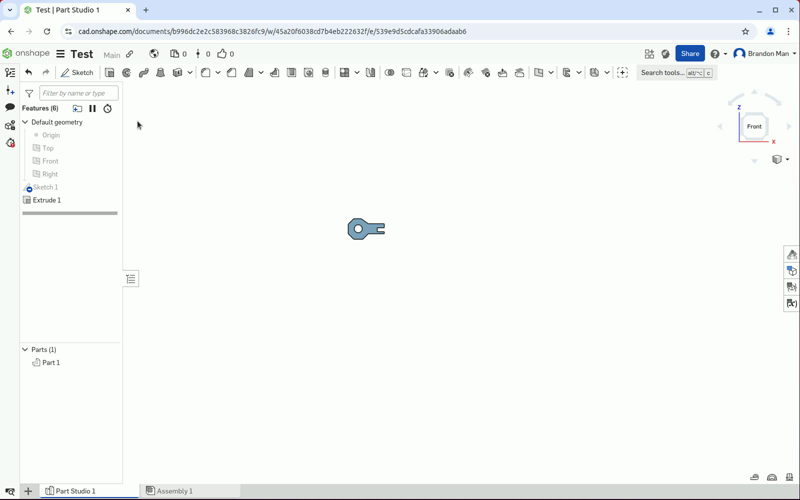
mouse_move(73, 189)
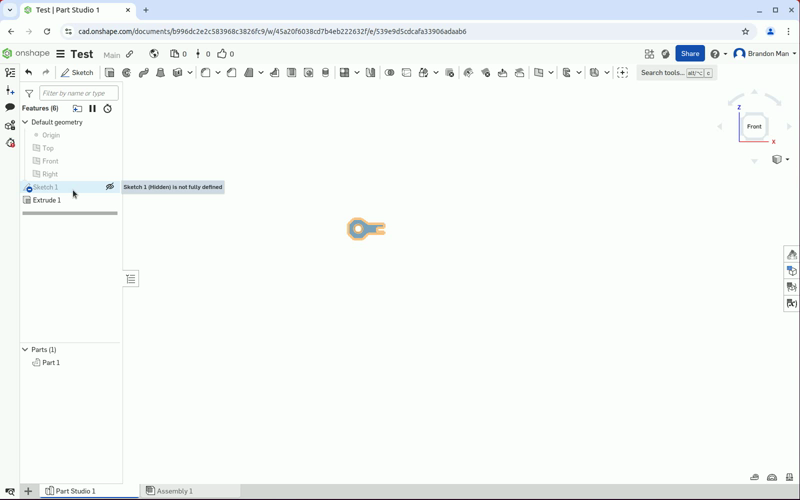
click(73, 189)
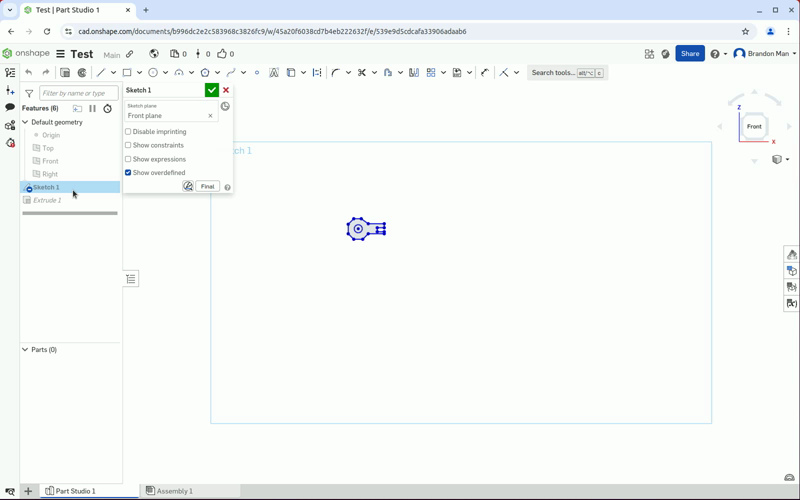
mouse_move(229, 92)
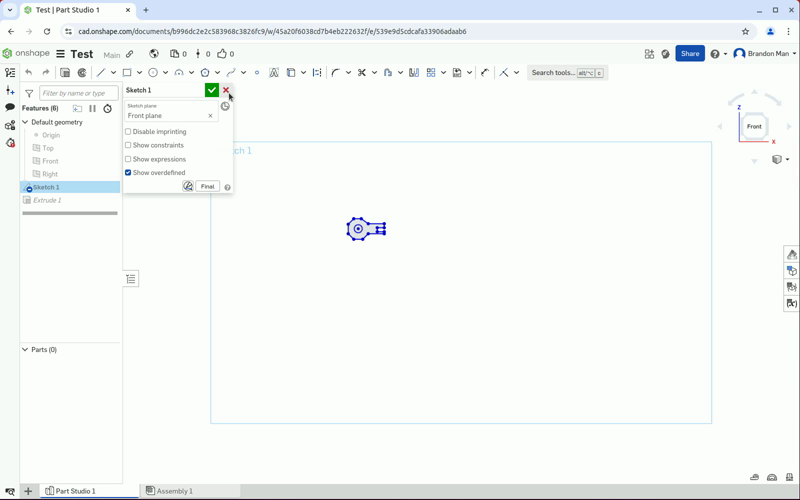
click(229, 92)
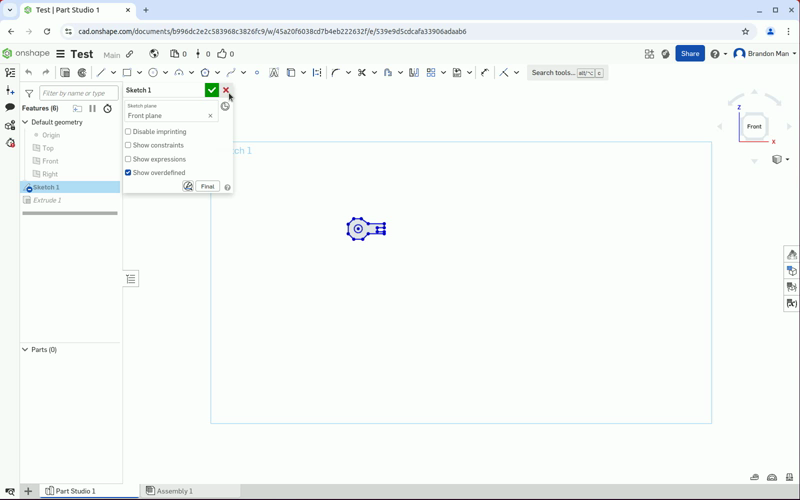
key(shift+s)
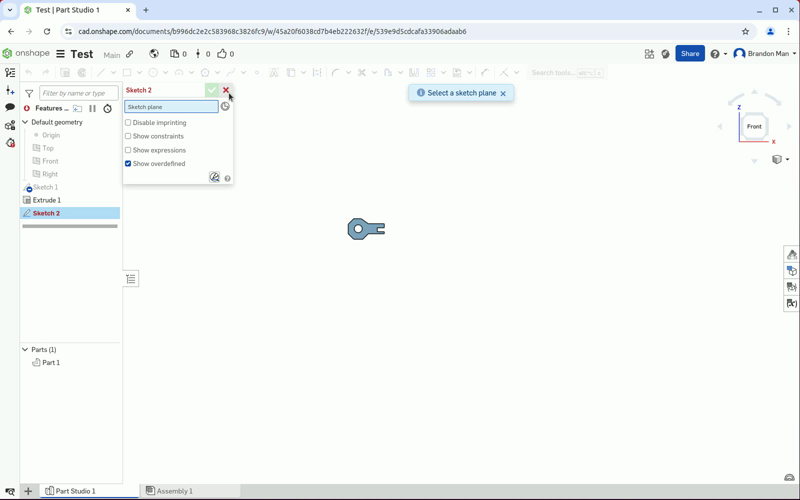
mouse_move(73, 163)
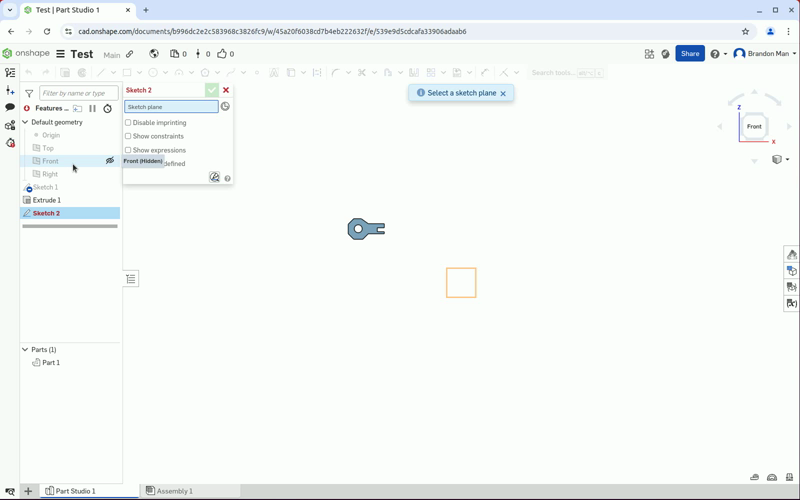
click(73, 163)
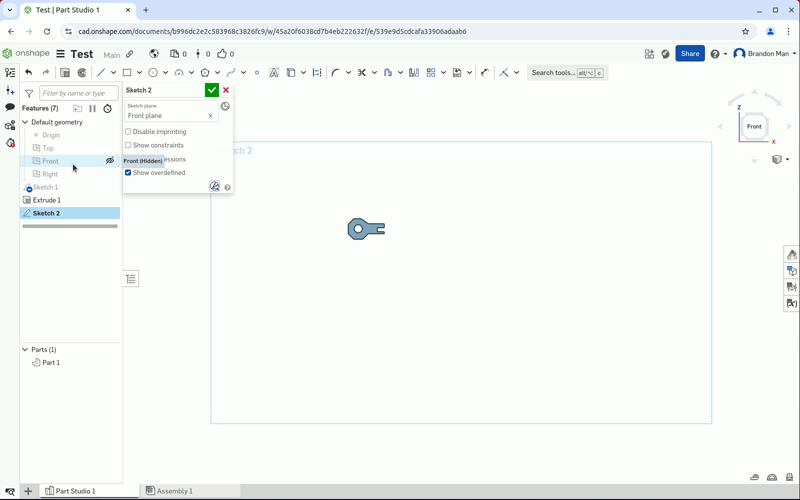
mouse_move(73, 352)
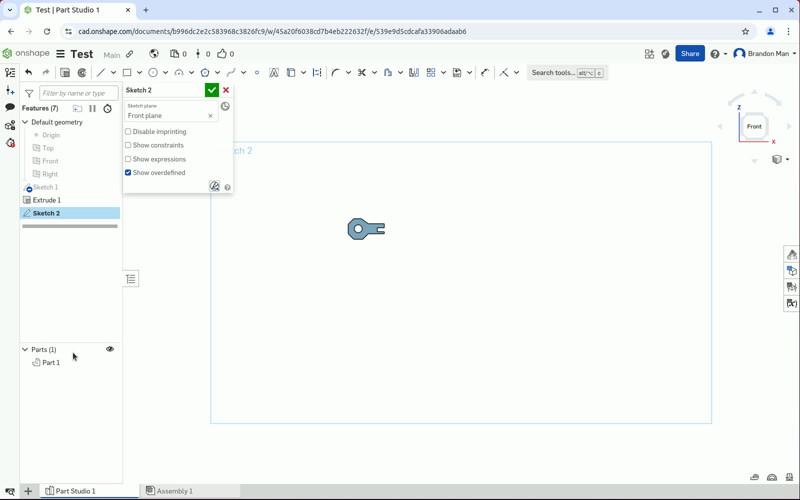
key(y)
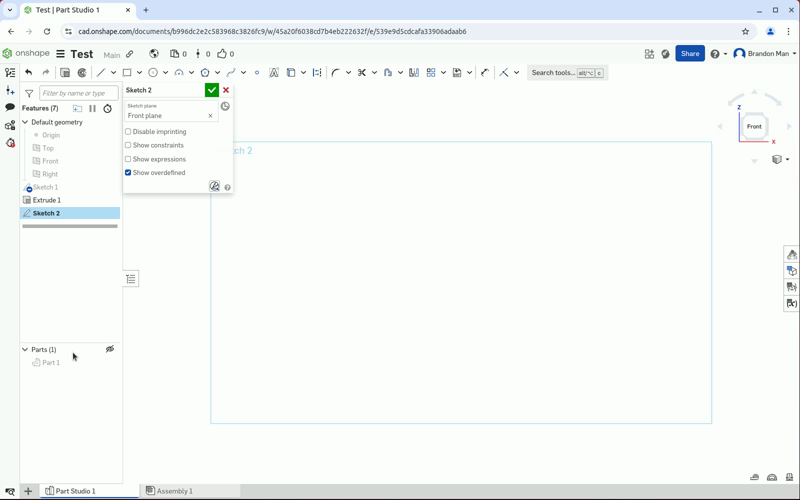
key(l)
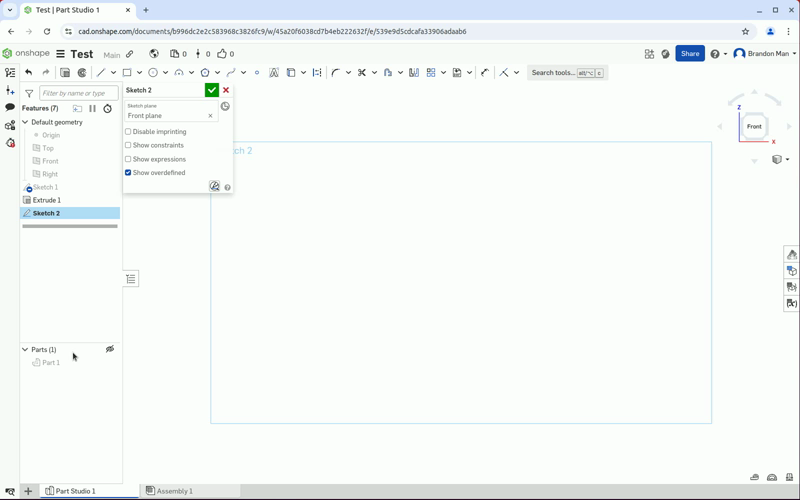
key_down(shift)
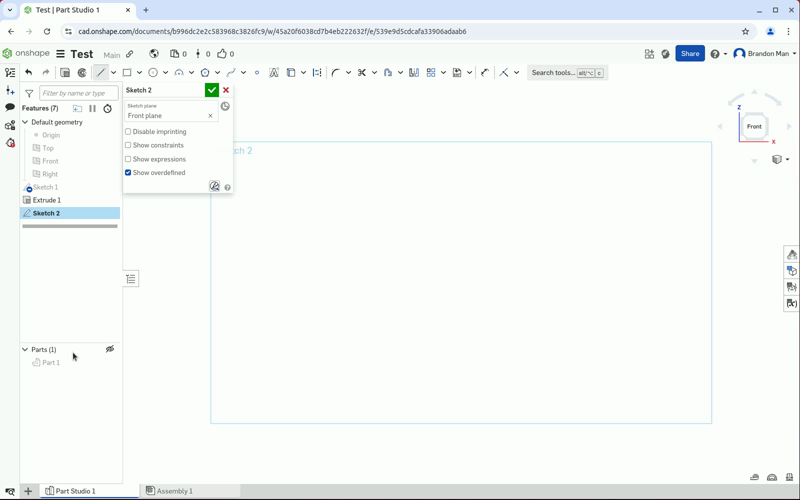
mouse_move(383, 233)
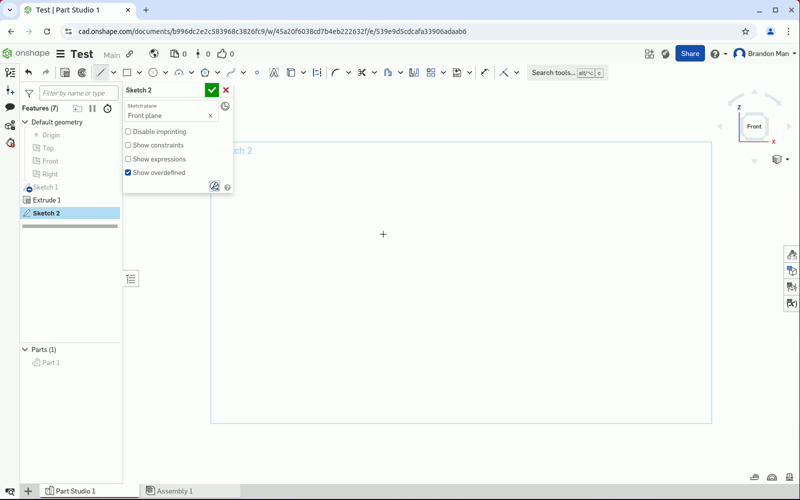
click(383, 233)
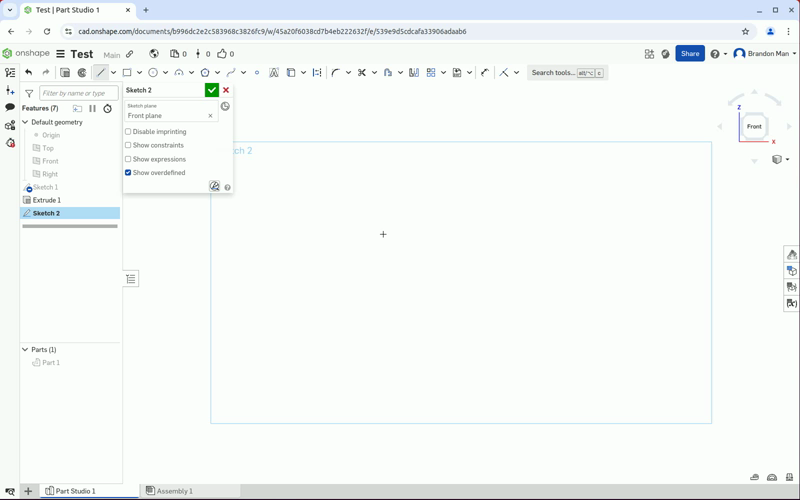
key_up(shift)
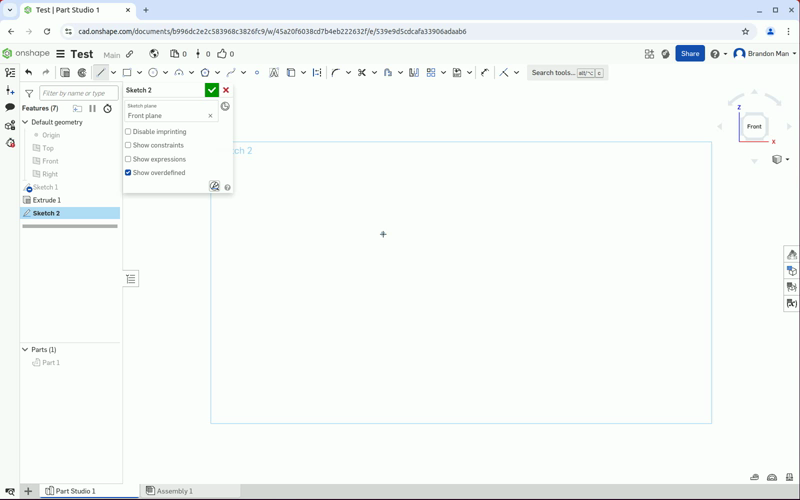
key_down(shift)
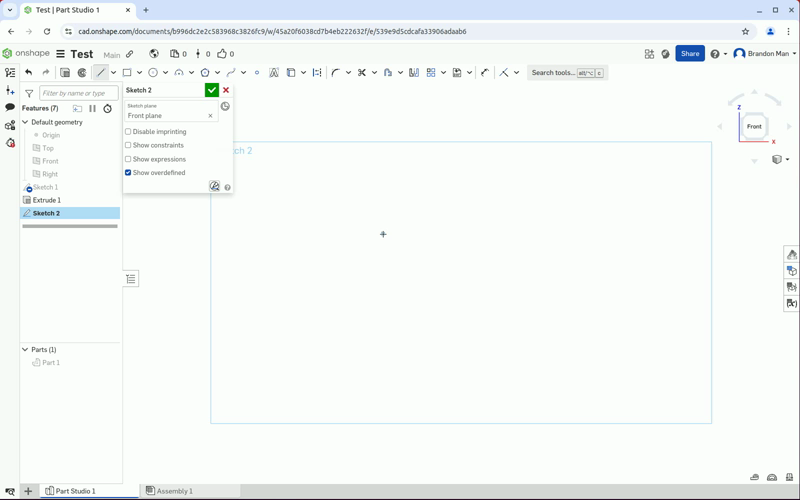
mouse_move(413, 233)
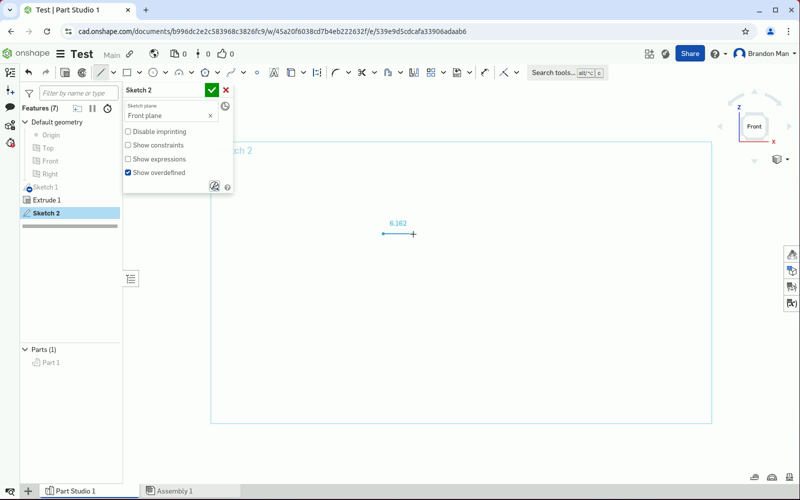
mouse_move(399, 233)
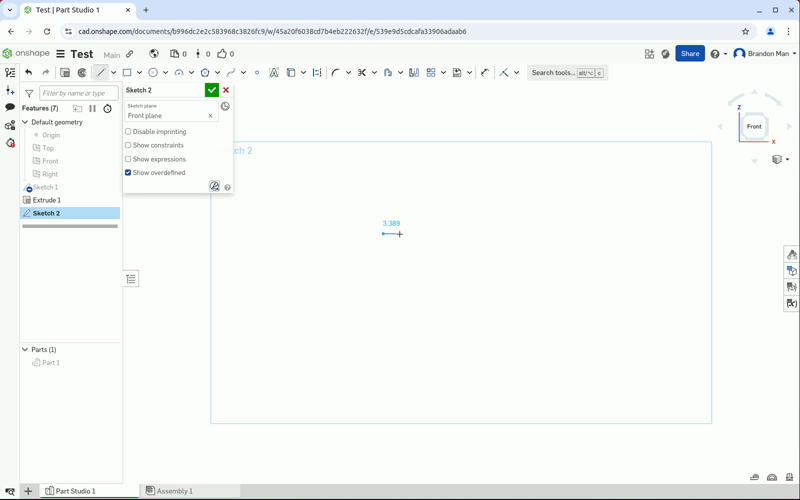
click(399, 233)
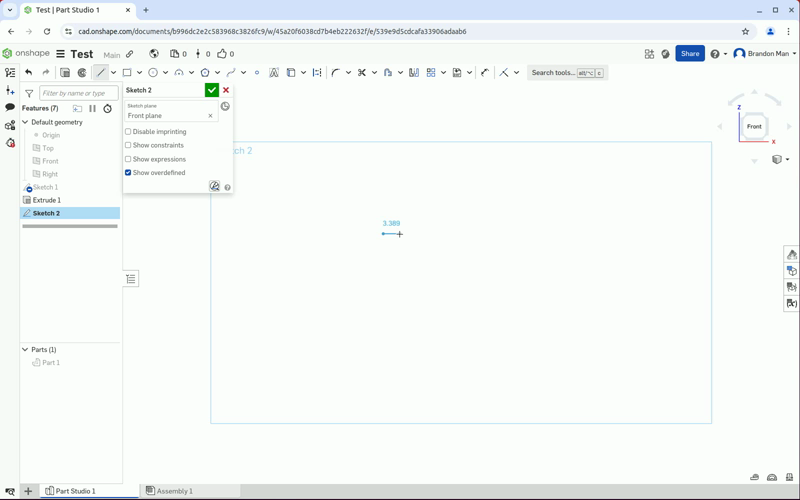
key_up(shift)
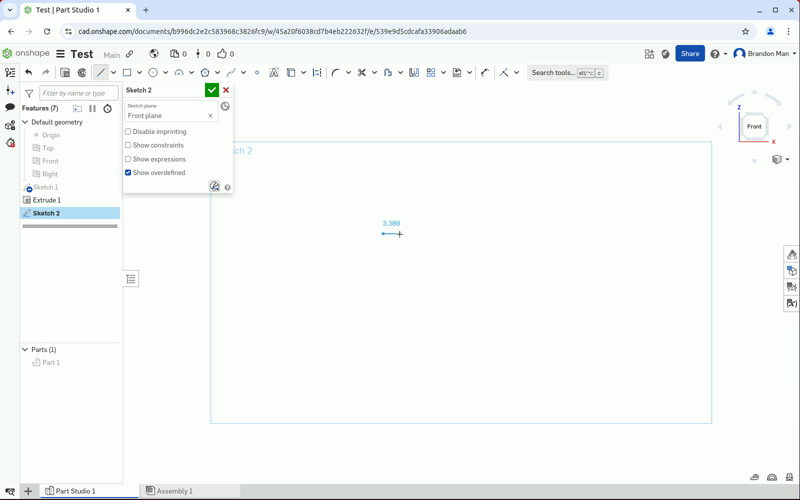
key_down(shift)
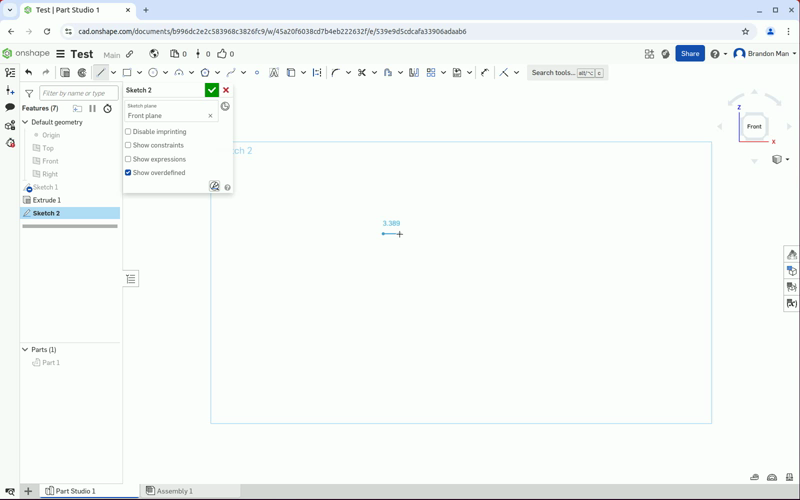
mouse_move(429, 233)
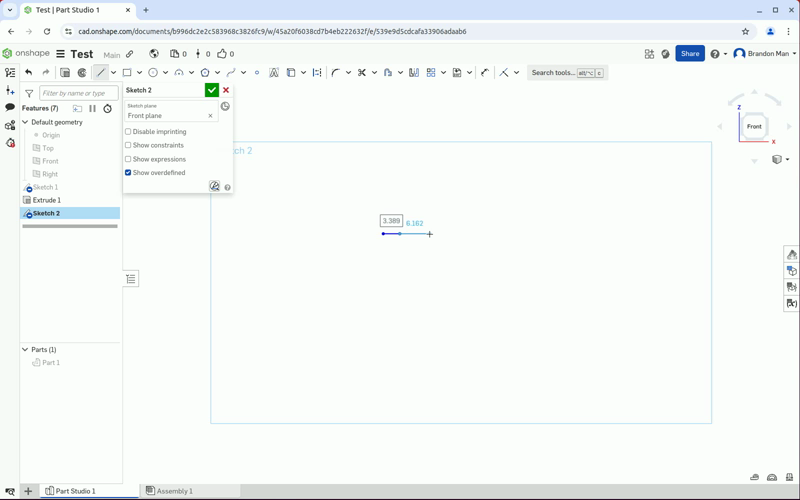
mouse_move(404, 239)
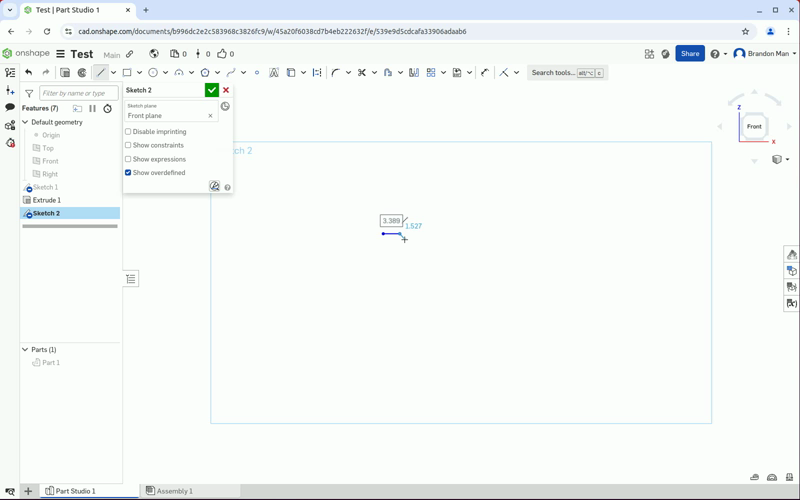
click(404, 239)
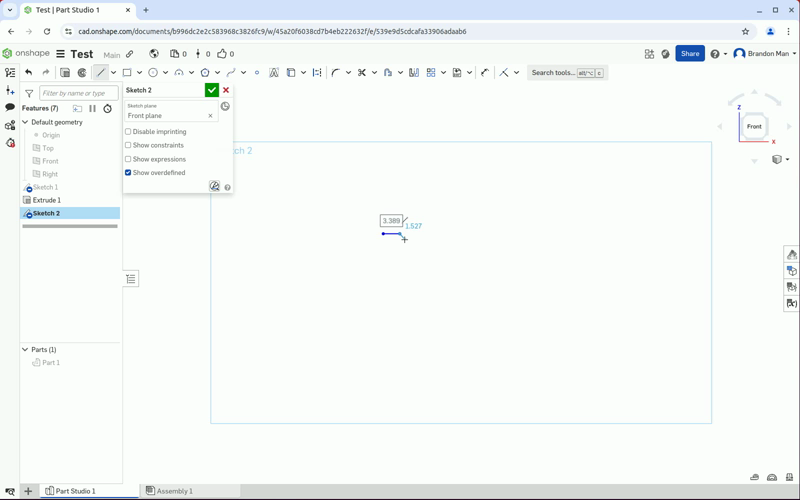
key_up(shift)
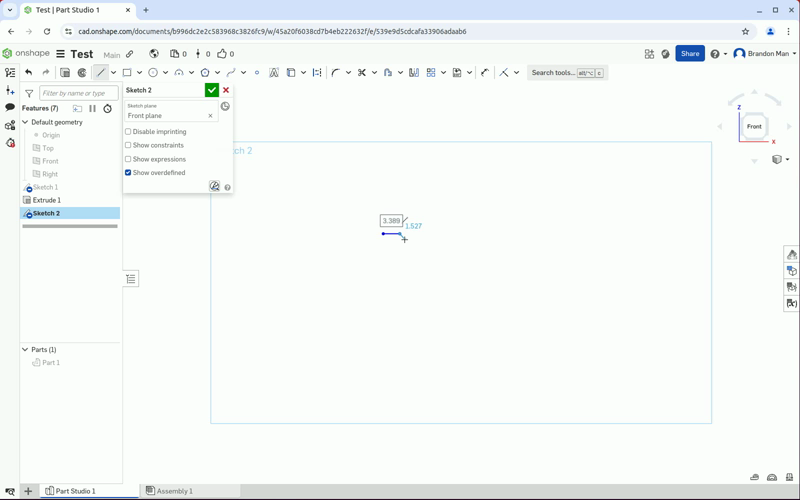
key_down(shift)
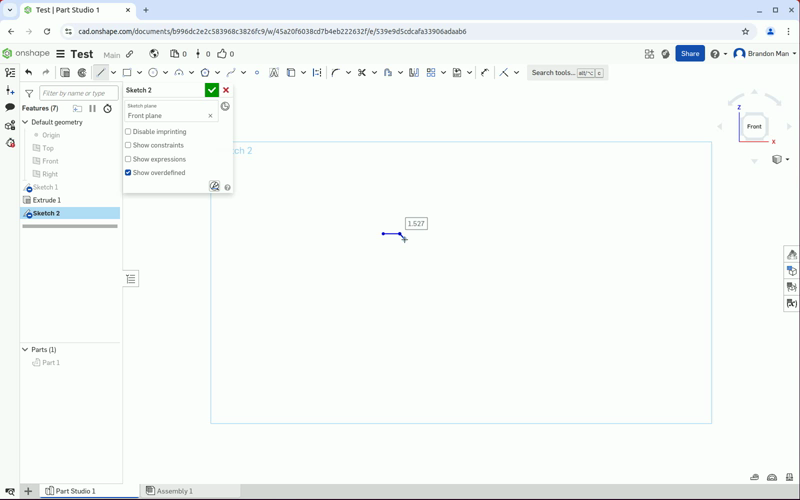
mouse_move(434, 239)
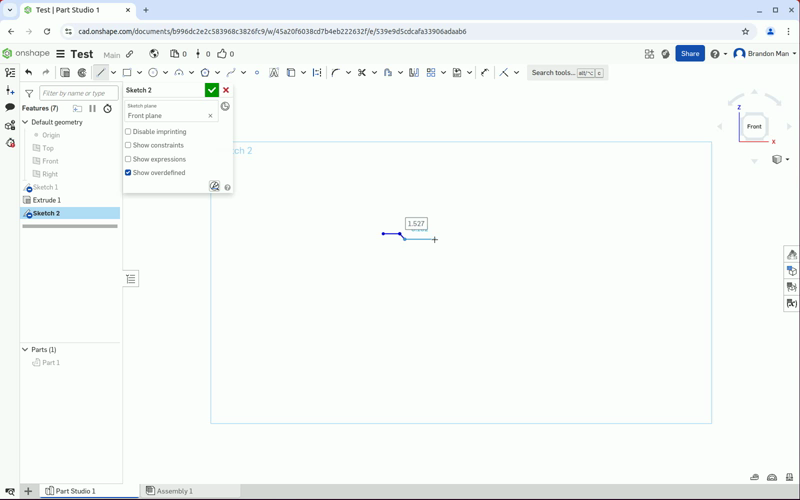
mouse_move(413, 239)
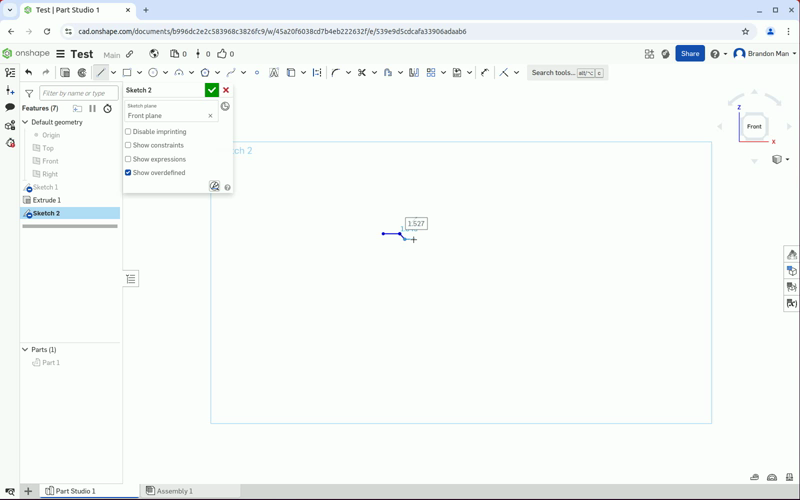
click(413, 239)
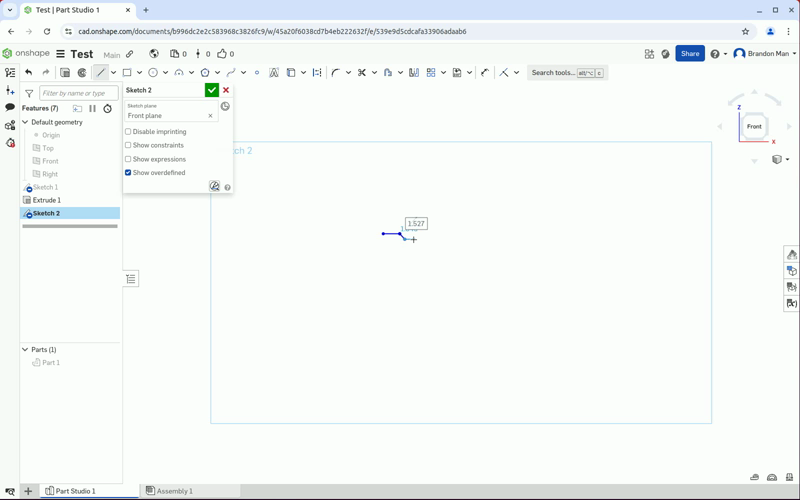
key_up(shift)
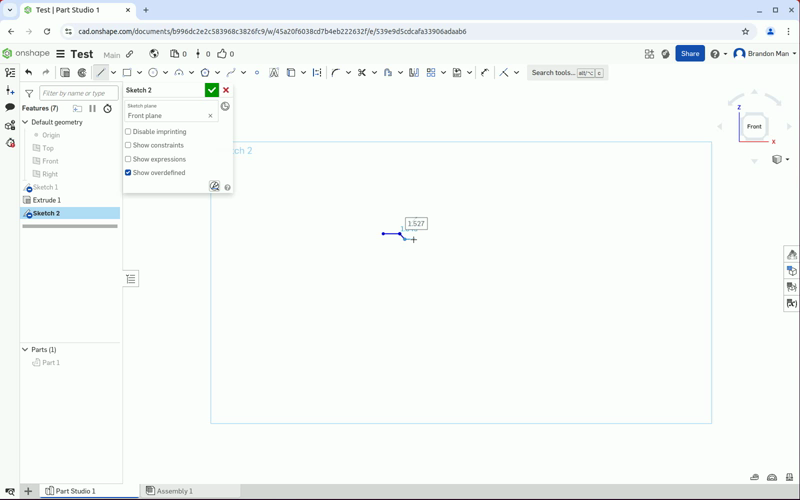
key_down(shift)
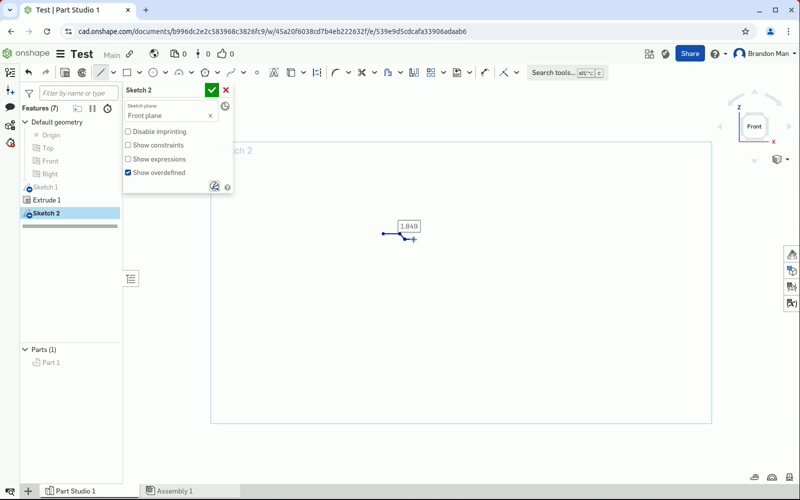
mouse_move(444, 239)
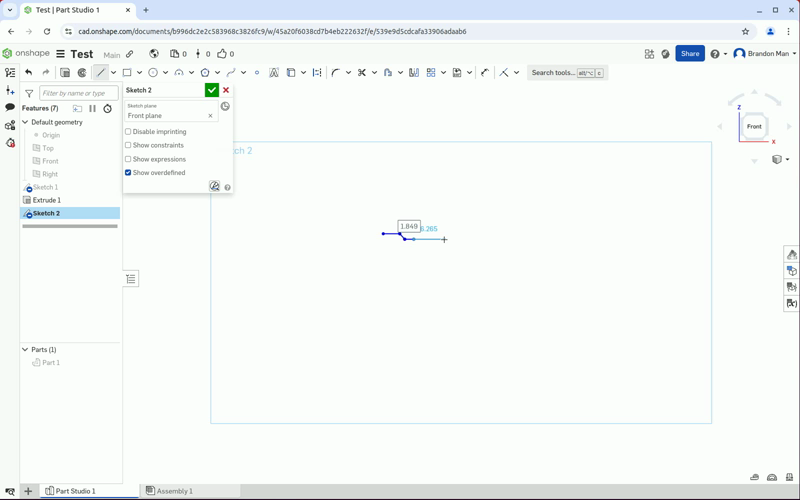
mouse_move(419, 233)
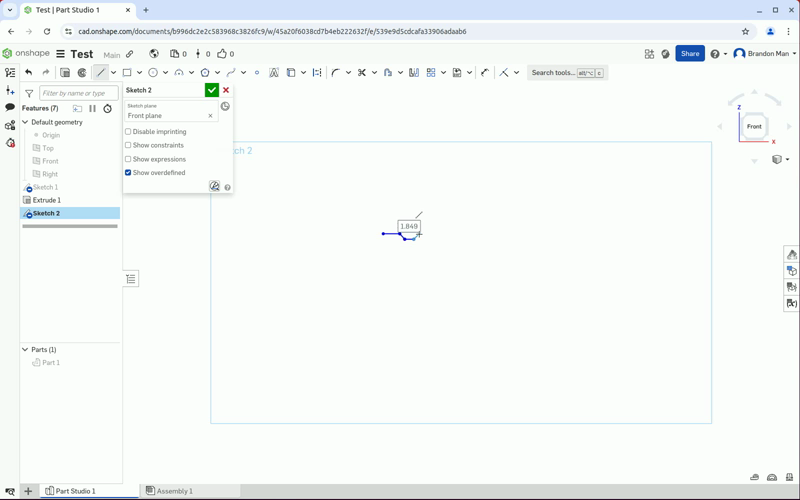
click(419, 233)
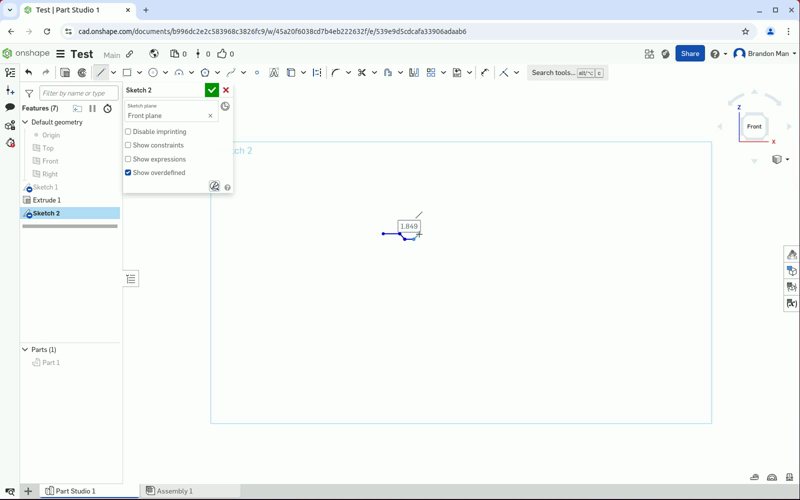
key_up(shift)
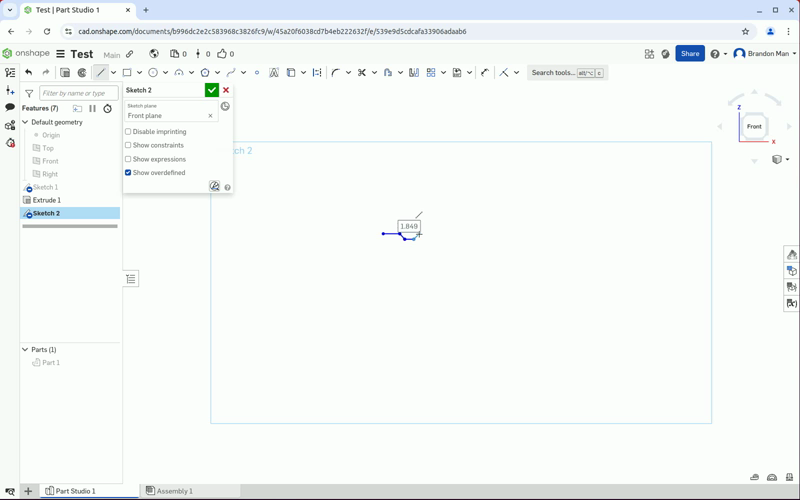
key_down(shift)
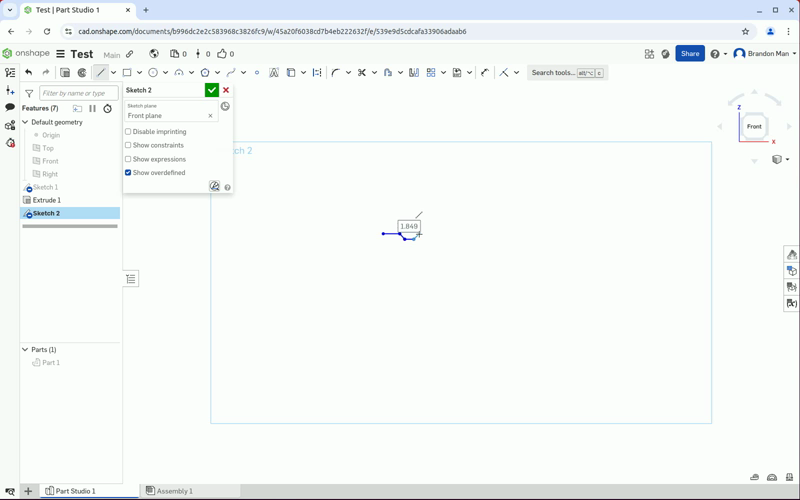
mouse_move(449, 233)
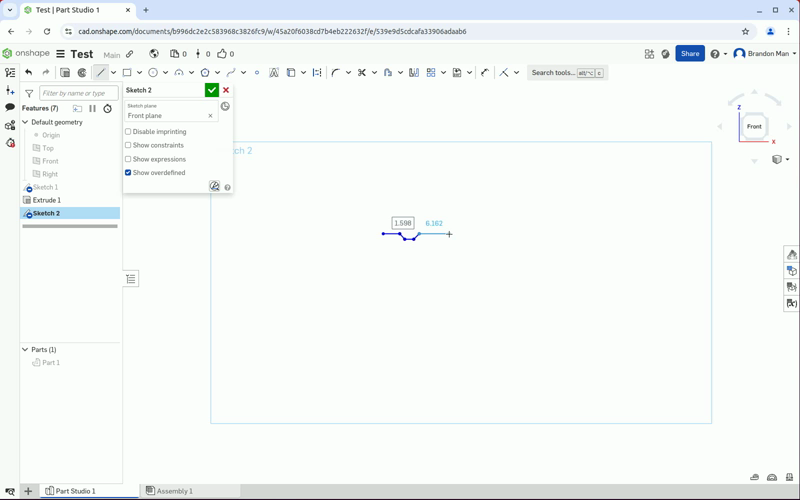
mouse_move(419, 224)
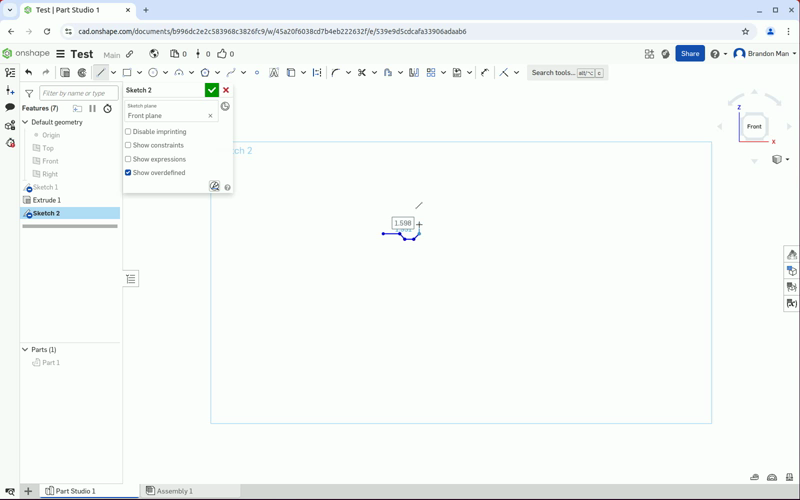
click(419, 224)
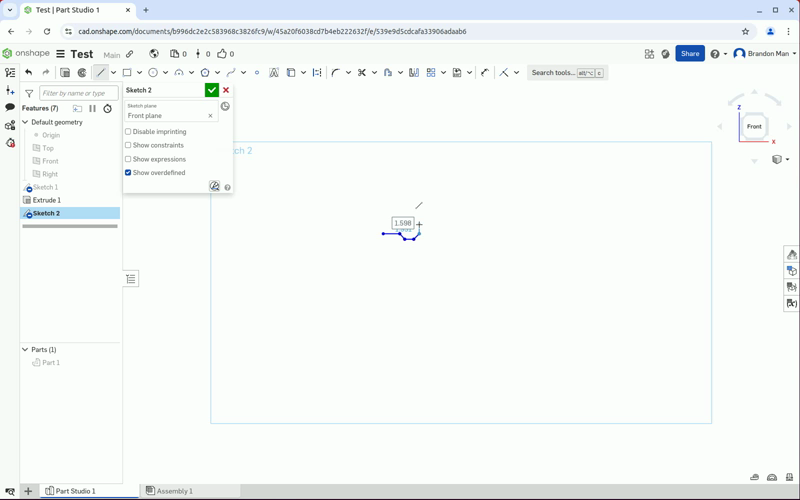
key_up(shift)
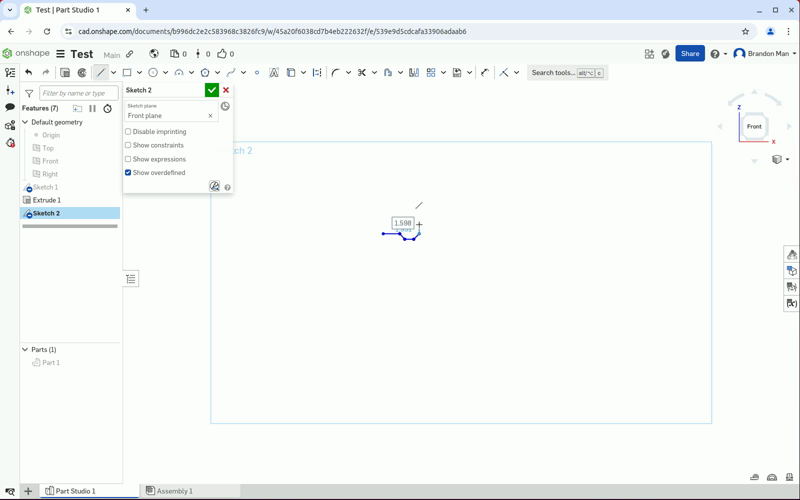
key_down(shift)
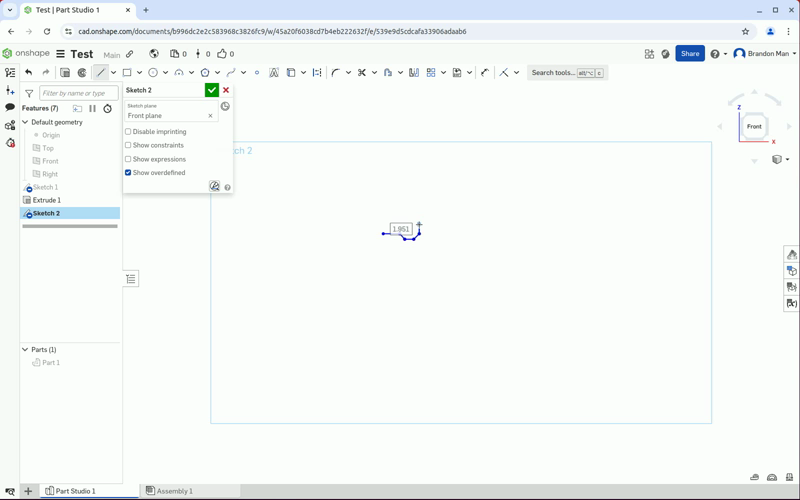
mouse_move(449, 224)
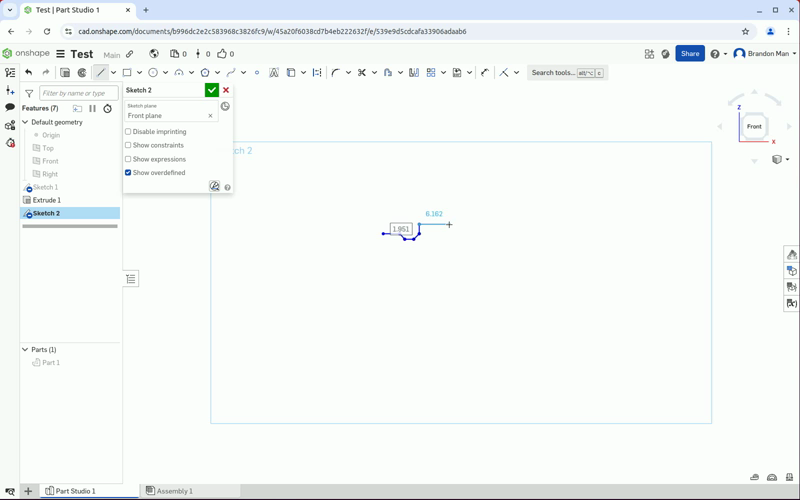
mouse_move(413, 218)
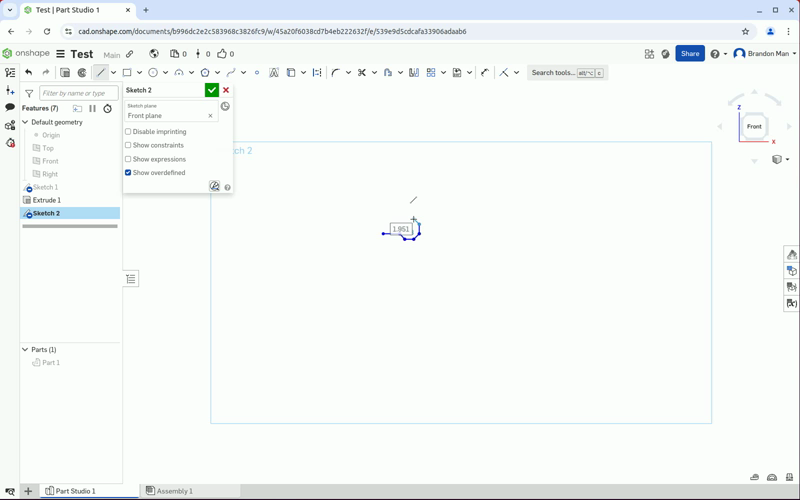
click(413, 218)
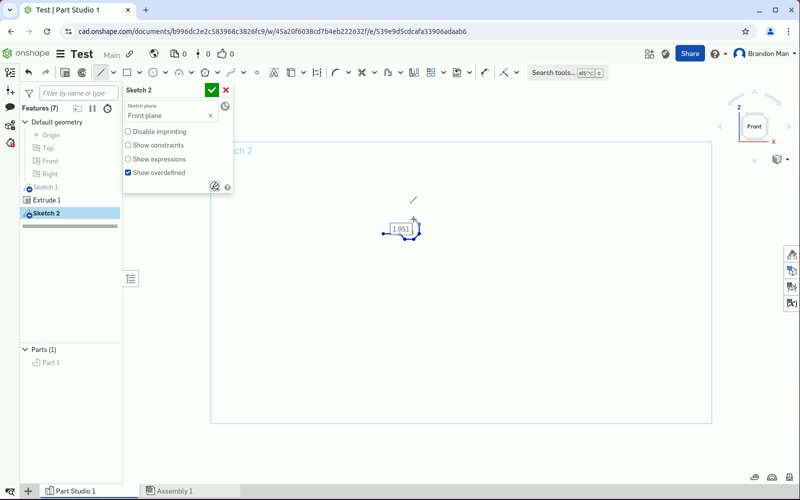
key_up(shift)
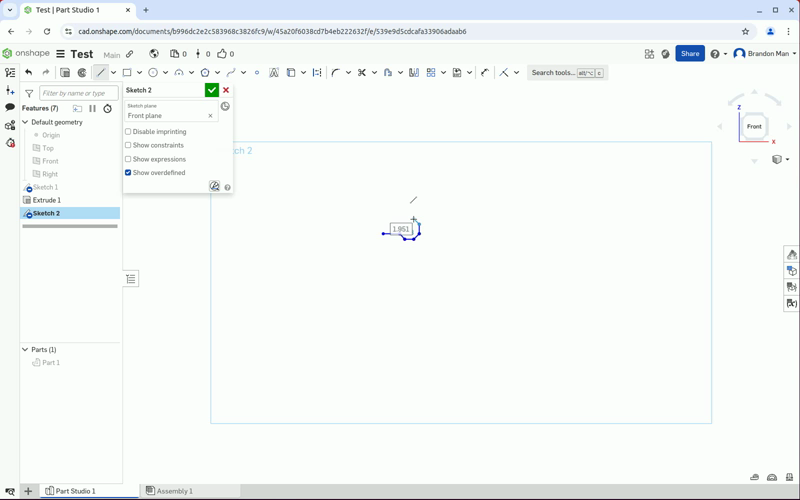
key_down(shift)
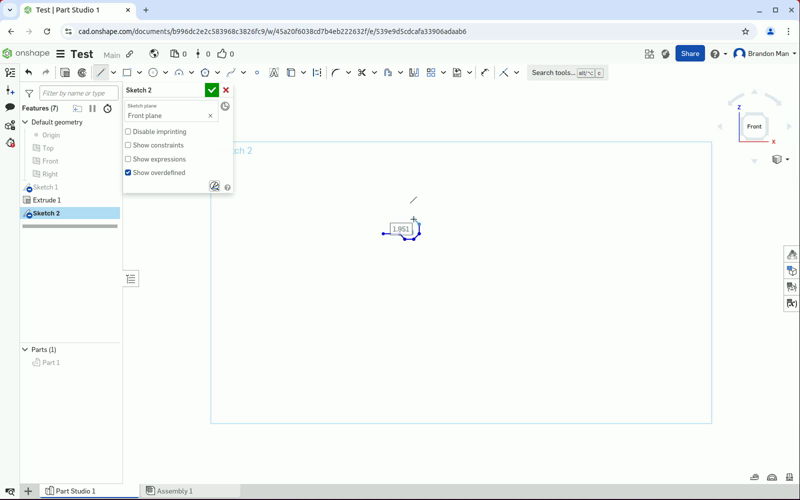
mouse_move(444, 218)
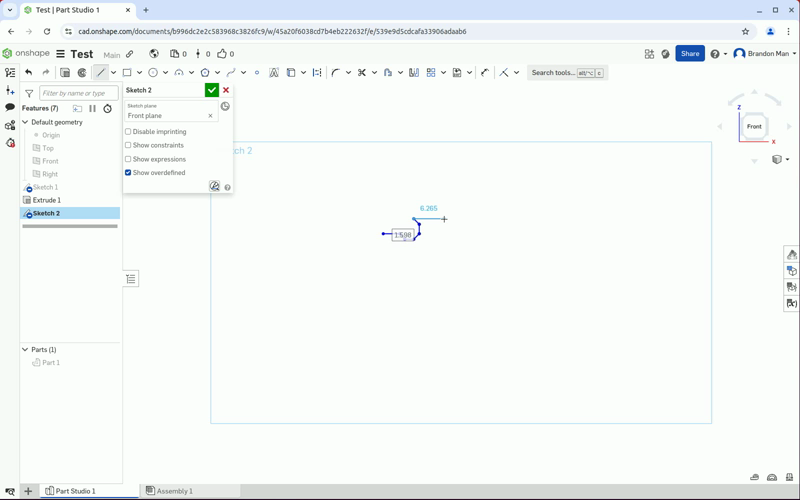
mouse_move(406, 218)
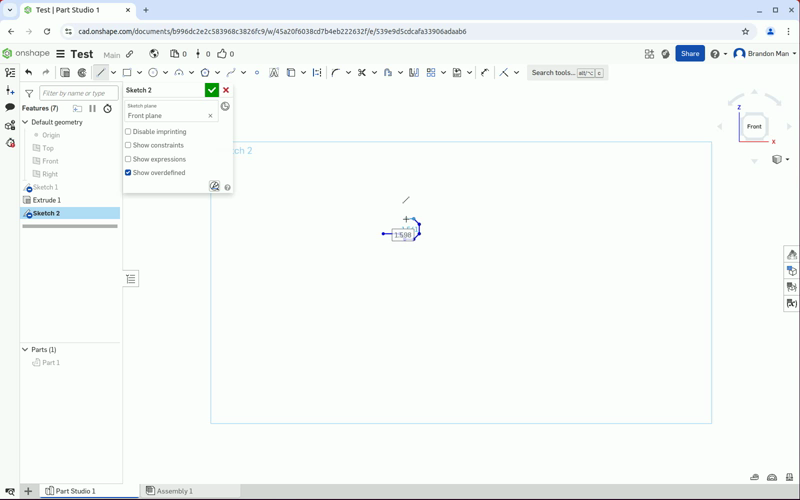
click(406, 218)
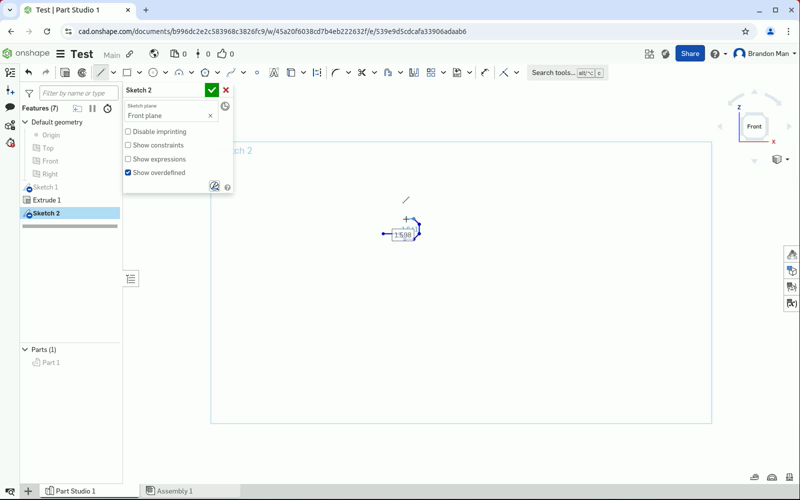
key_up(shift)
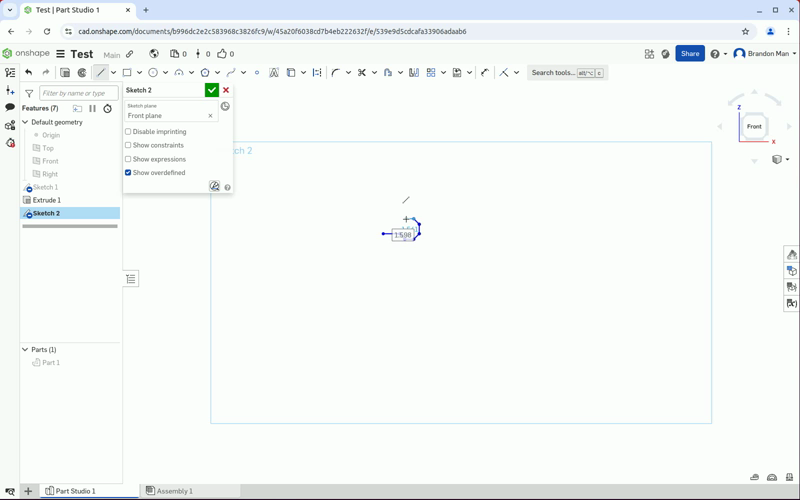
key_down(shift)
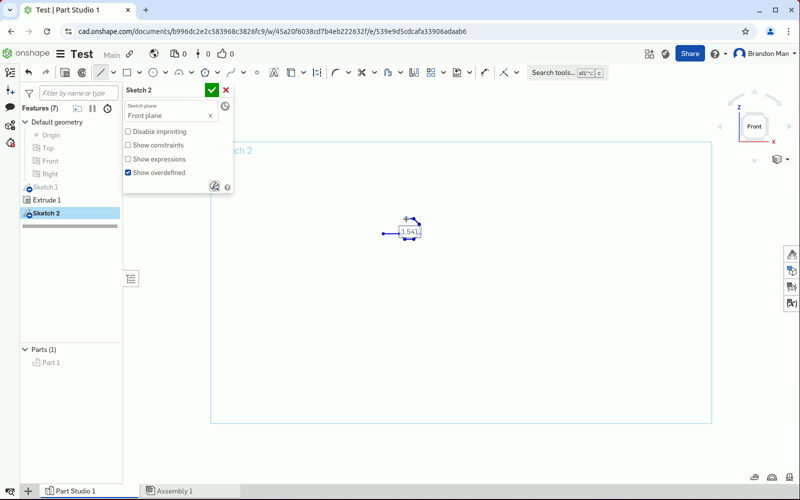
mouse_move(436, 218)
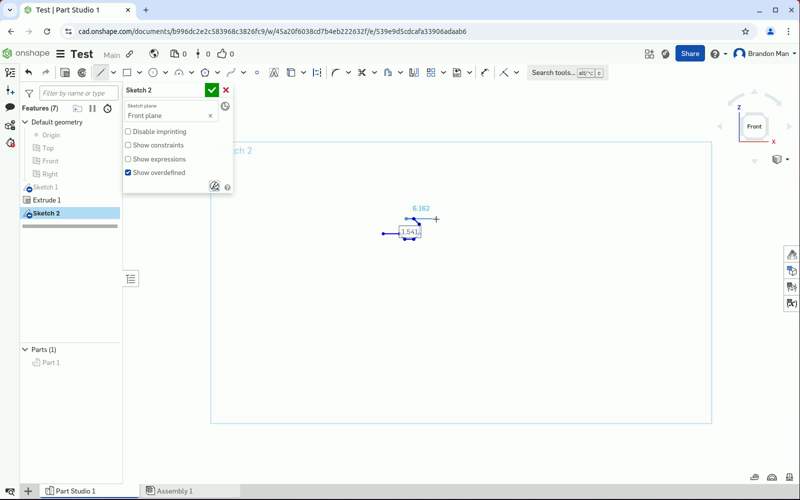
mouse_move(399, 223)
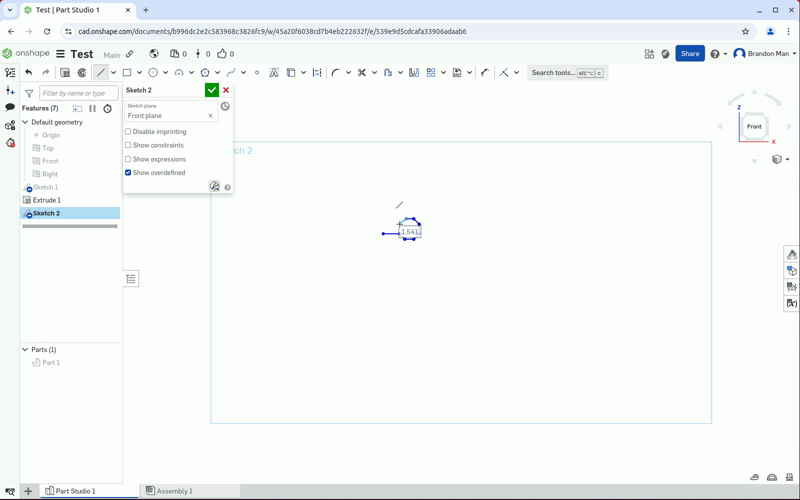
click(399, 223)
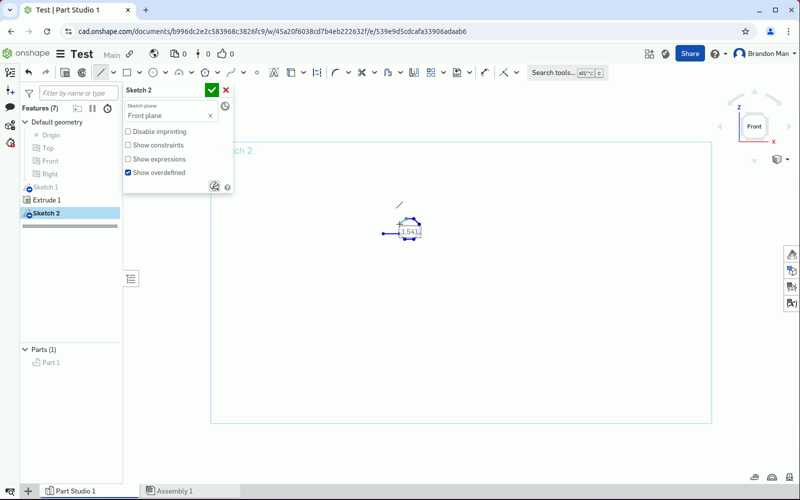
key_up(shift)
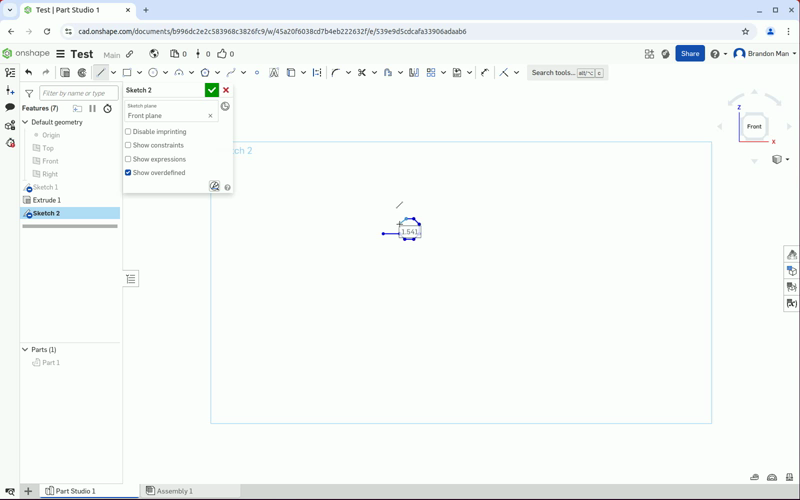
key_down(shift)
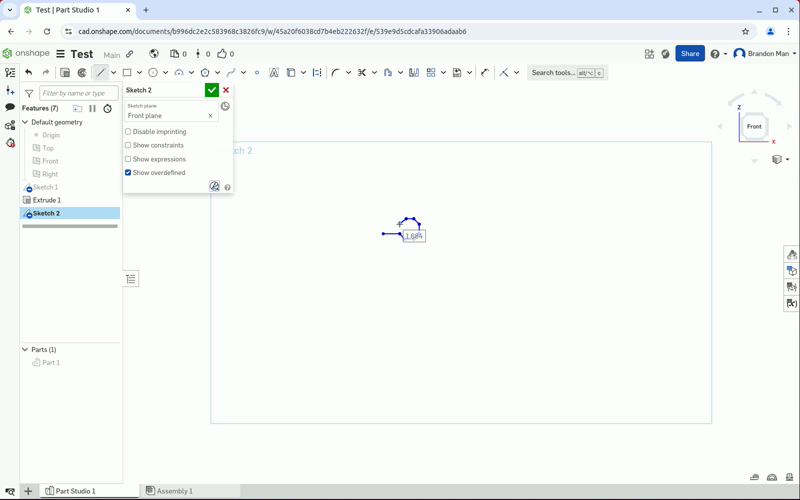
mouse_move(429, 223)
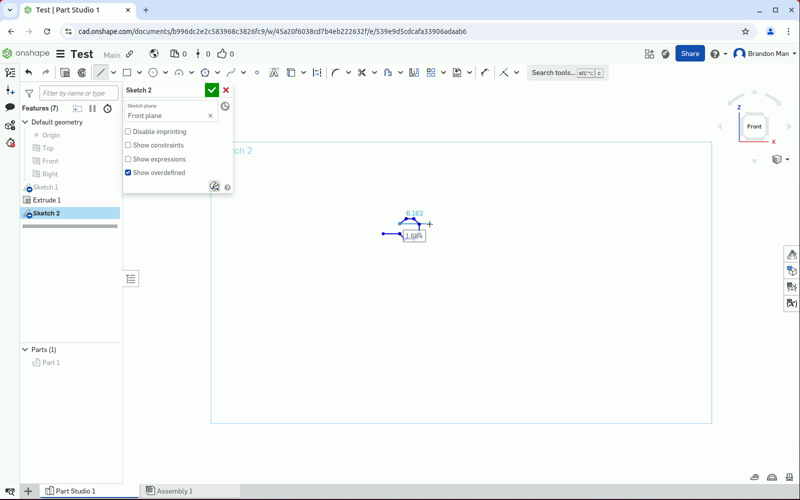
mouse_move(383, 223)
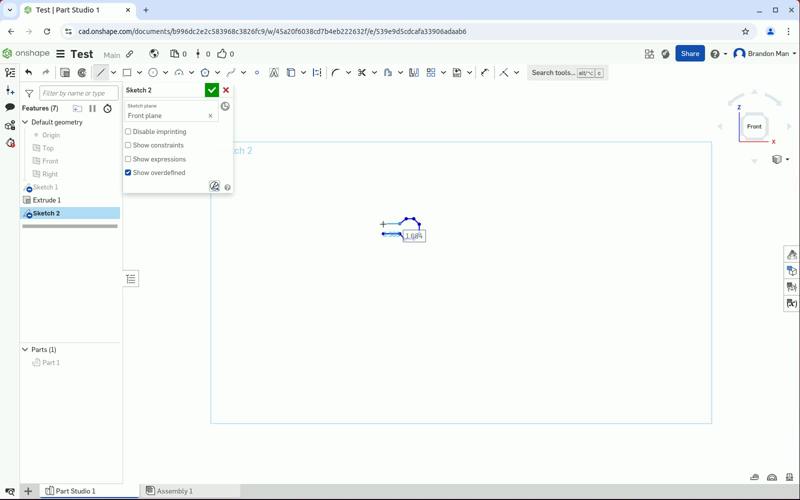
click(383, 223)
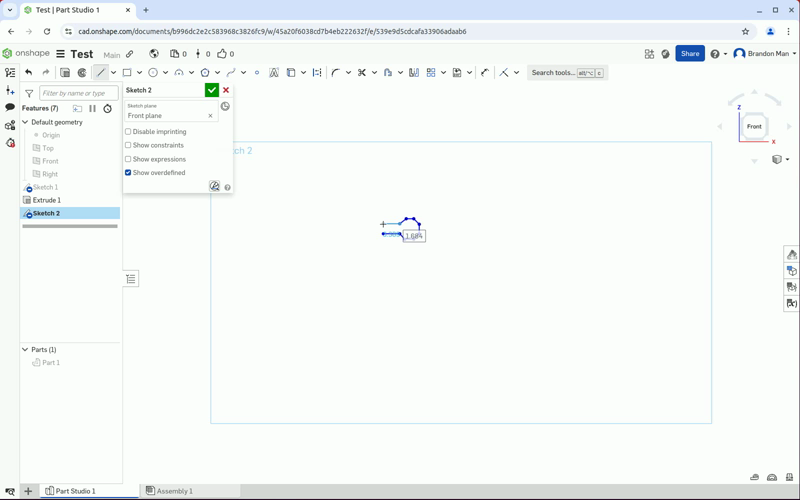
key_up(shift)
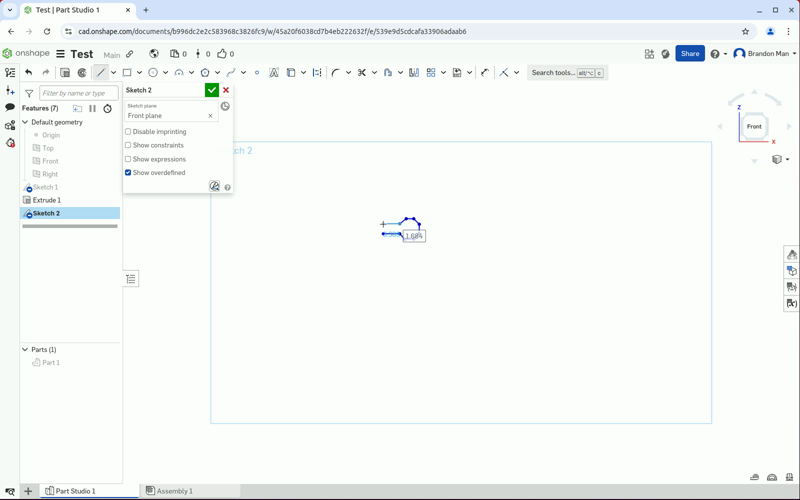
key_down(shift)
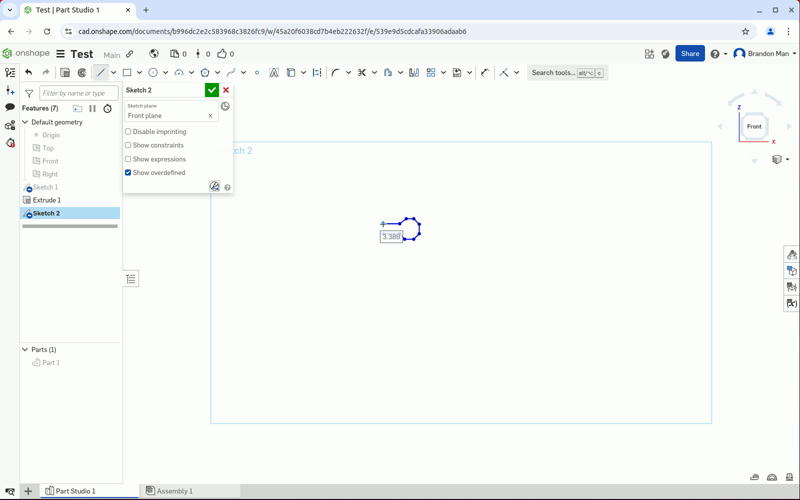
mouse_move(413, 223)
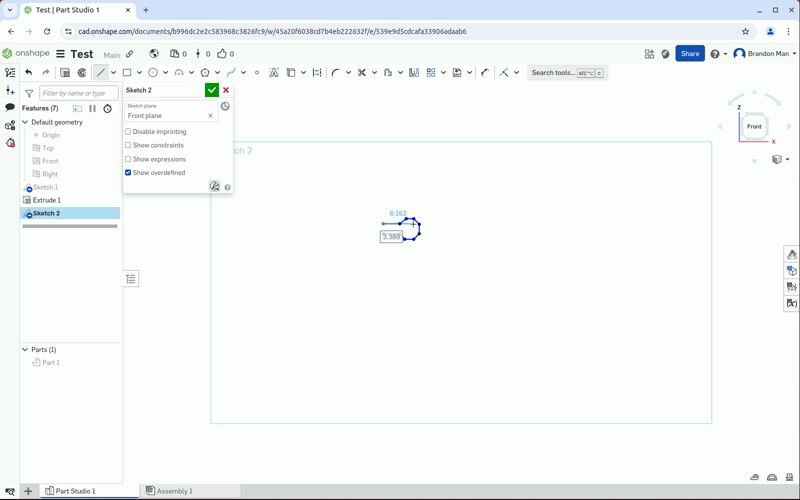
mouse_move(383, 227)
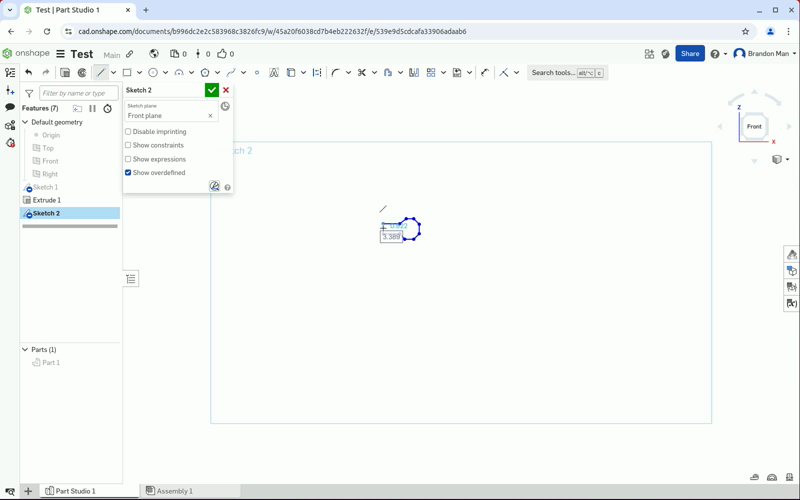
scroll(6)
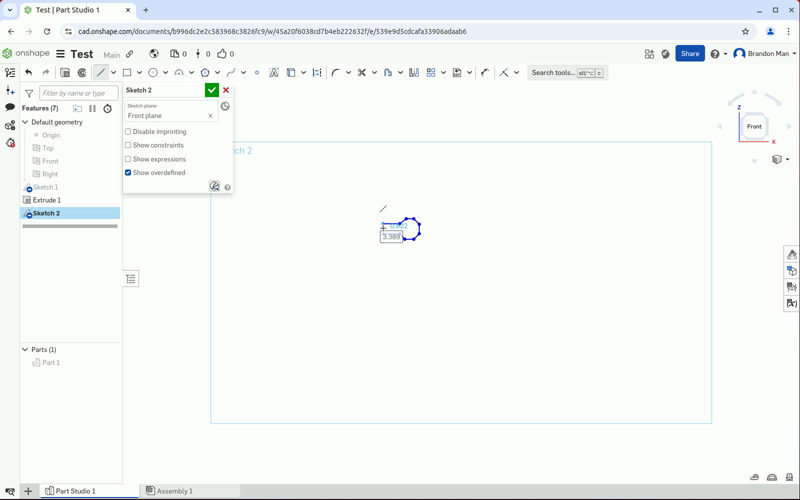
scroll(6)
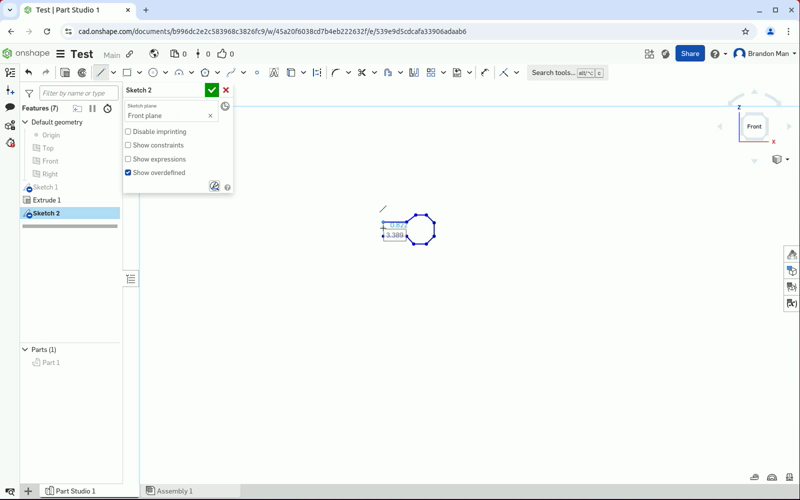
scroll(6)
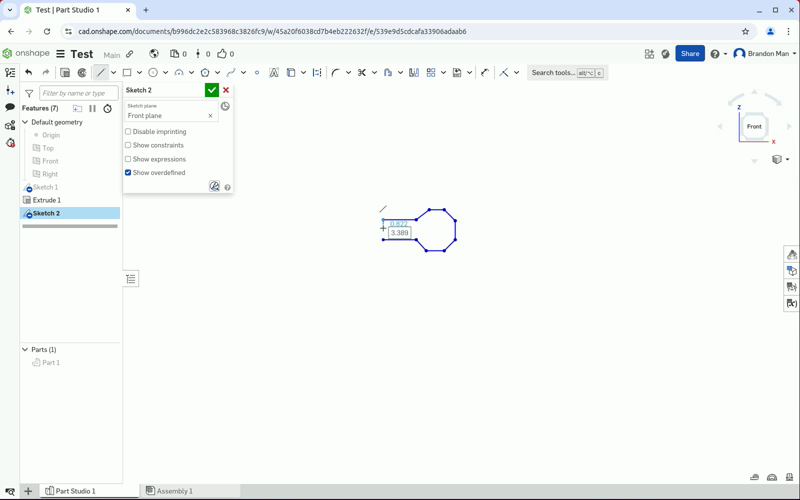
scroll(6)
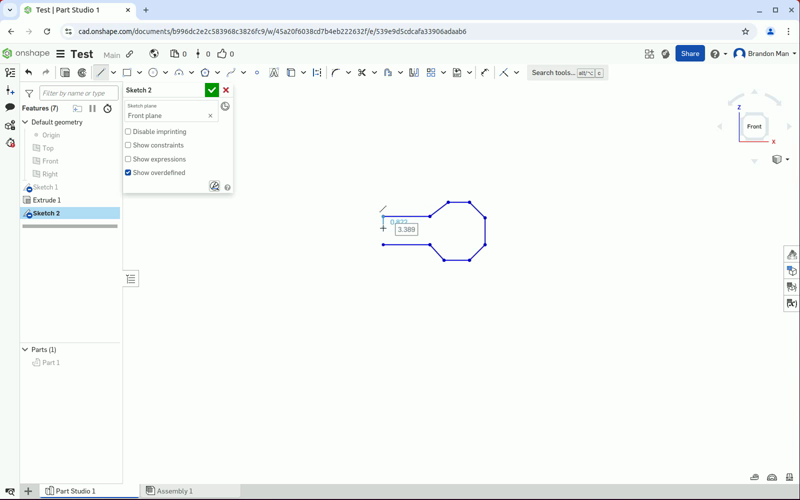
scroll(6)
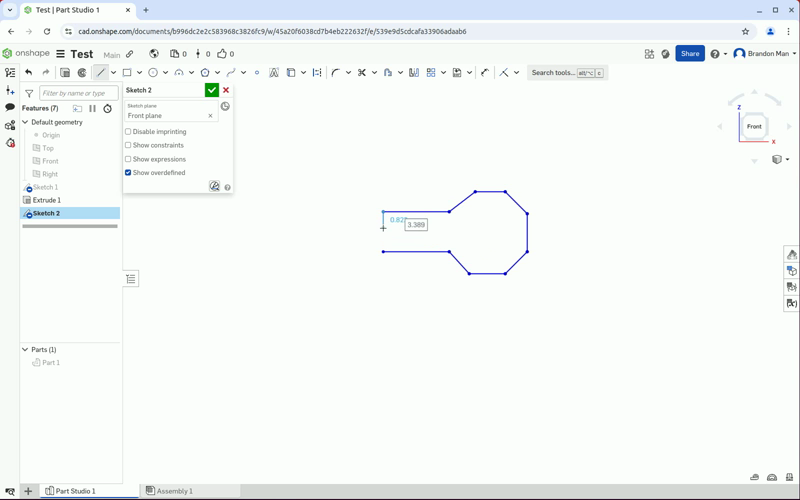
scroll(6)
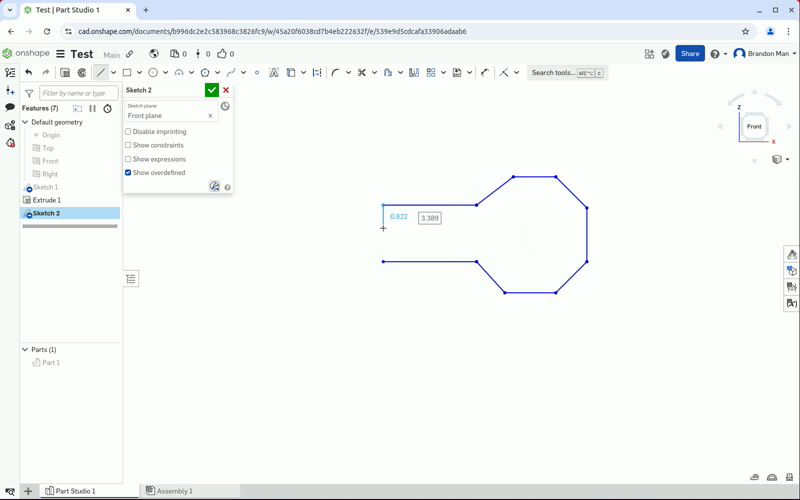
scroll(6)
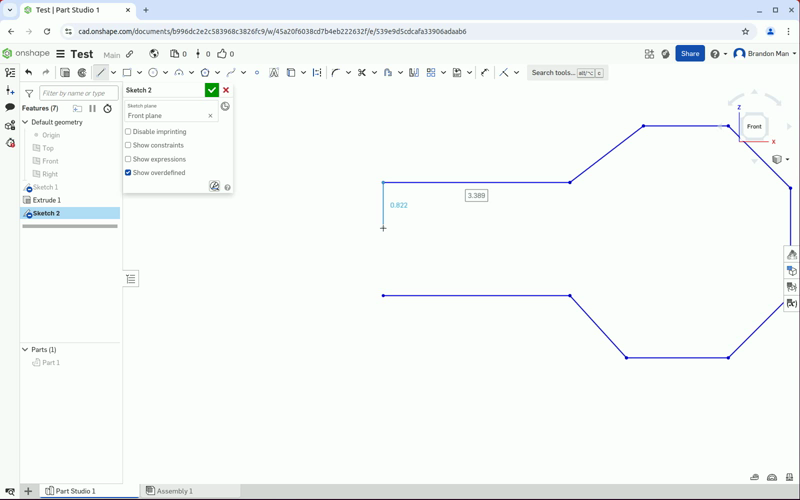
click(383, 227)
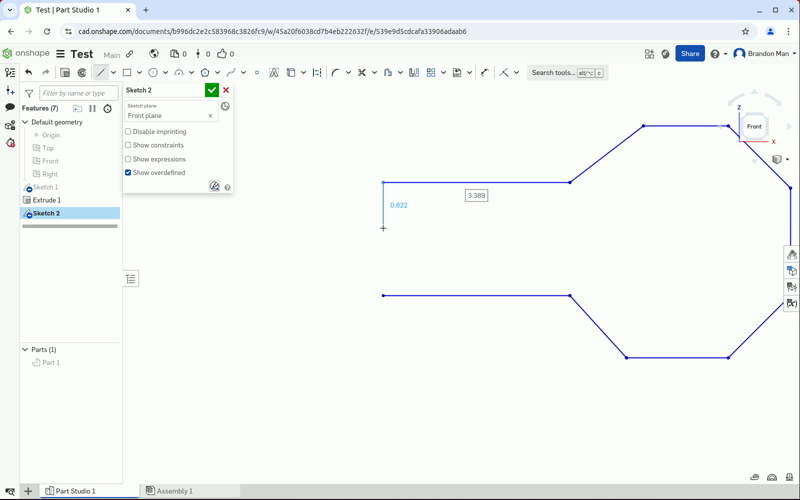
scroll(-6)
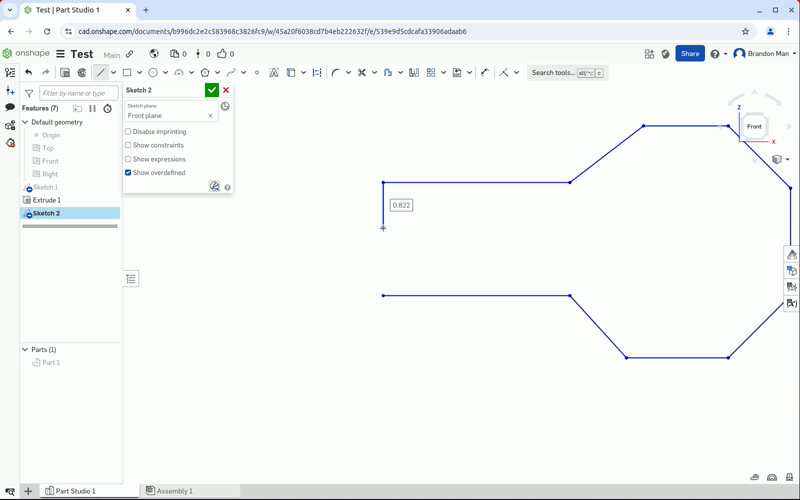
scroll(-6)
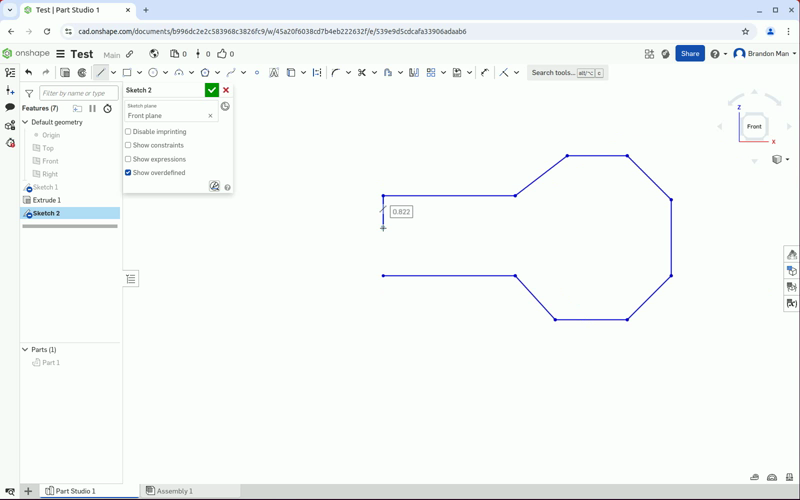
scroll(-6)
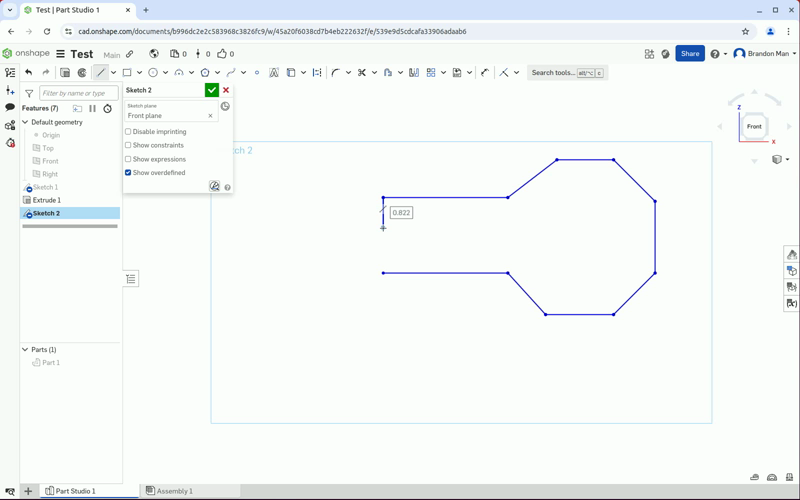
scroll(-6)
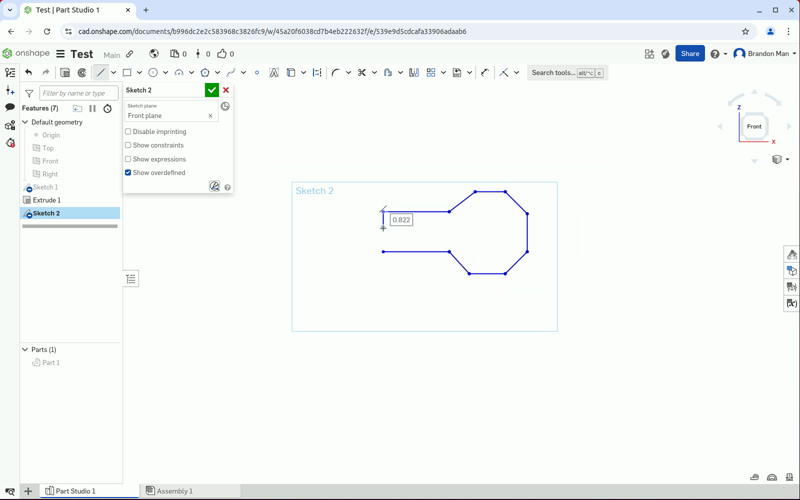
scroll(-6)
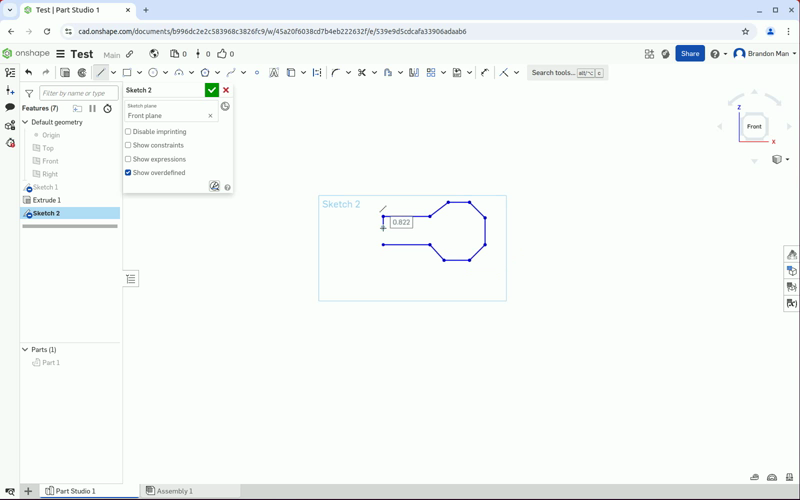
scroll(-6)
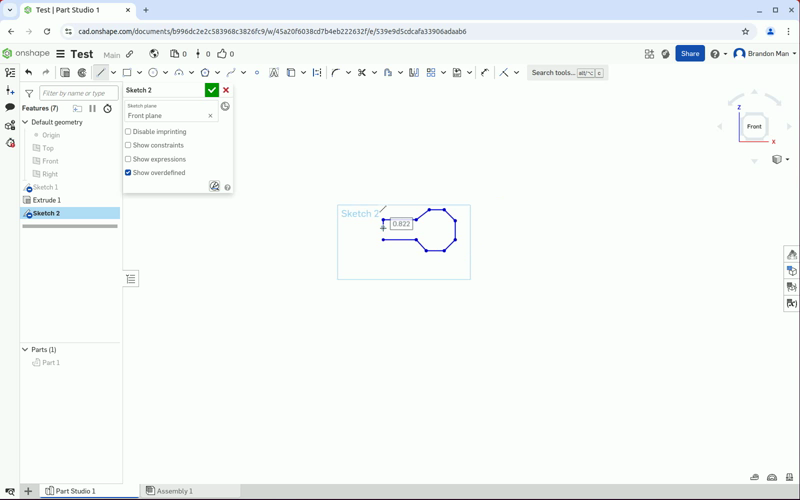
scroll(-6)
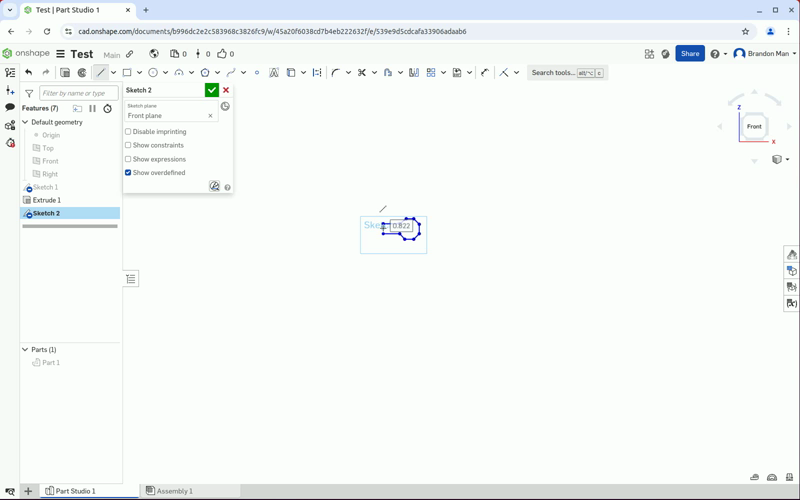
key_up(shift)
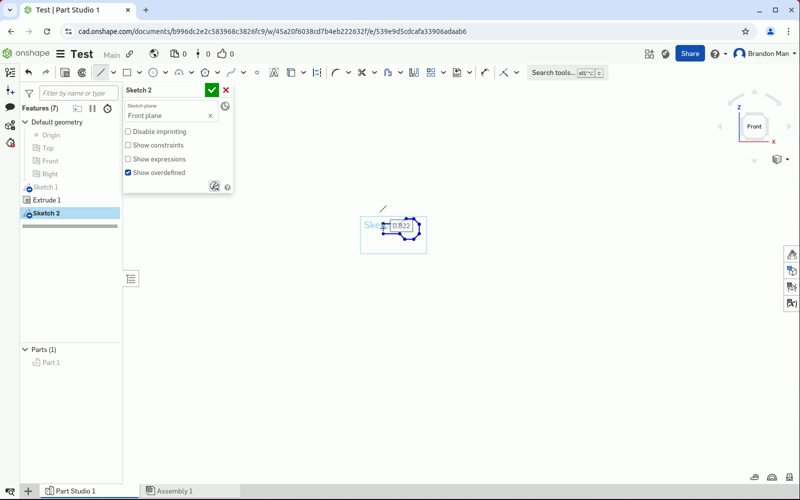
key_down(shift)
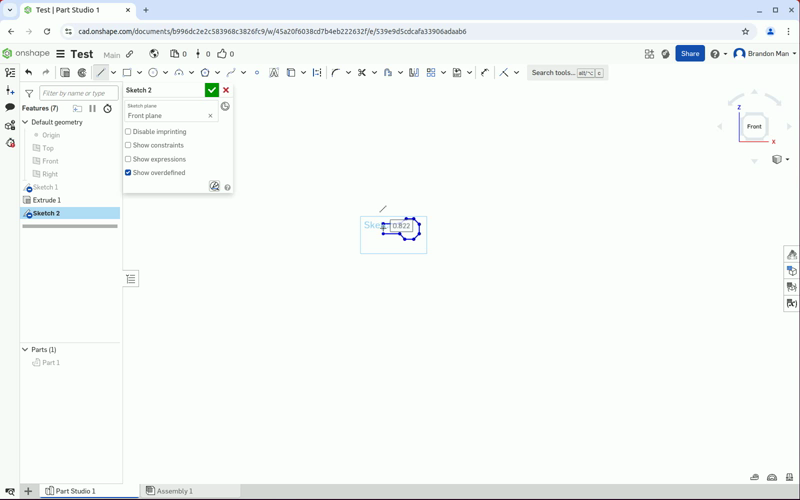
mouse_move(413, 227)
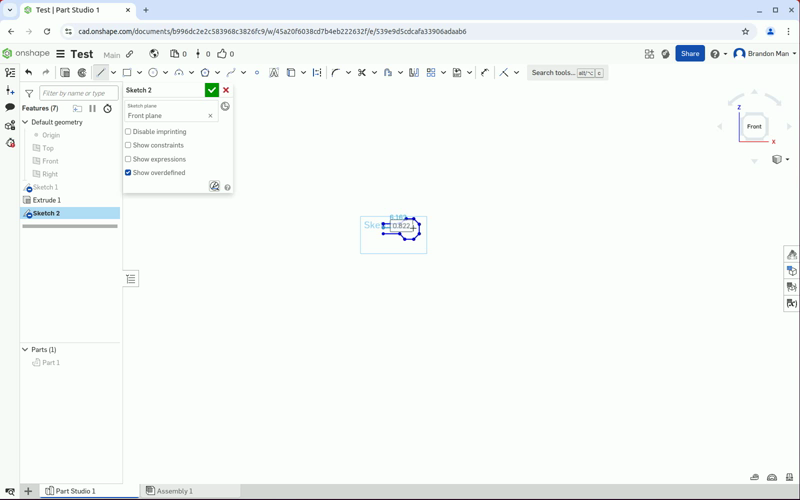
mouse_move(388, 227)
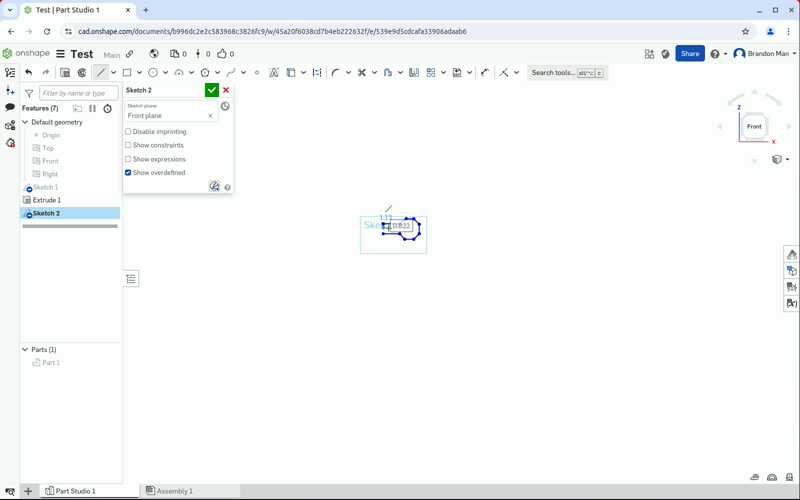
scroll(6)
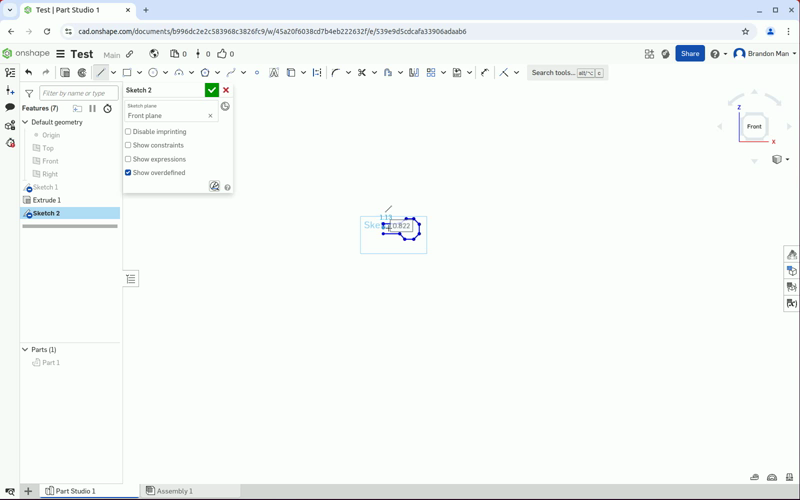
scroll(6)
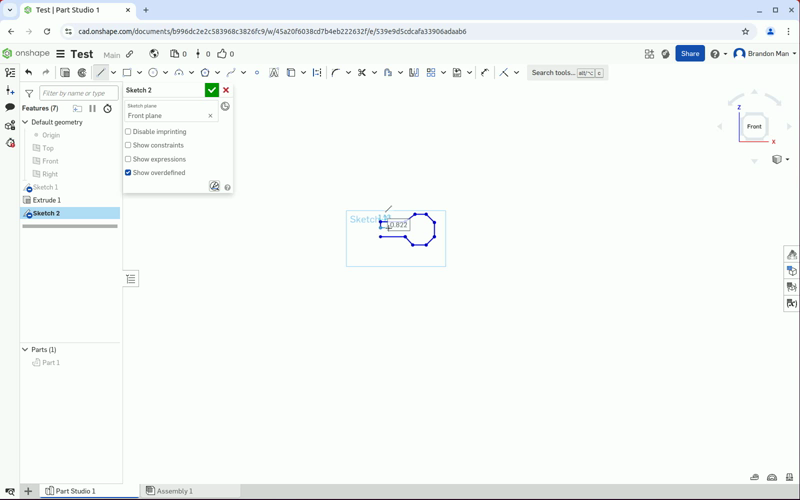
scroll(6)
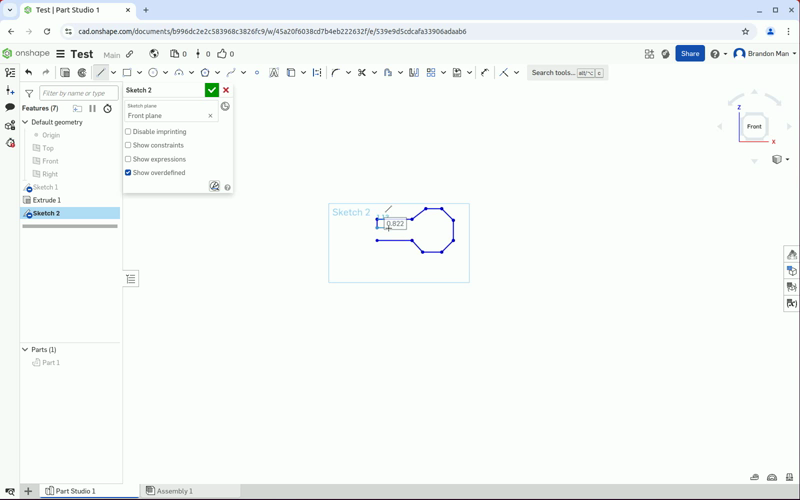
scroll(6)
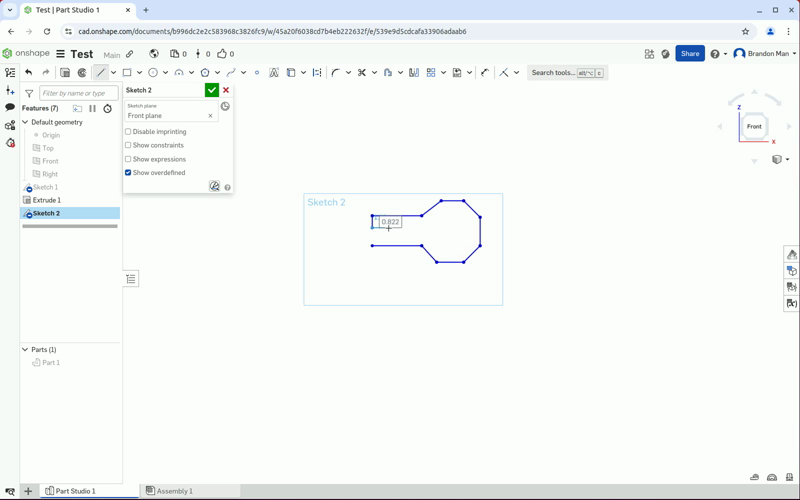
scroll(6)
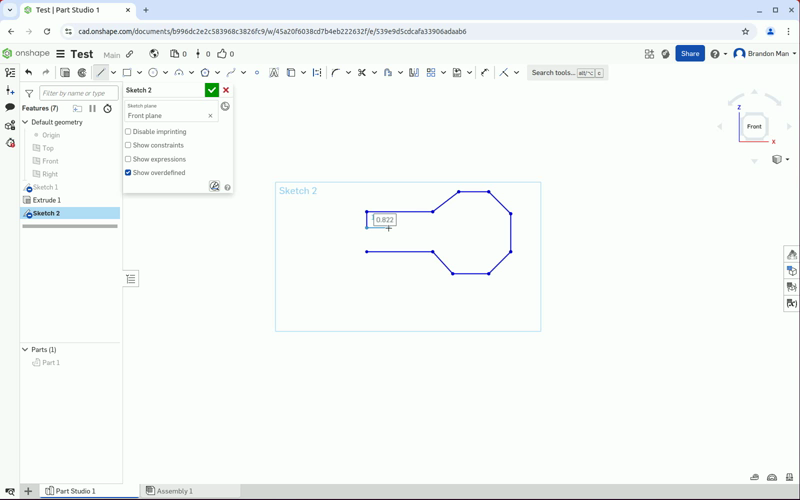
scroll(6)
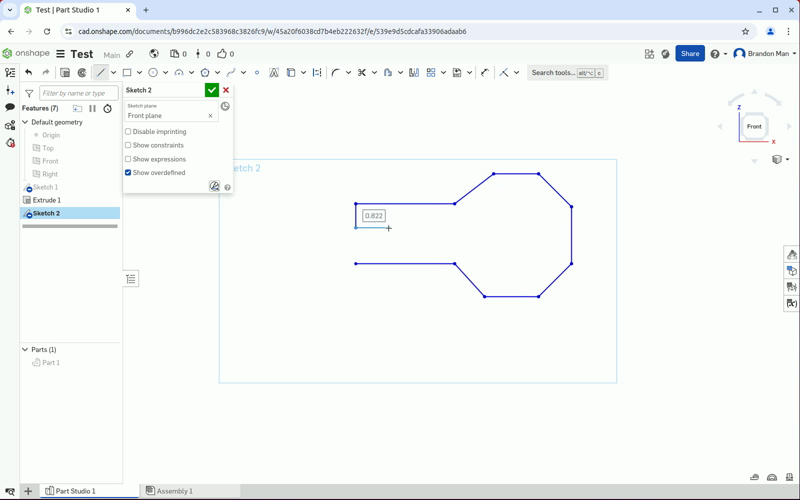
scroll(6)
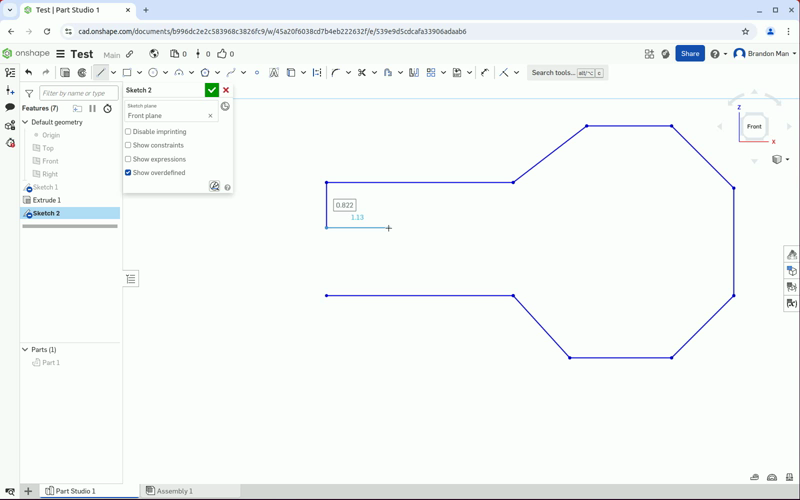
click(388, 227)
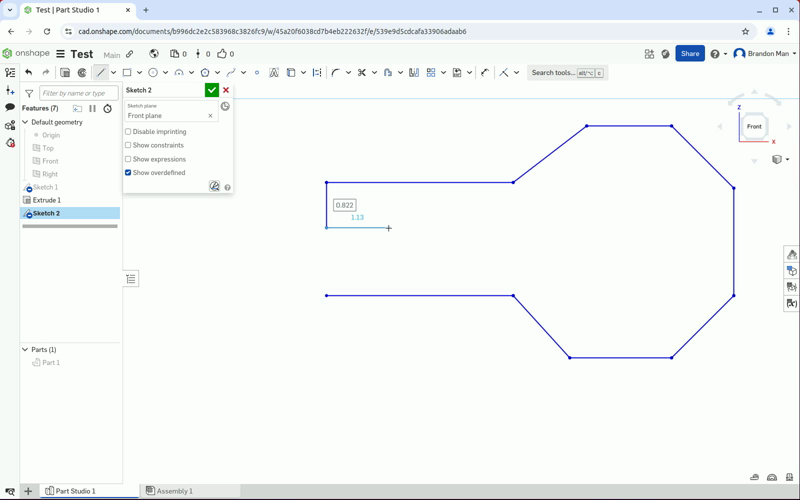
scroll(-6)
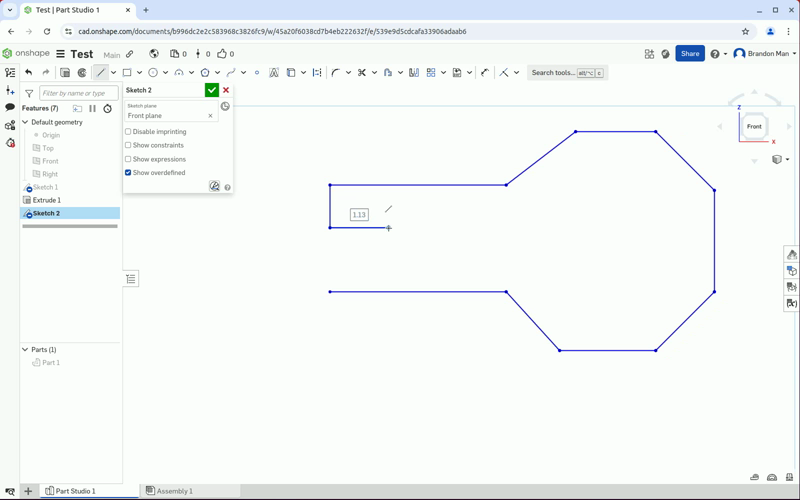
scroll(-6)
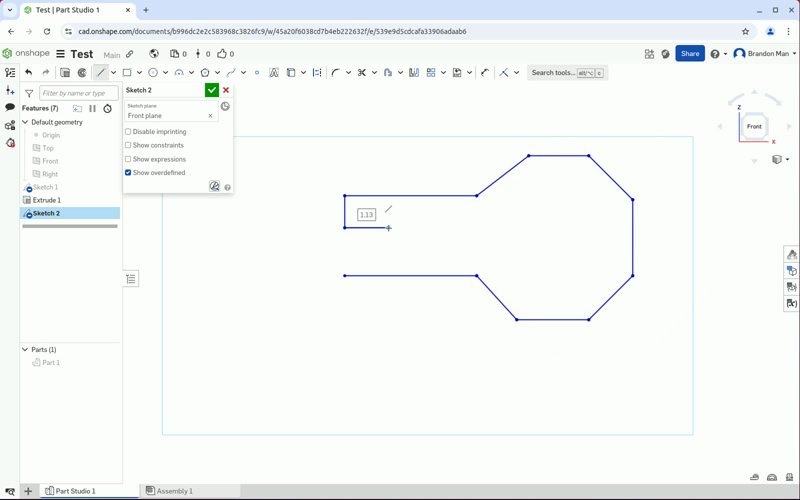
scroll(-6)
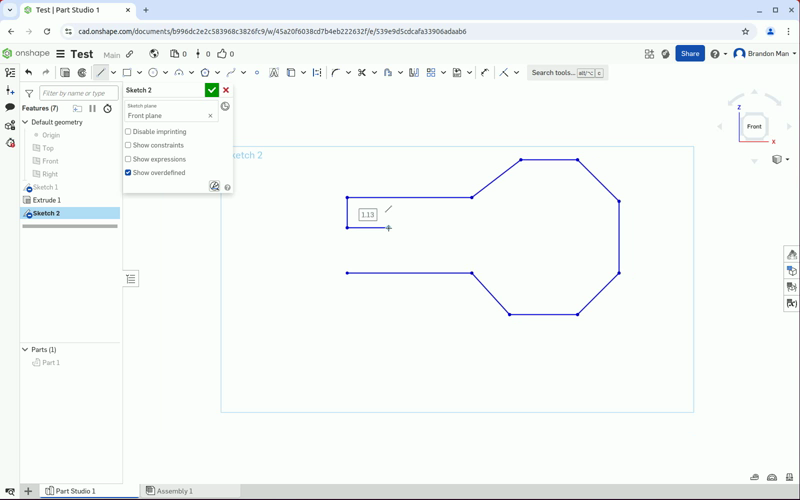
scroll(-6)
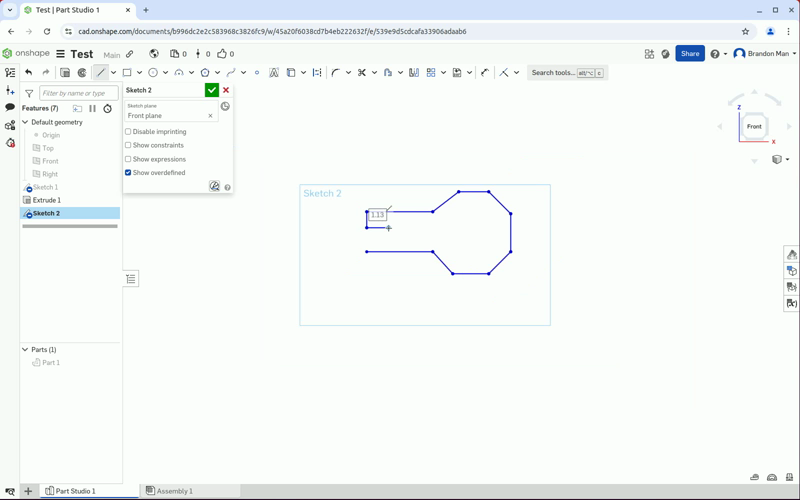
scroll(-6)
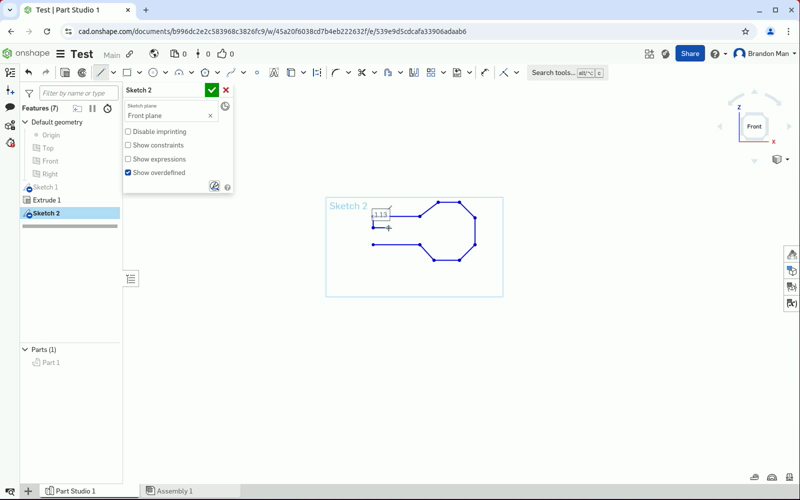
scroll(-6)
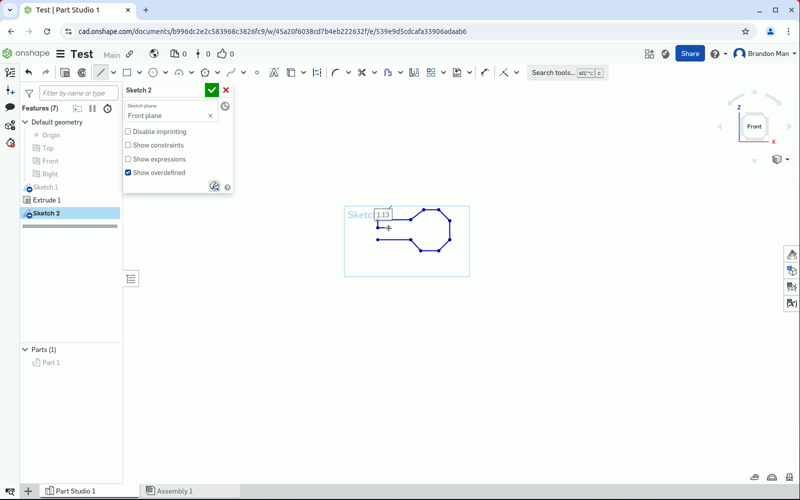
scroll(-6)
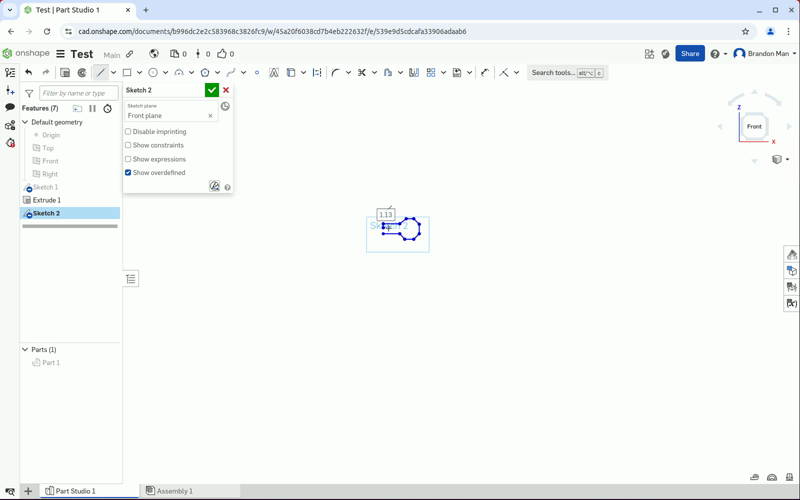
key_up(shift)
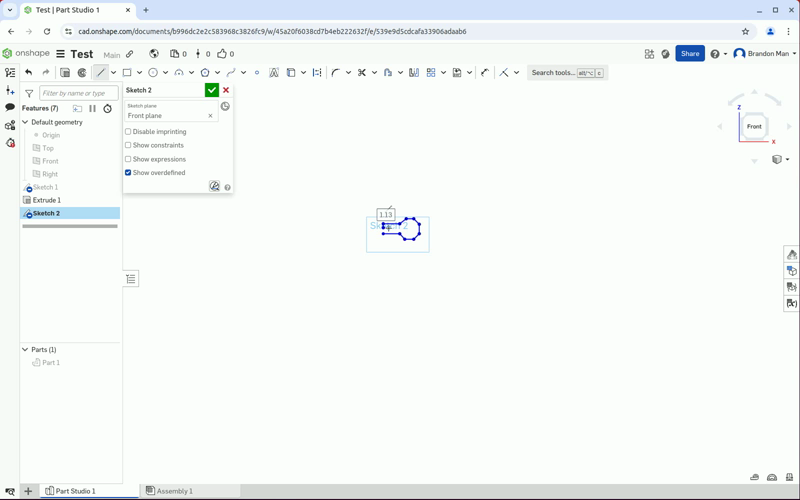
key_down(shift)
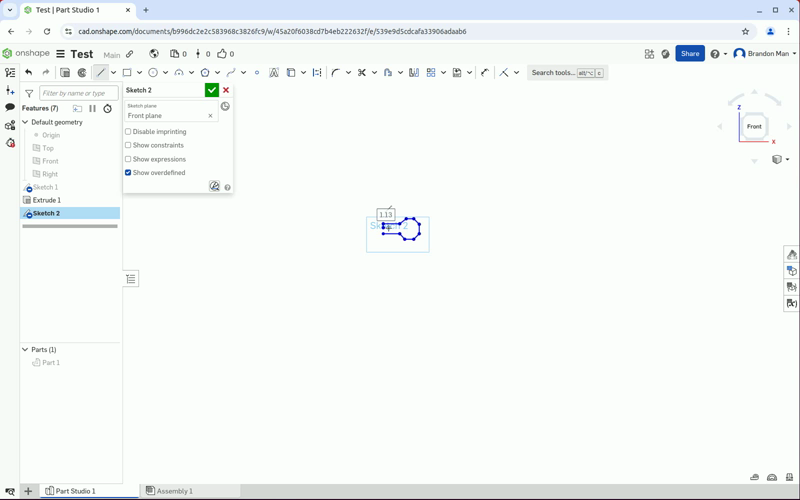
mouse_move(418, 227)
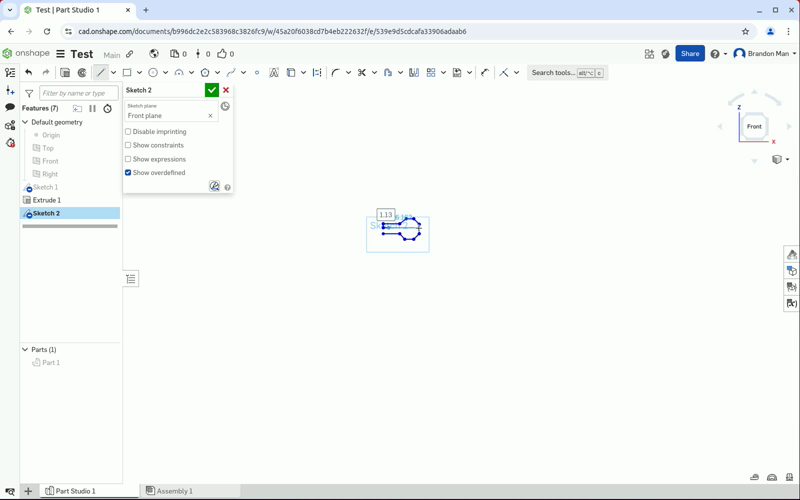
mouse_move(388, 231)
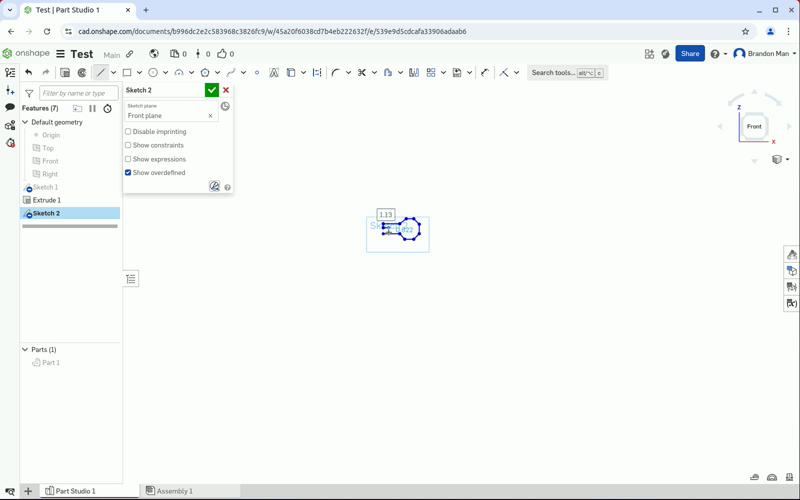
scroll(6)
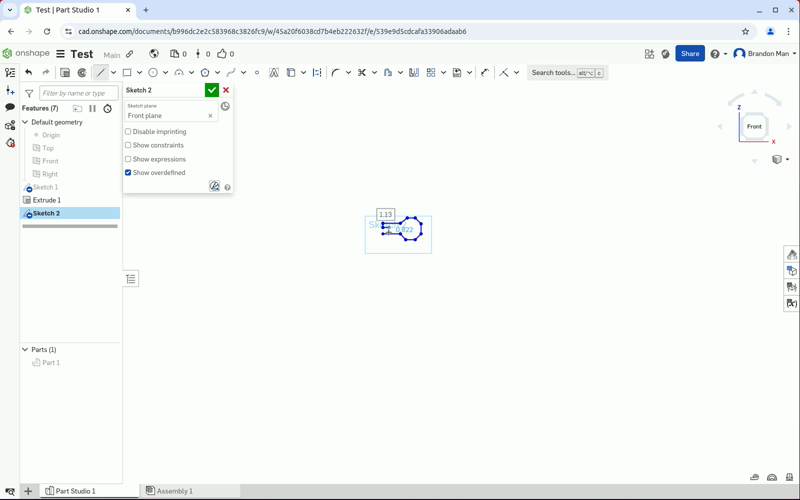
scroll(6)
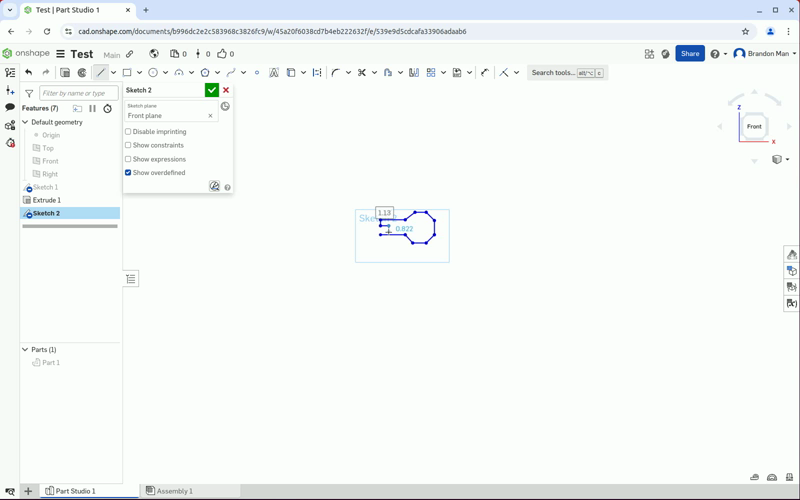
scroll(6)
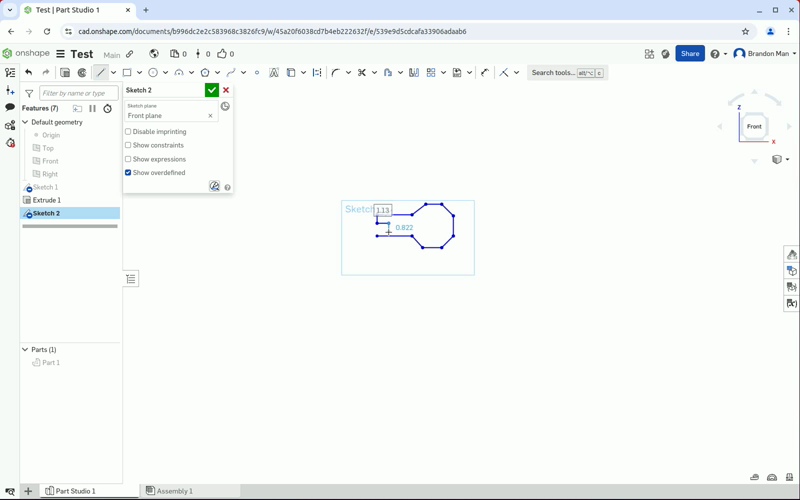
scroll(6)
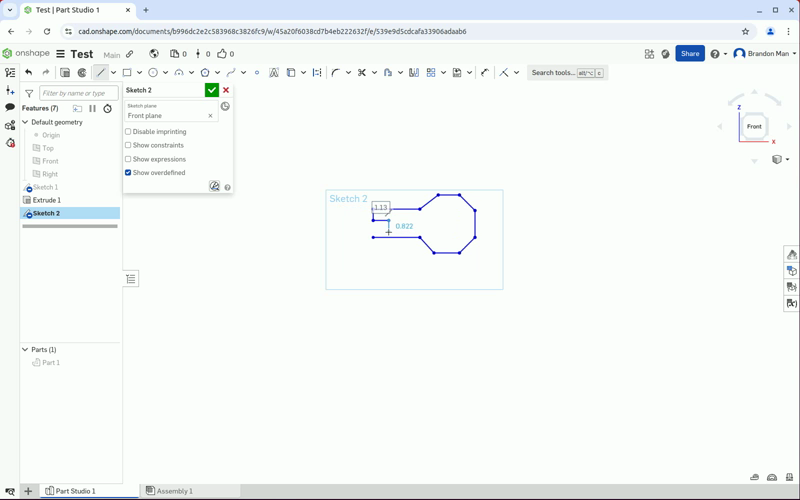
scroll(6)
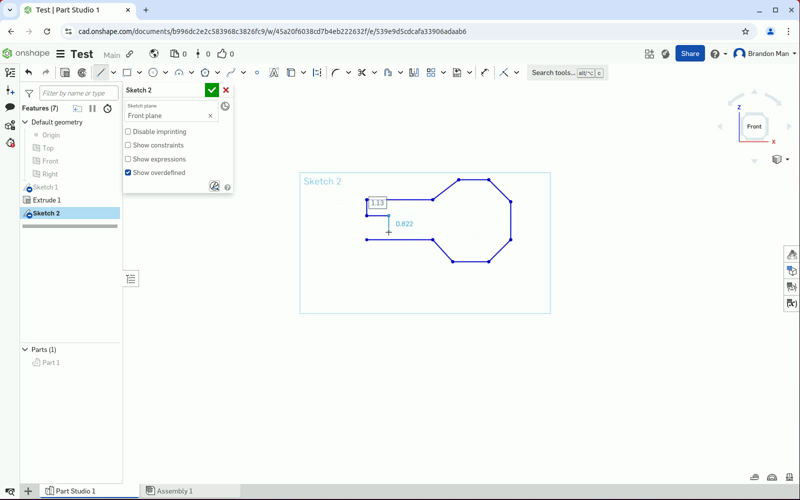
scroll(6)
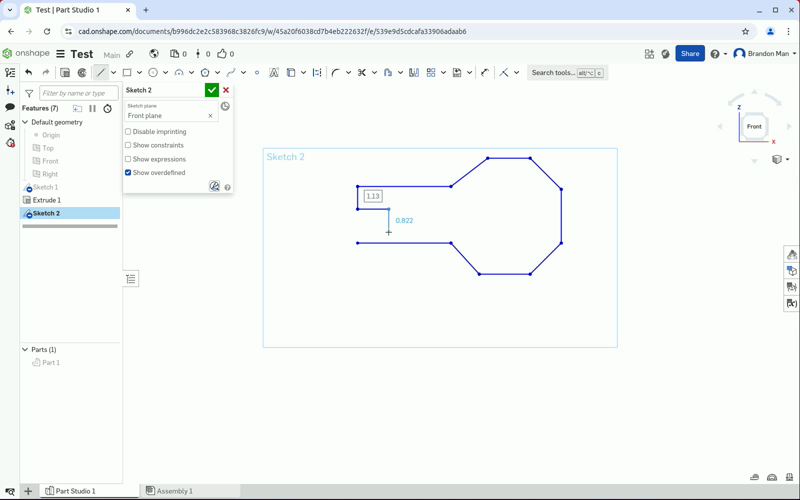
scroll(6)
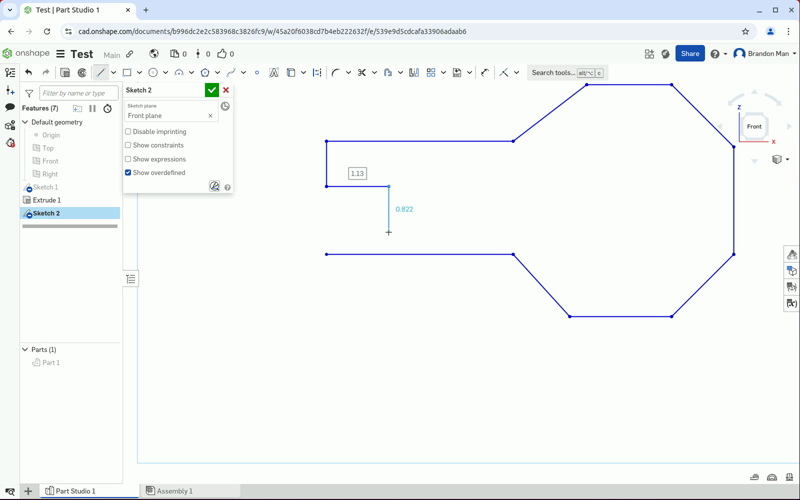
click(388, 231)
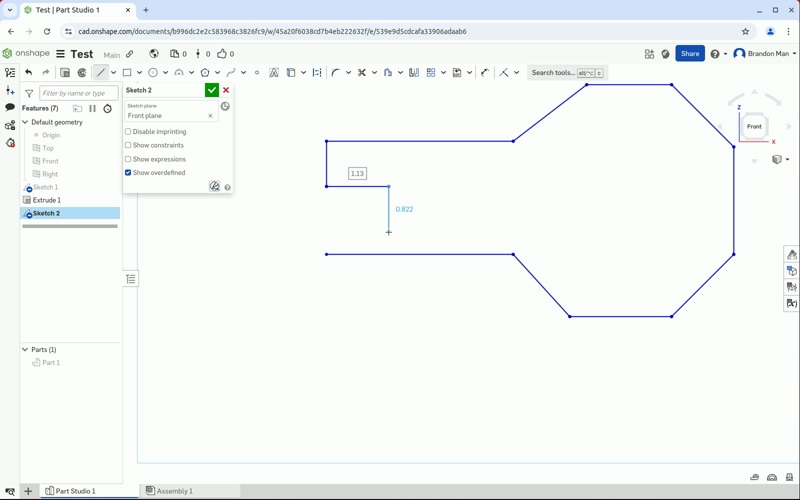
scroll(-6)
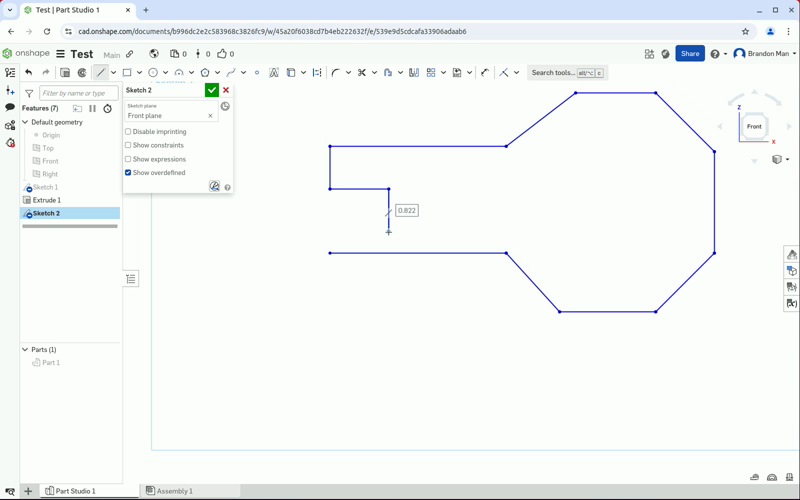
scroll(-6)
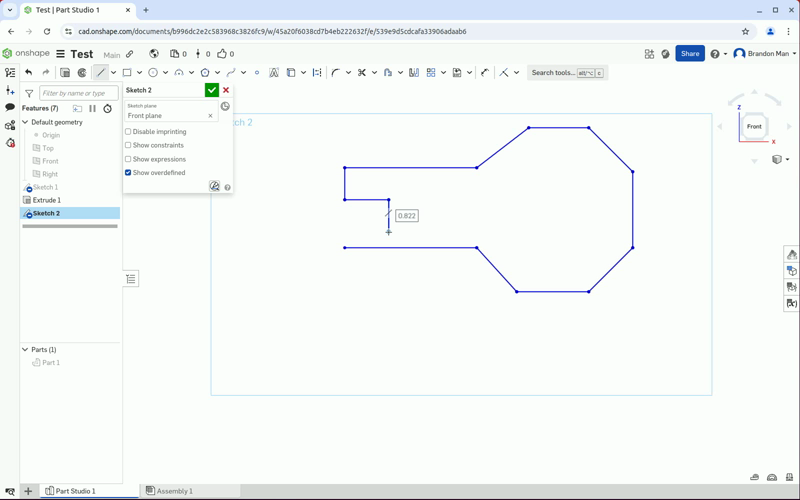
scroll(-6)
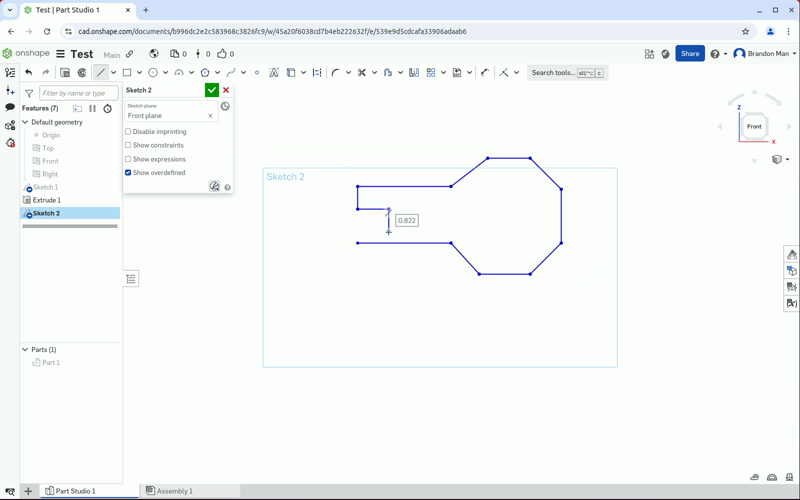
scroll(-6)
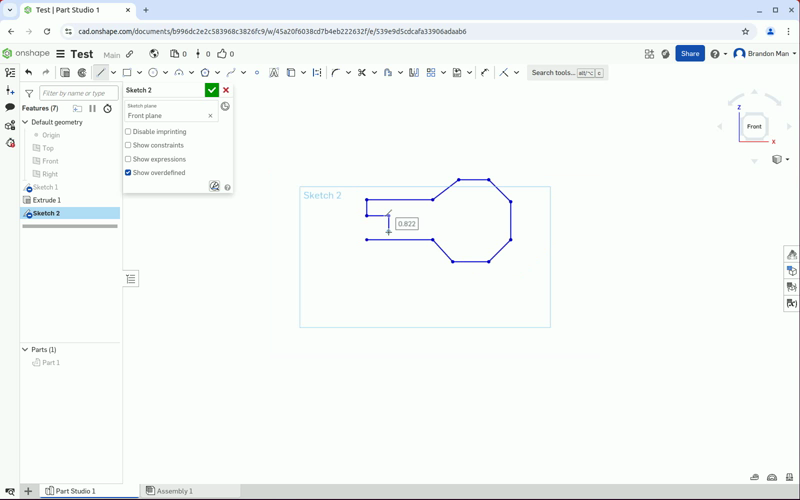
scroll(-6)
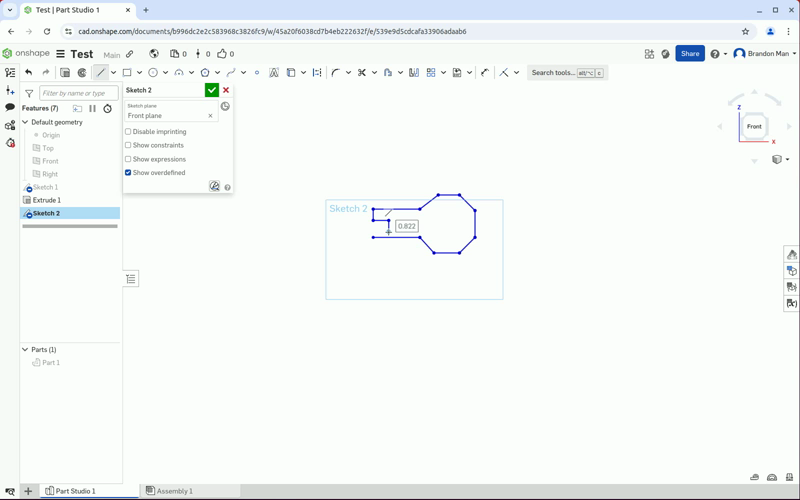
scroll(-6)
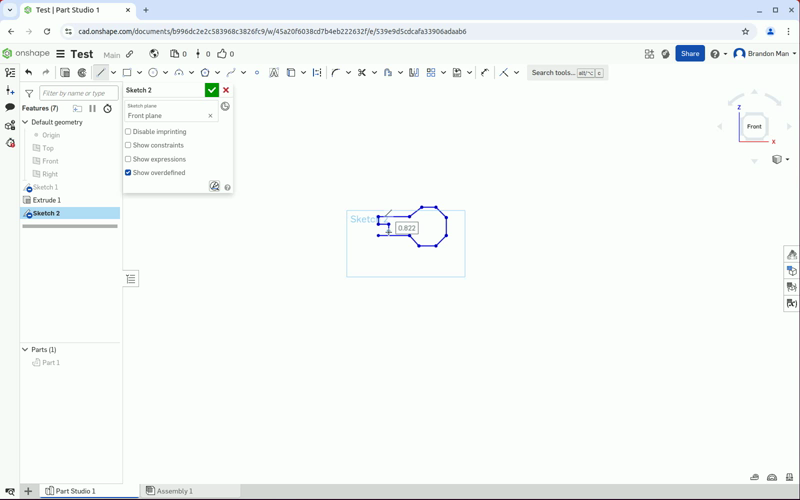
scroll(-6)
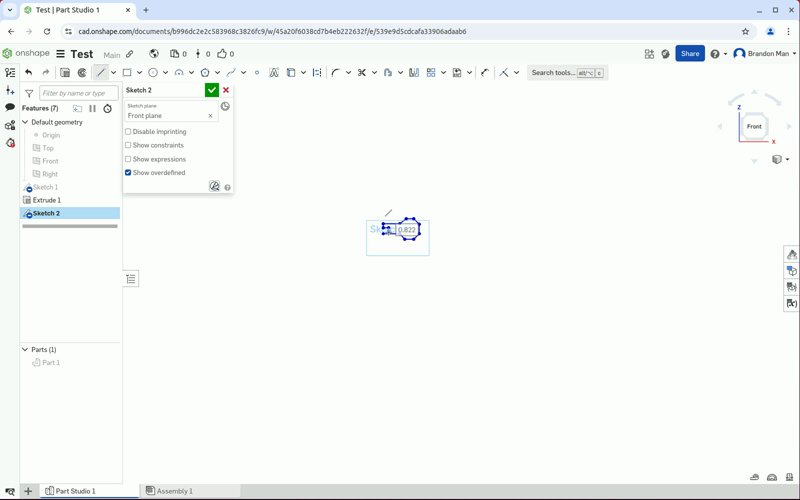
key_up(shift)
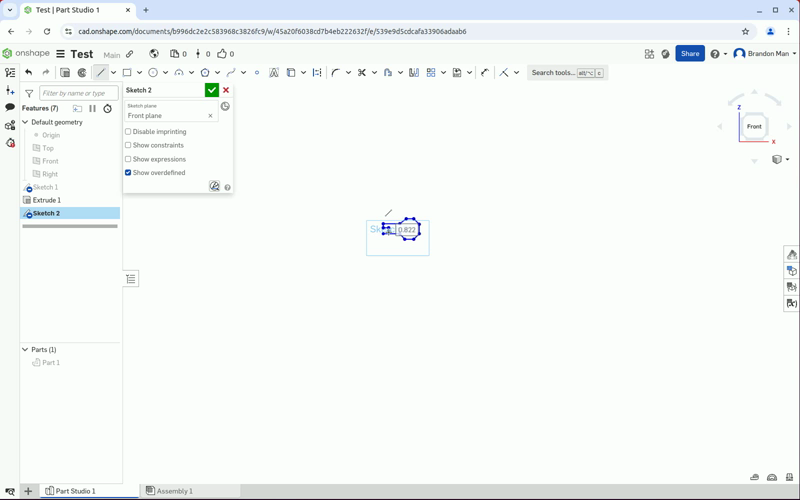
key_down(shift)
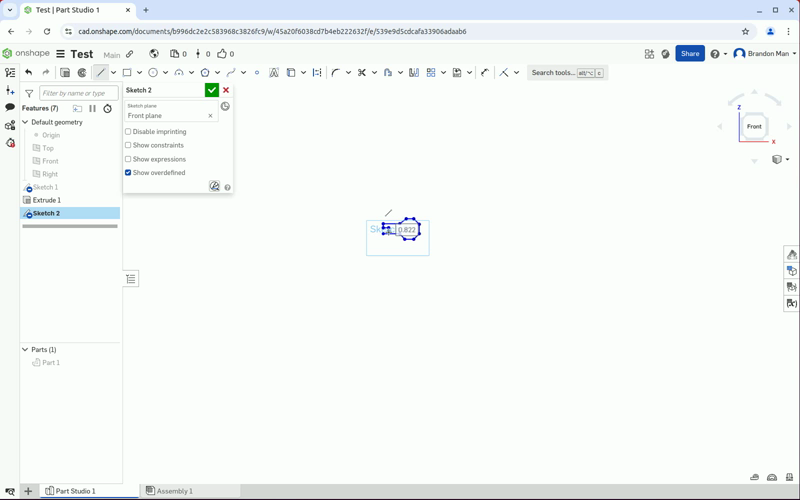
mouse_move(418, 231)
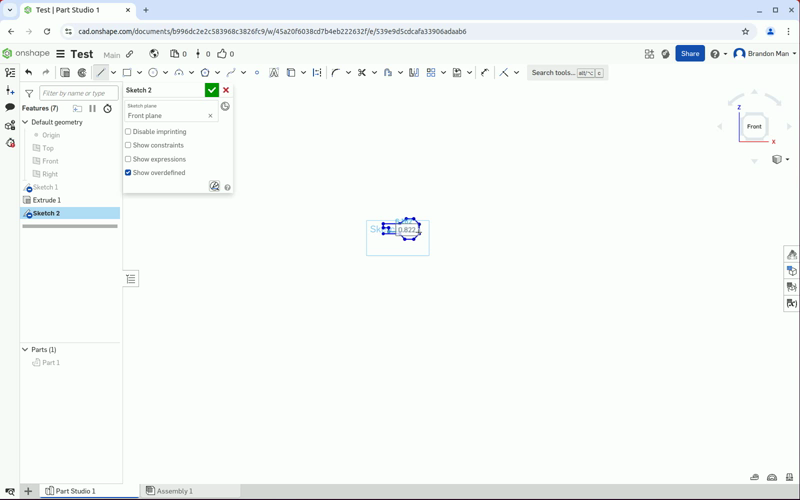
mouse_move(383, 231)
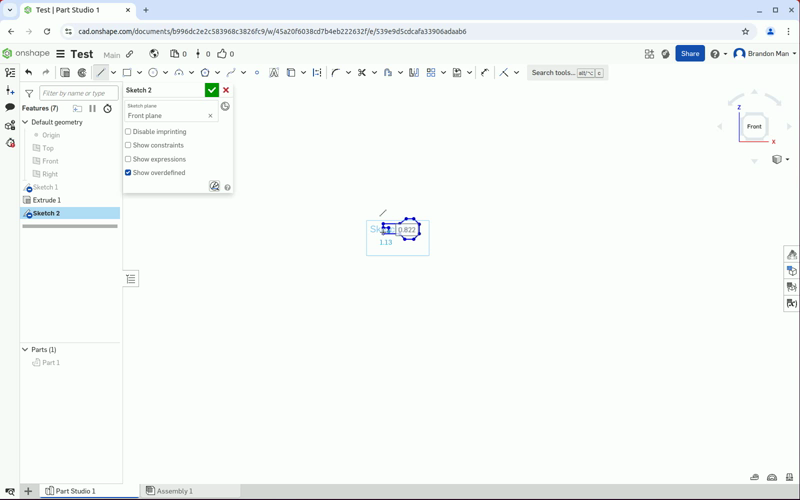
scroll(6)
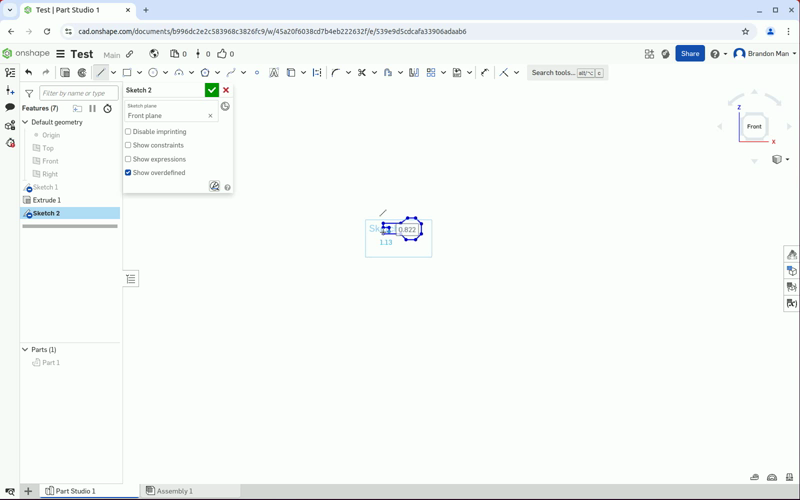
scroll(6)
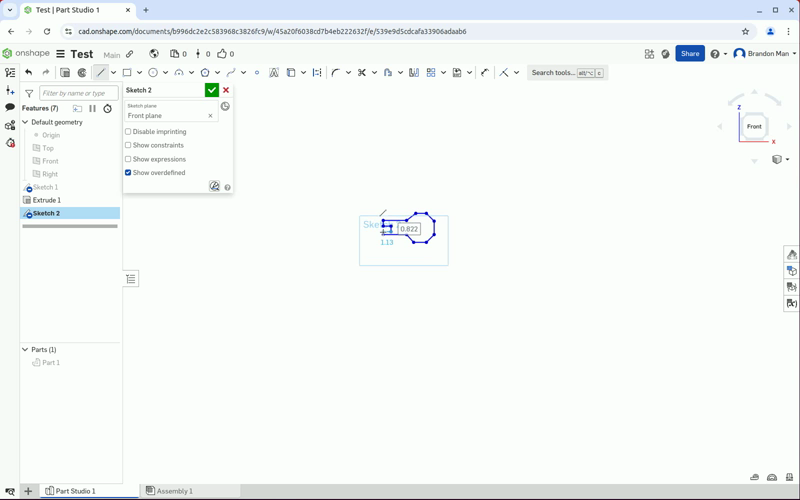
scroll(6)
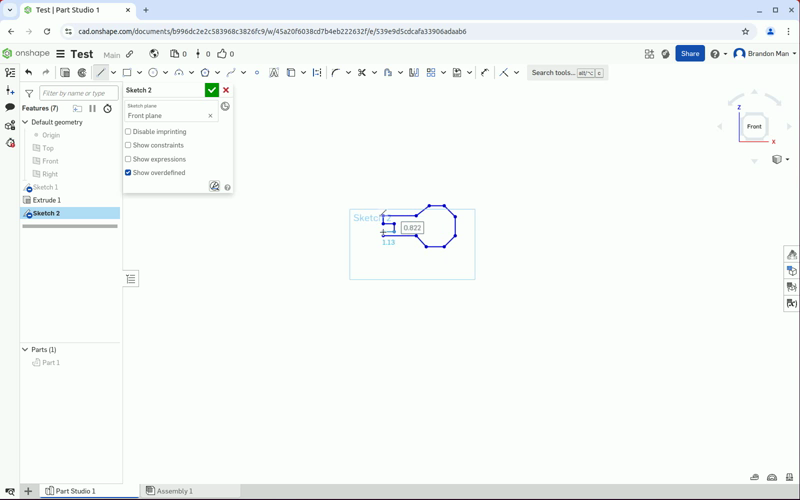
scroll(6)
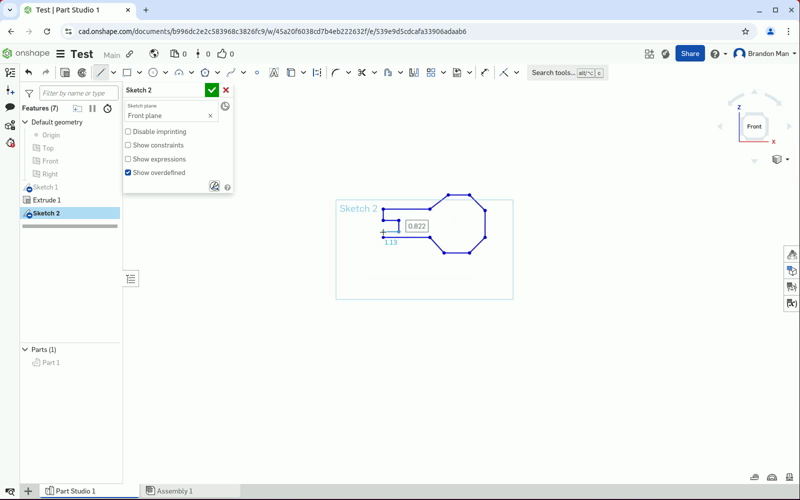
scroll(6)
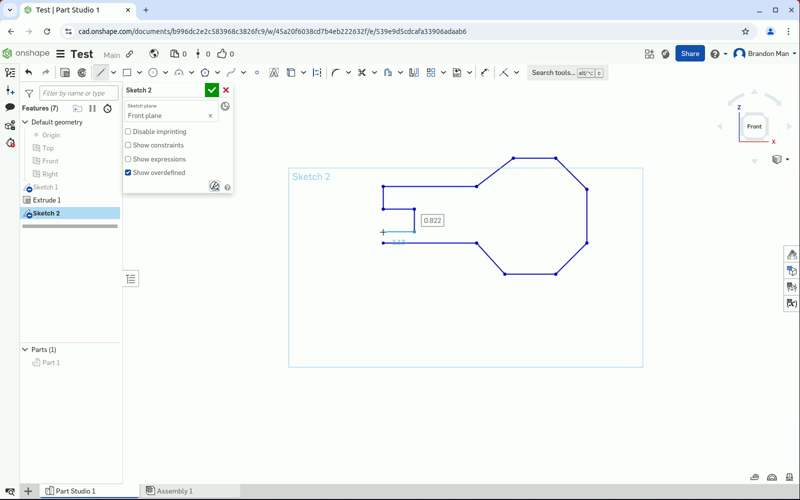
scroll(6)
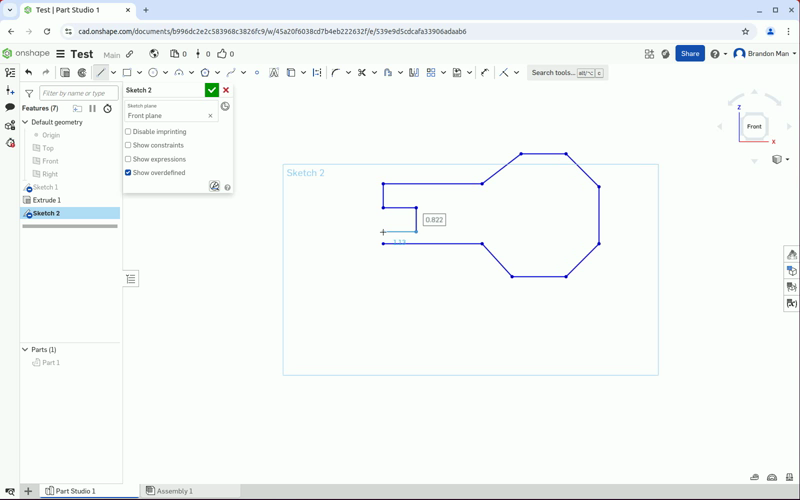
scroll(6)
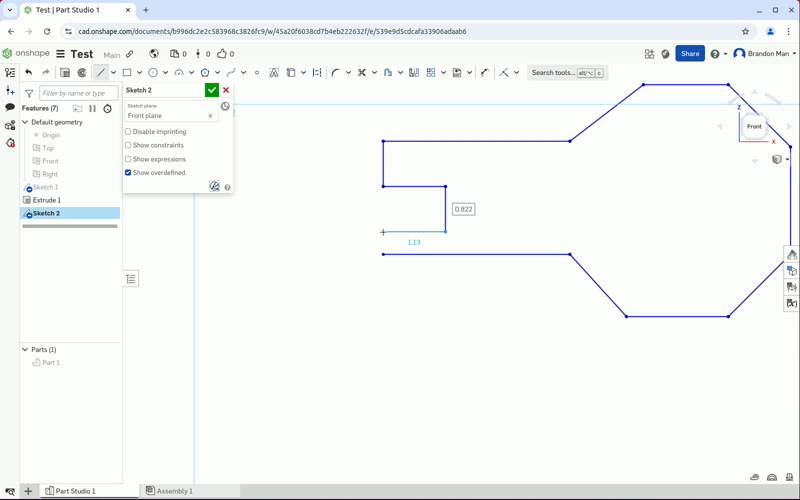
click(383, 231)
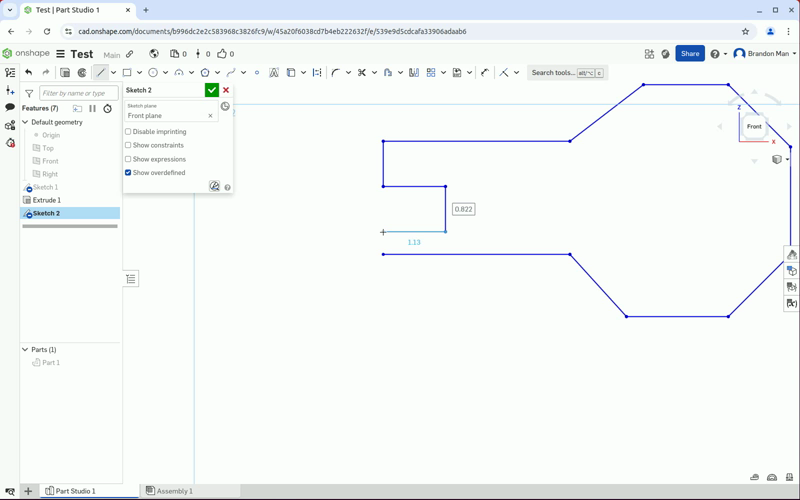
scroll(-6)
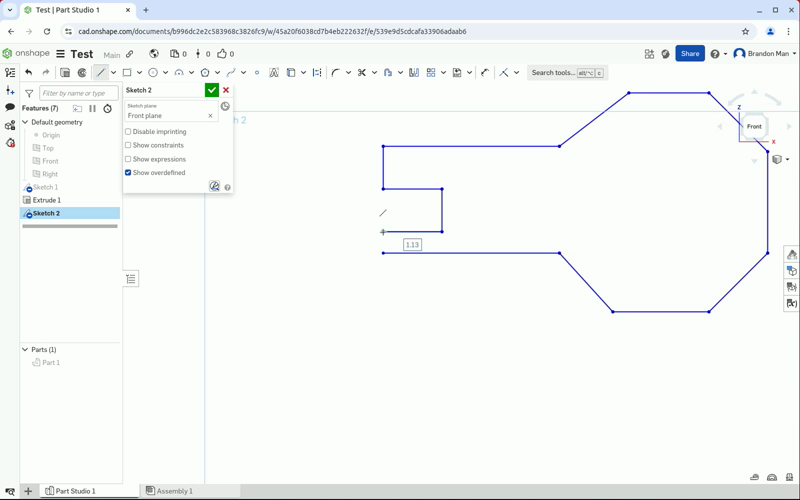
scroll(-6)
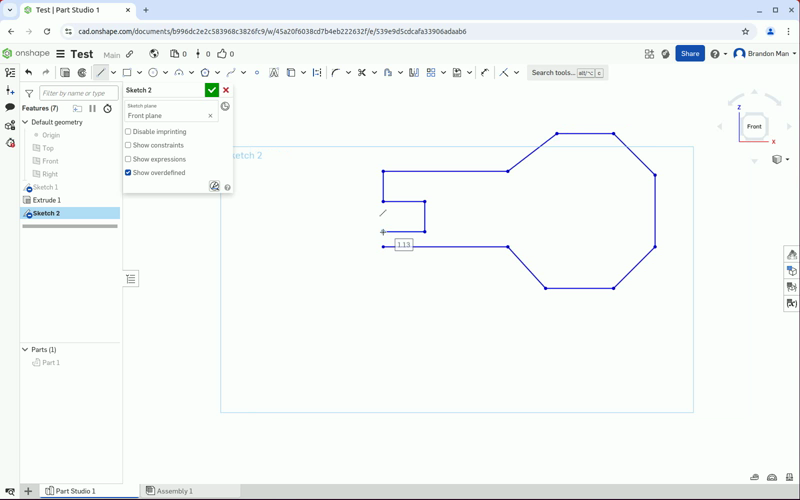
scroll(-6)
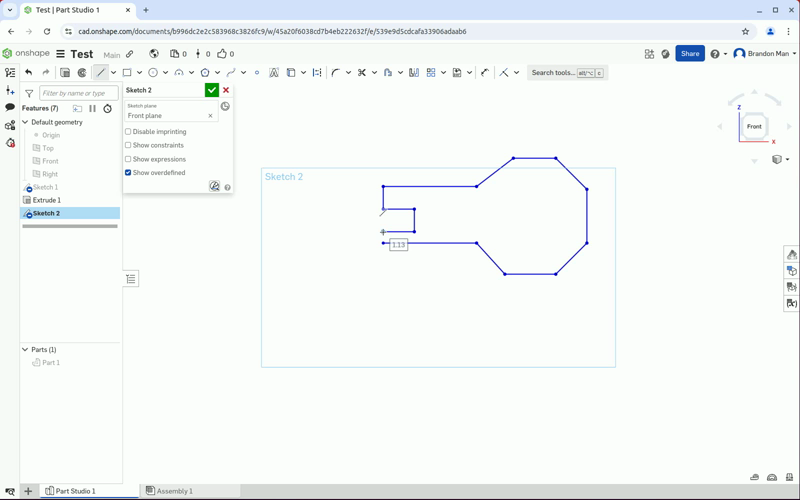
scroll(-6)
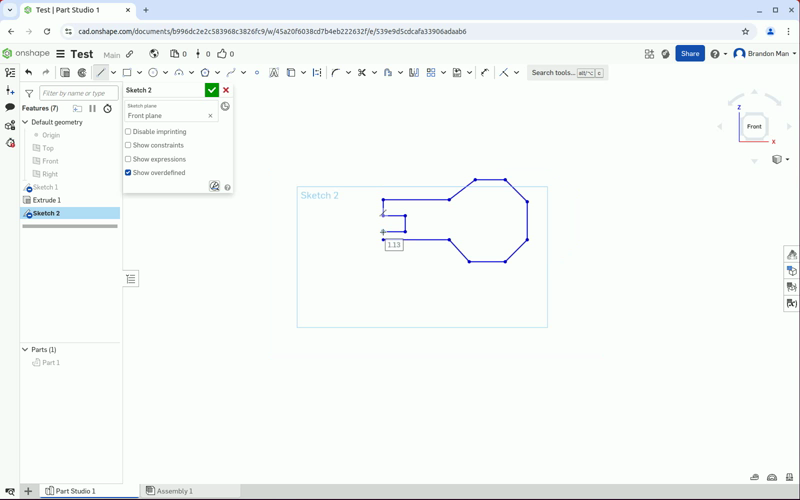
scroll(-6)
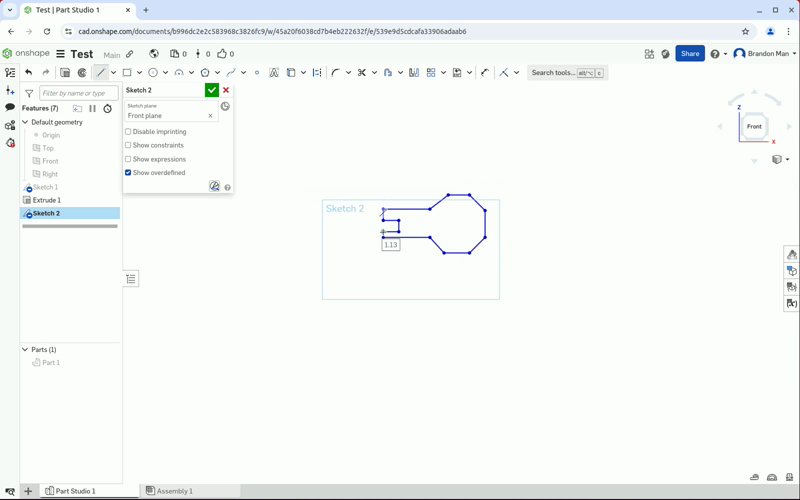
scroll(-6)
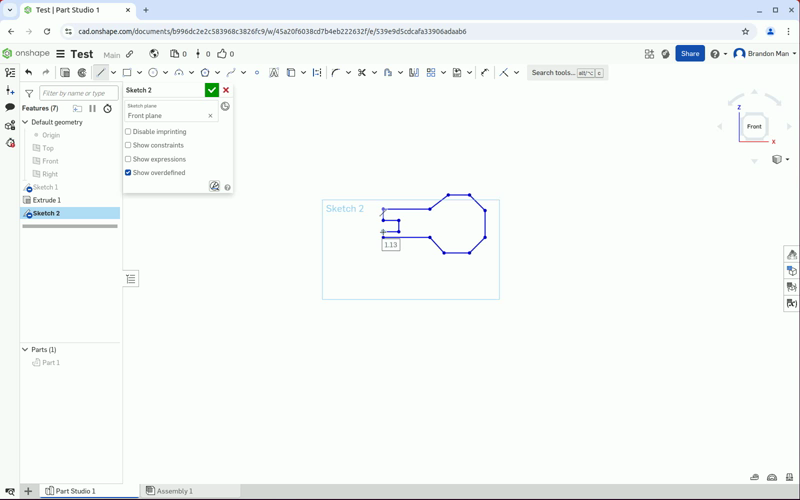
scroll(-6)
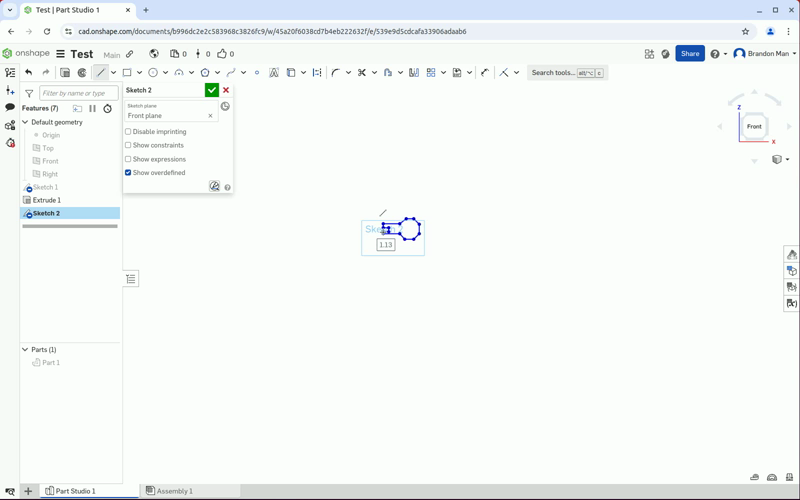
key_up(shift)
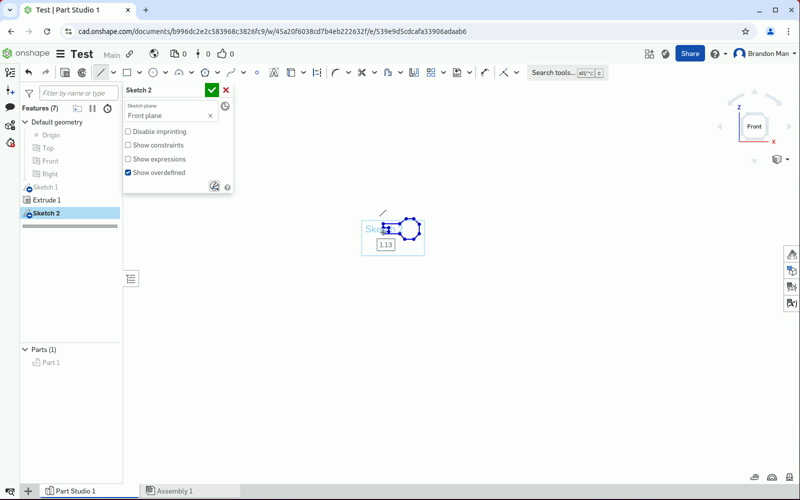
mouse_move(413, 231)
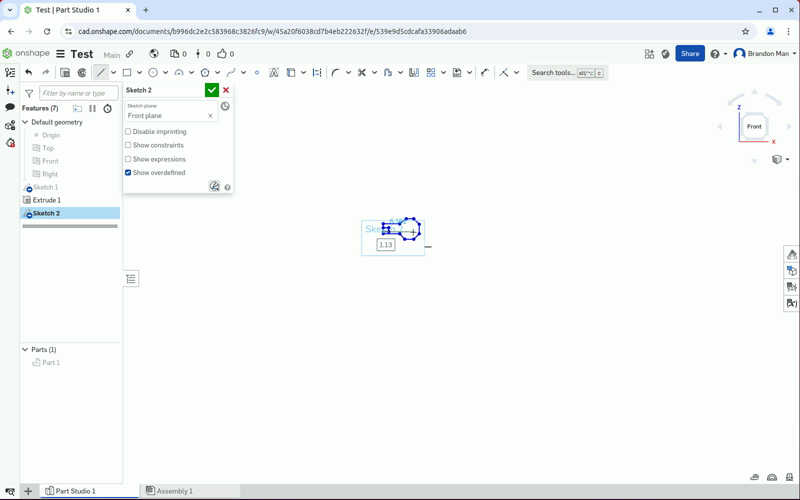
key_down(shift)
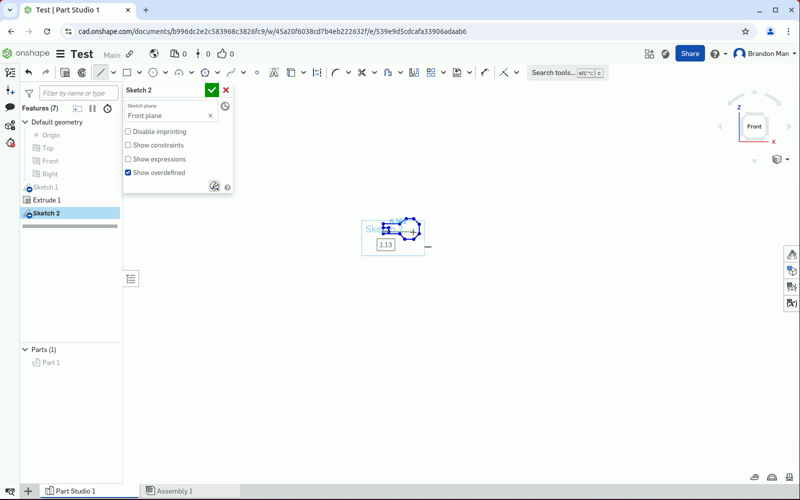
mouse_move(383, 233)
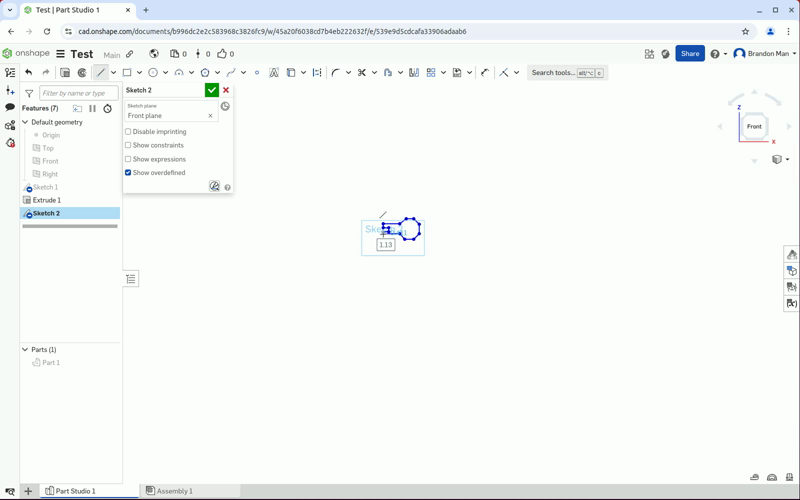
scroll(6)
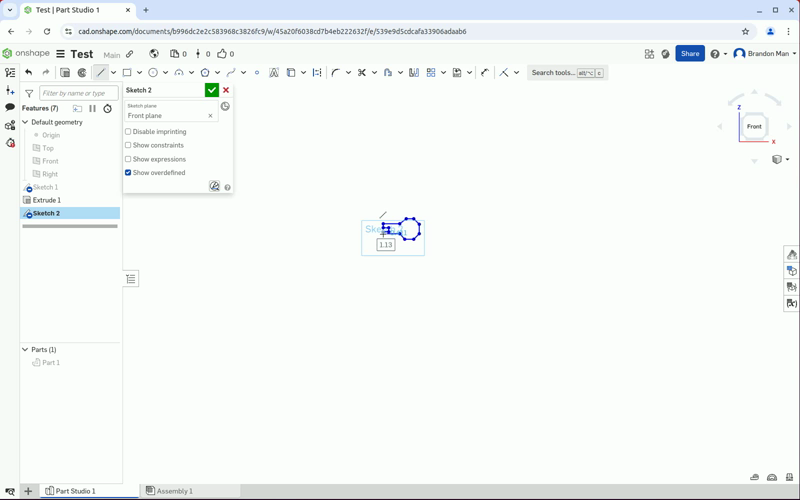
scroll(6)
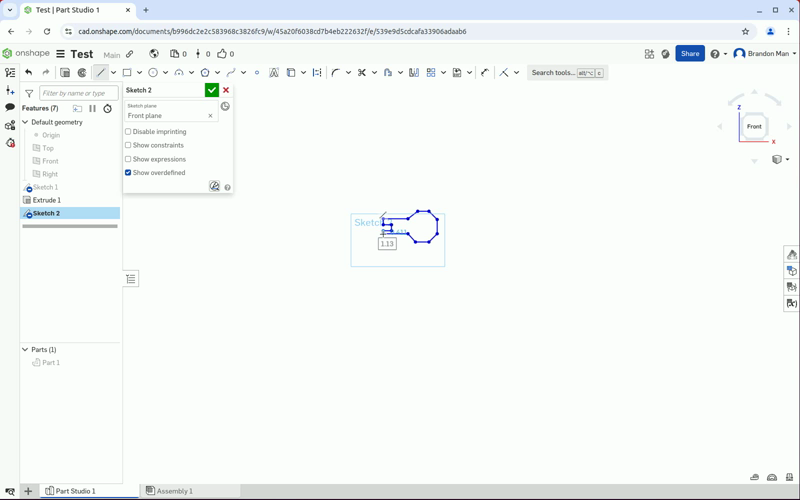
scroll(6)
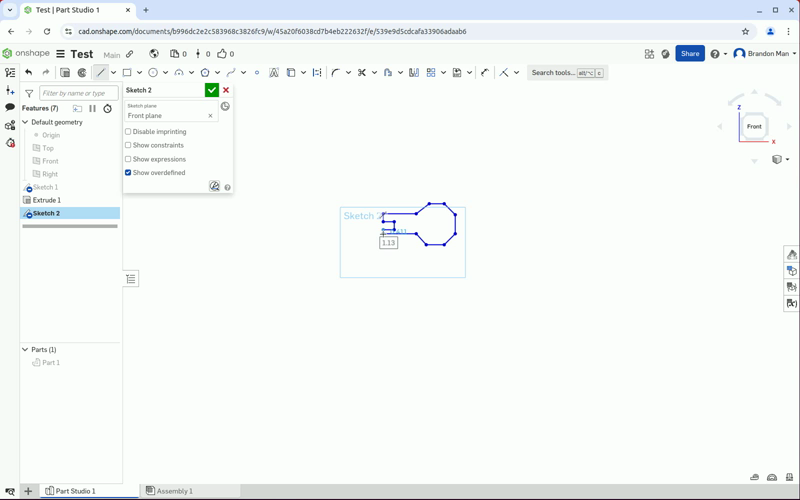
scroll(6)
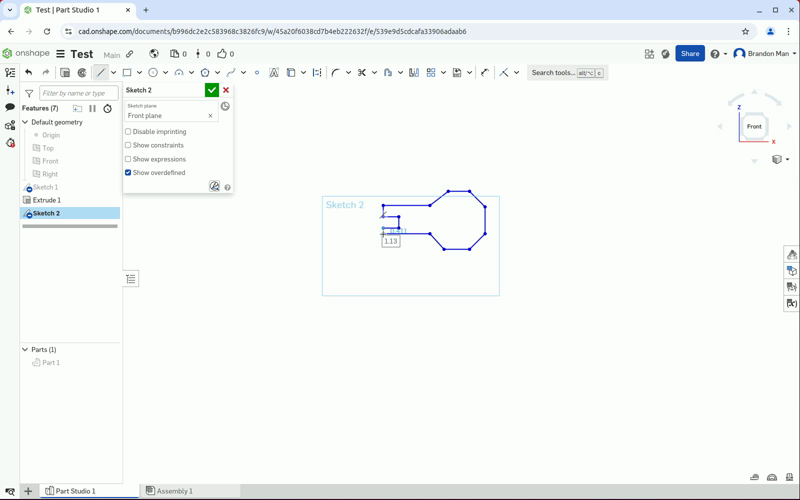
scroll(6)
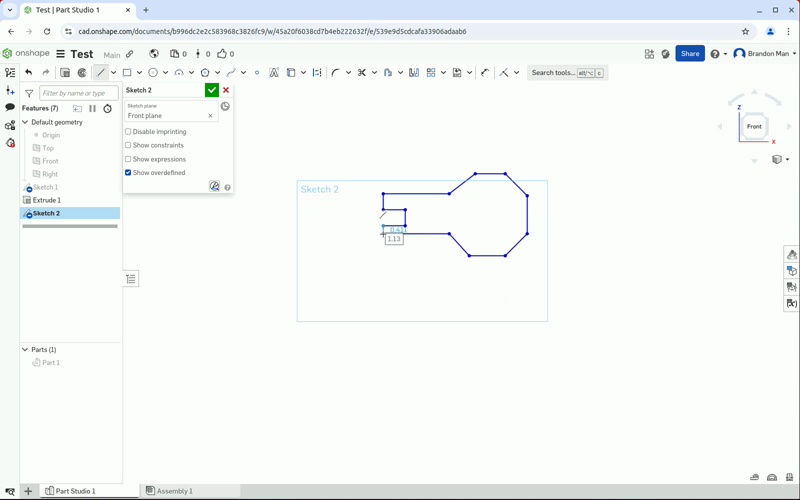
scroll(6)
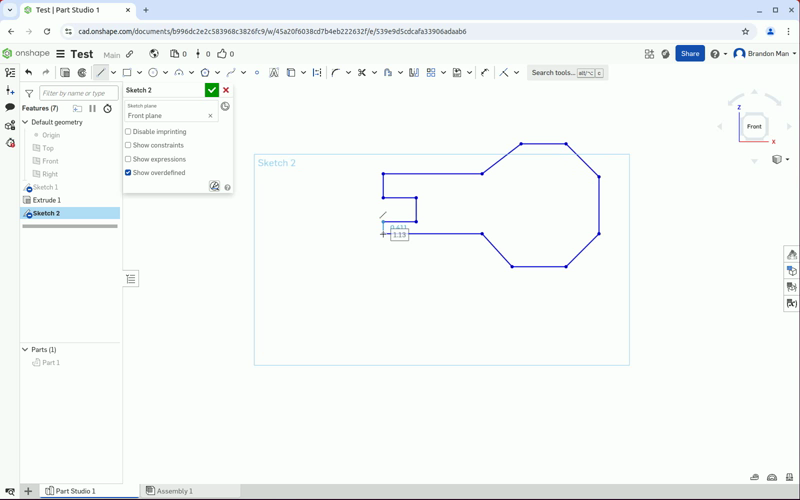
scroll(6)
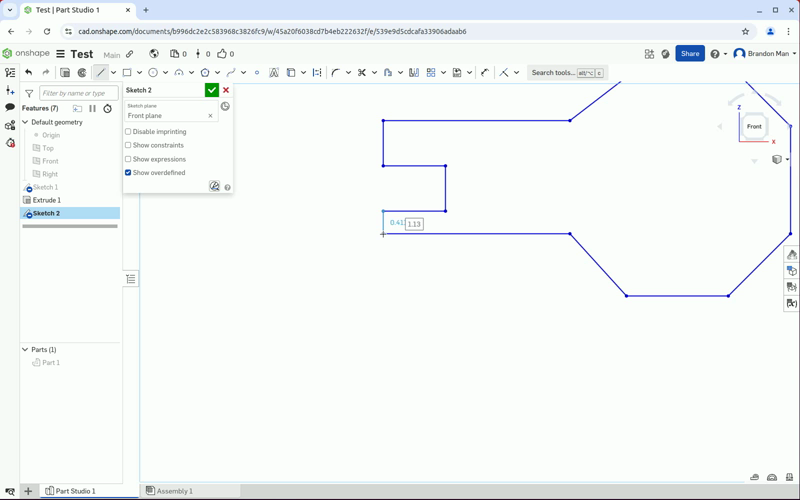
key_up(shift)
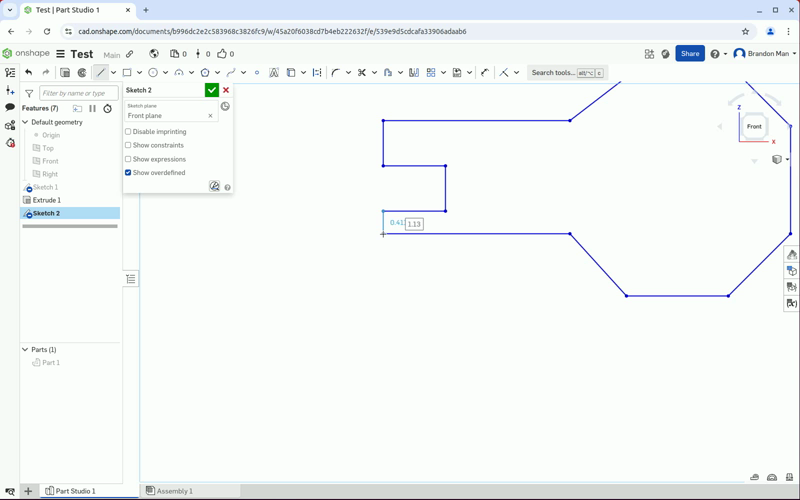
click(383, 233)
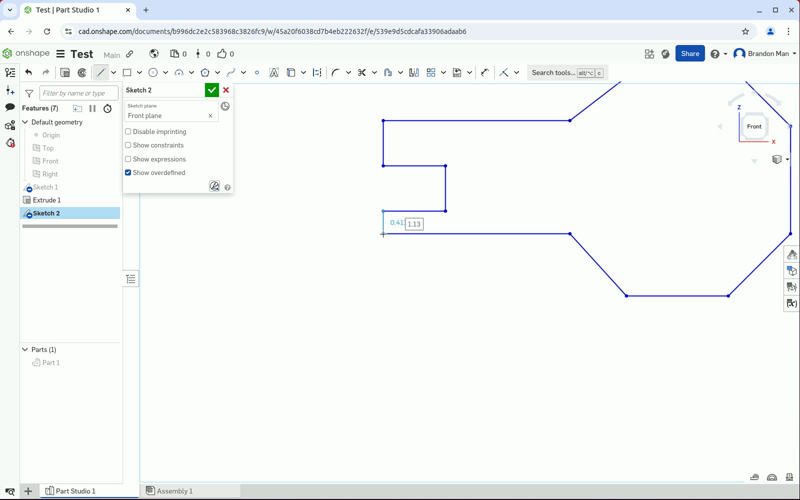
scroll(-6)
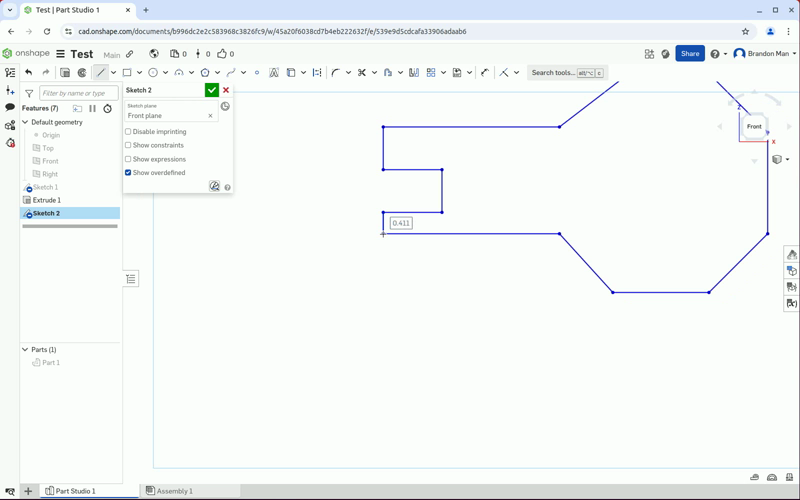
scroll(-6)
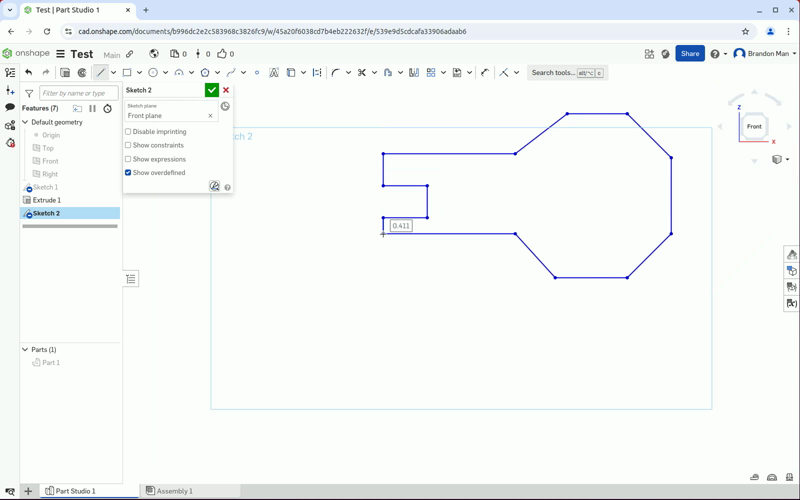
scroll(-6)
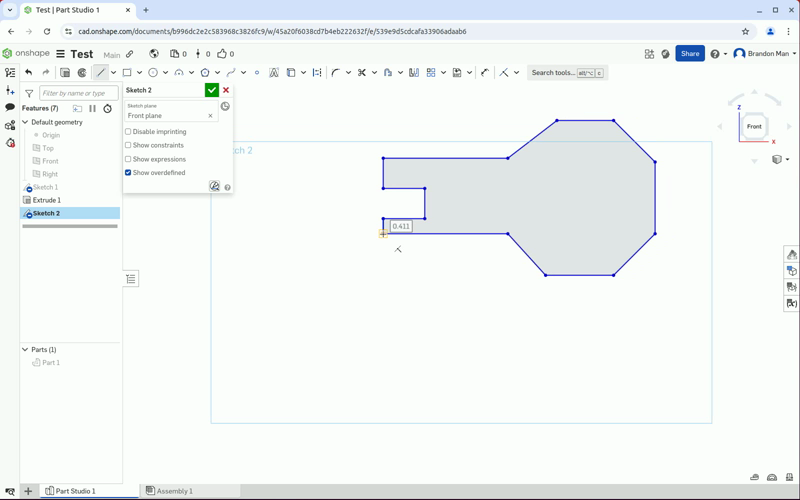
scroll(-6)
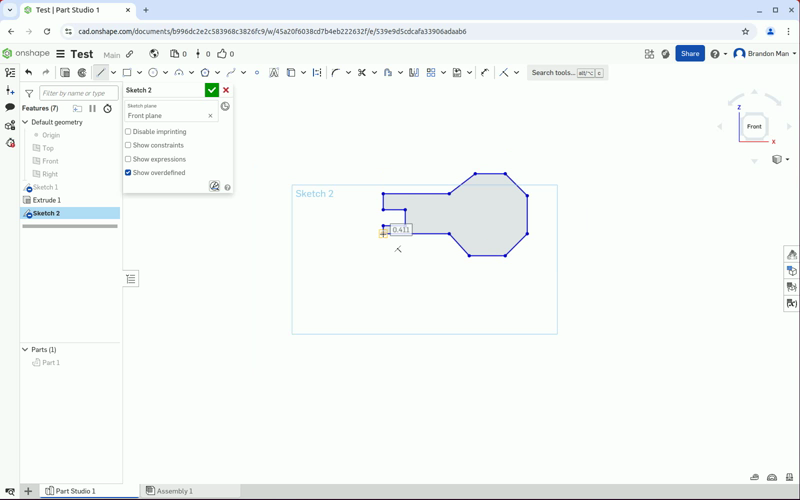
scroll(-6)
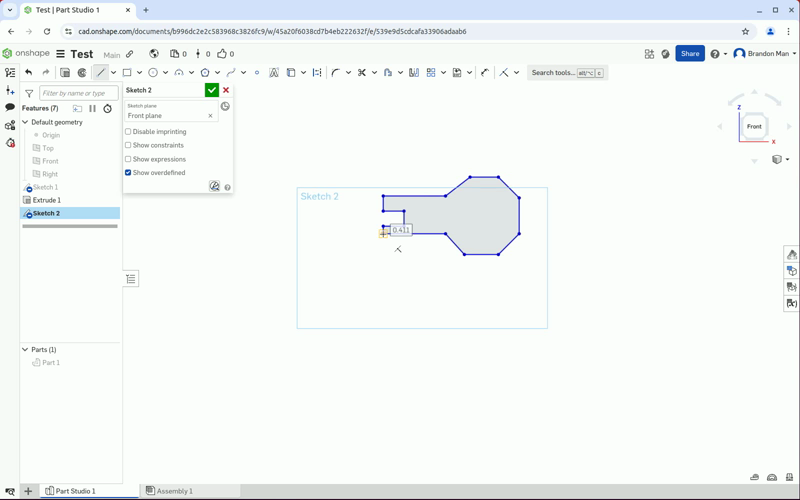
scroll(-6)
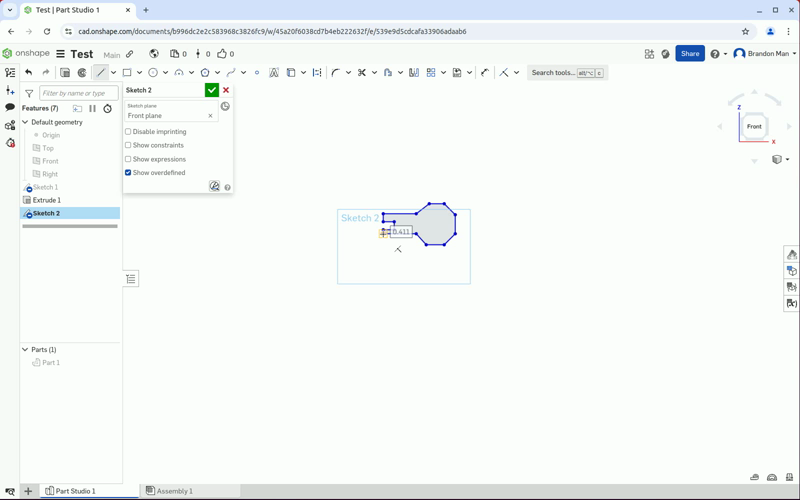
scroll(-6)
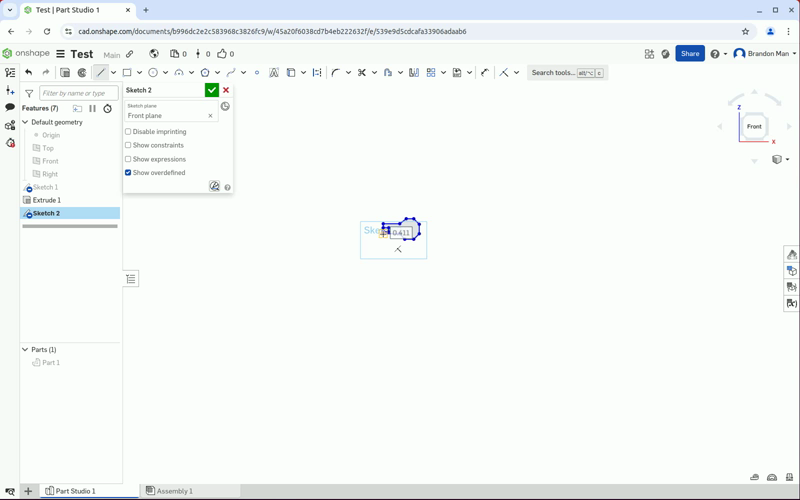
key(esc)
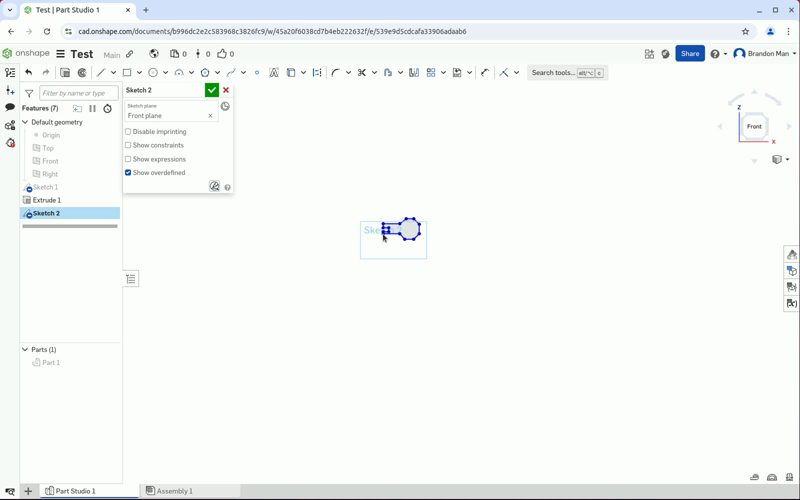
key(c)
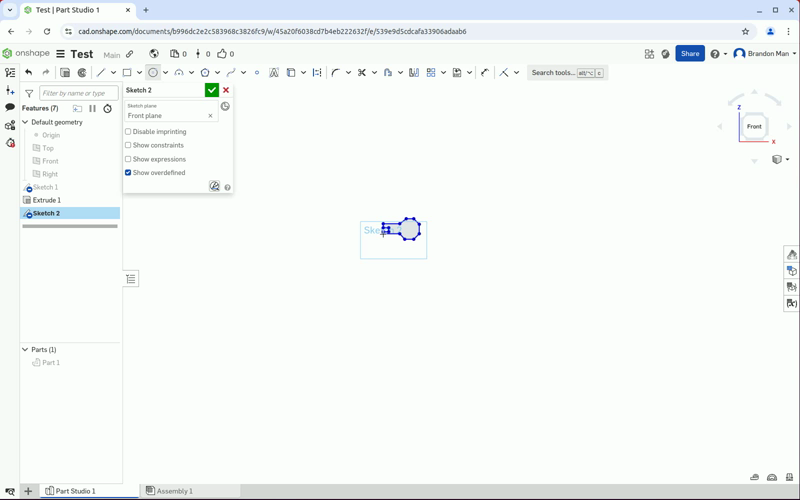
key_down(shift)
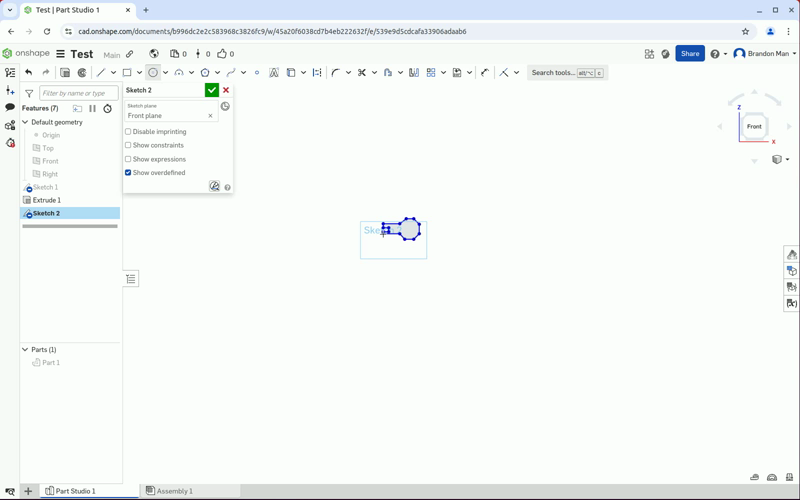
mouse_move(409, 228)
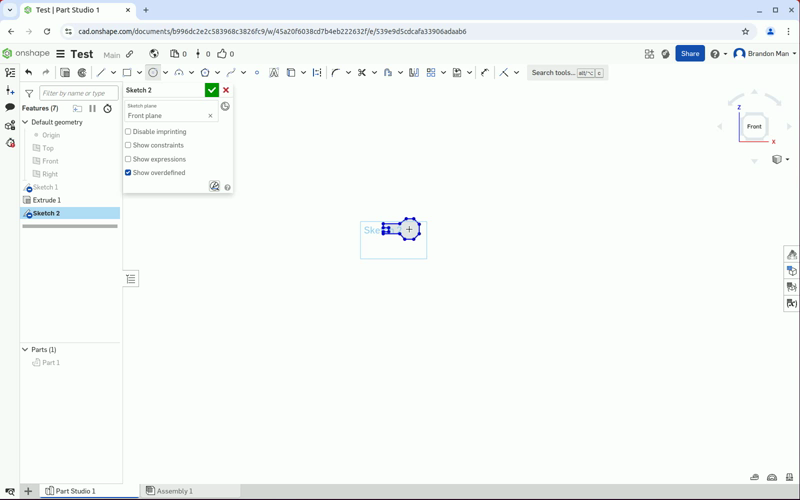
click(409, 228)
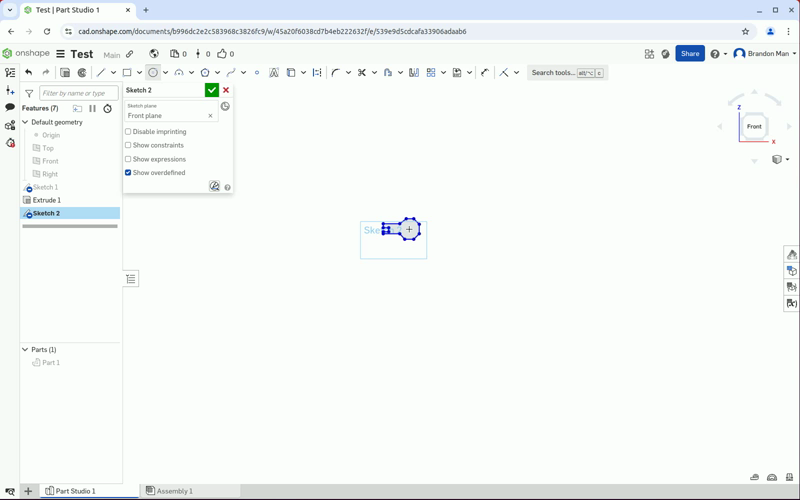
key_up(shift)
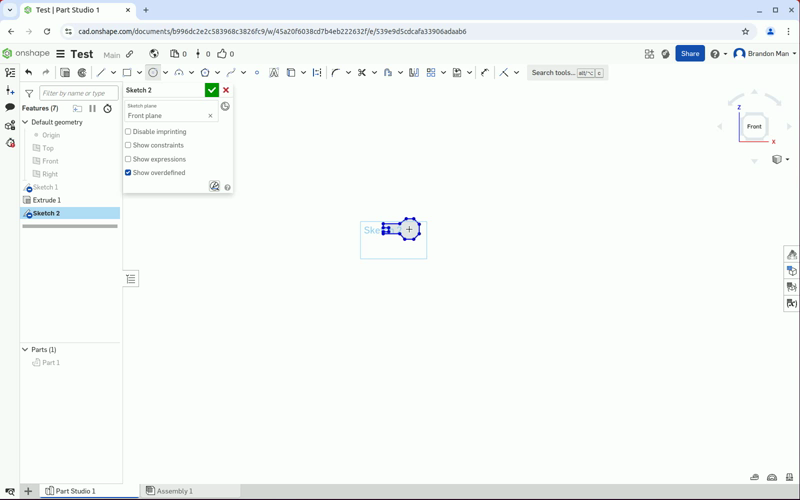
mouse_move(413, 228)
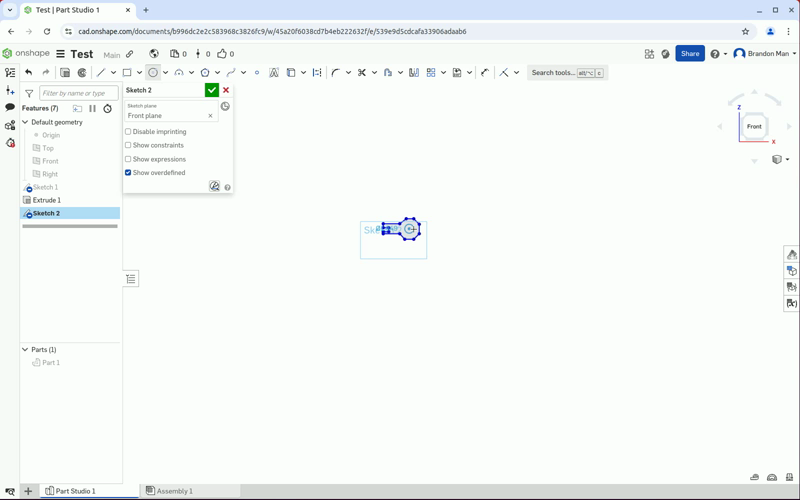
click(413, 228)
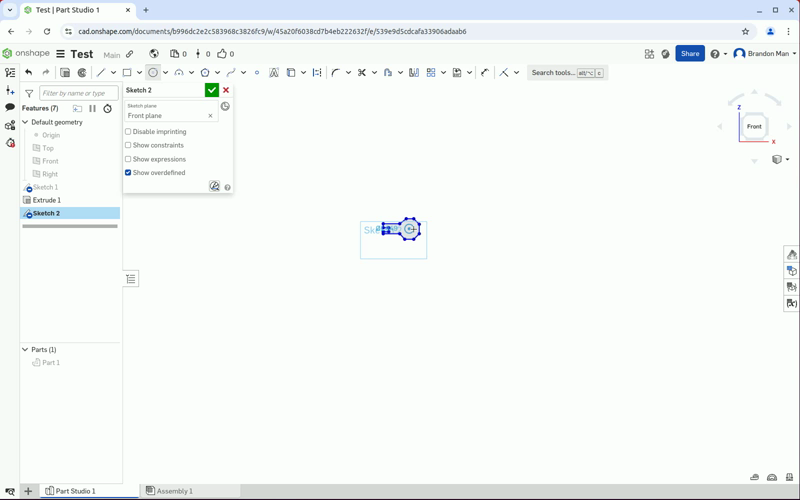
key(esc)
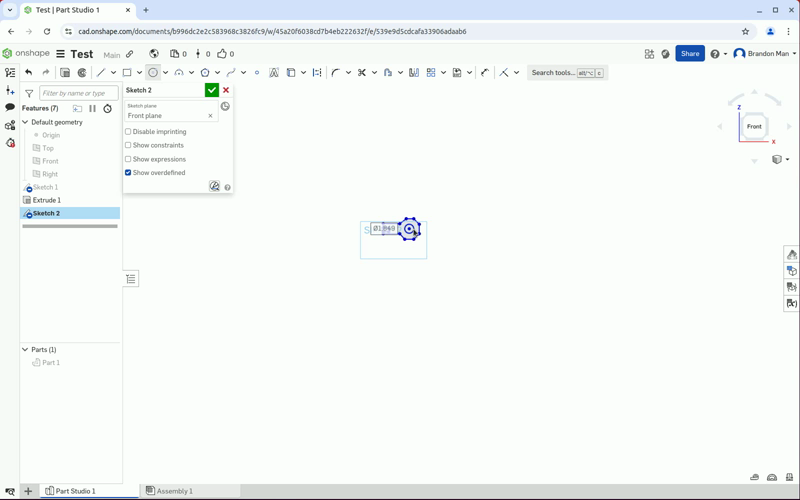
mouse_move(410, 219)
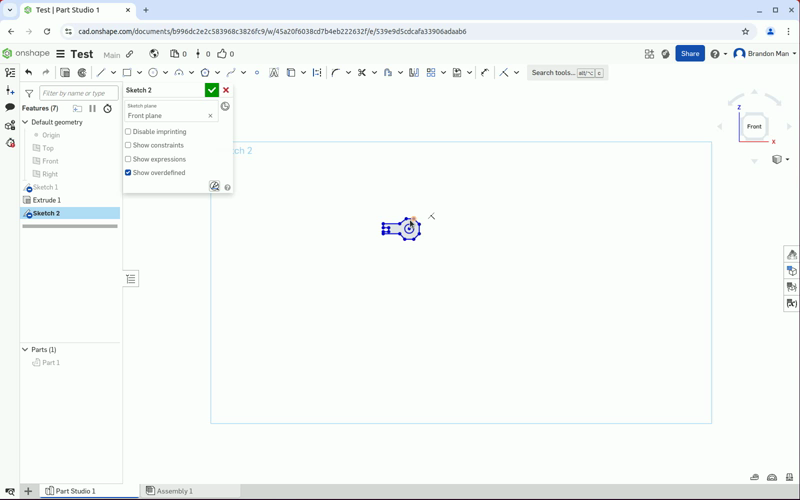
scroll(6)
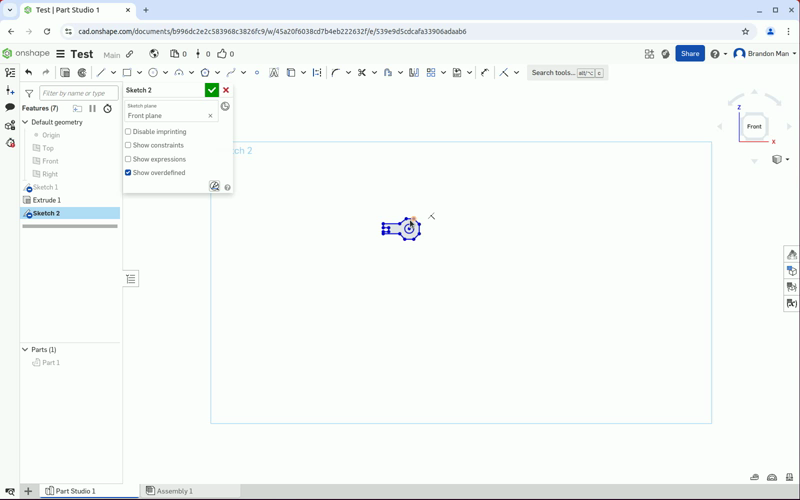
scroll(6)
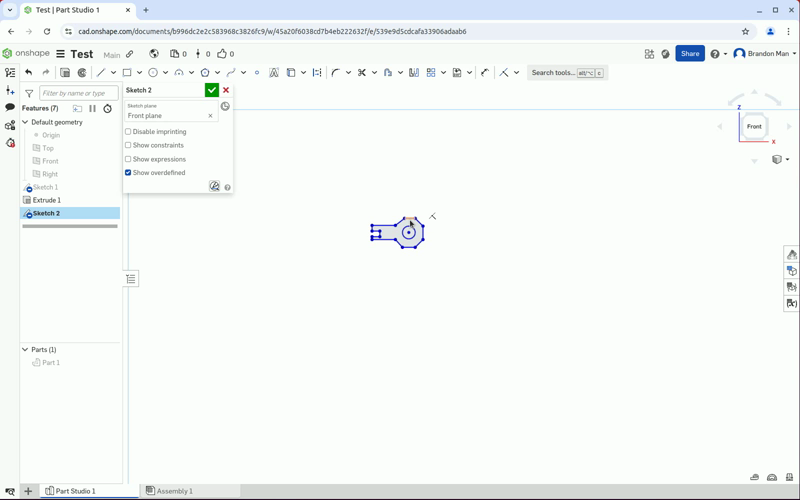
scroll(6)
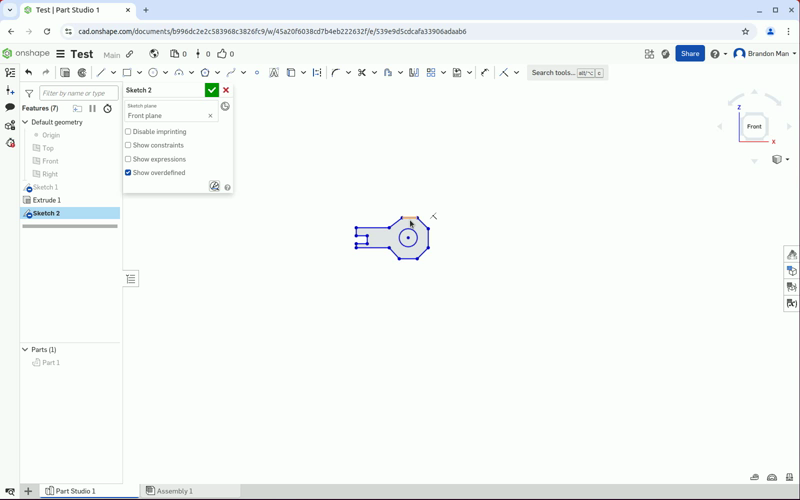
scroll(6)
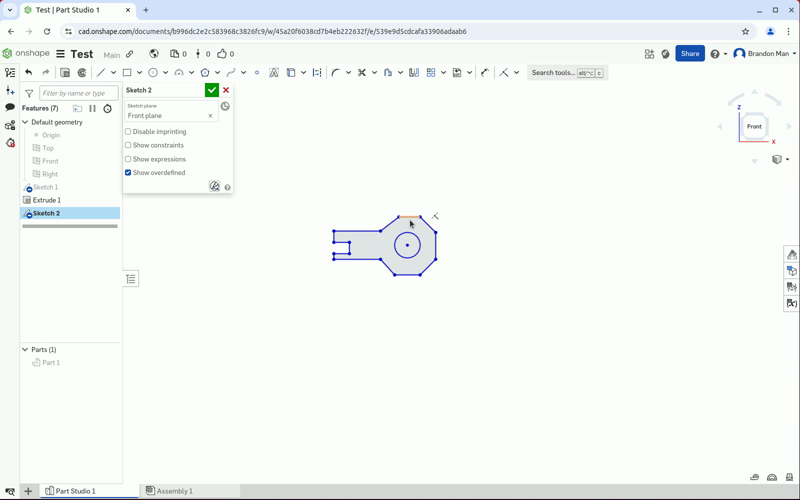
scroll(6)
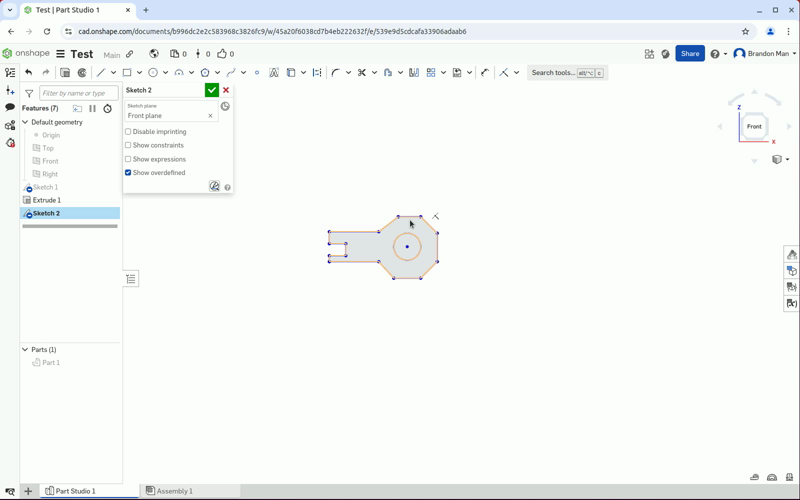
scroll(6)
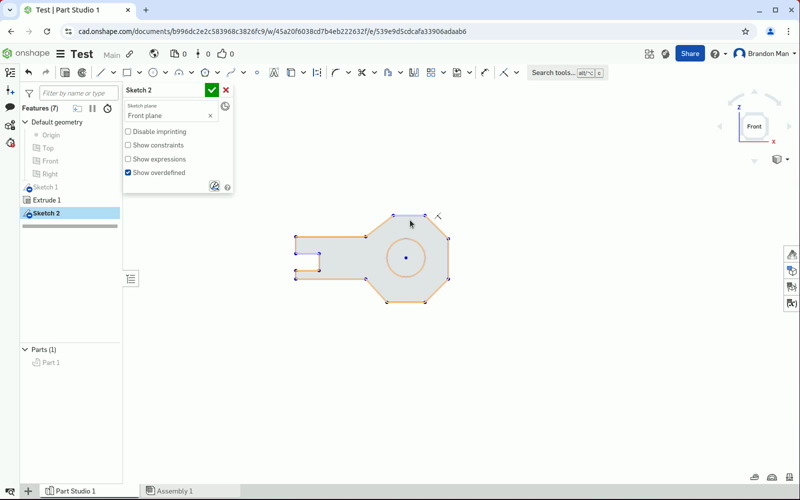
scroll(6)
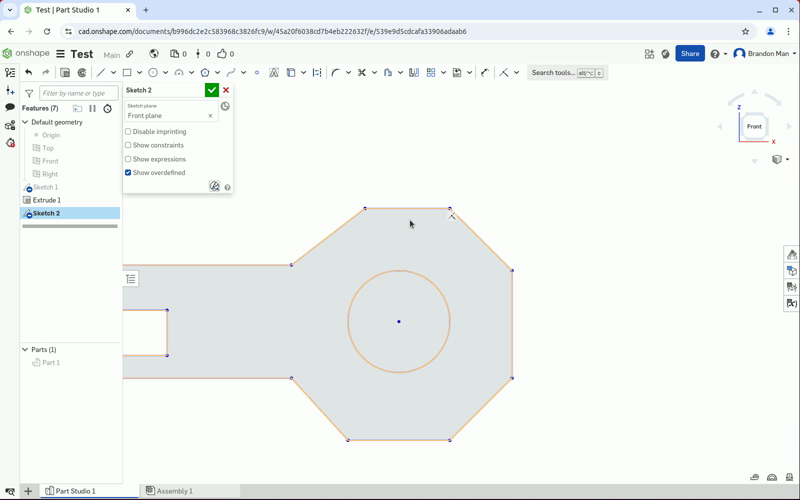
click(410, 219)
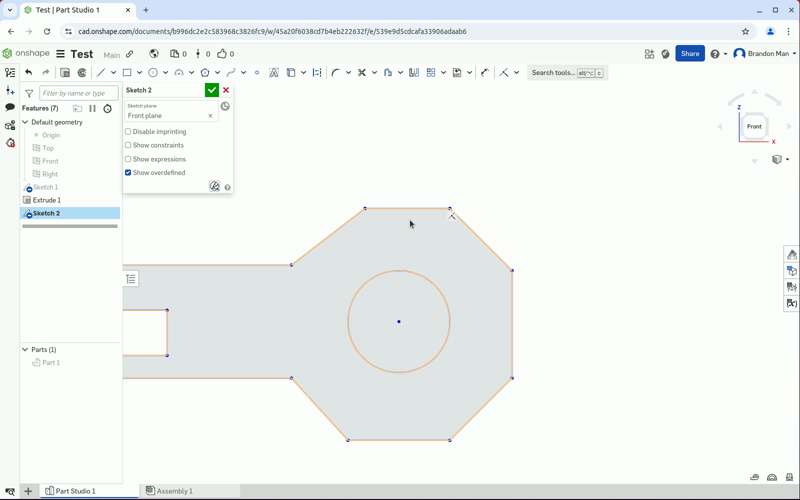
scroll(-6)
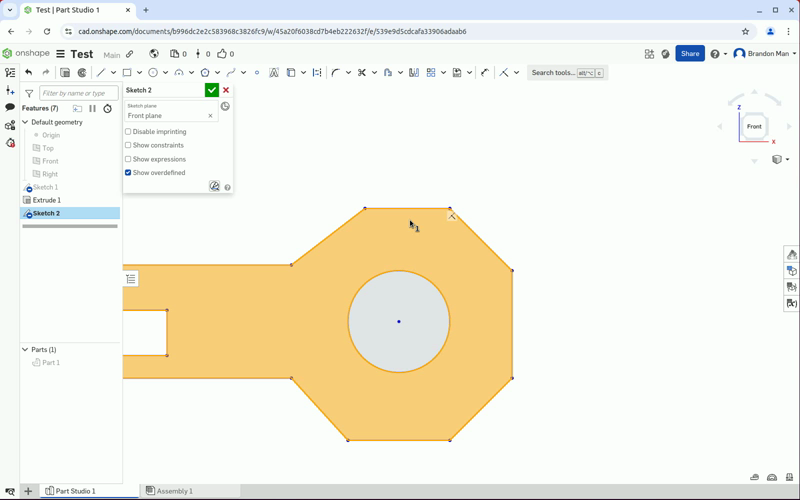
scroll(-6)
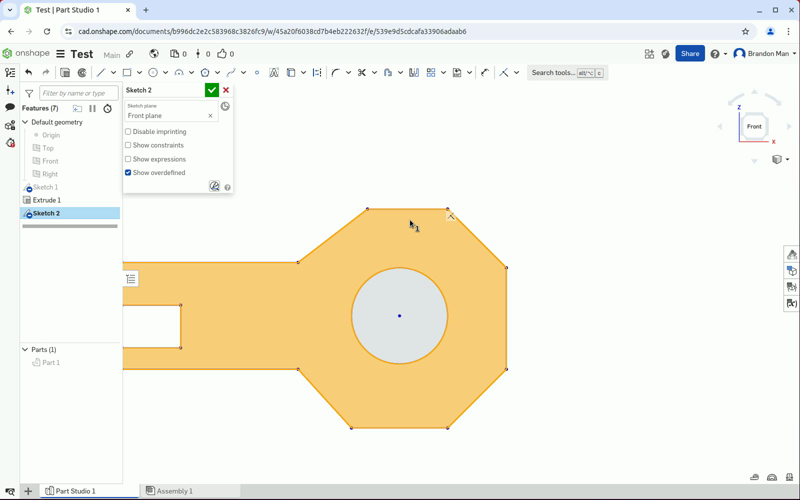
scroll(-6)
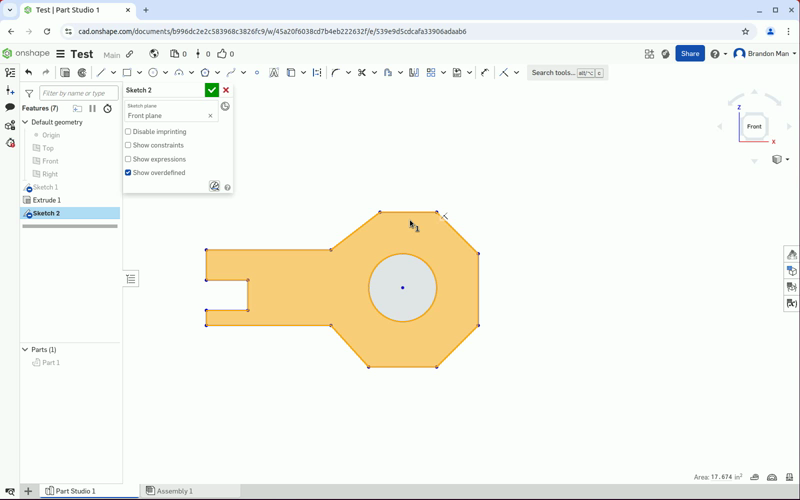
scroll(-6)
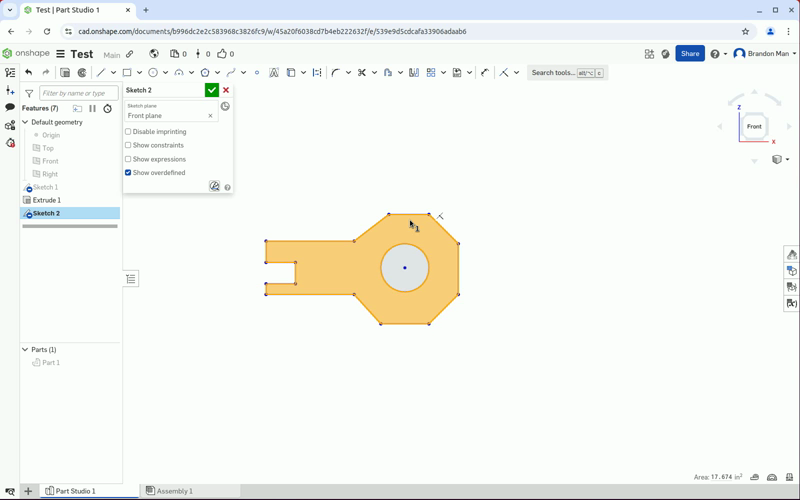
scroll(-6)
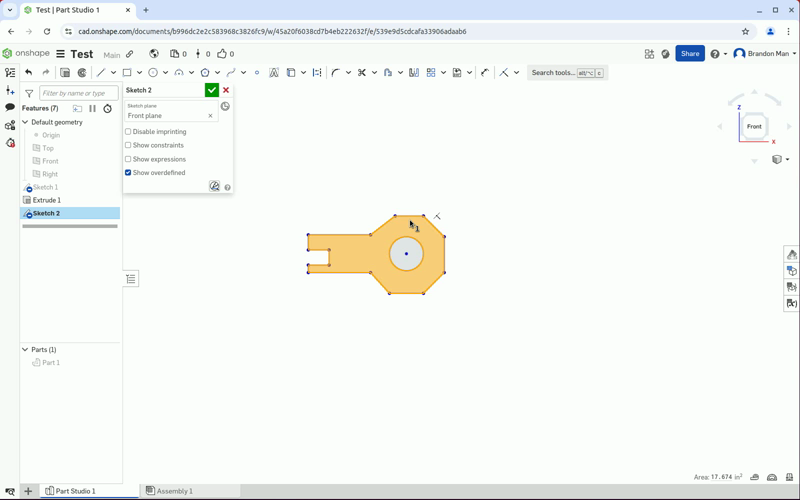
scroll(-6)
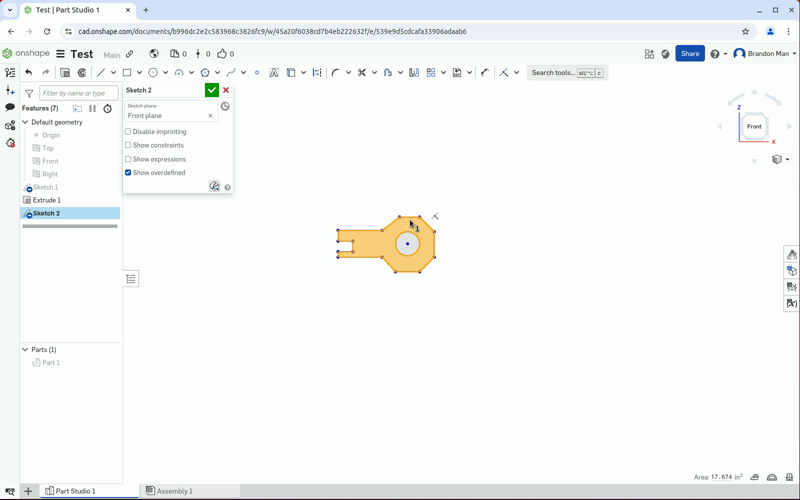
scroll(-6)
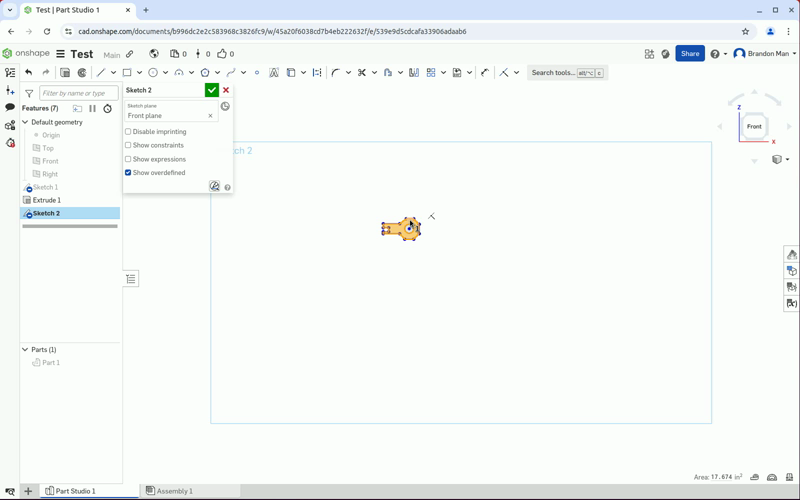
mouse_move(73, 352)
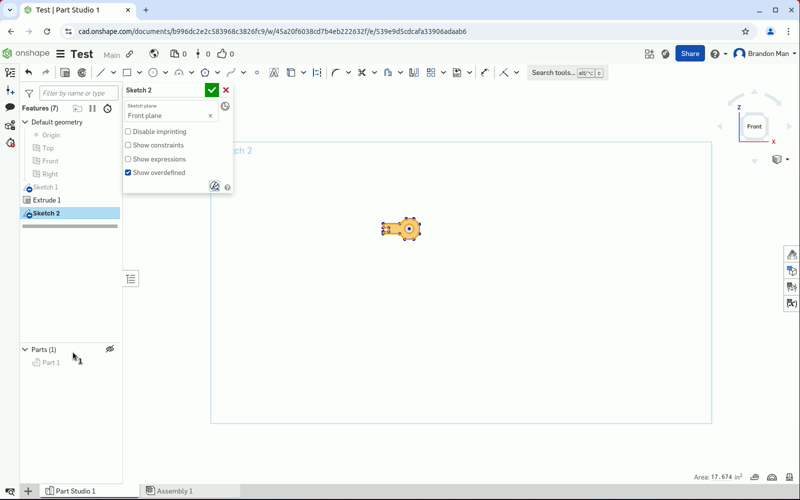
key(shift+y)
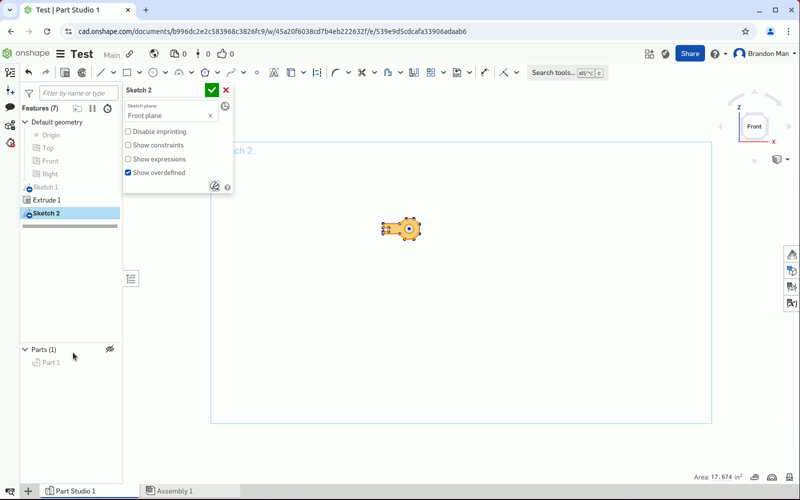
key(shift+e)
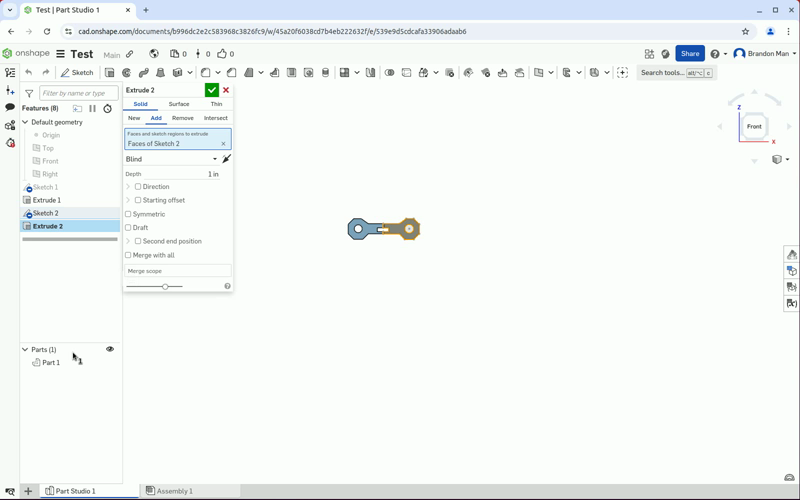
mouse_move(143, 106)
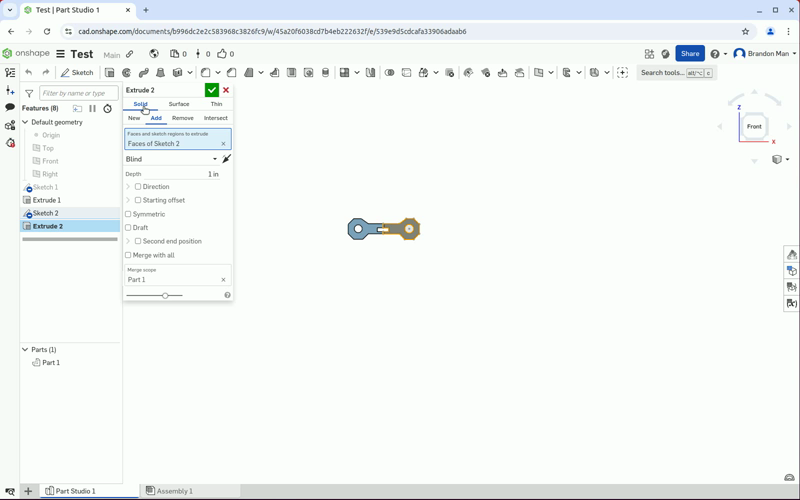
click(143, 106)
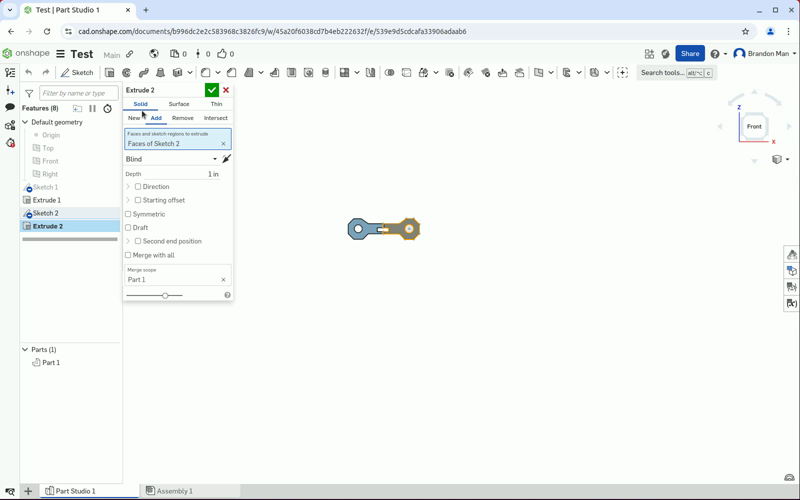
mouse_move(137, 120)
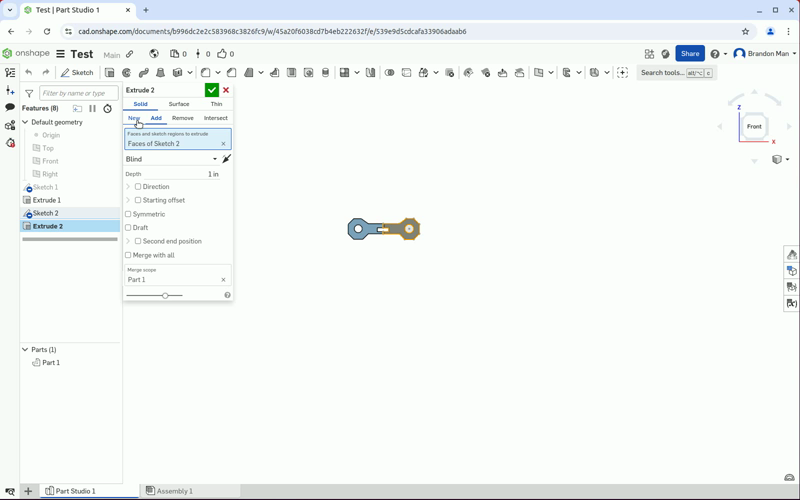
click(137, 120)
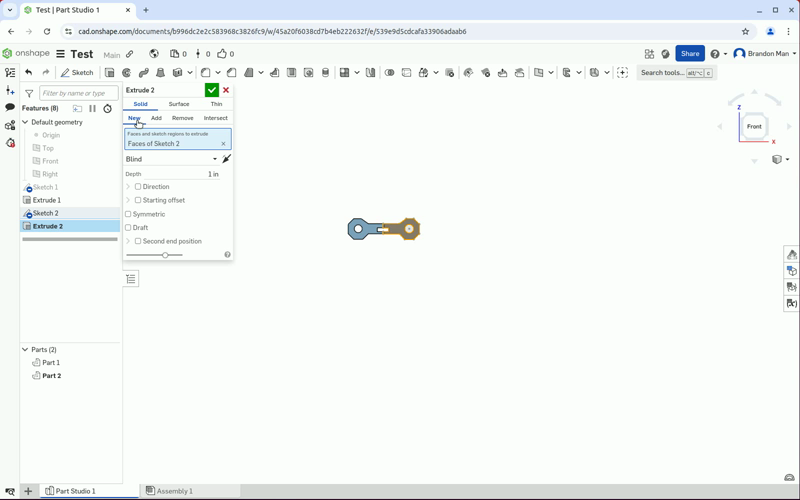
key(tab, 4)
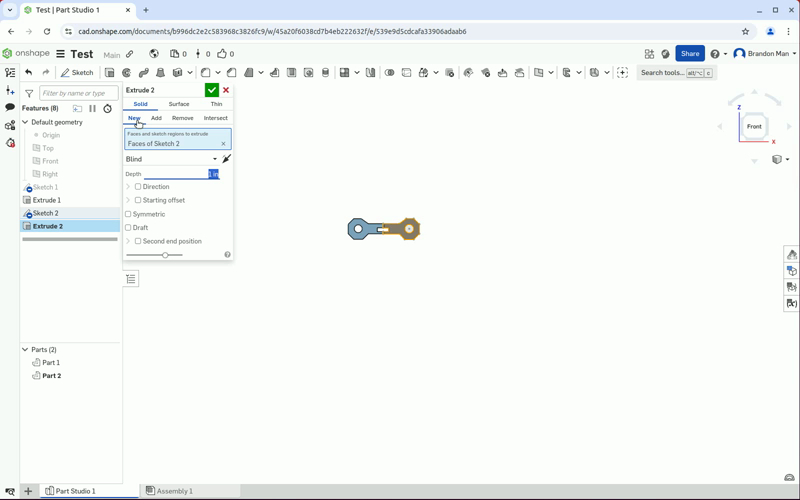
text(1.444)
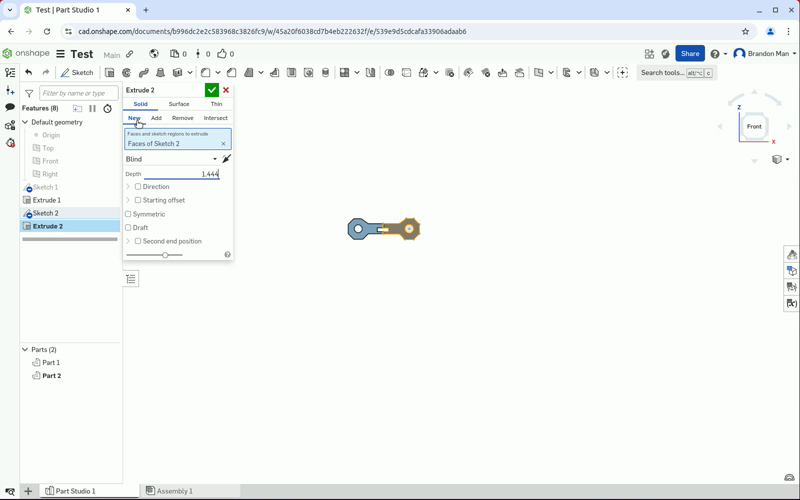
key(enter)
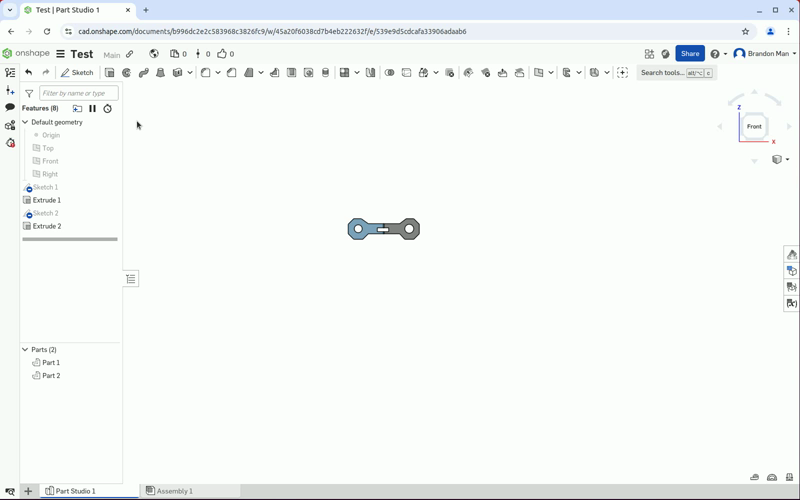
key(shift+h)
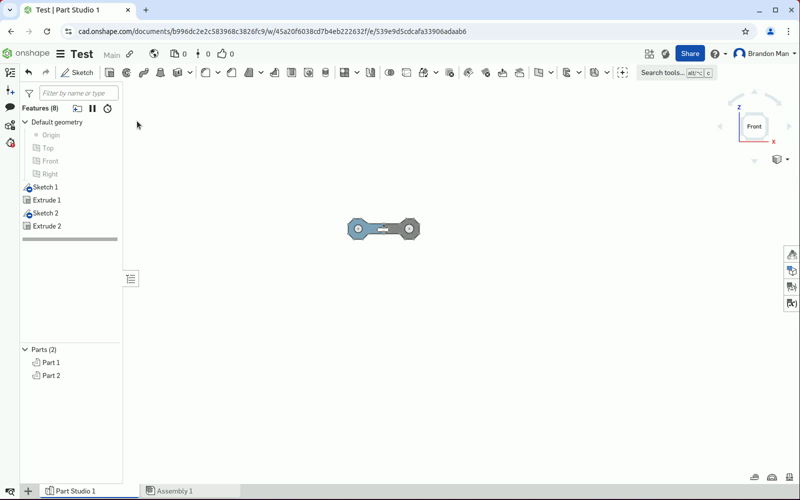
key(shift+h)
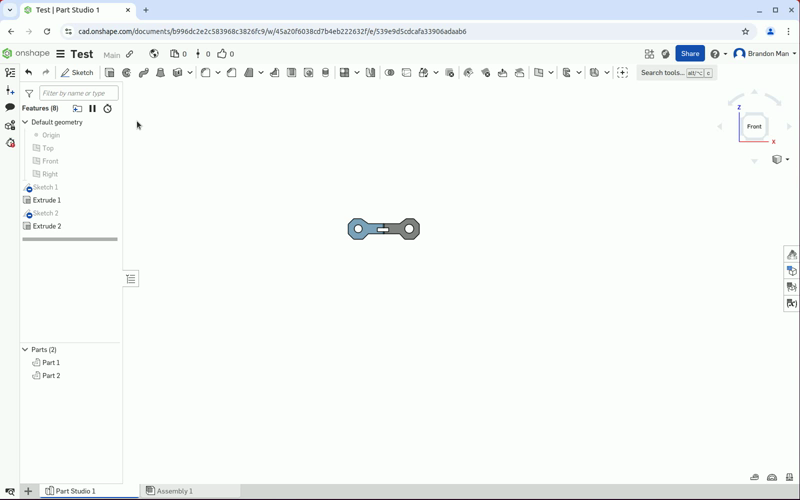
mouse_move(73, 189)
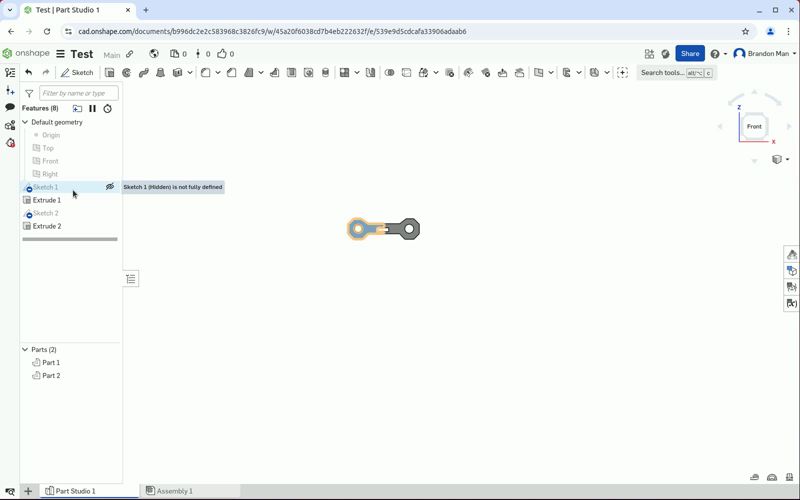
click(73, 189)
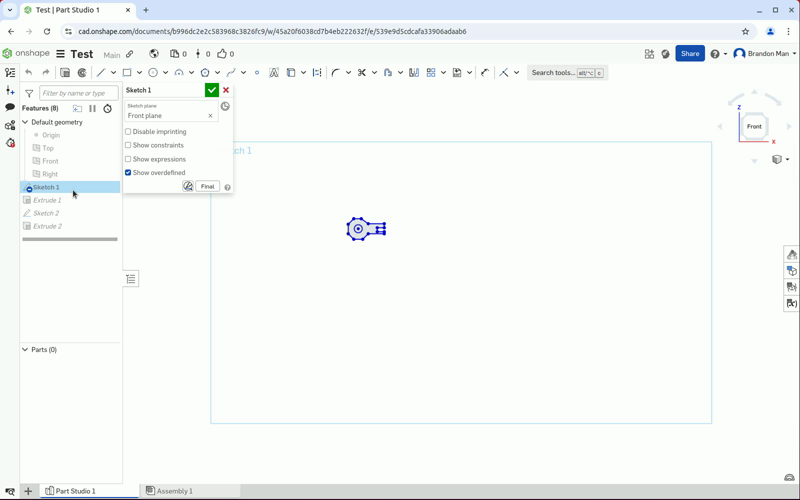
mouse_move(229, 92)
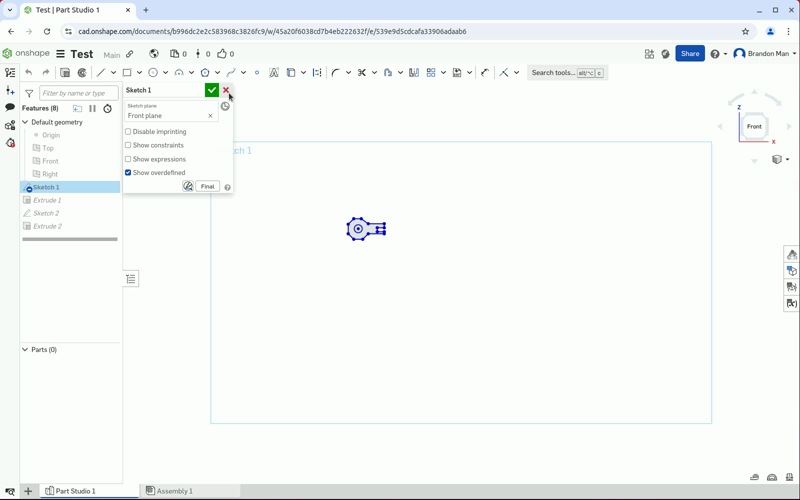
click(229, 92)
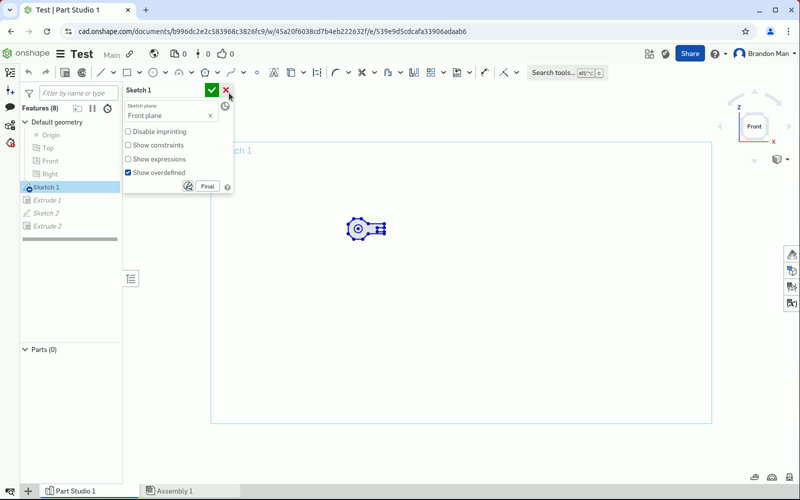
key(shift+s)
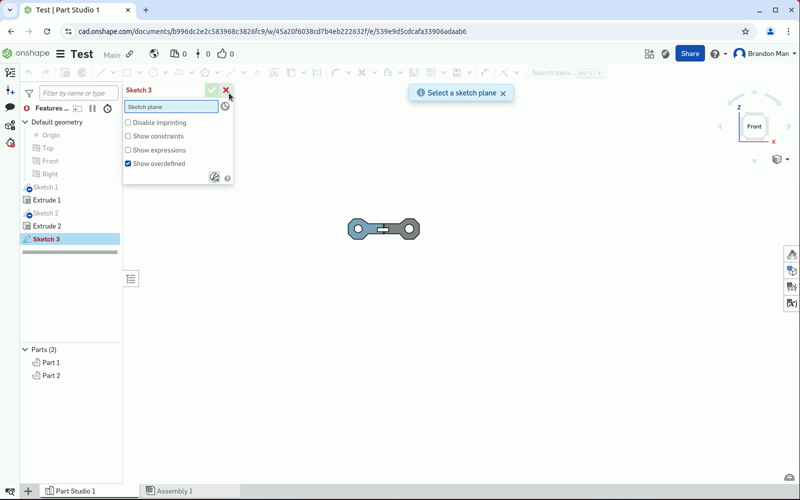
mouse_move(73, 163)
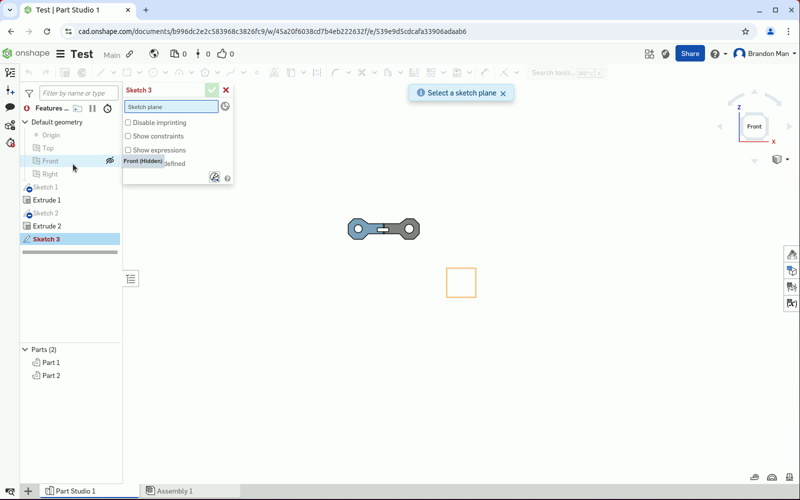
click(73, 163)
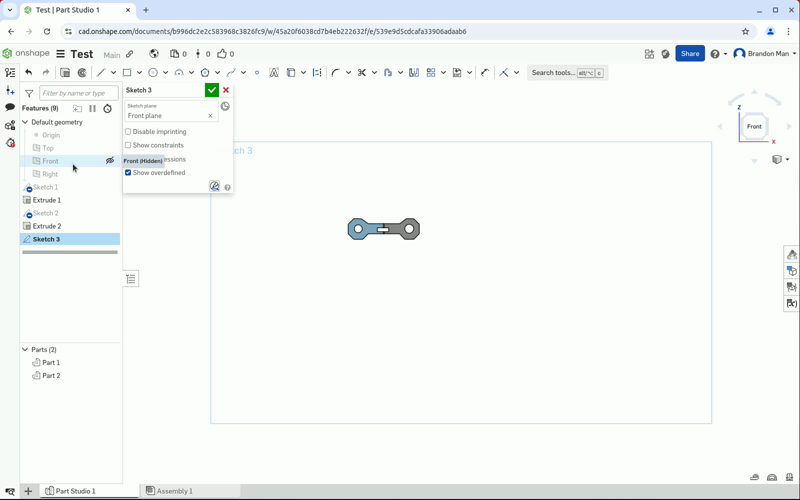
mouse_move(73, 352)
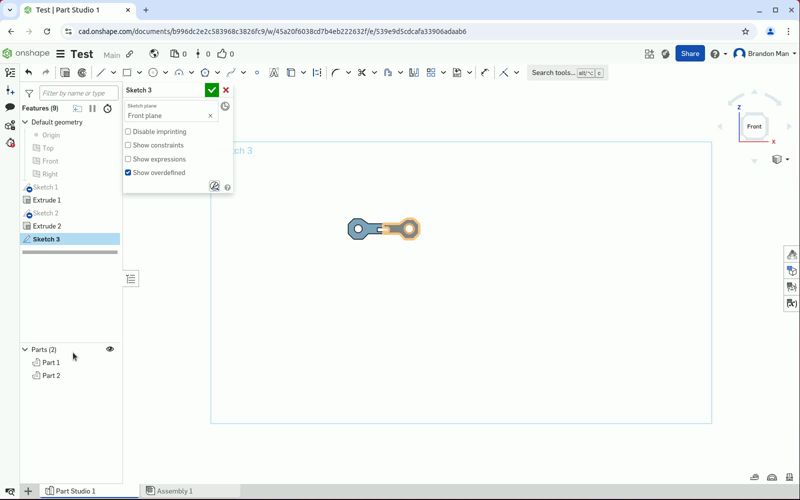
key(y)
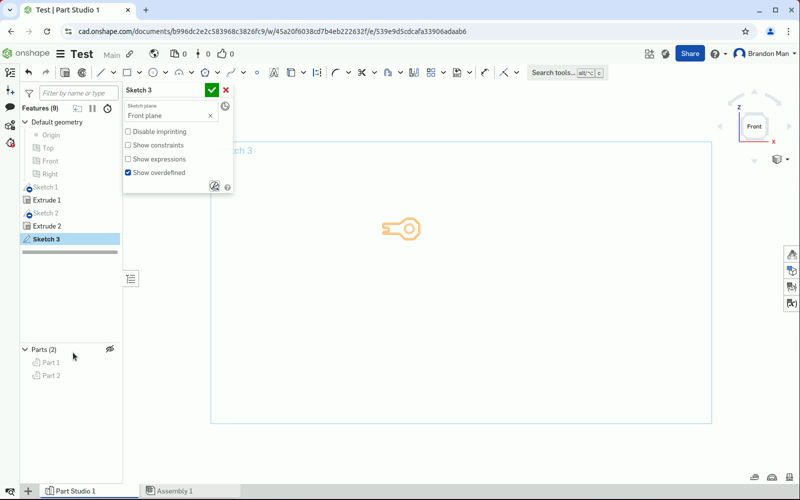
key(l)
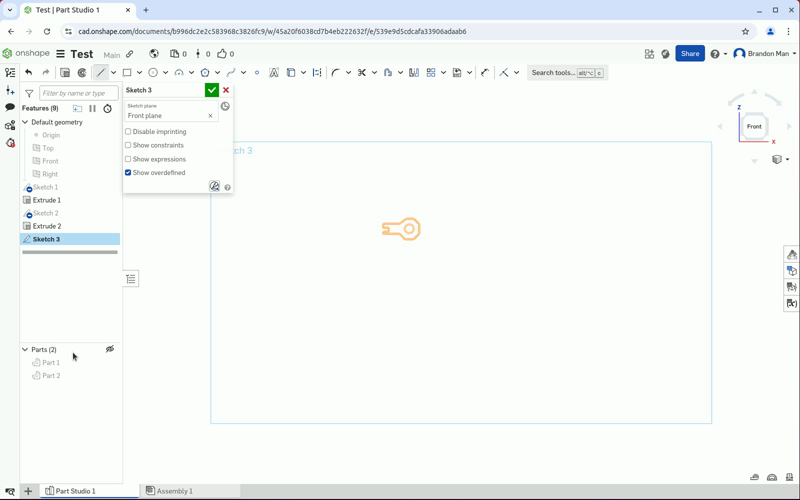
key_down(shift)
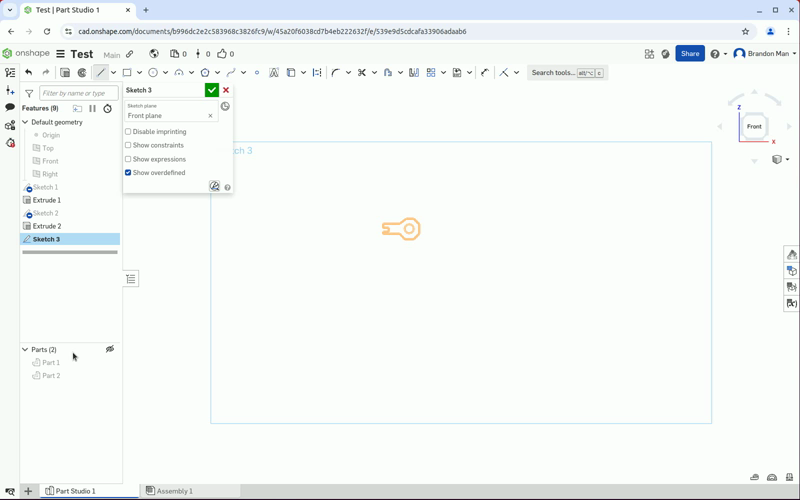
mouse_move(383, 231)
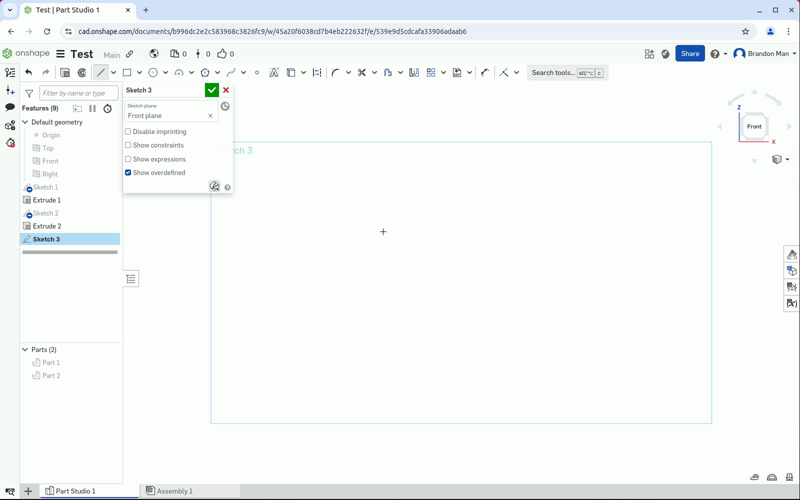
click(383, 231)
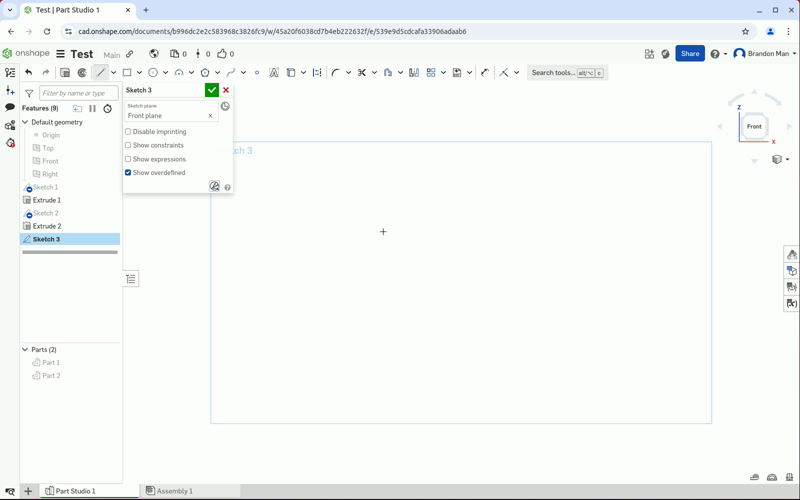
key_up(shift)
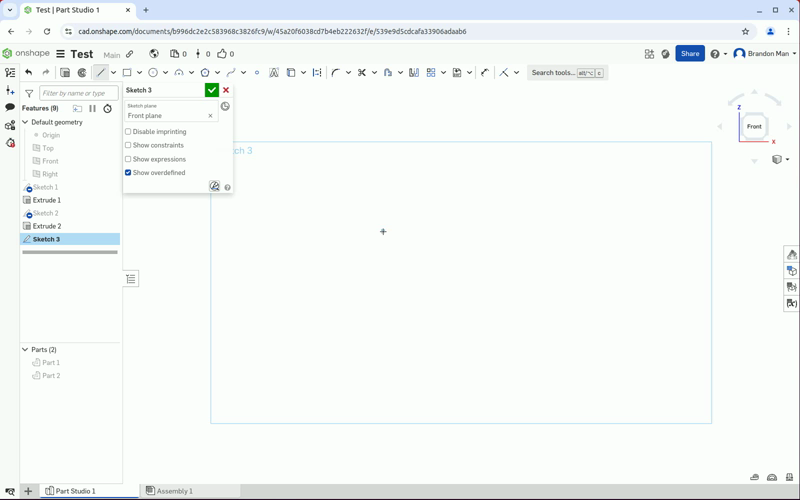
key_down(shift)
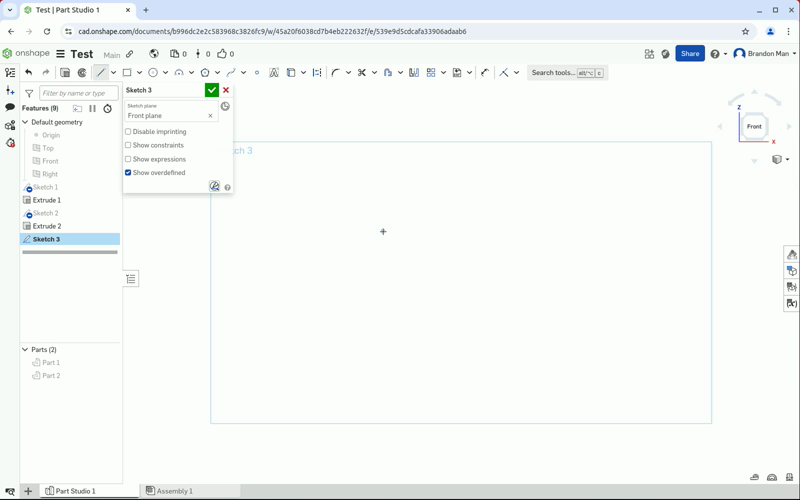
mouse_move(413, 231)
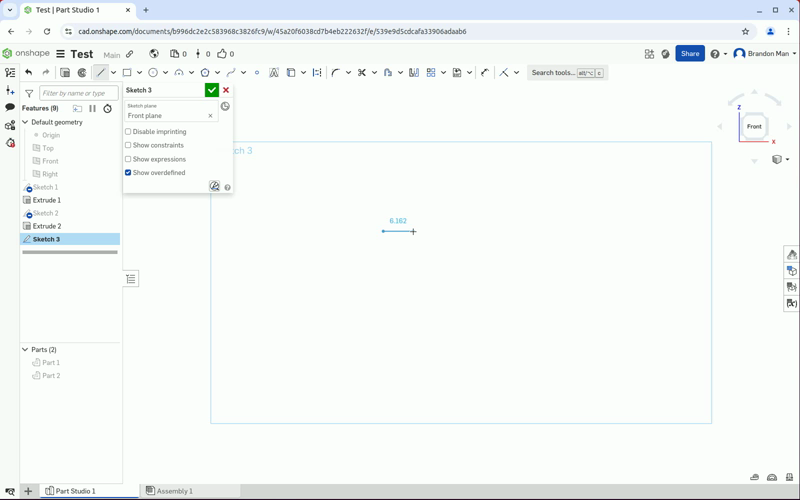
mouse_move(390, 231)
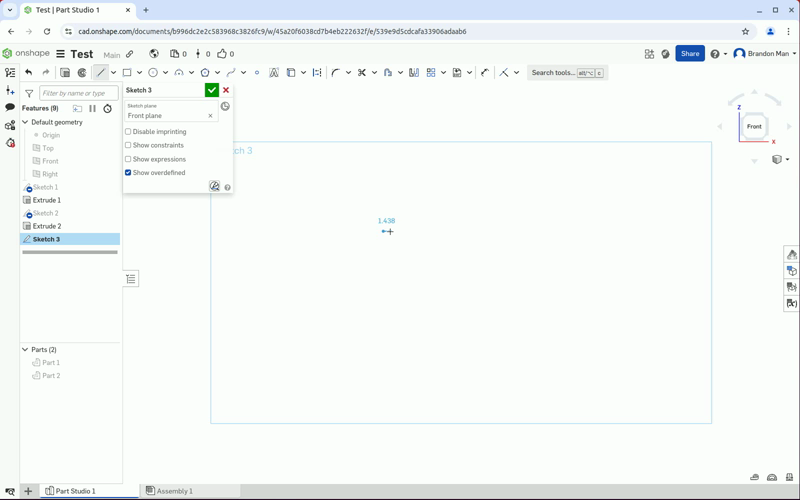
scroll(6)
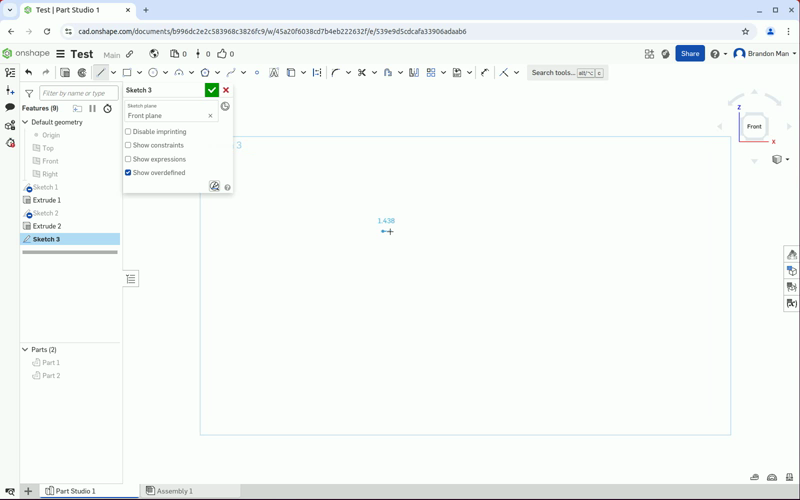
scroll(6)
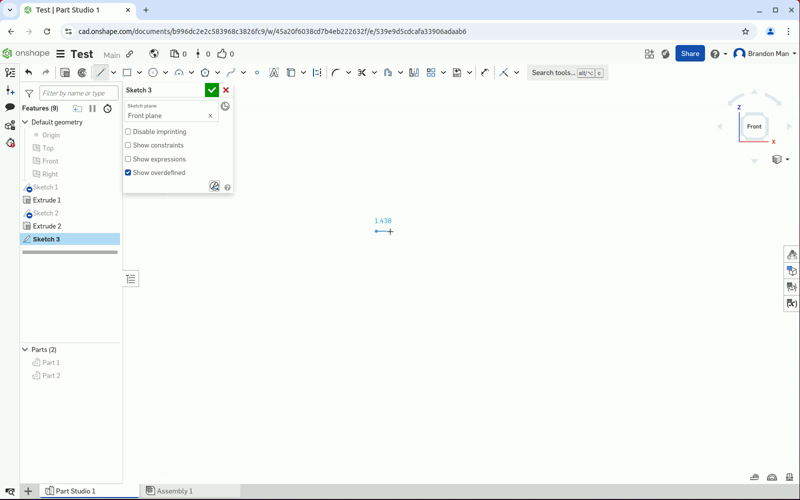
scroll(6)
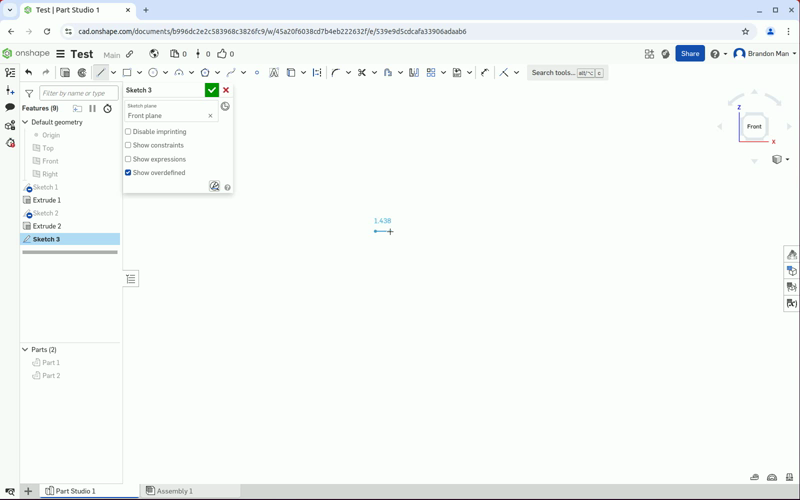
scroll(6)
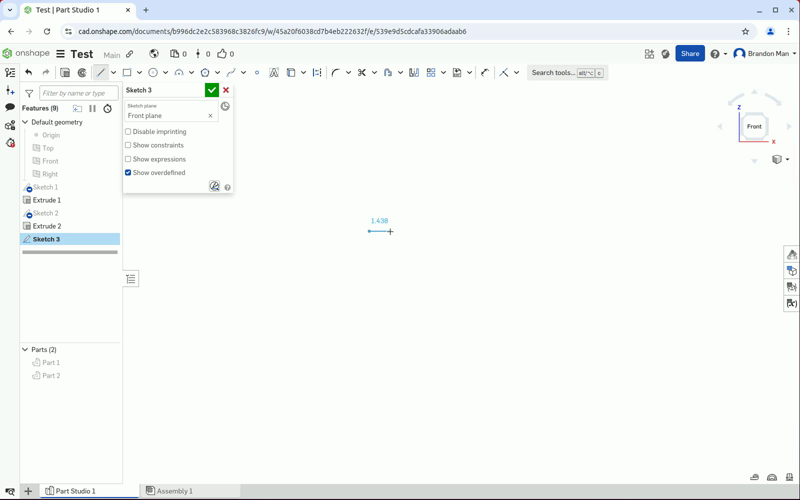
scroll(6)
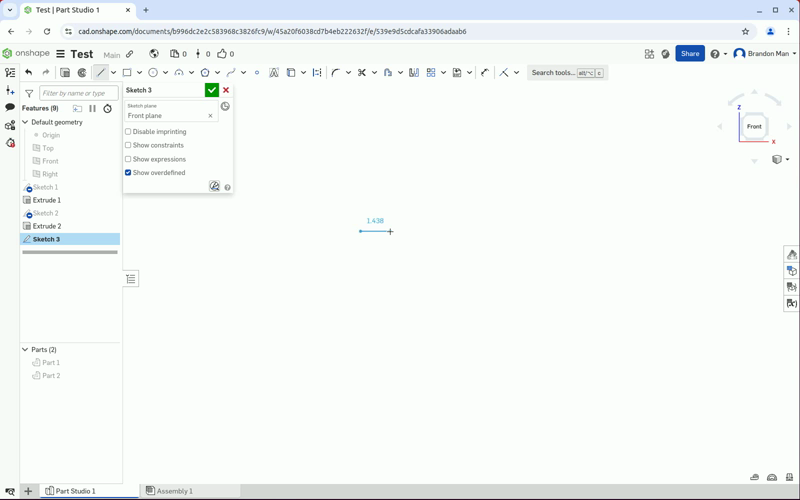
scroll(6)
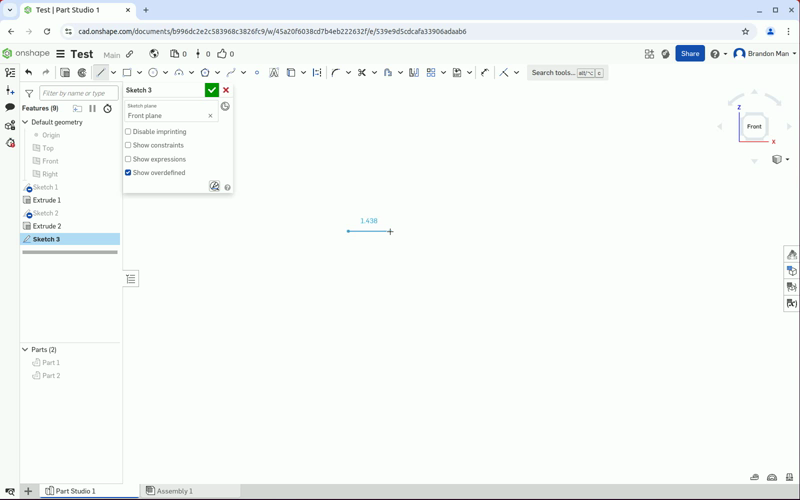
scroll(6)
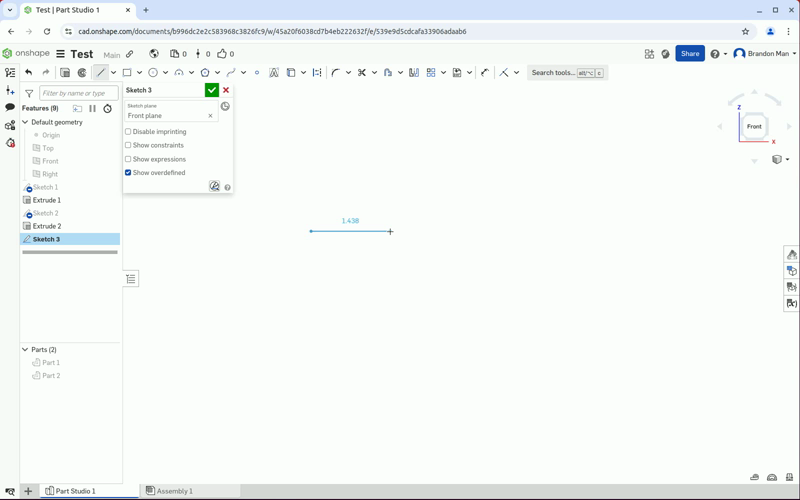
click(390, 231)
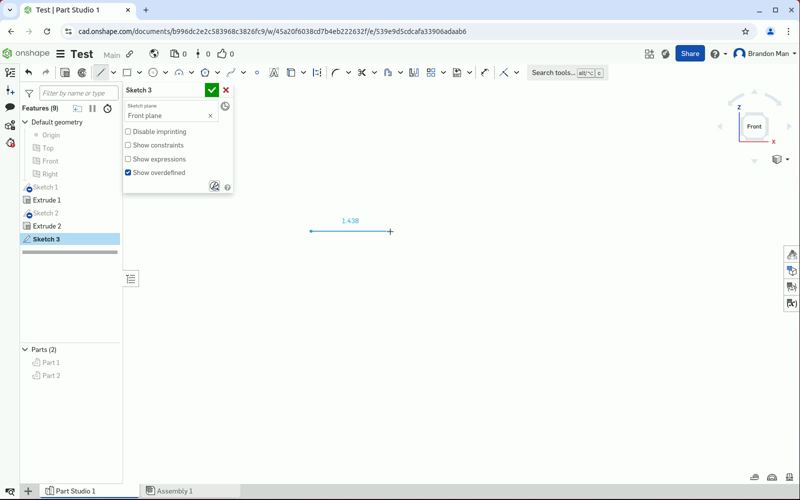
scroll(-6)
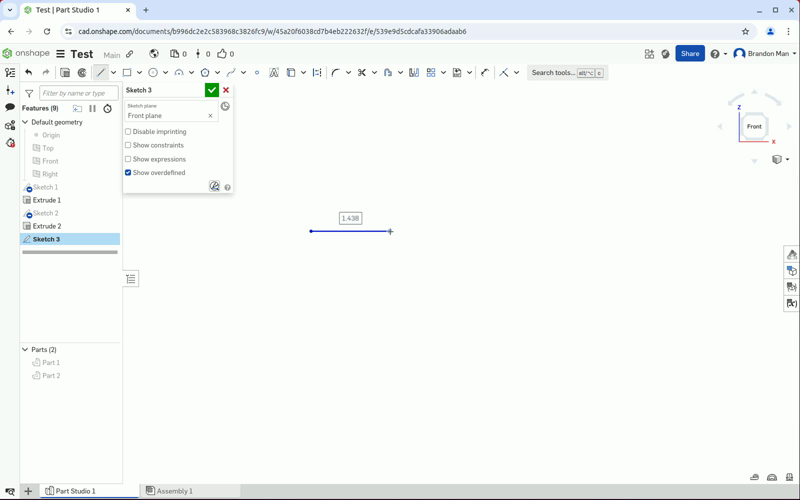
scroll(-6)
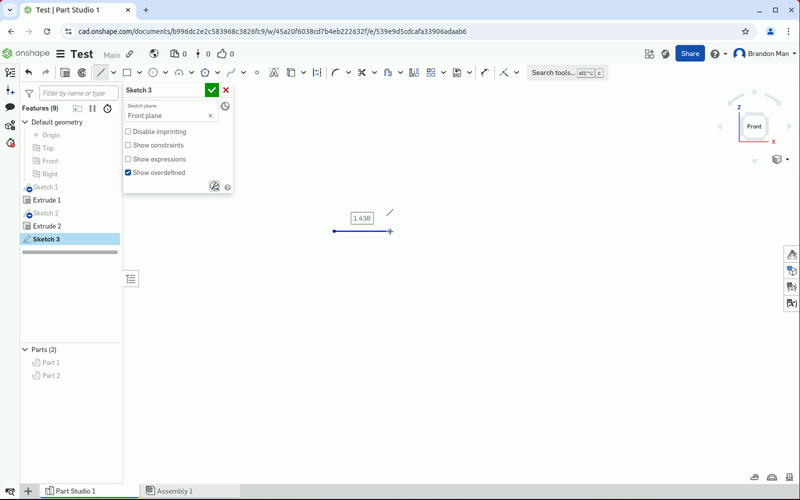
scroll(-6)
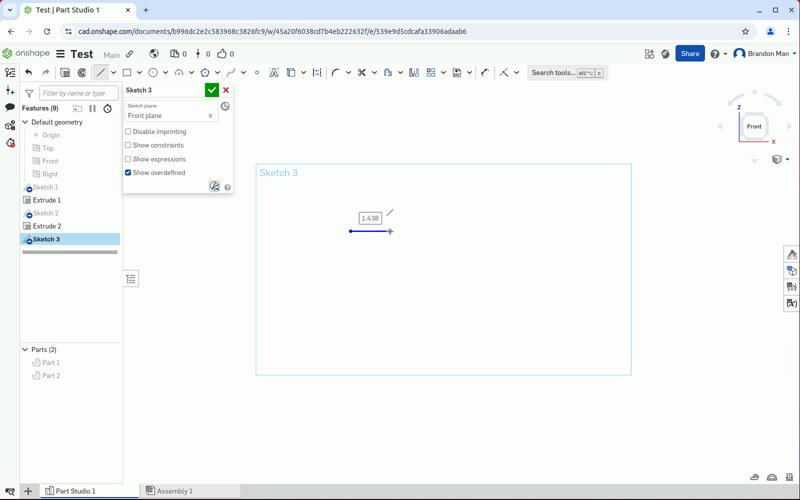
scroll(-6)
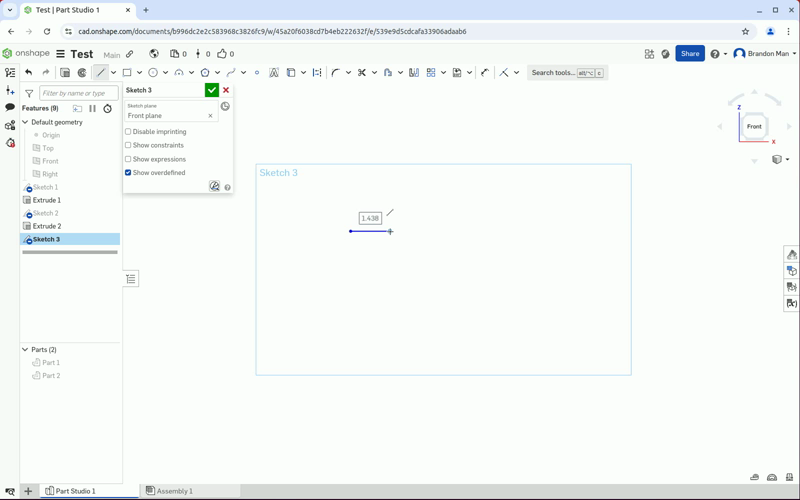
scroll(-6)
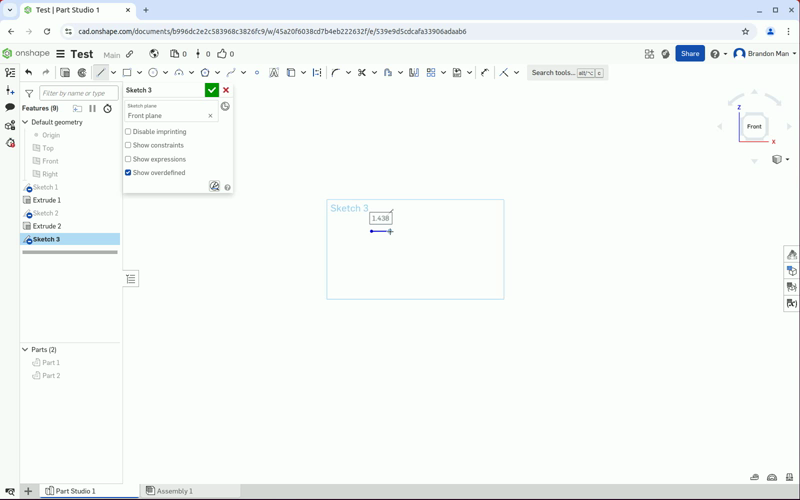
scroll(-6)
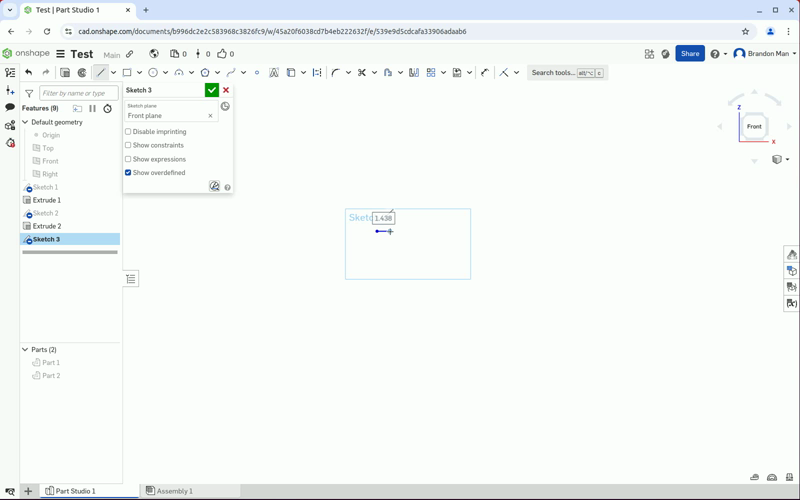
scroll(-6)
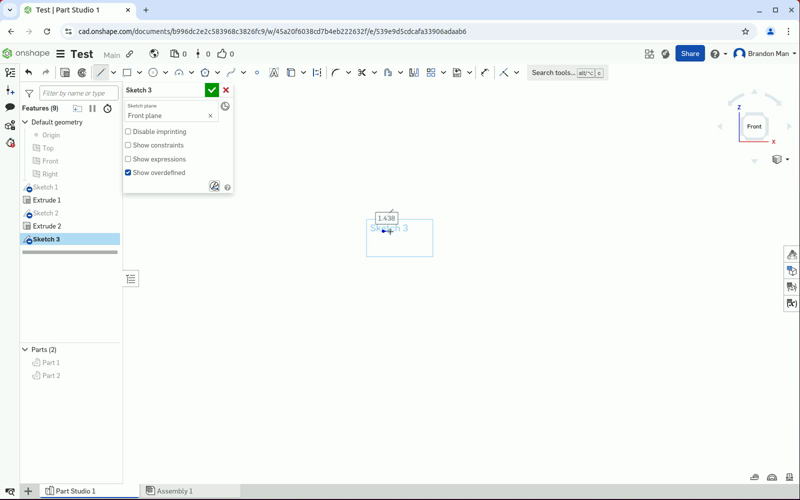
key_up(shift)
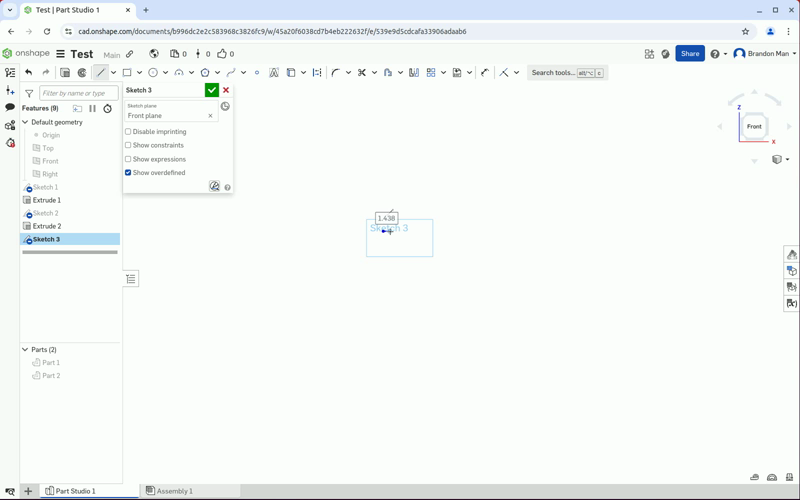
key_down(shift)
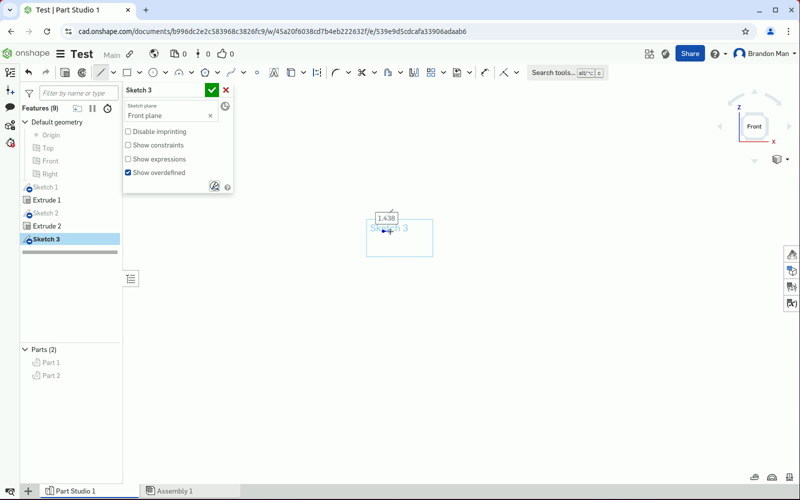
mouse_move(420, 231)
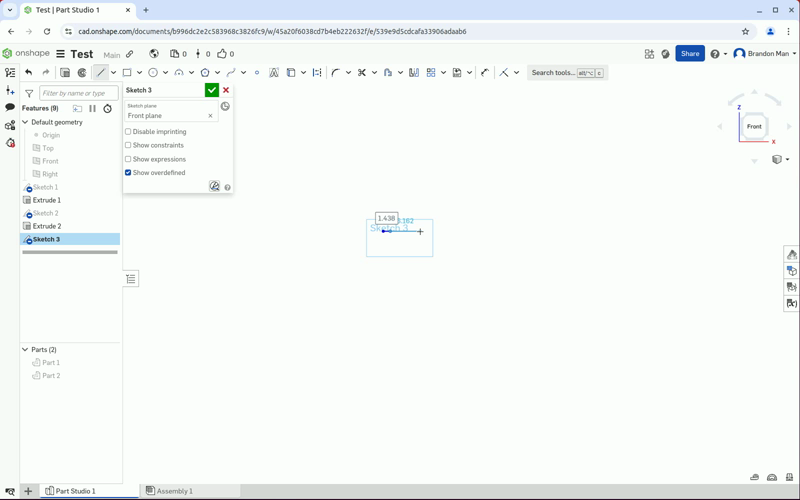
mouse_move(390, 226)
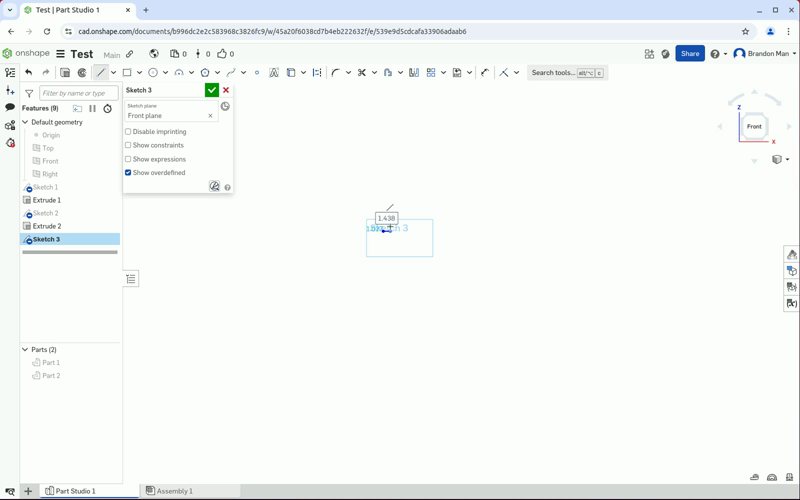
scroll(6)
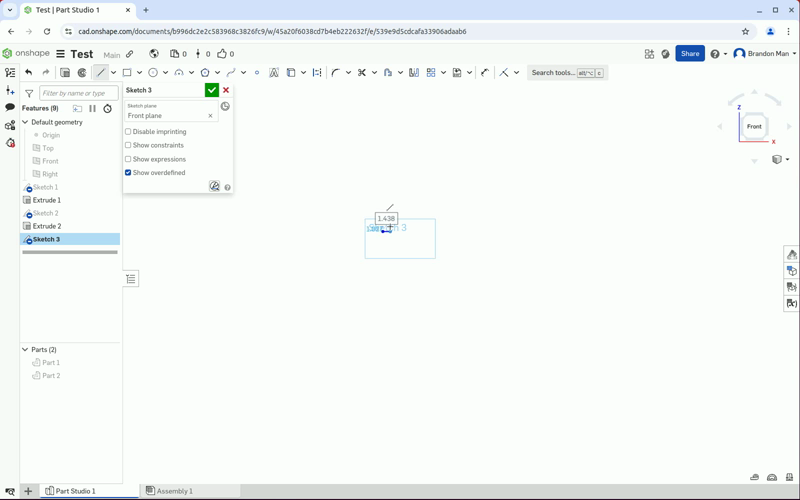
scroll(6)
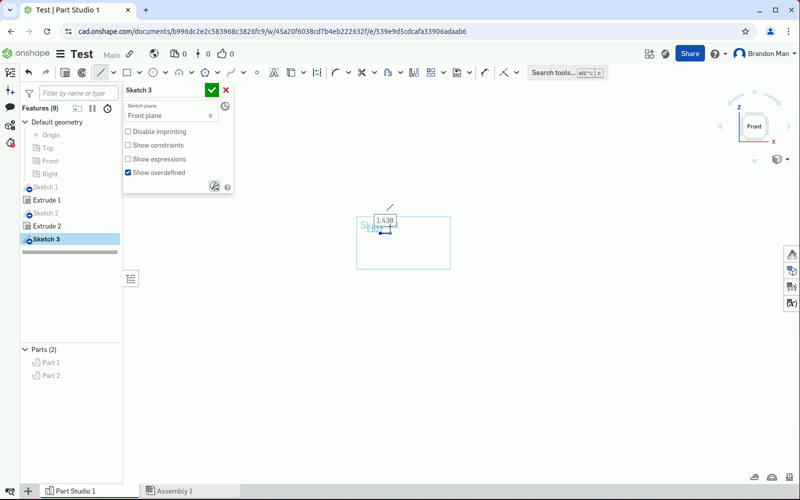
scroll(6)
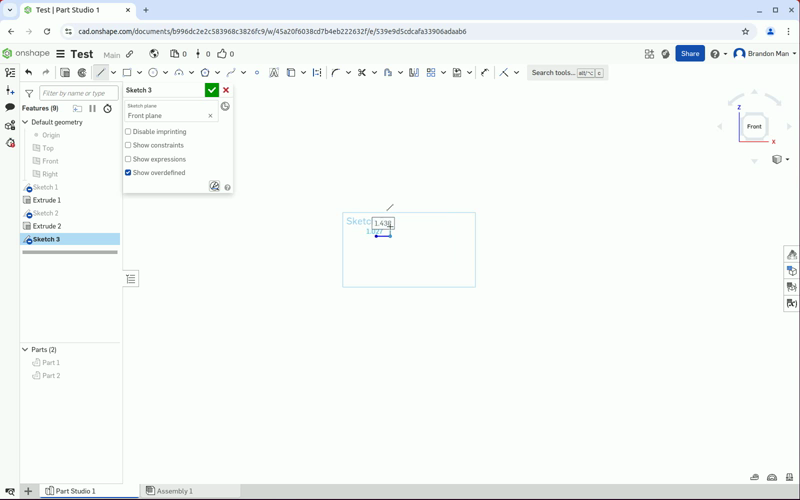
scroll(6)
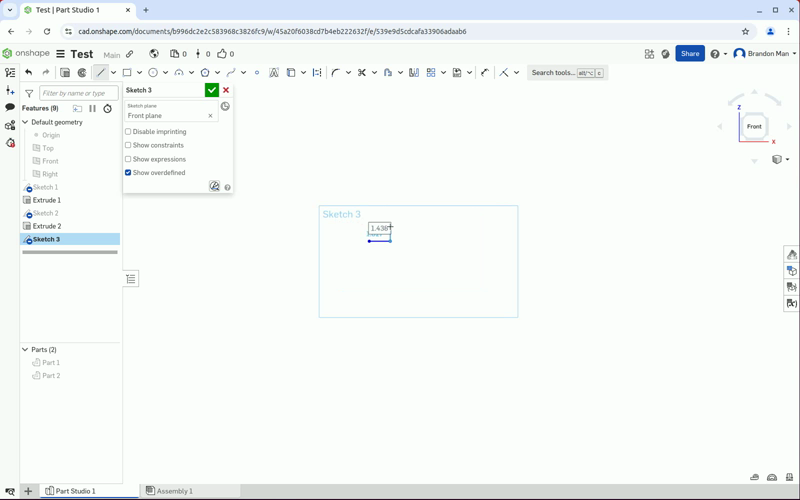
scroll(6)
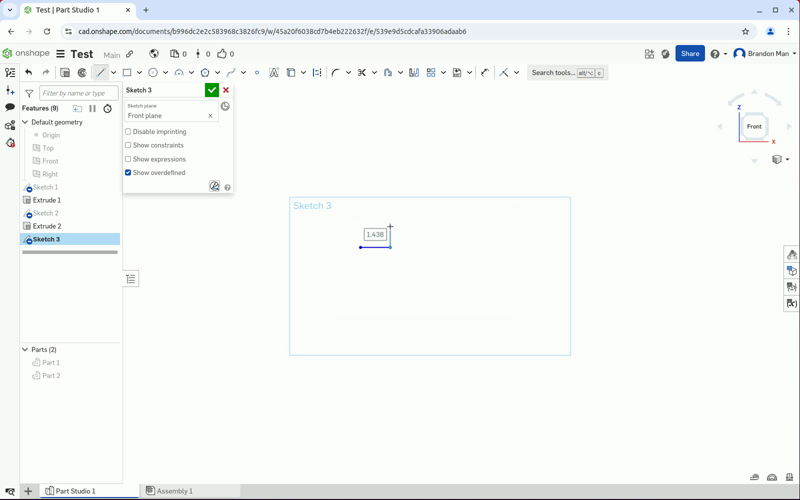
scroll(6)
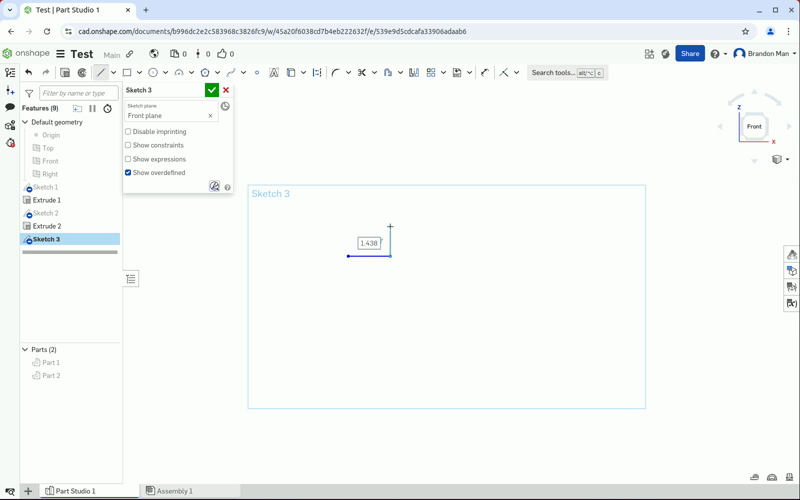
scroll(6)
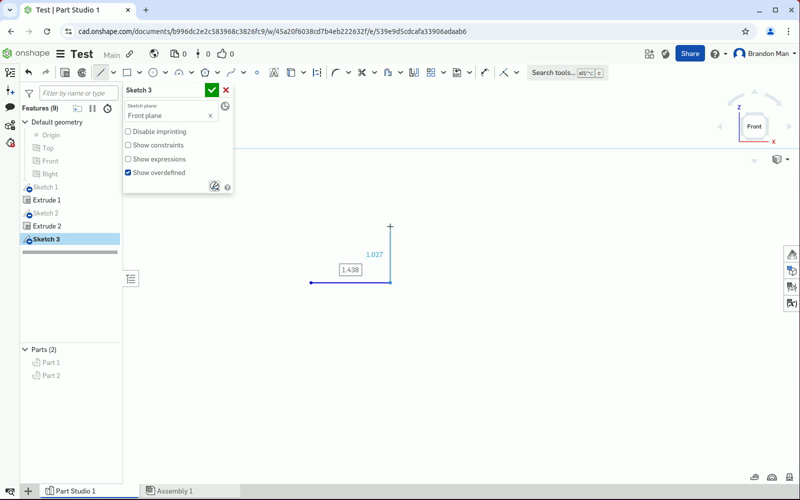
click(390, 226)
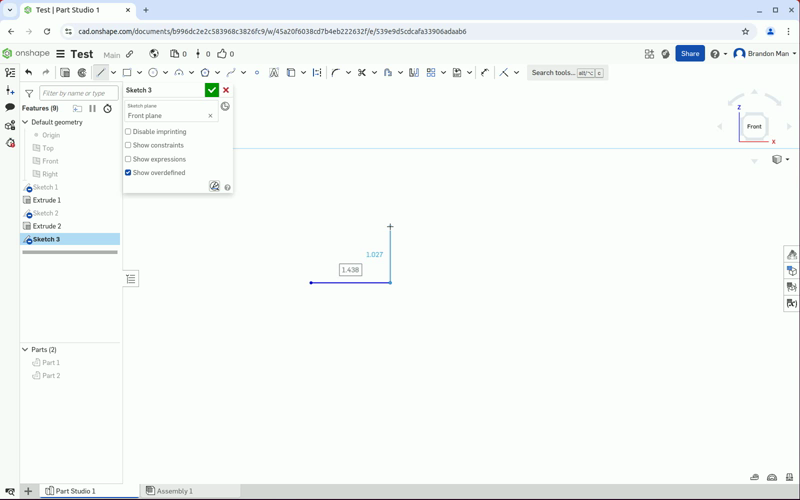
scroll(-6)
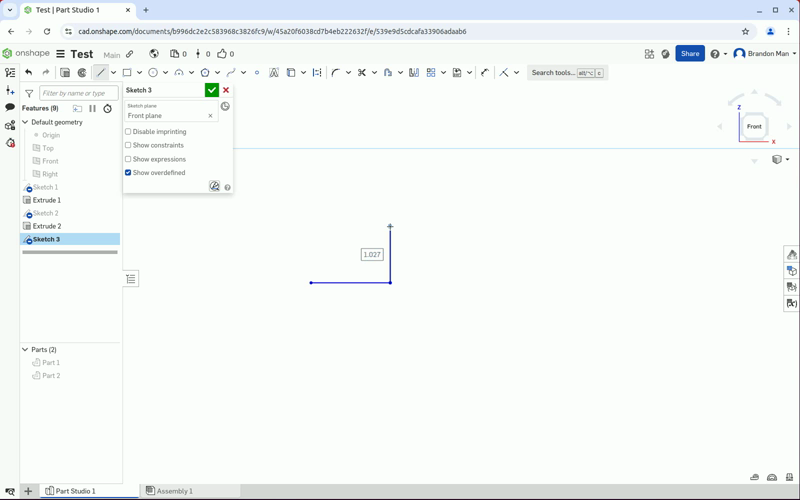
scroll(-6)
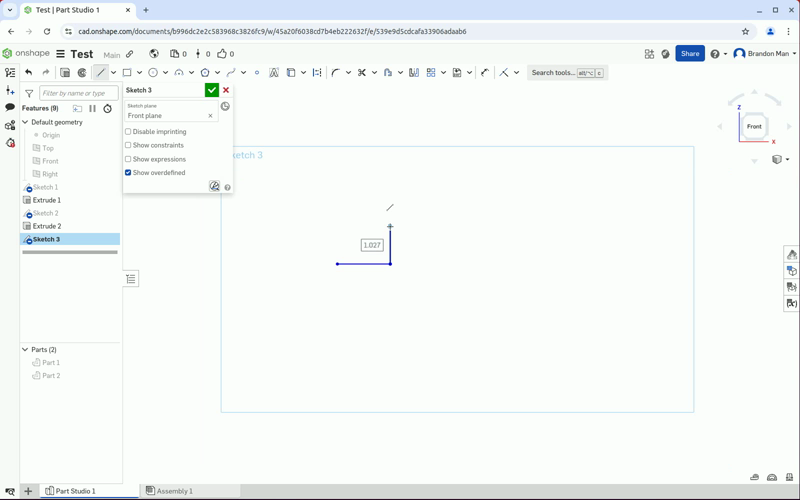
scroll(-6)
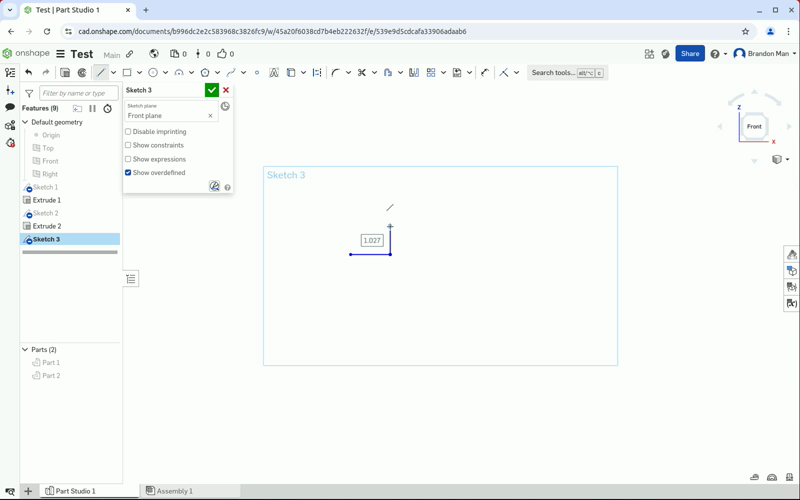
scroll(-6)
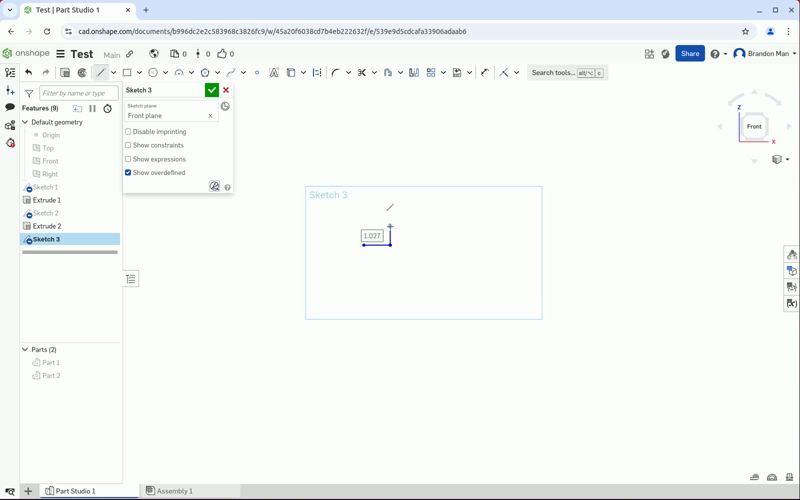
scroll(-6)
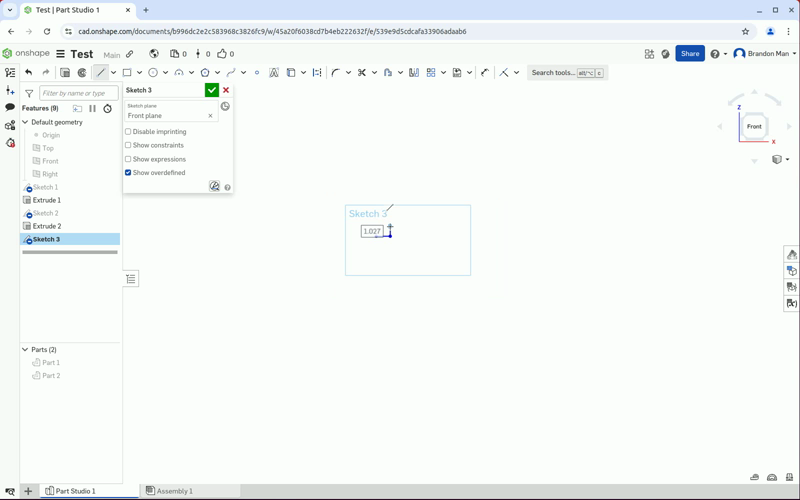
scroll(-6)
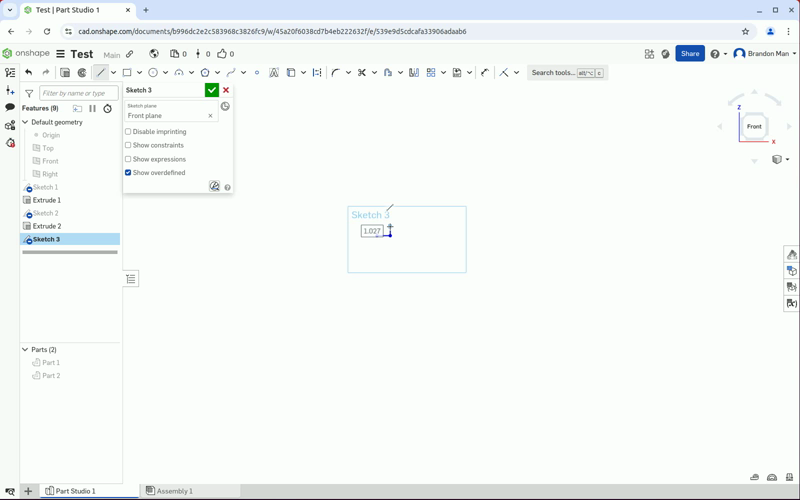
scroll(-6)
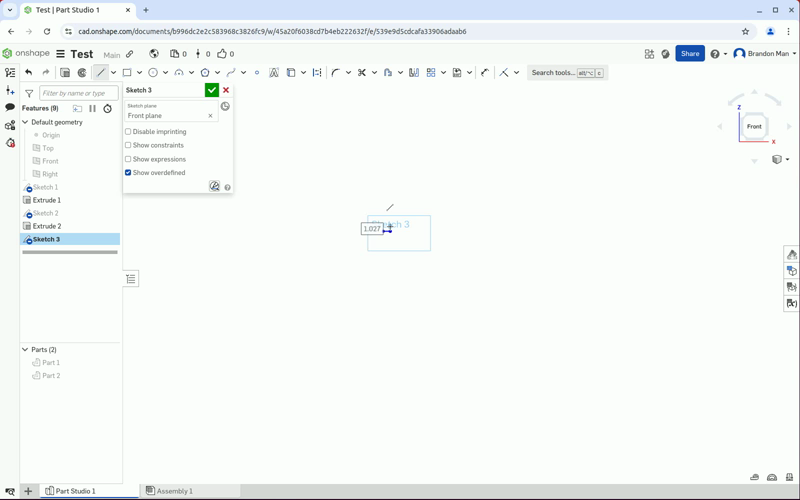
key_up(shift)
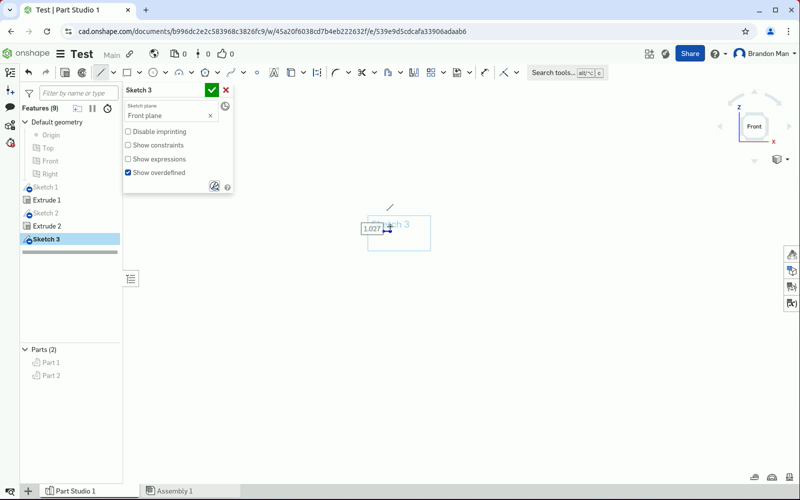
key_down(shift)
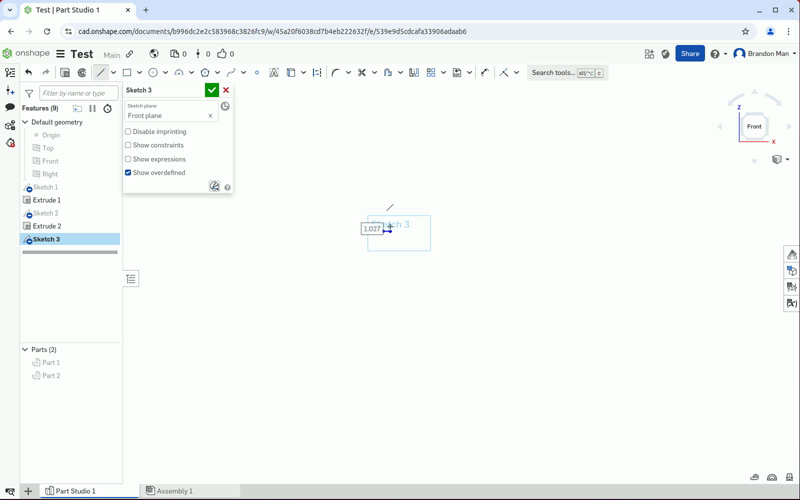
mouse_move(420, 226)
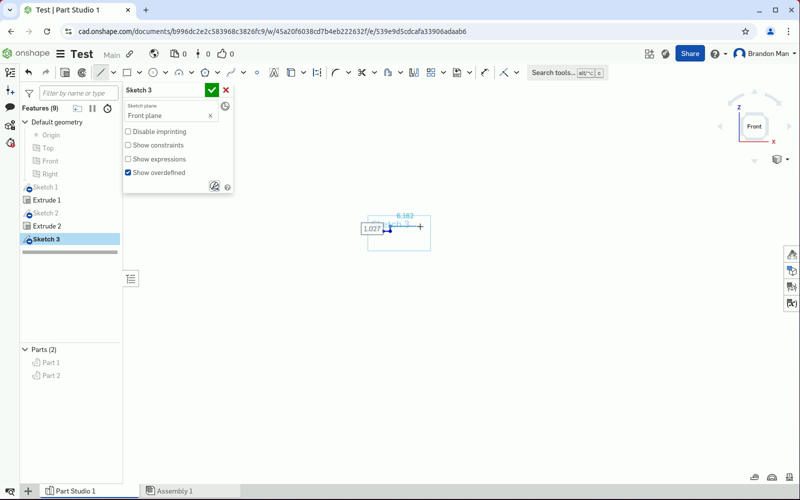
mouse_move(383, 226)
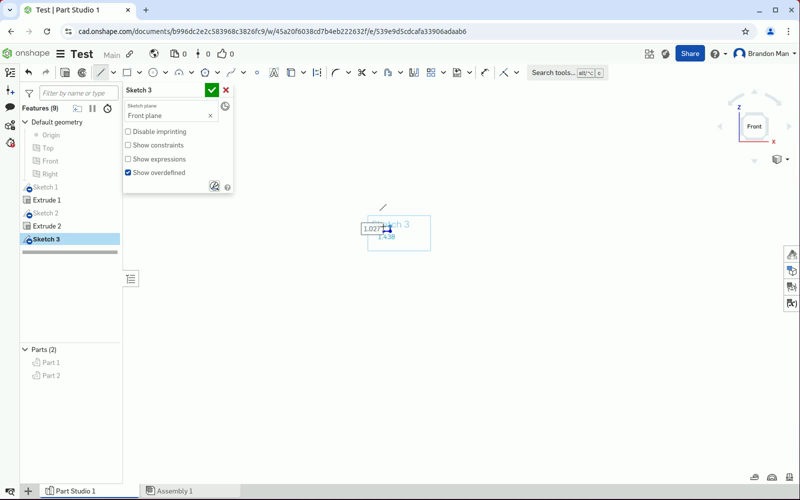
scroll(6)
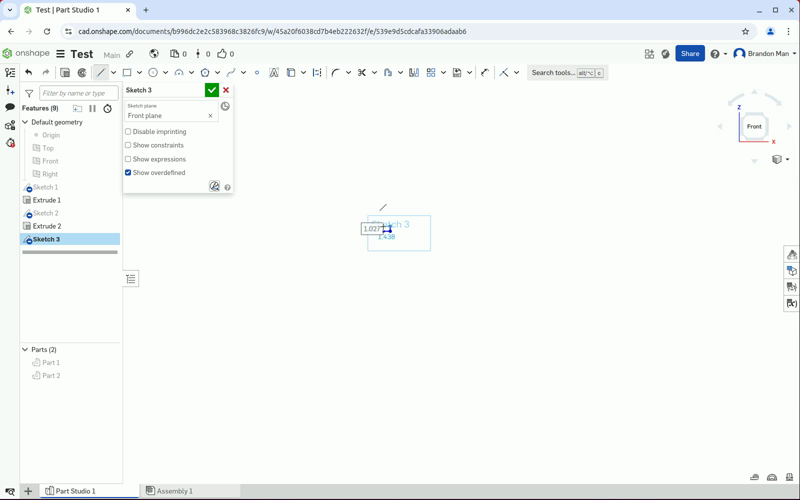
scroll(6)
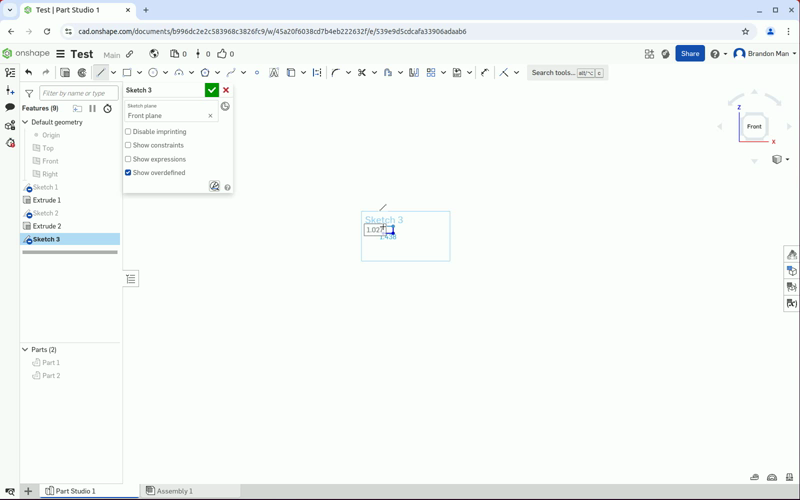
scroll(6)
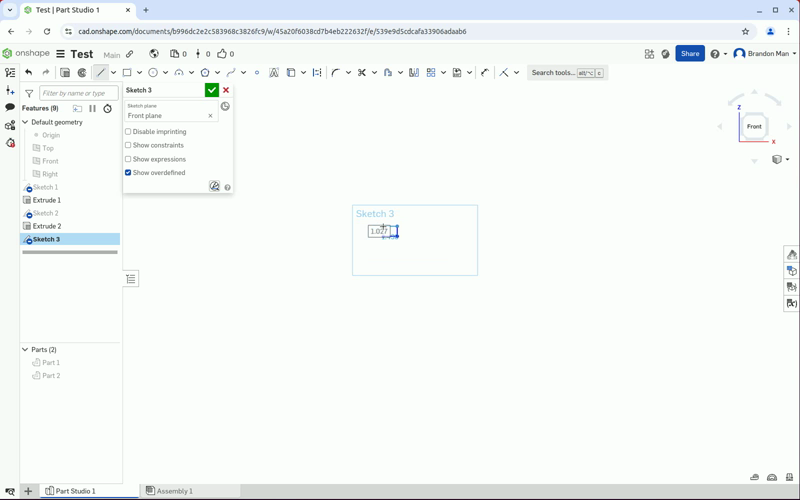
scroll(6)
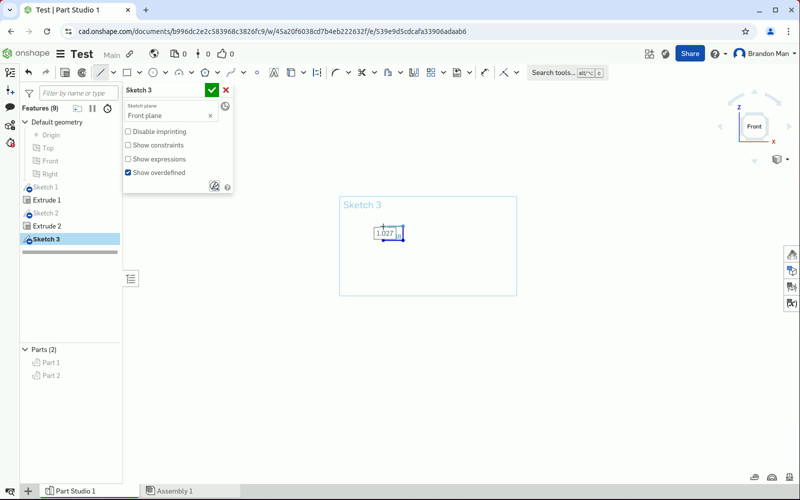
scroll(6)
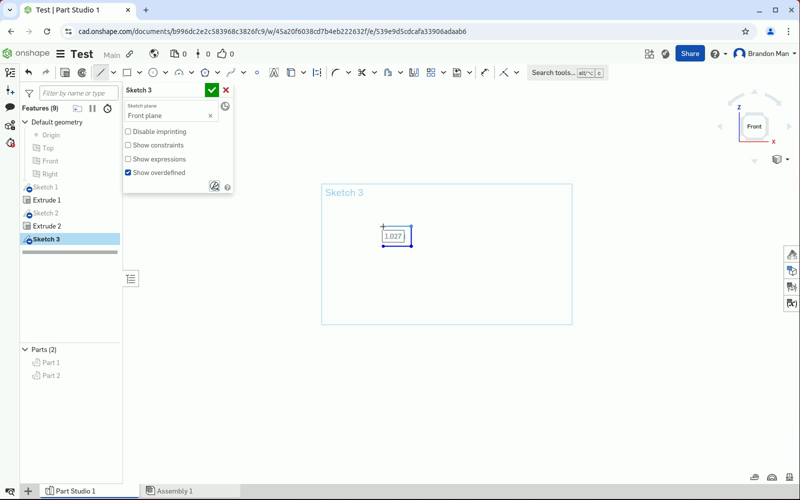
scroll(6)
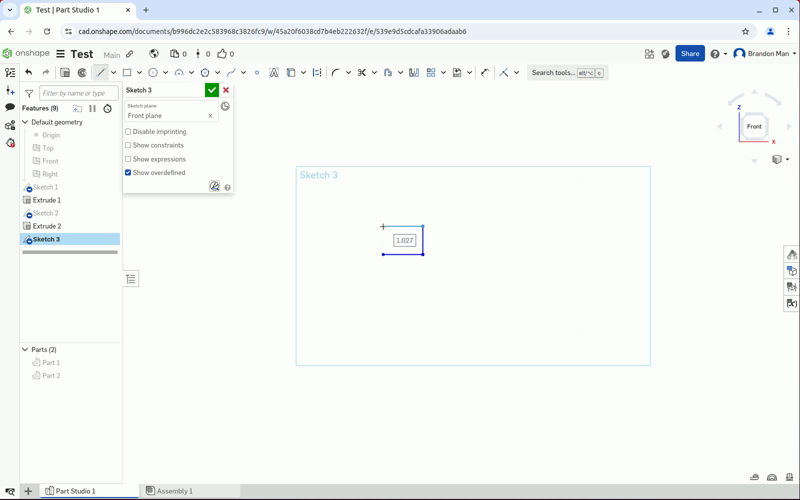
scroll(6)
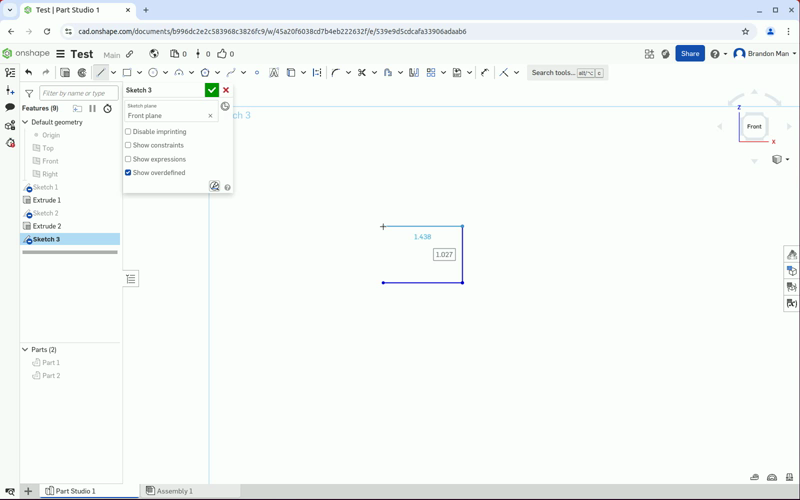
click(383, 226)
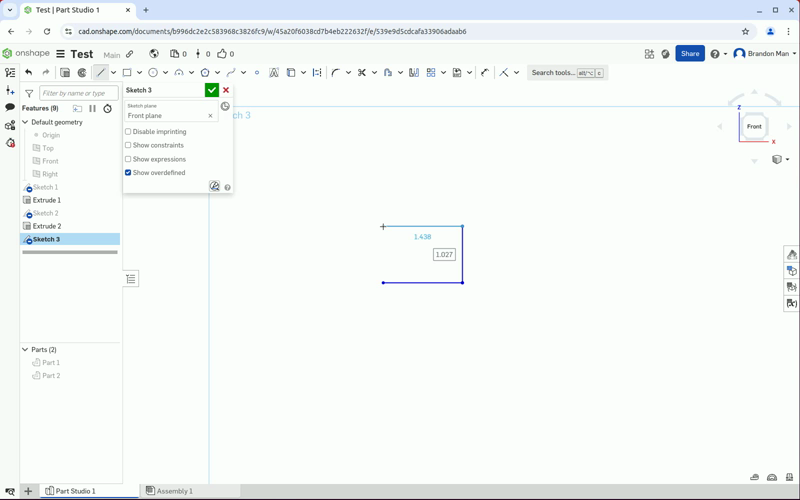
scroll(-6)
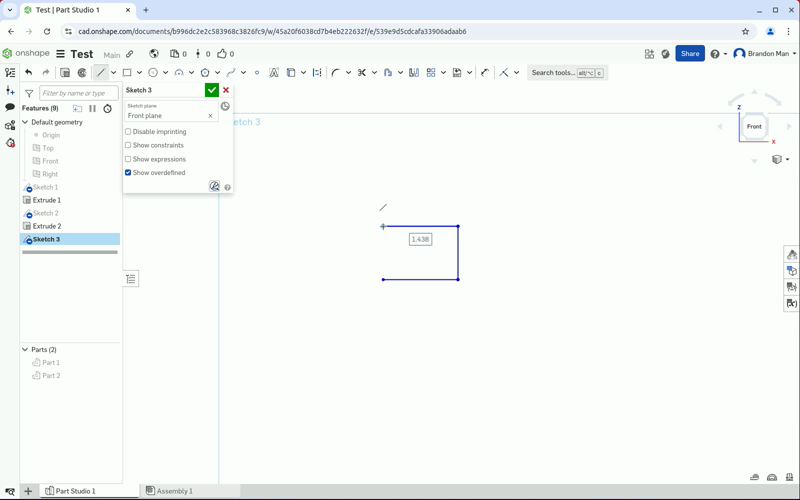
scroll(-6)
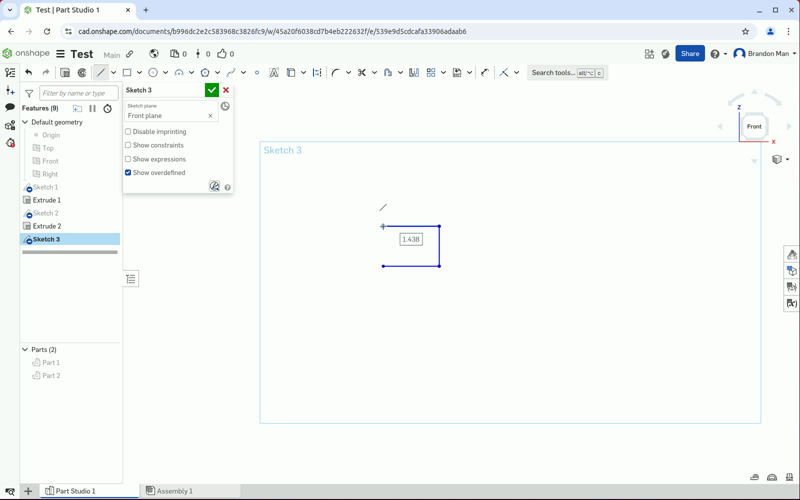
scroll(-6)
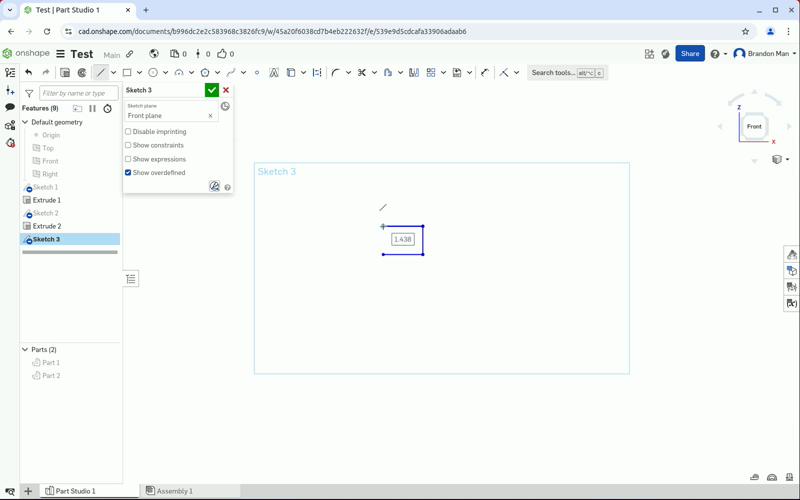
scroll(-6)
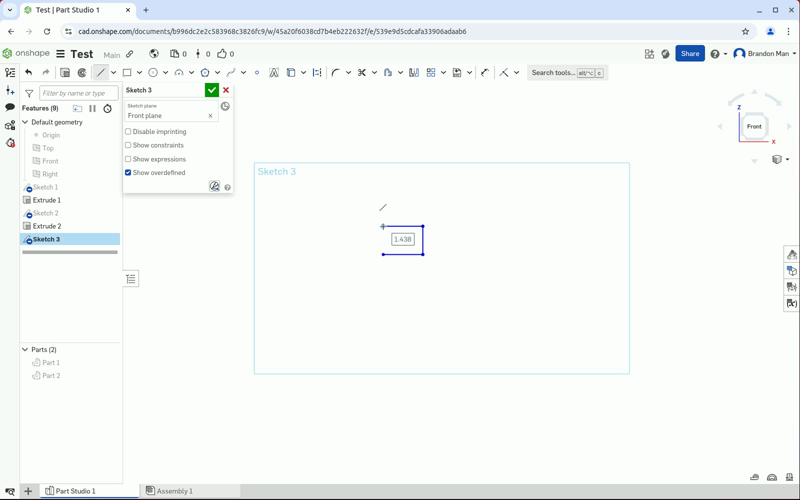
scroll(-6)
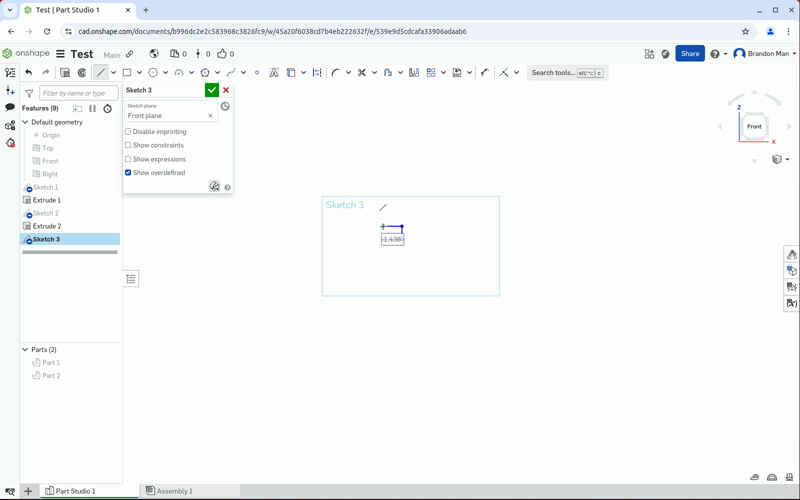
scroll(-6)
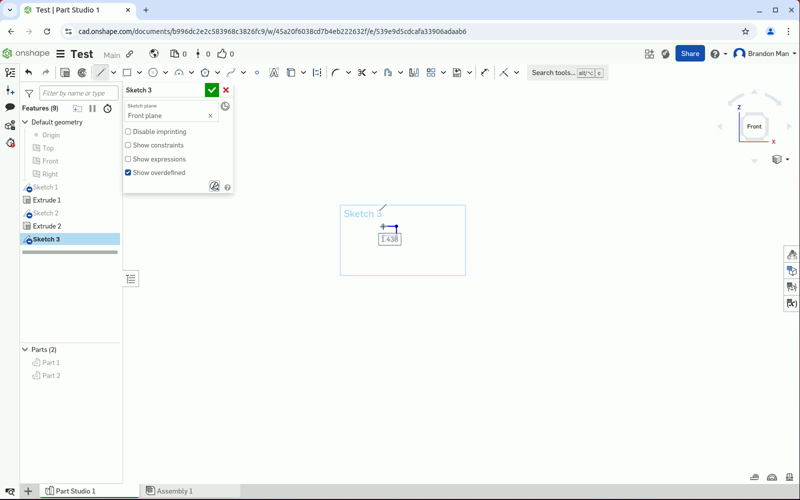
scroll(-6)
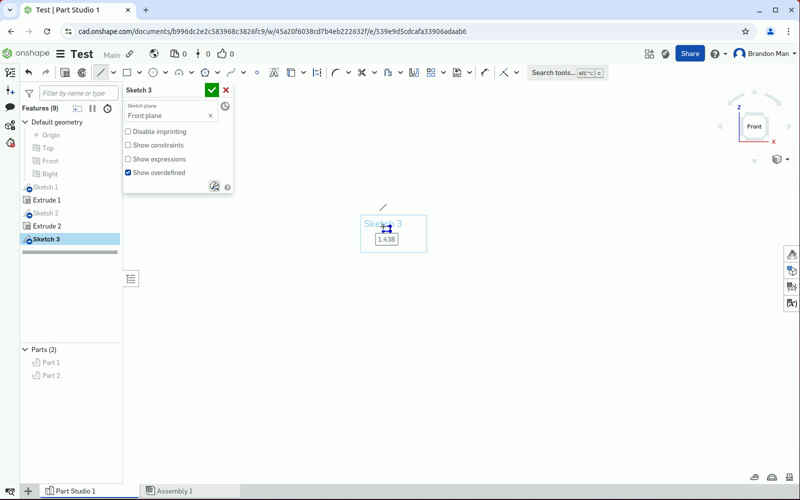
key_up(shift)
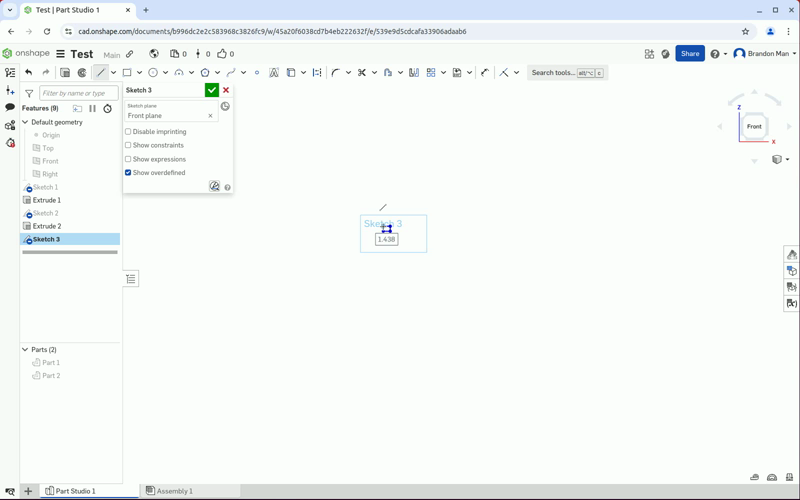
mouse_move(413, 226)
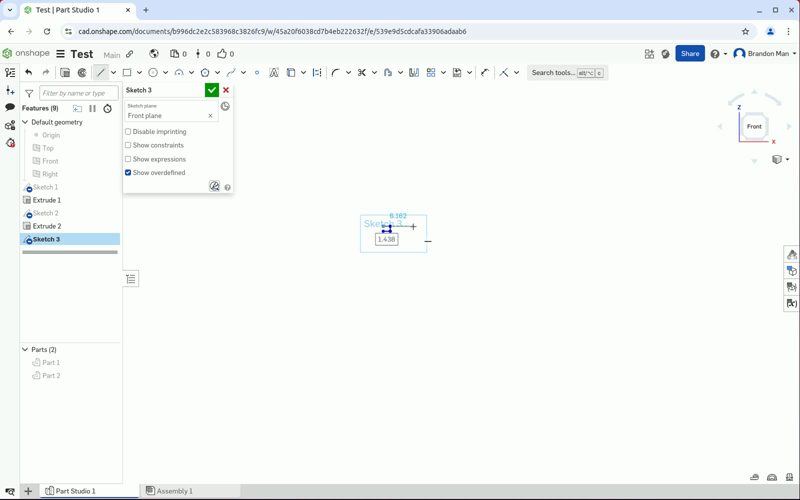
key_down(shift)
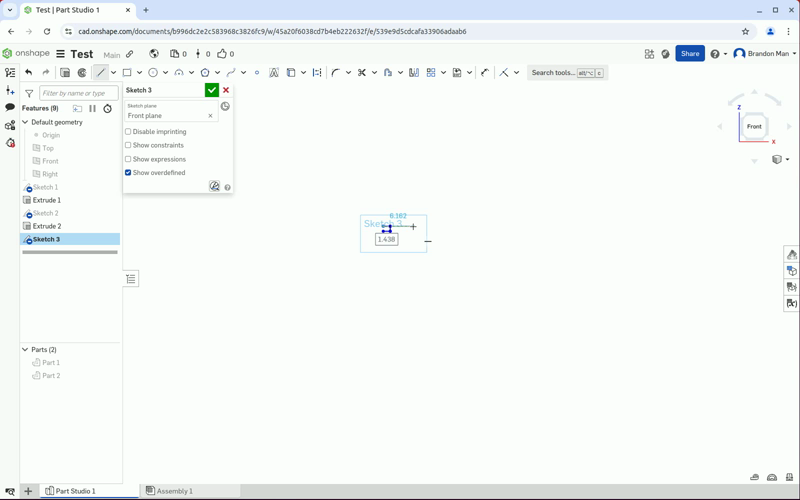
mouse_move(383, 231)
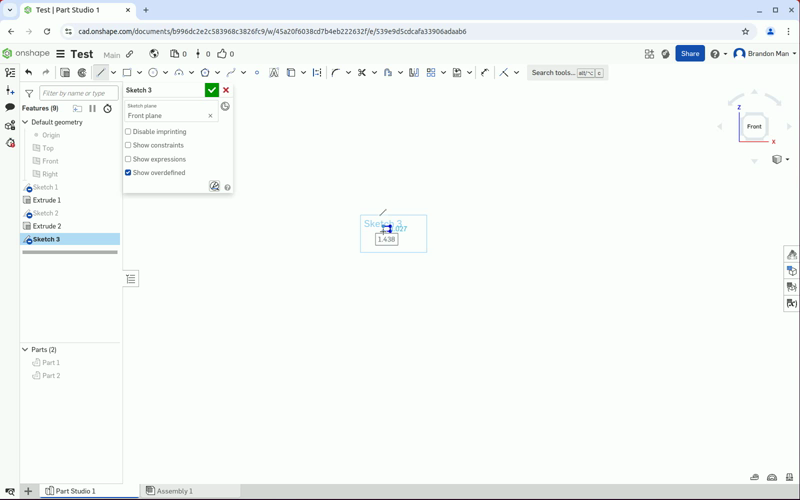
scroll(6)
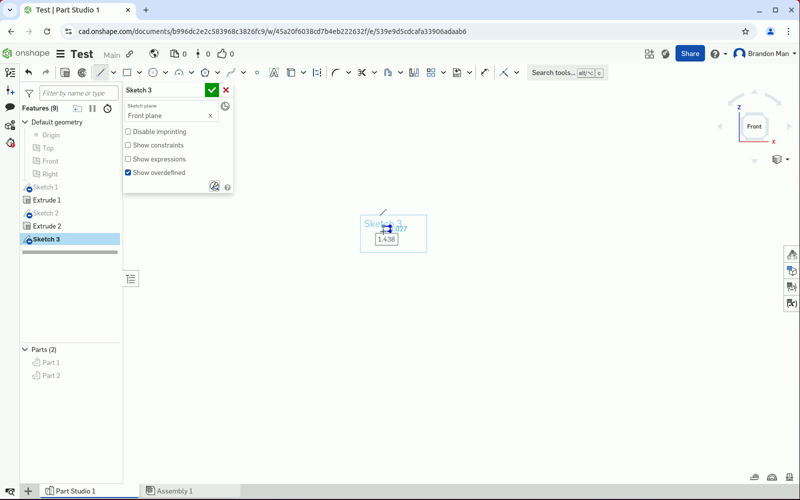
scroll(6)
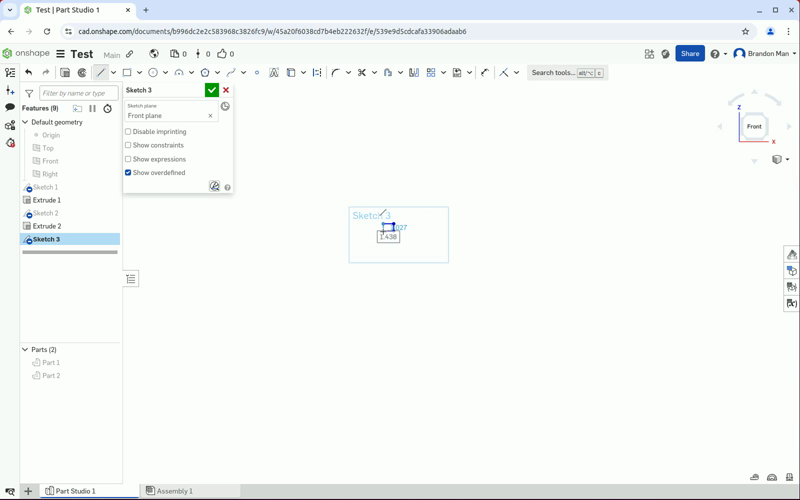
scroll(6)
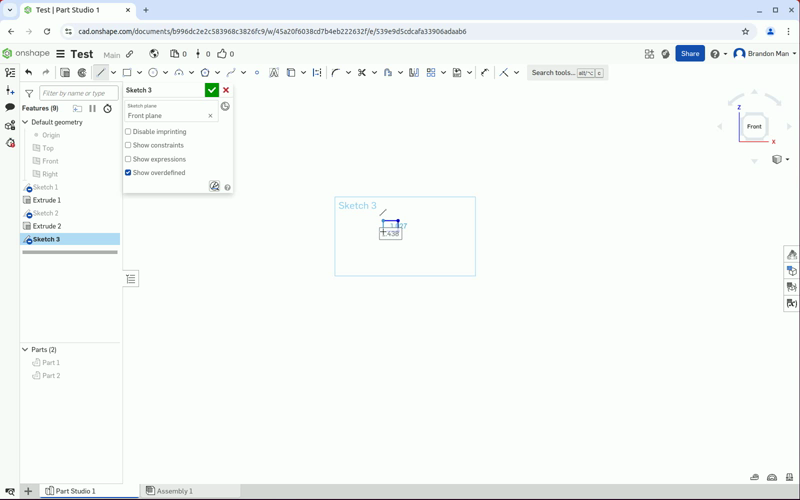
scroll(6)
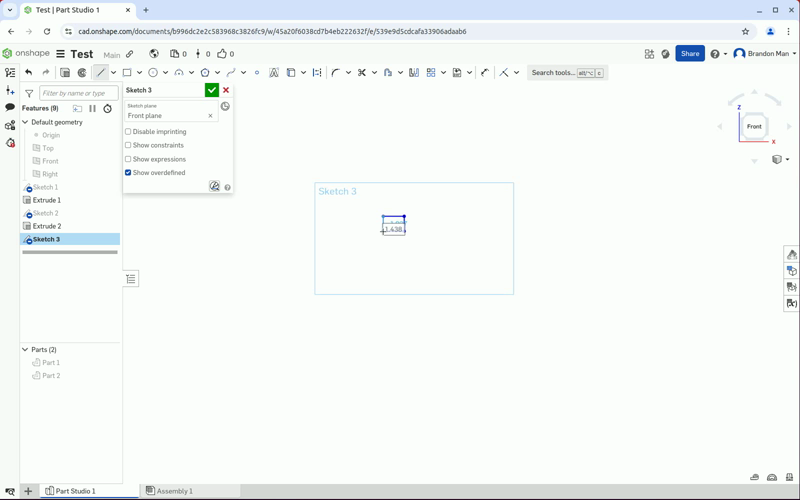
scroll(6)
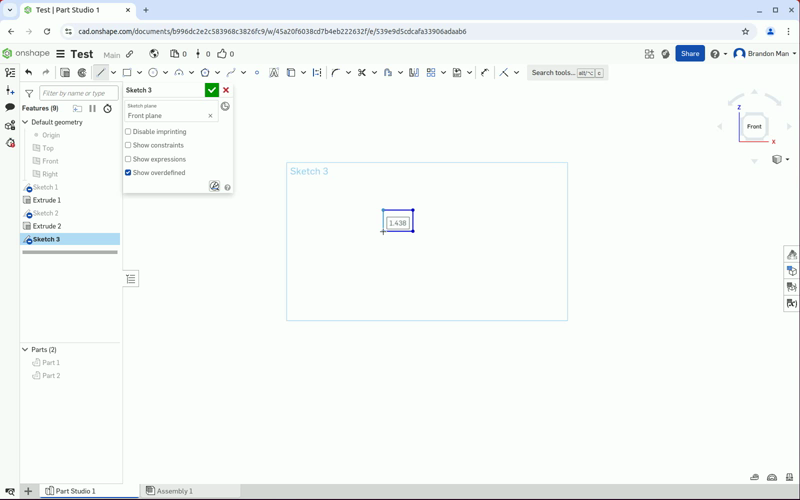
scroll(6)
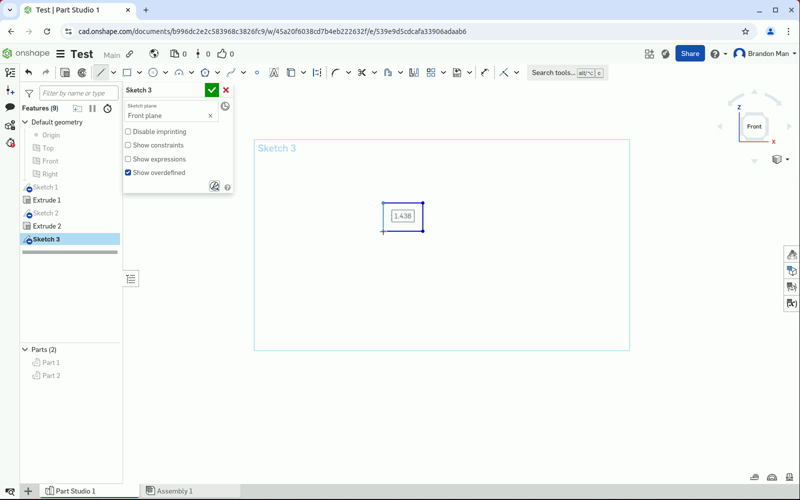
scroll(6)
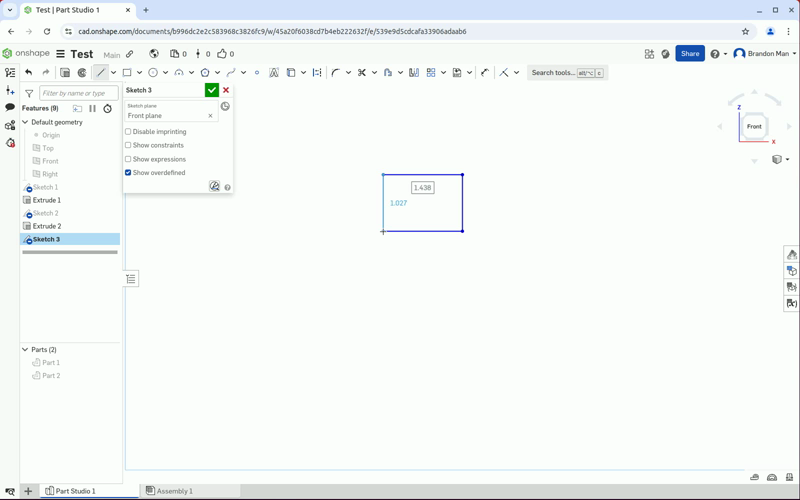
key_up(shift)
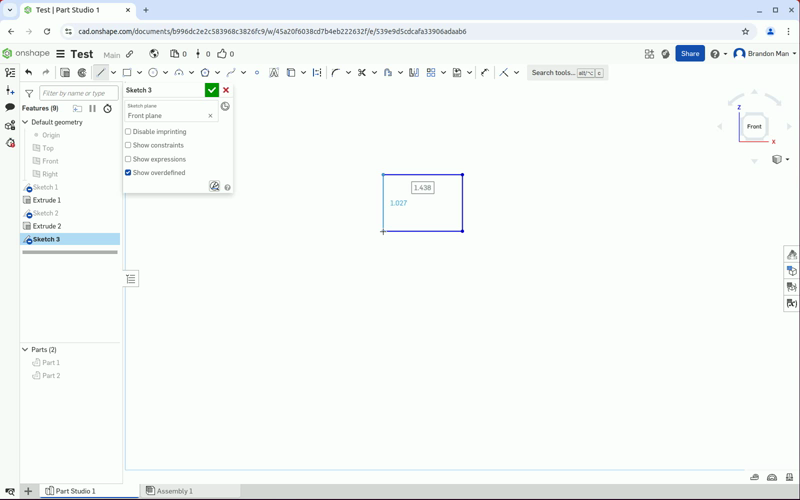
click(383, 231)
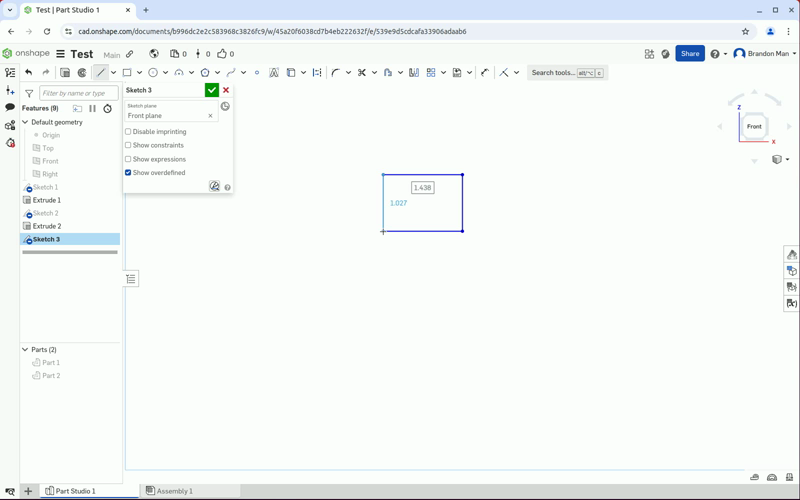
scroll(-6)
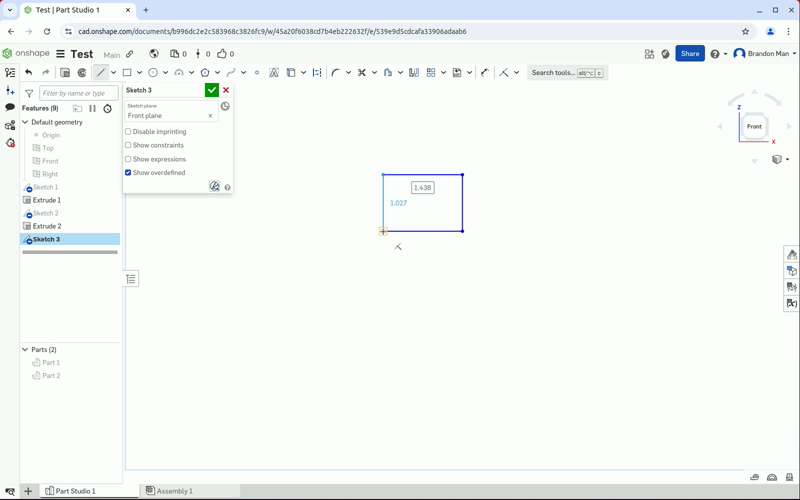
scroll(-6)
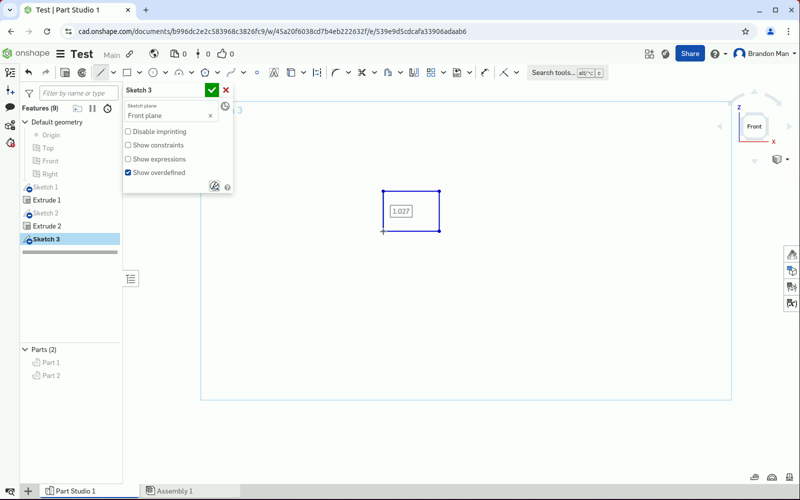
scroll(-6)
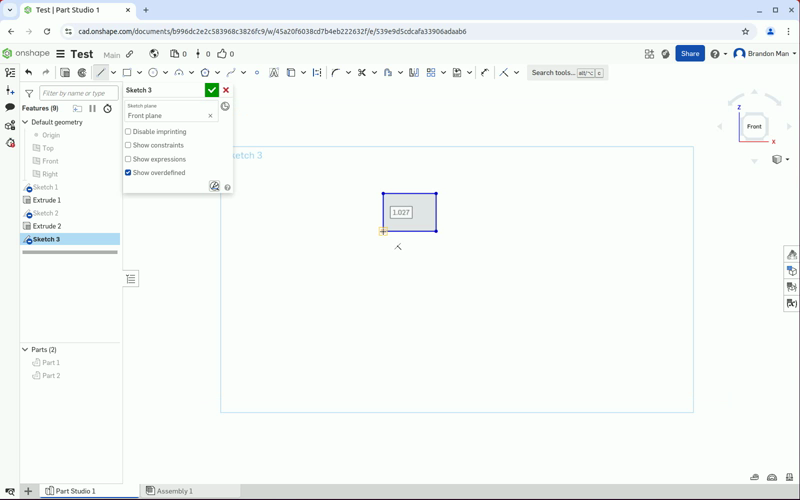
scroll(-6)
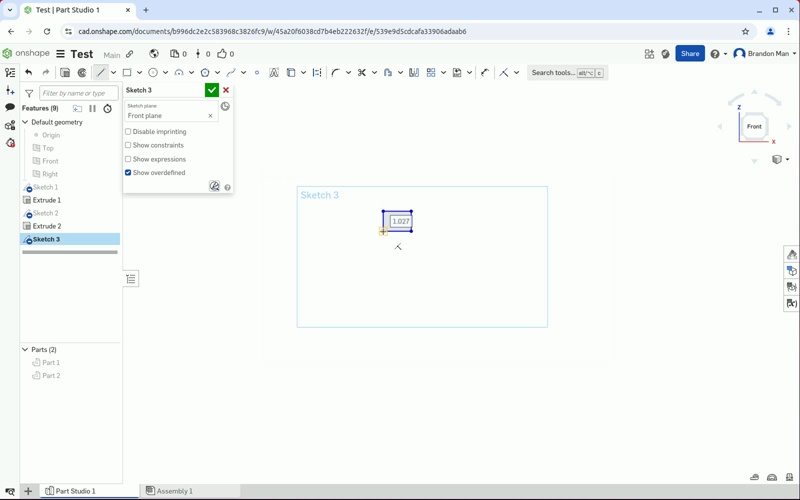
scroll(-6)
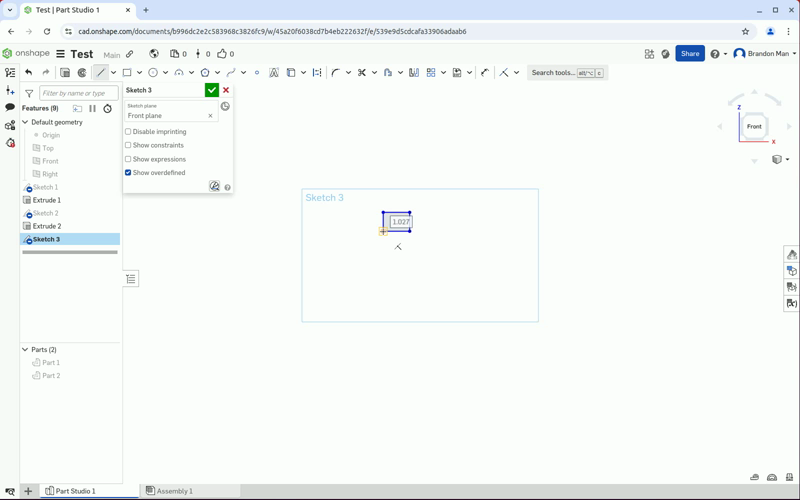
scroll(-6)
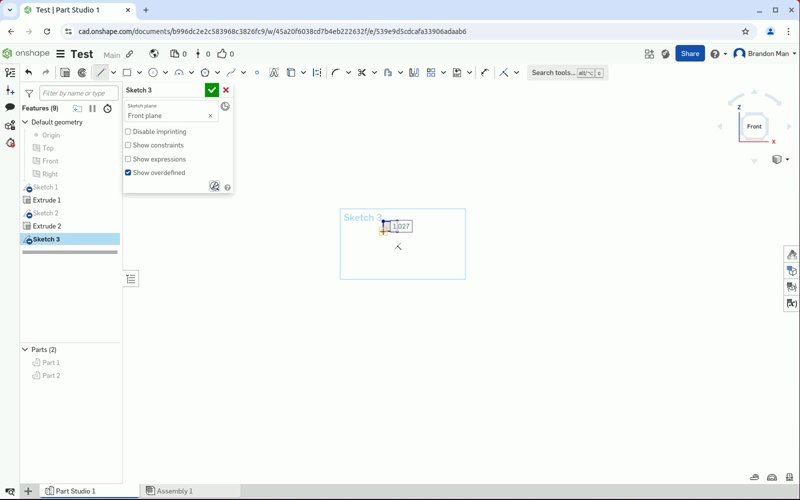
scroll(-6)
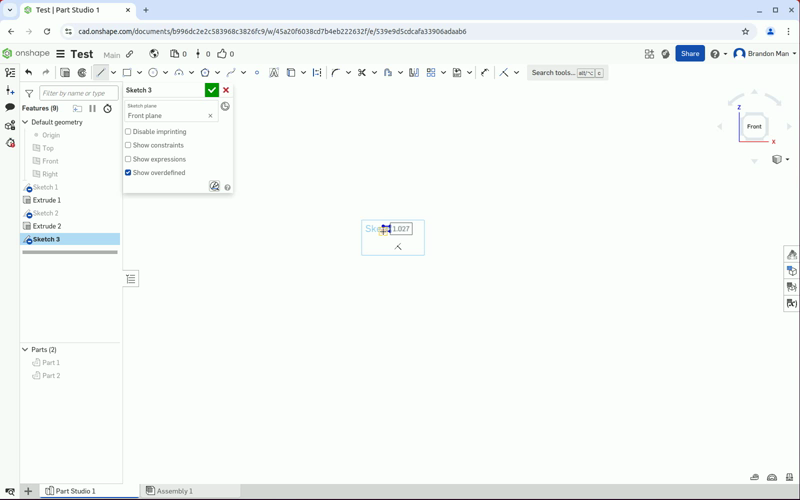
key(esc)
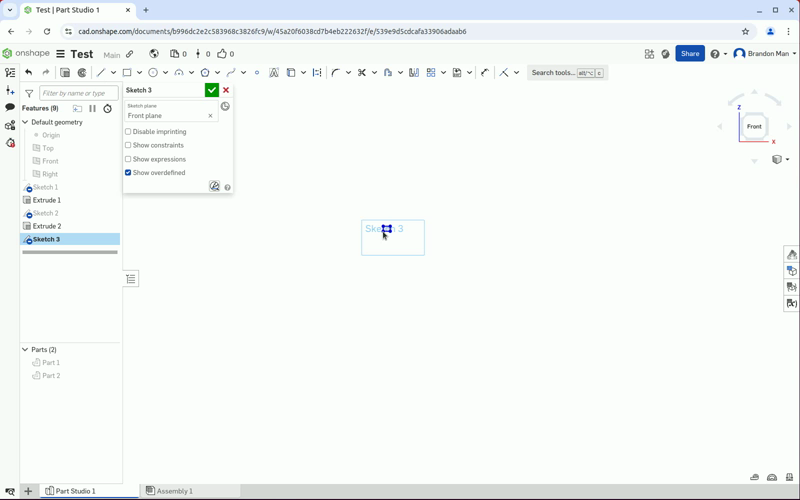
mouse_move(388, 229)
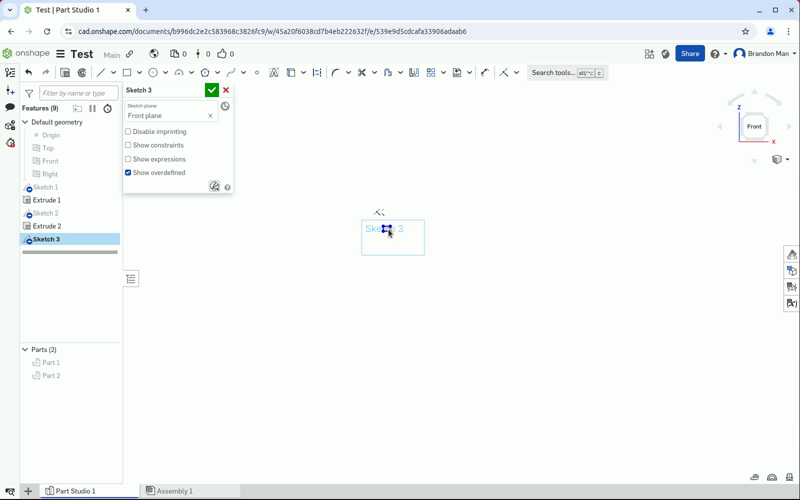
scroll(6)
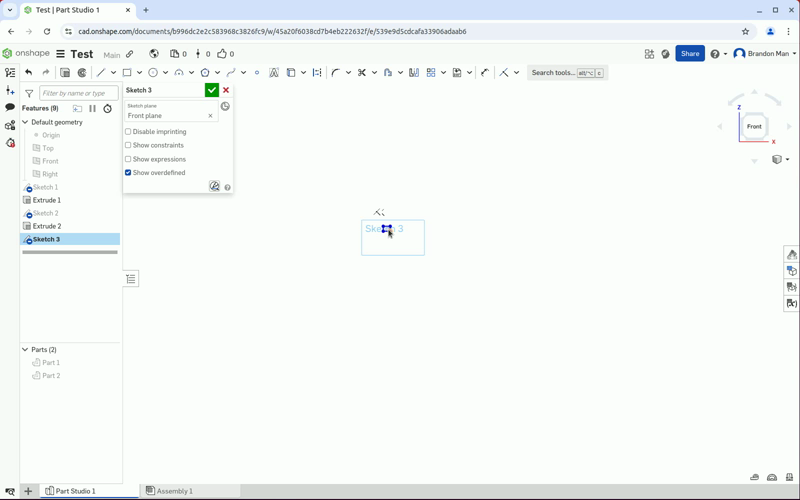
scroll(6)
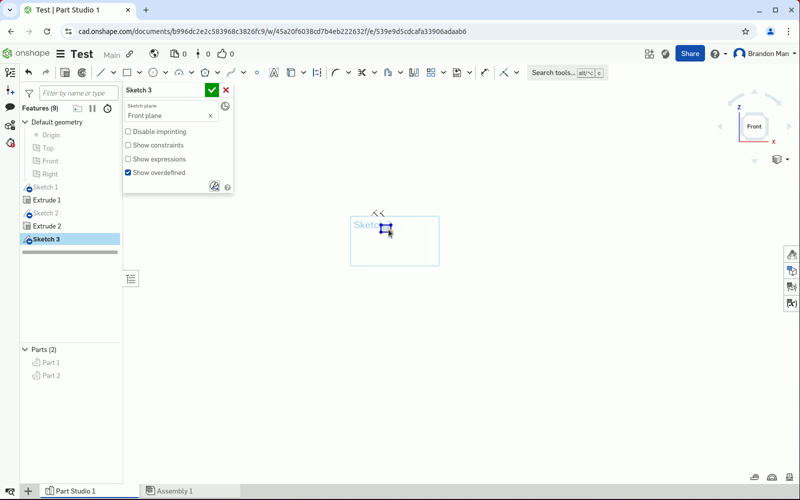
scroll(6)
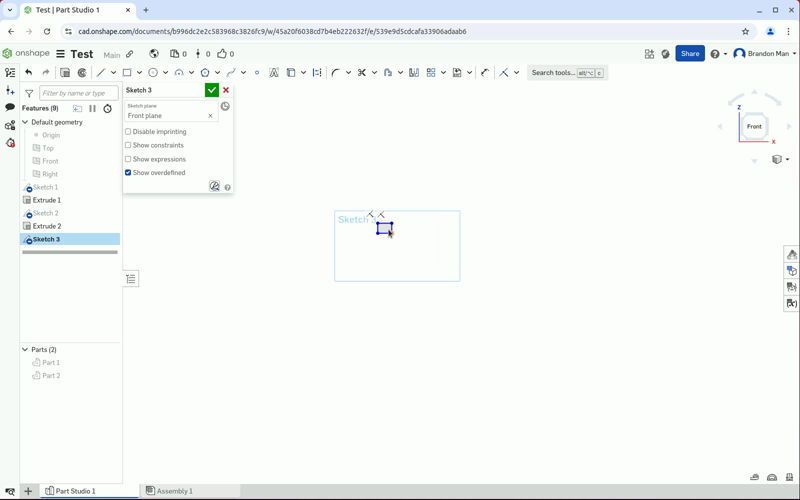
scroll(6)
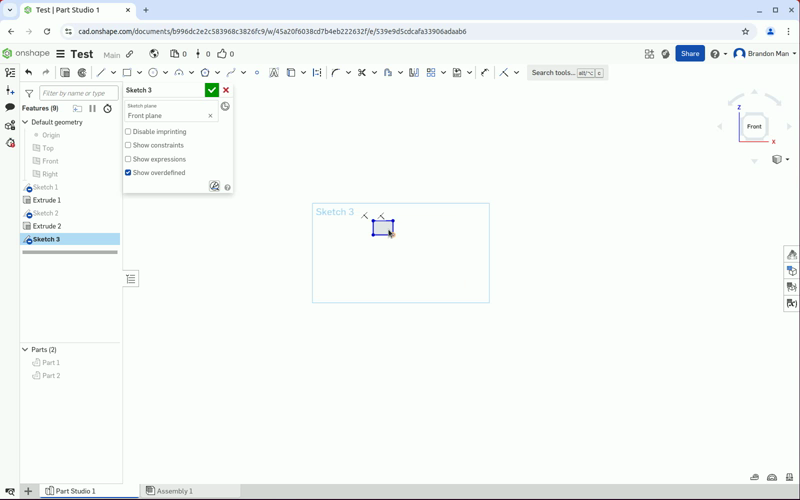
scroll(6)
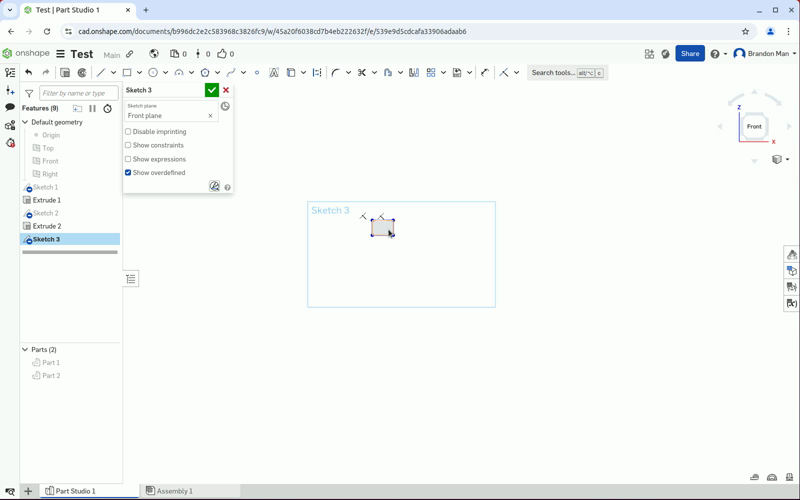
scroll(6)
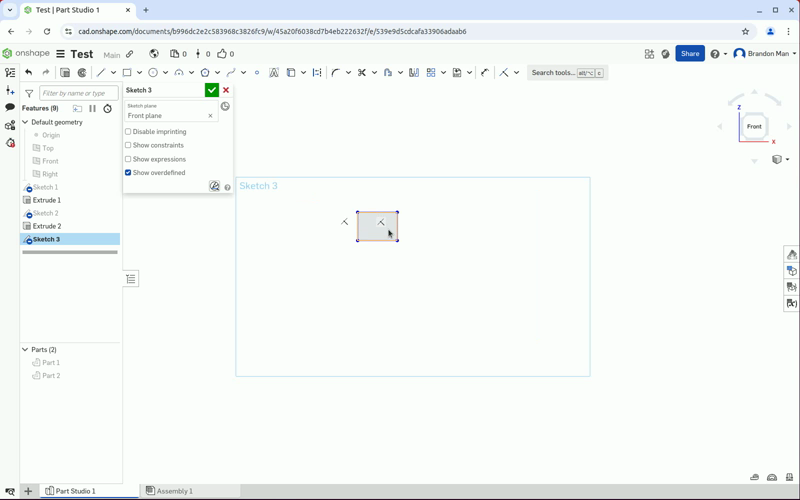
scroll(6)
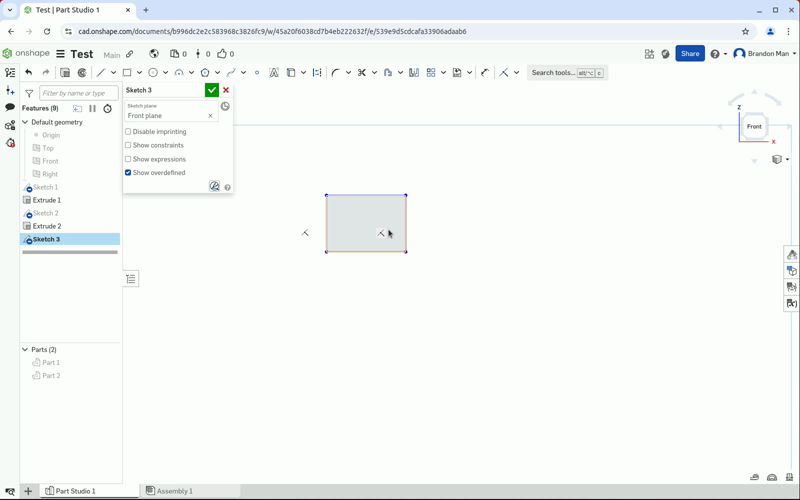
click(388, 229)
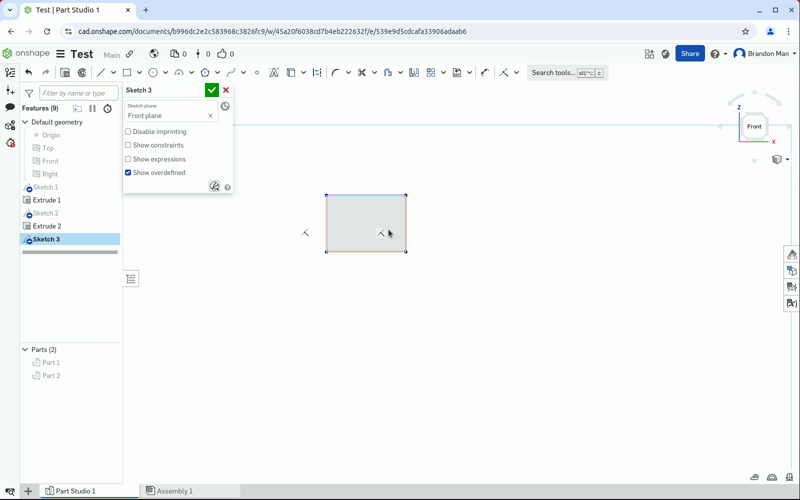
scroll(-6)
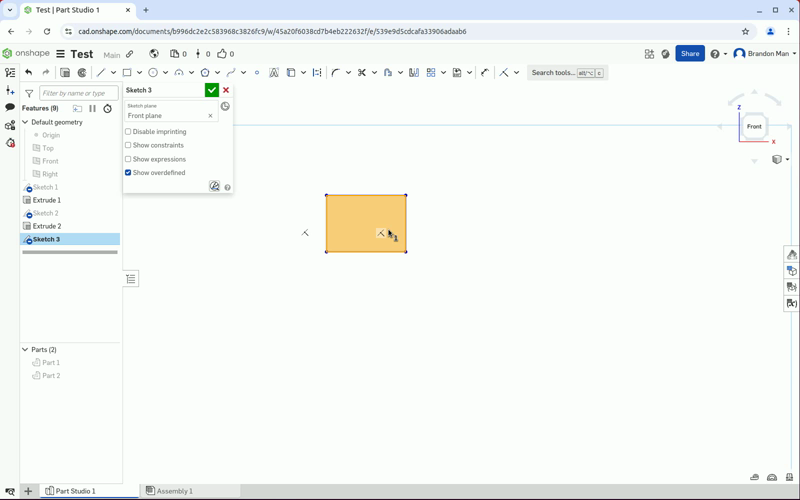
scroll(-6)
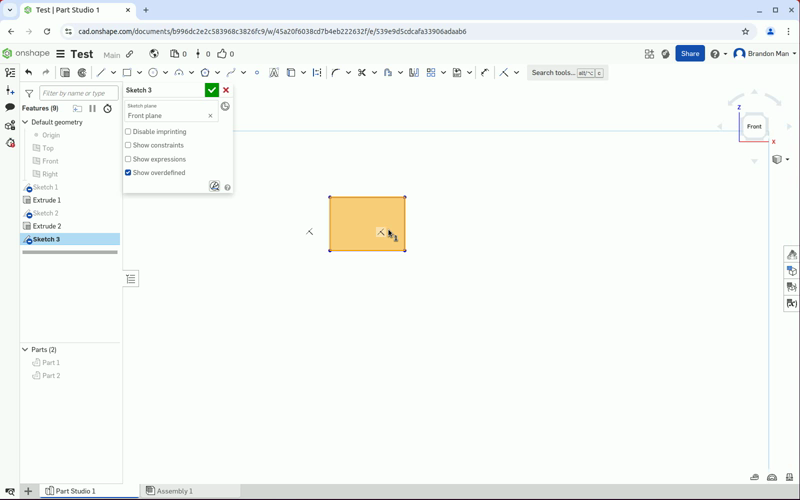
scroll(-6)
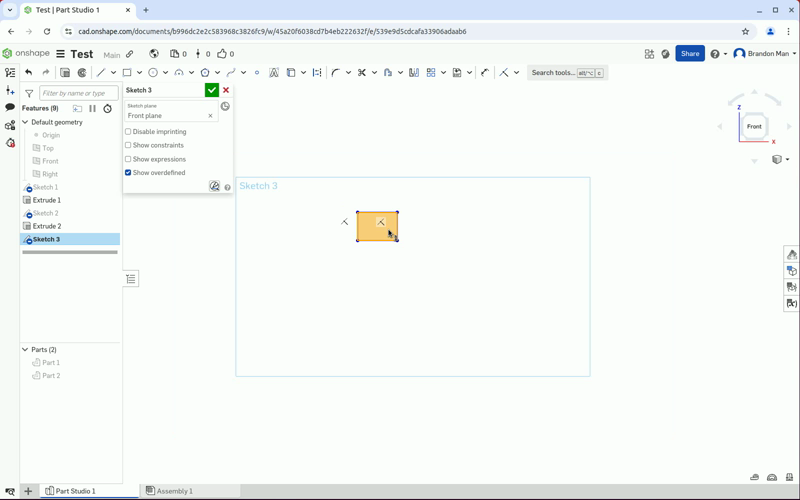
scroll(-6)
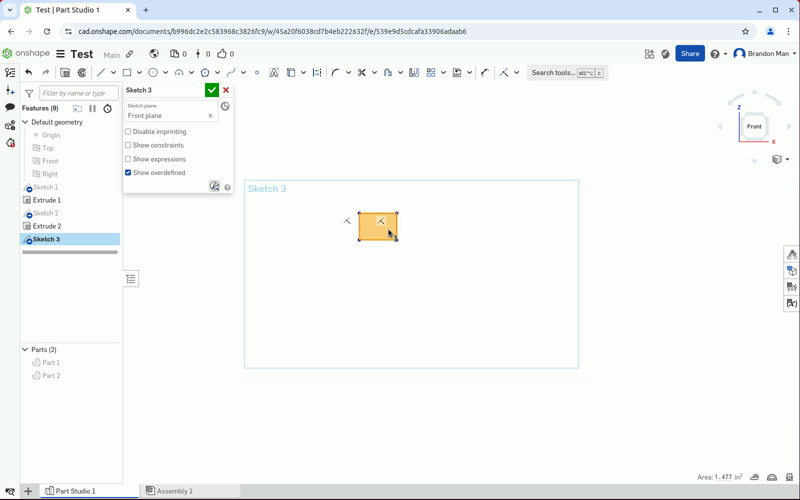
scroll(-6)
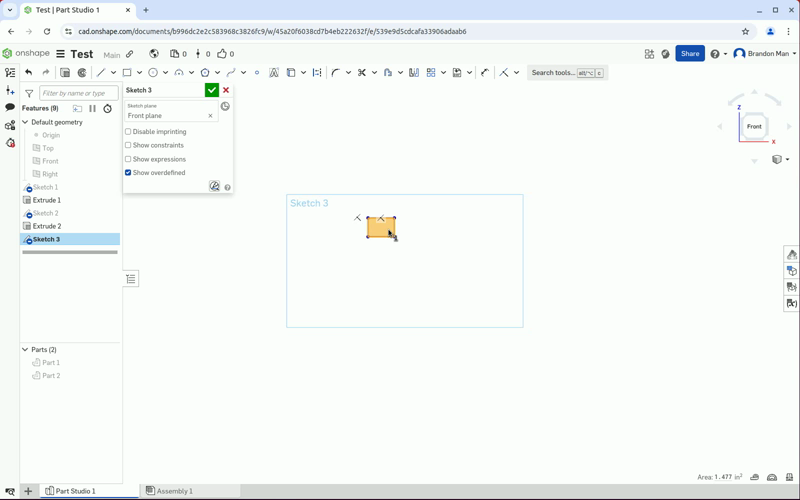
scroll(-6)
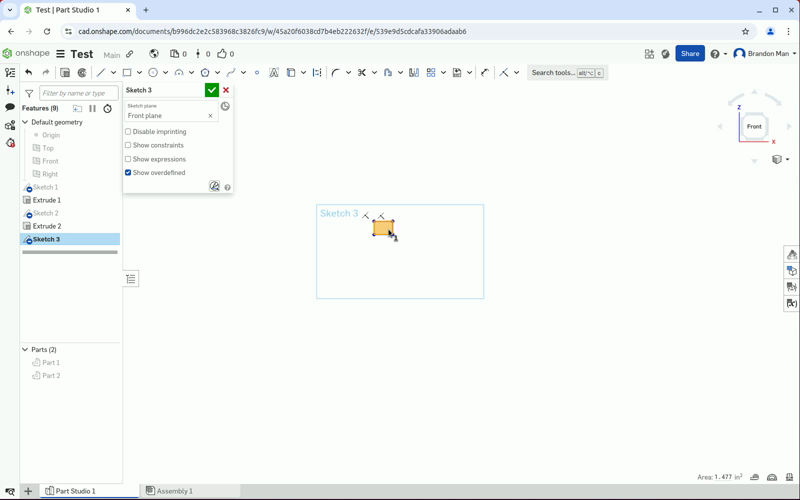
scroll(-6)
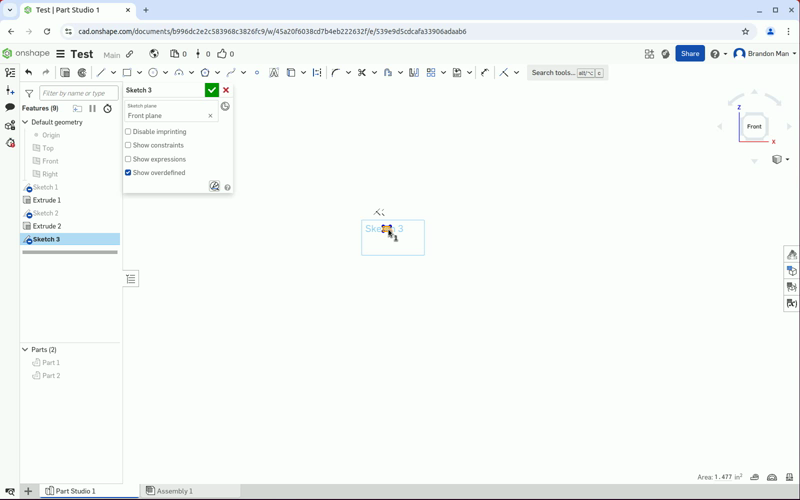
mouse_move(73, 352)
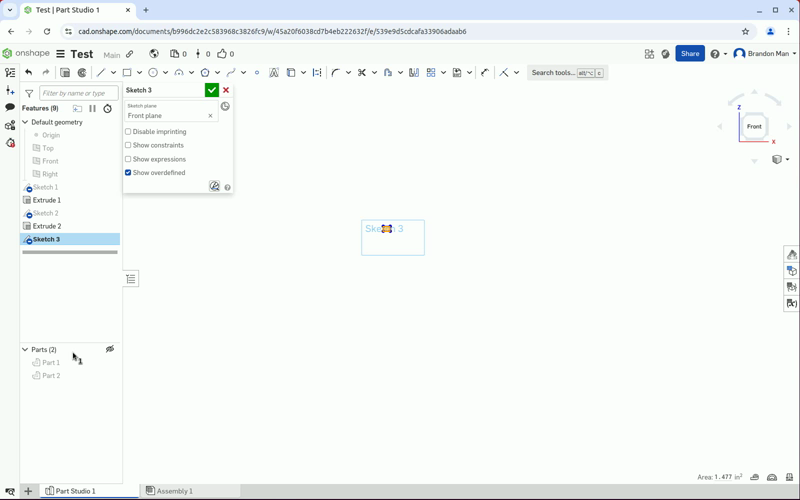
key(shift+y)
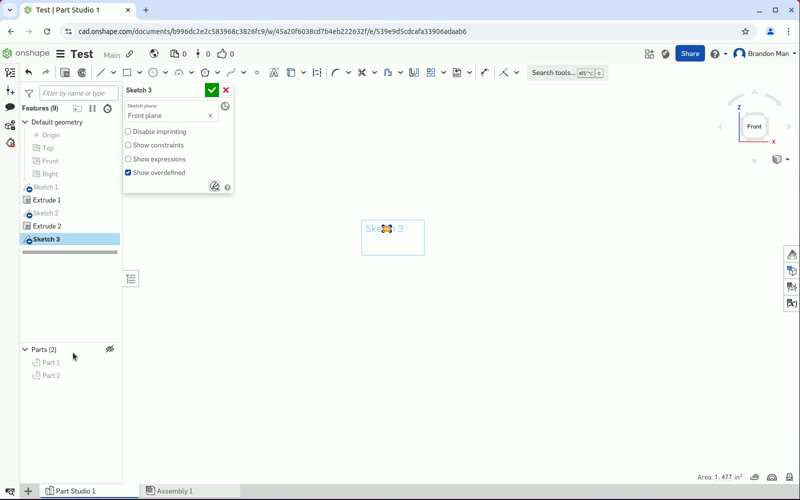
key(shift+e)
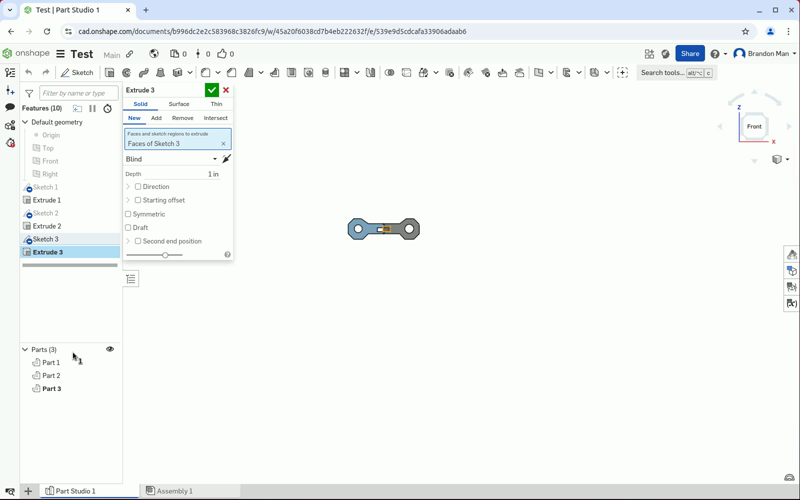
mouse_move(143, 106)
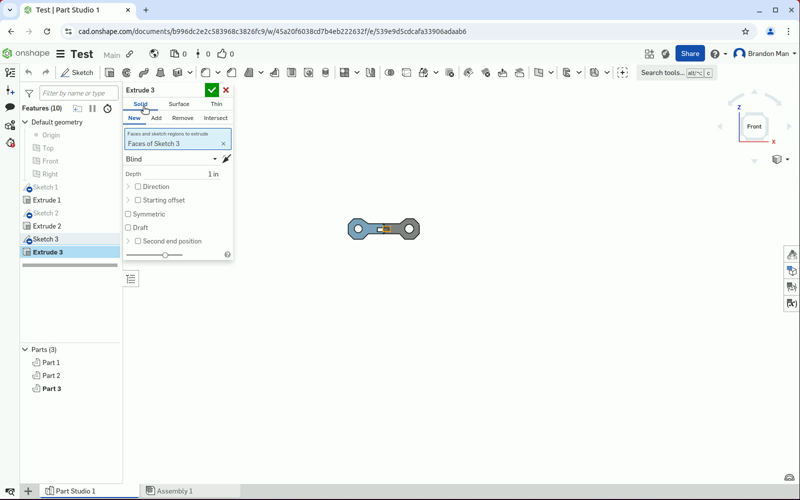
click(143, 106)
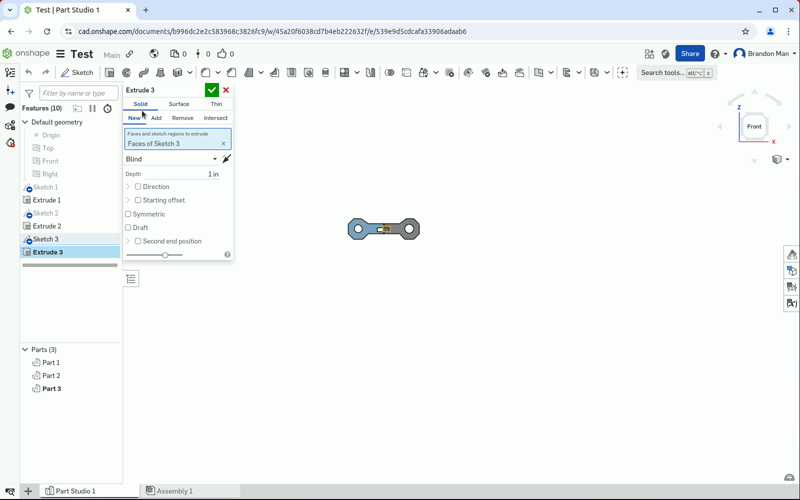
mouse_move(137, 120)
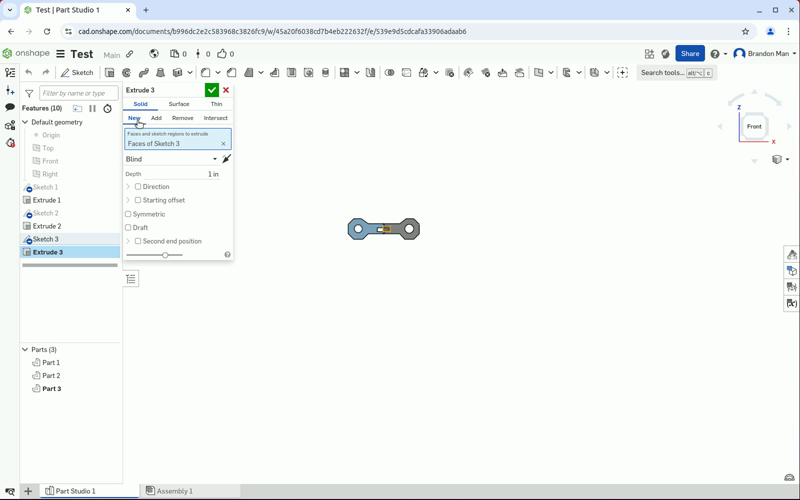
click(137, 120)
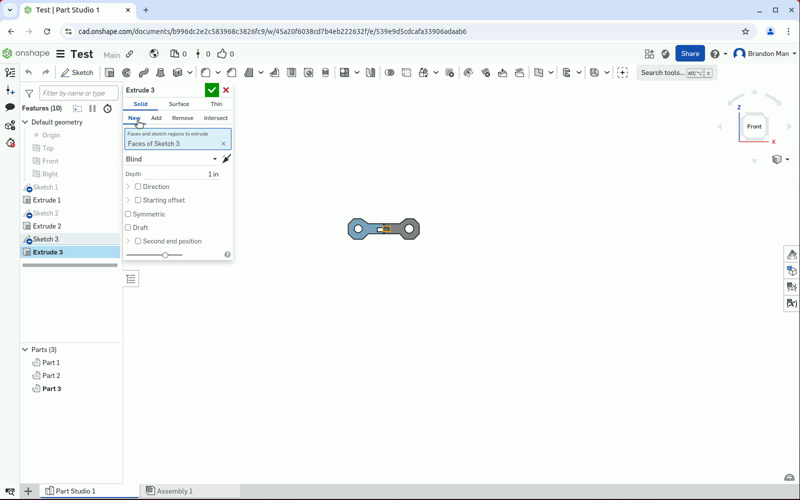
key(tab, 4)
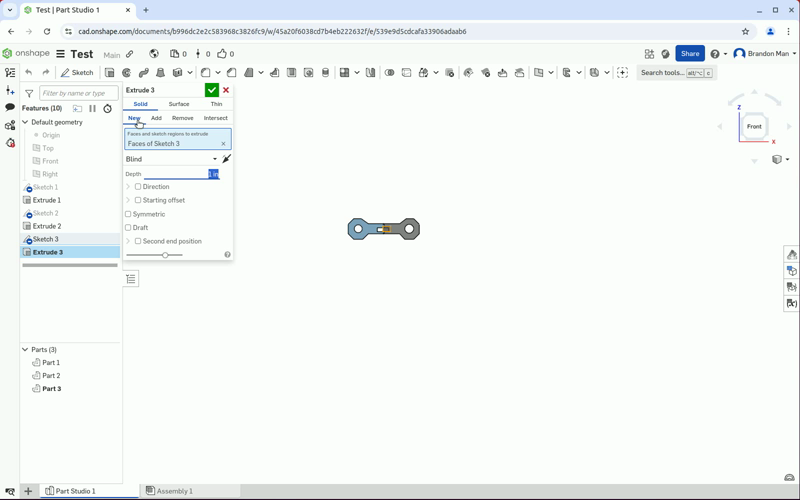
text(0.482)
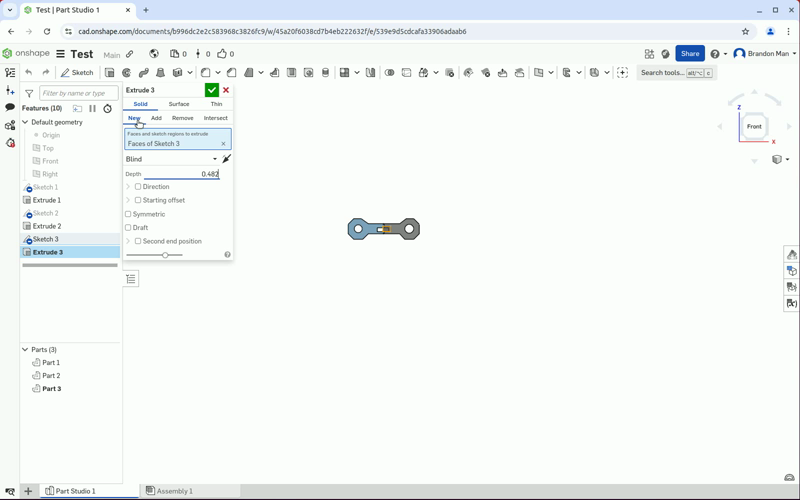
key(tab, 3)
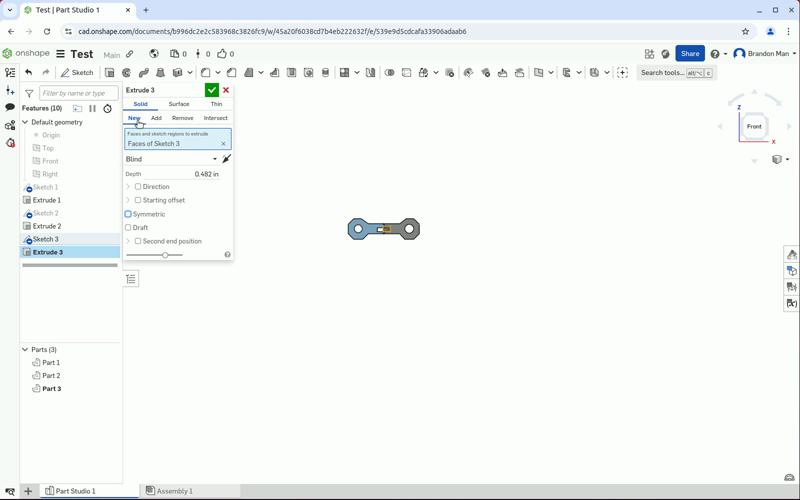
key(space)
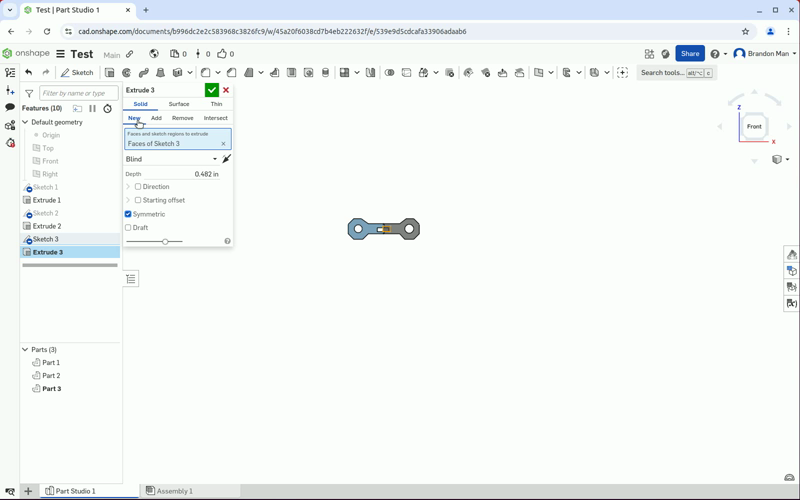
key(enter)
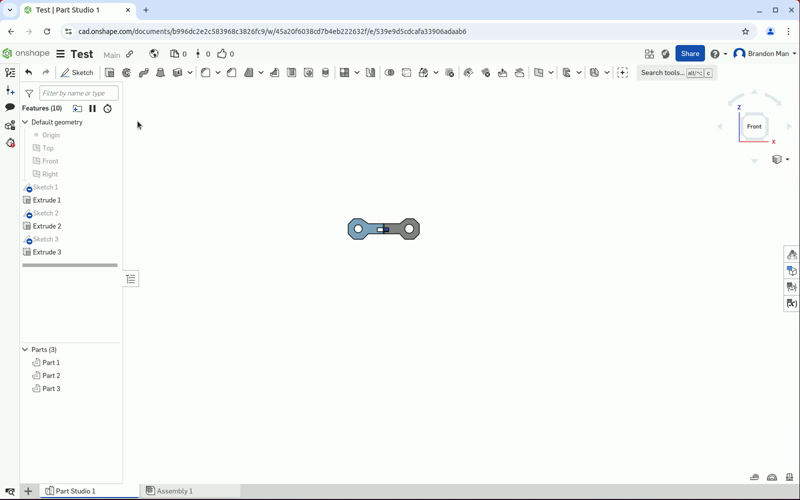
key(shift+h)
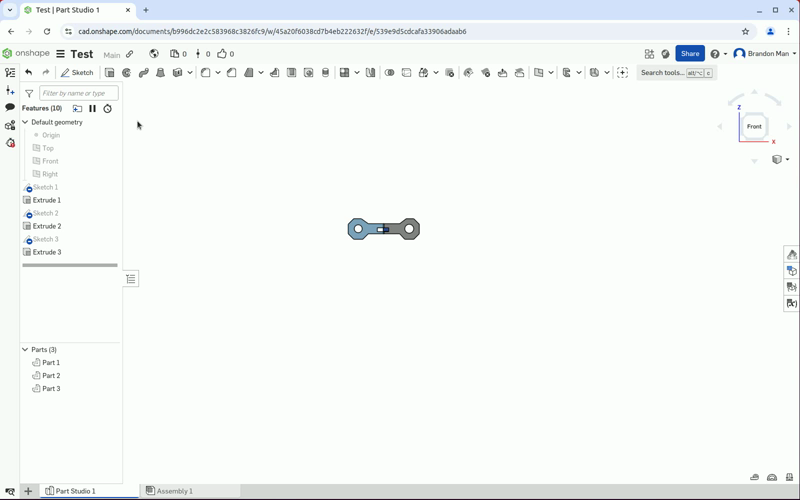
key(shift+h)
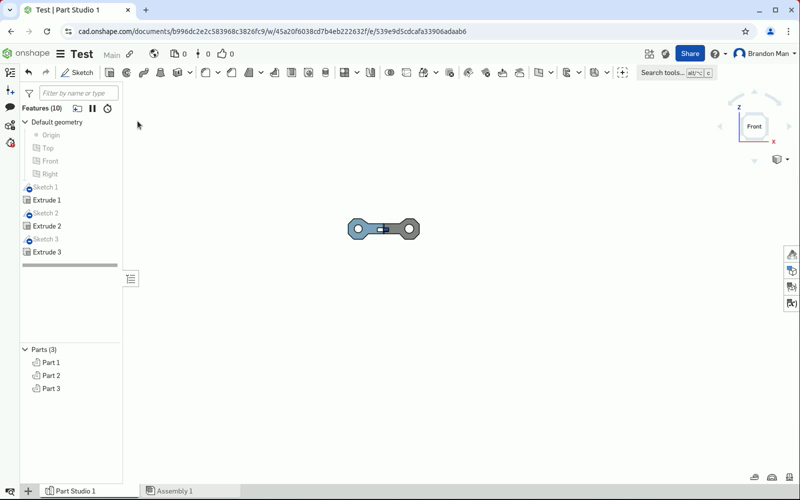
mouse_move(73, 189)
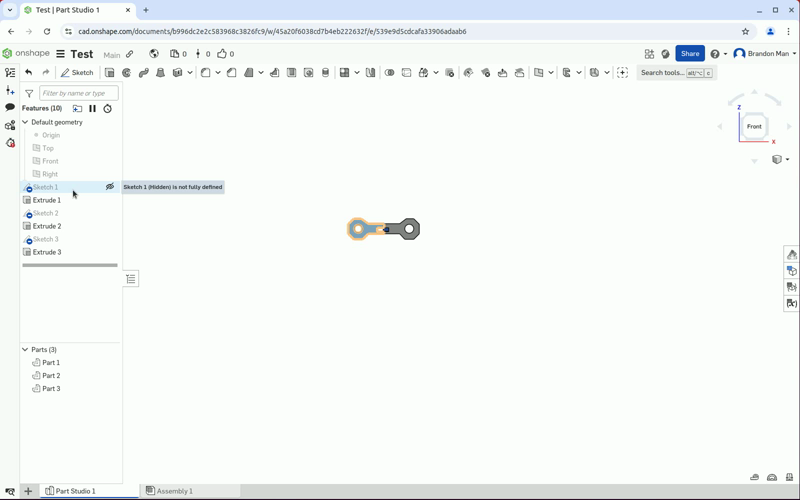
click(73, 189)
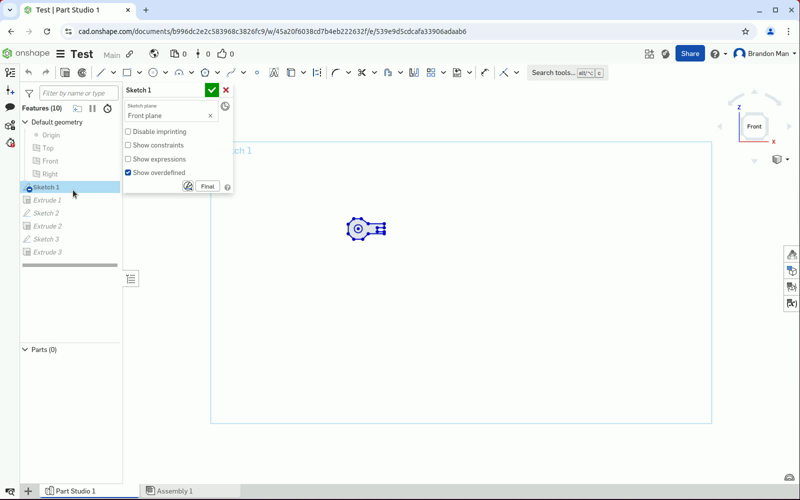
mouse_move(229, 92)
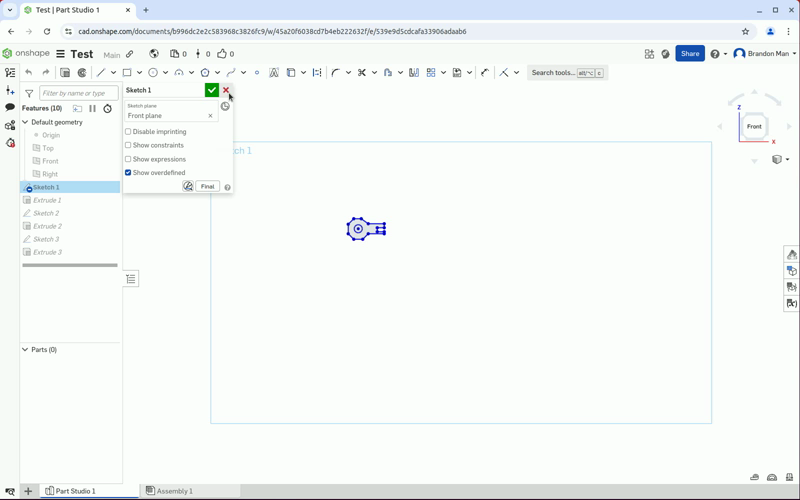
click(229, 92)
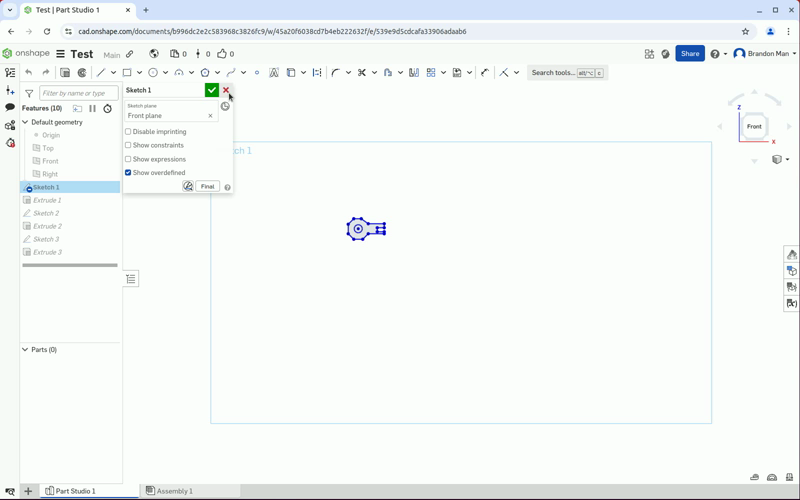
key(shift+s)
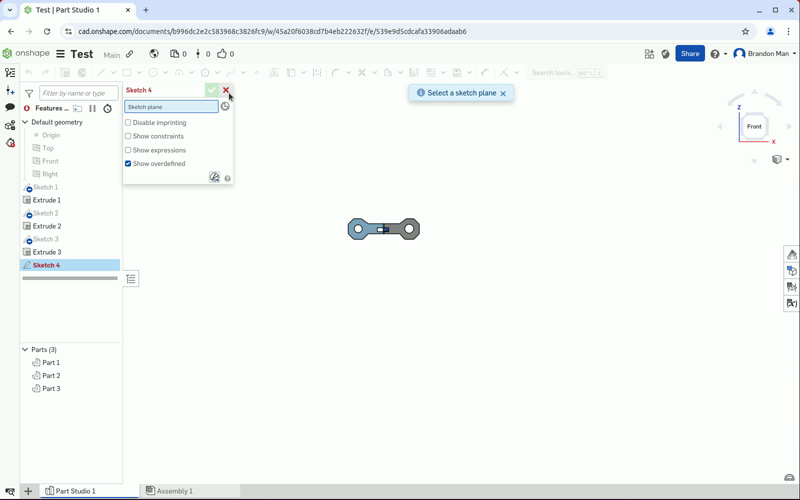
mouse_move(73, 163)
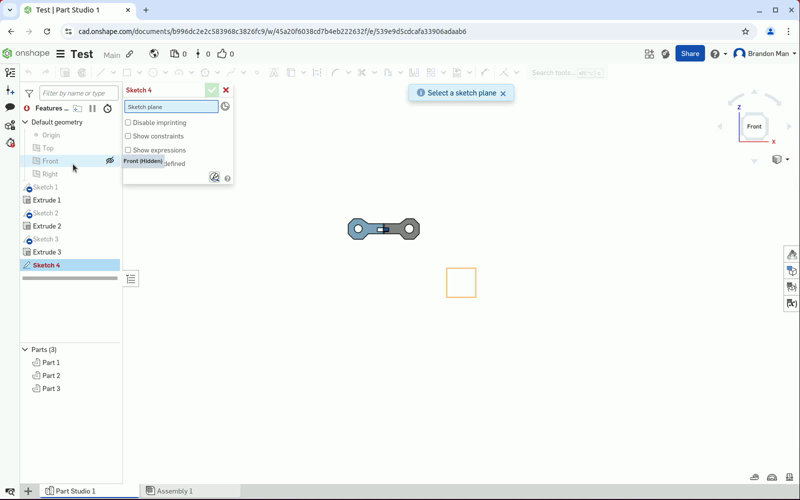
click(73, 163)
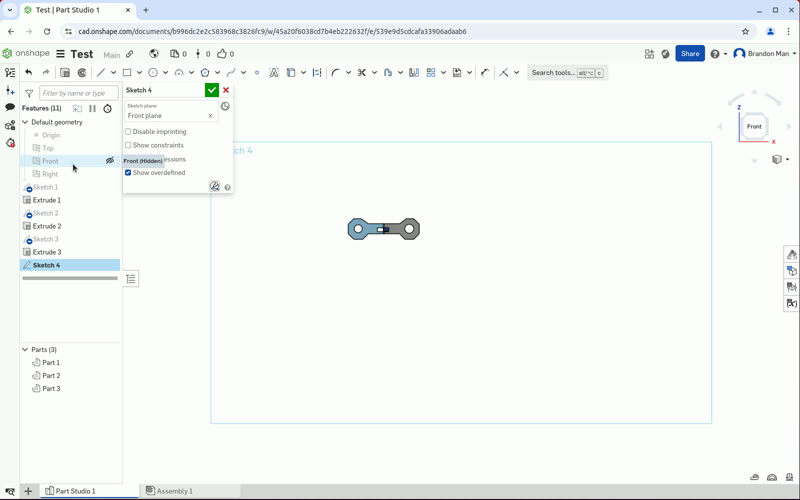
mouse_move(73, 352)
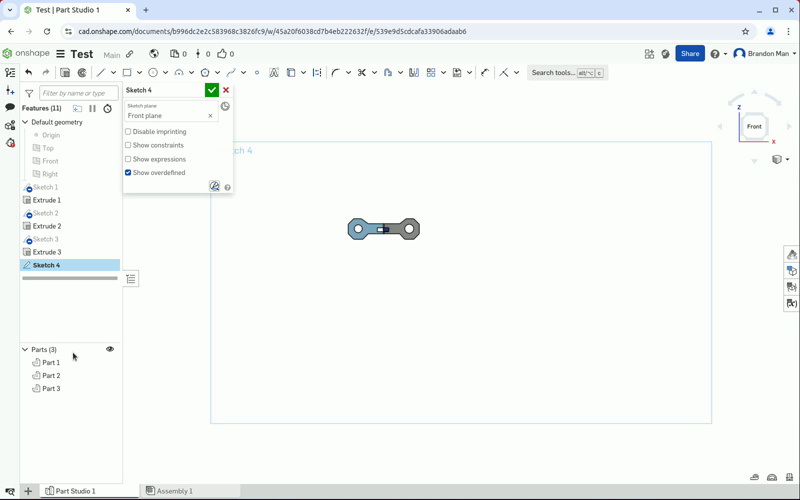
key(y)
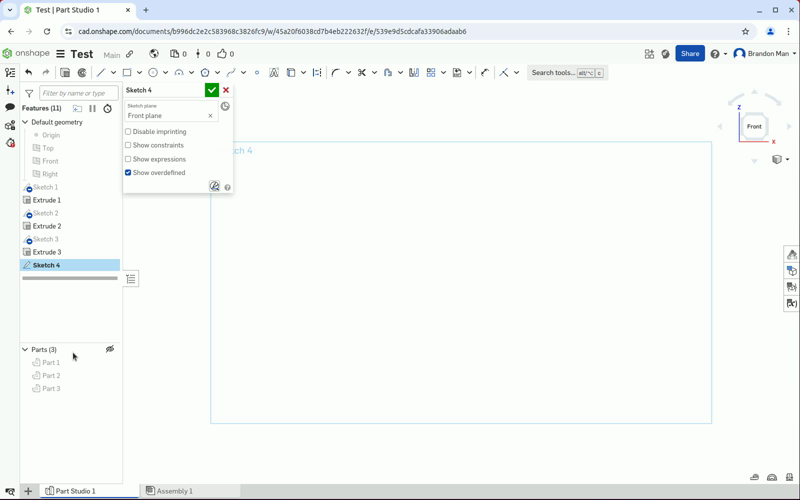
key(l)
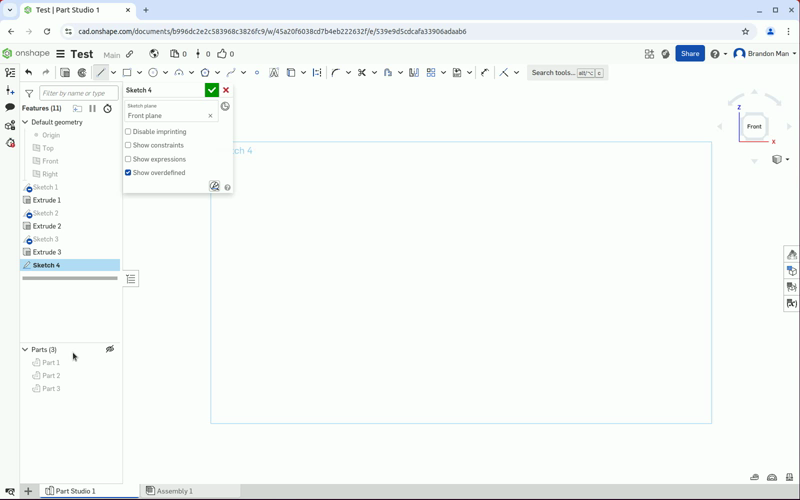
key_down(shift)
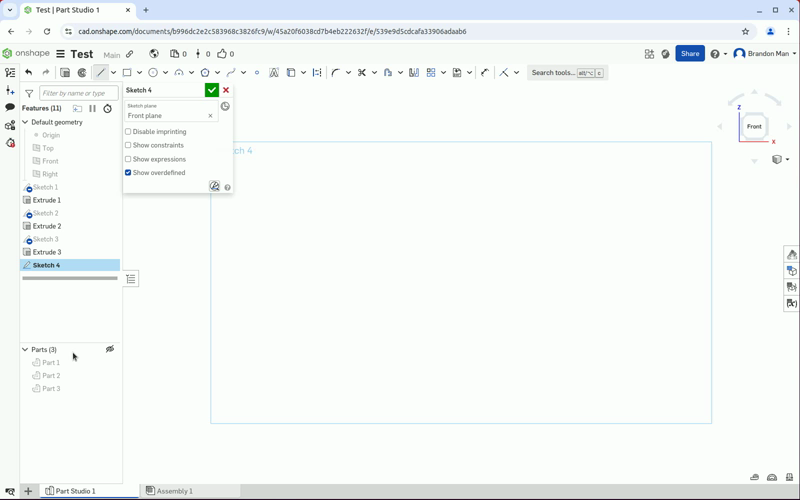
mouse_move(376, 231)
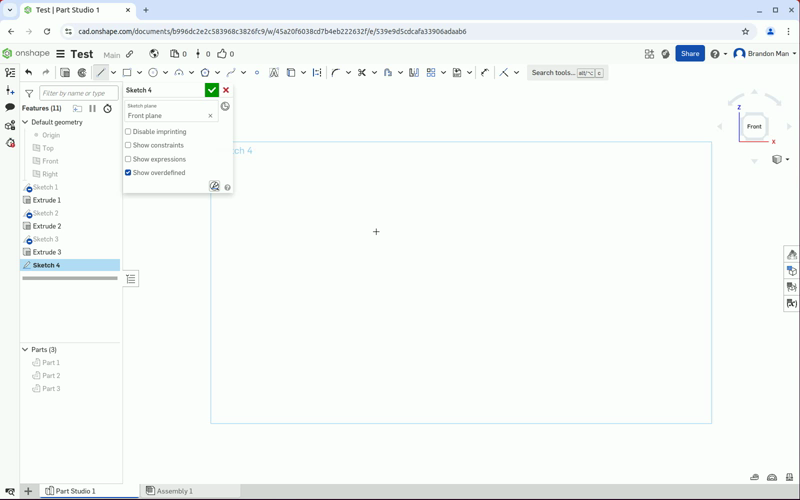
click(376, 231)
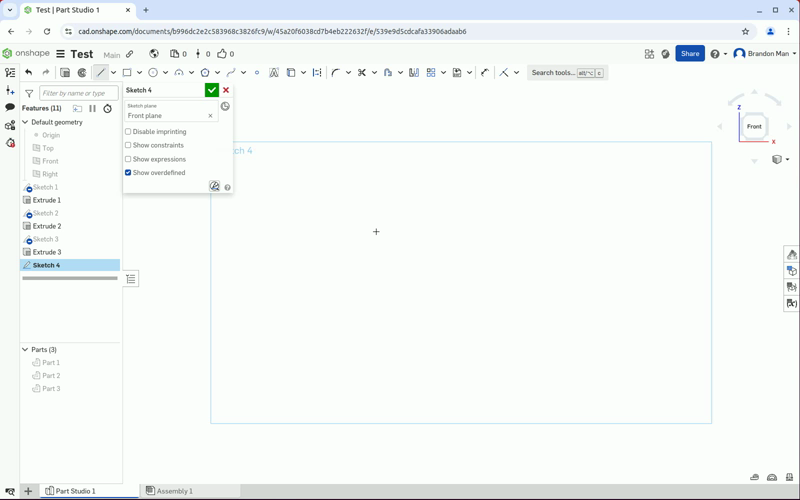
key_up(shift)
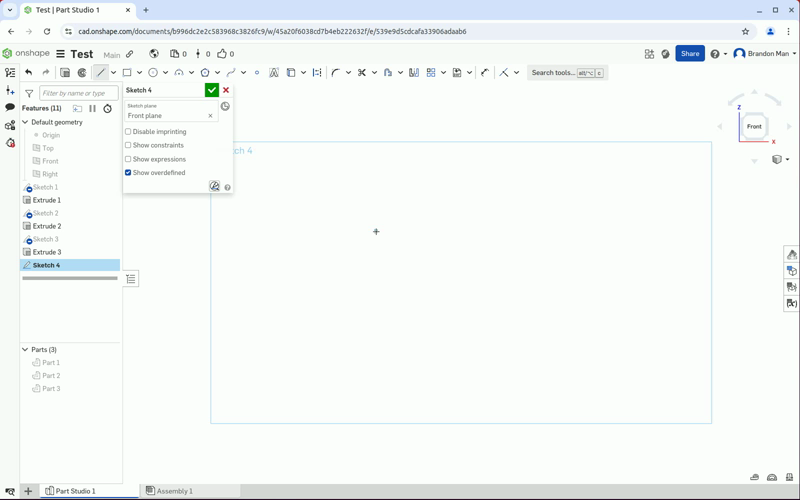
key_down(shift)
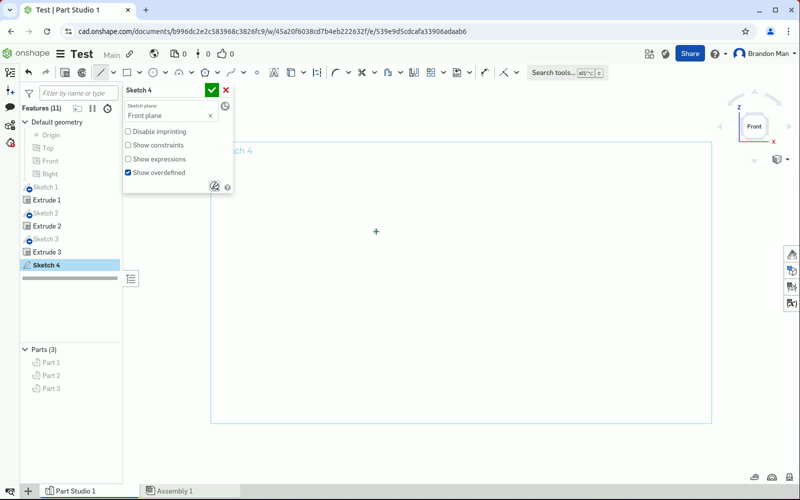
mouse_move(406, 231)
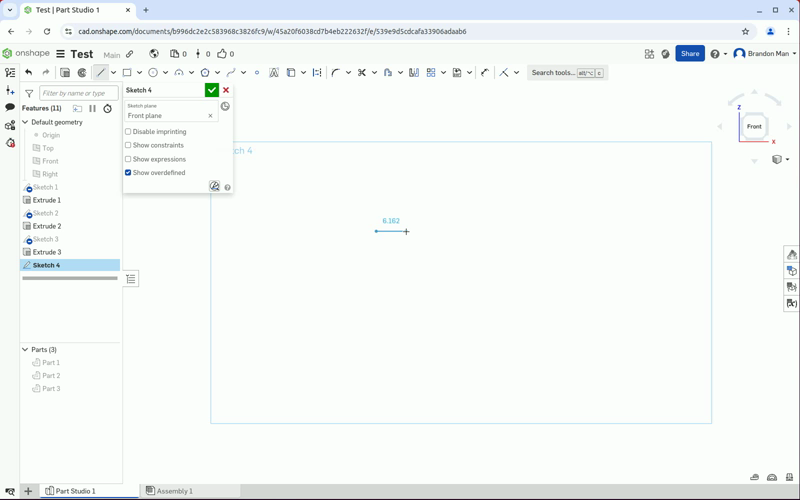
mouse_move(384, 231)
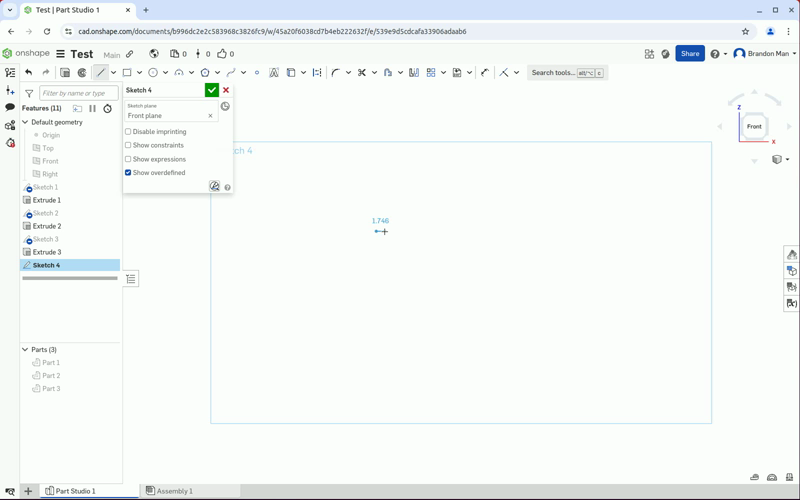
click(384, 231)
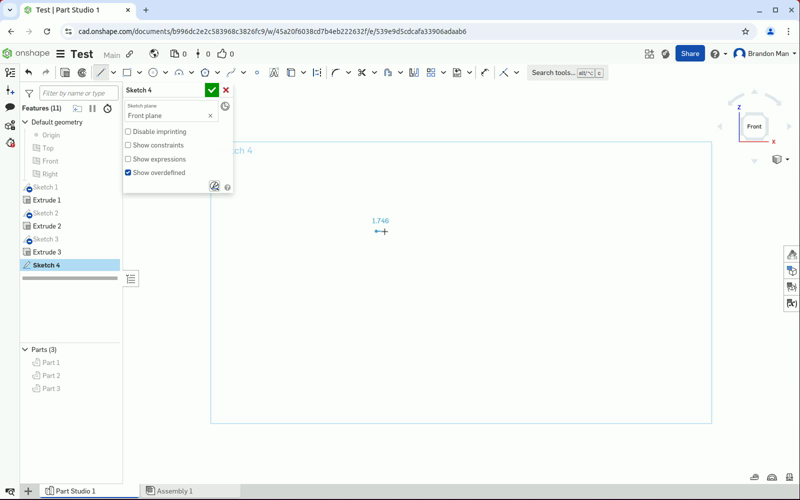
key_up(shift)
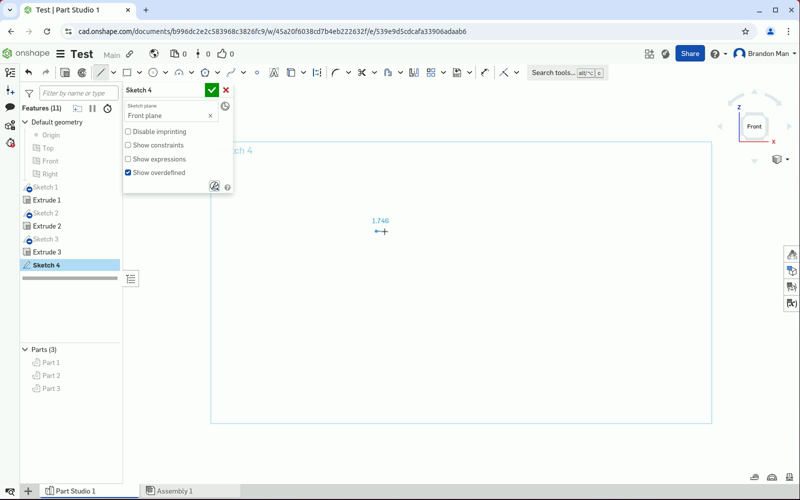
key_down(shift)
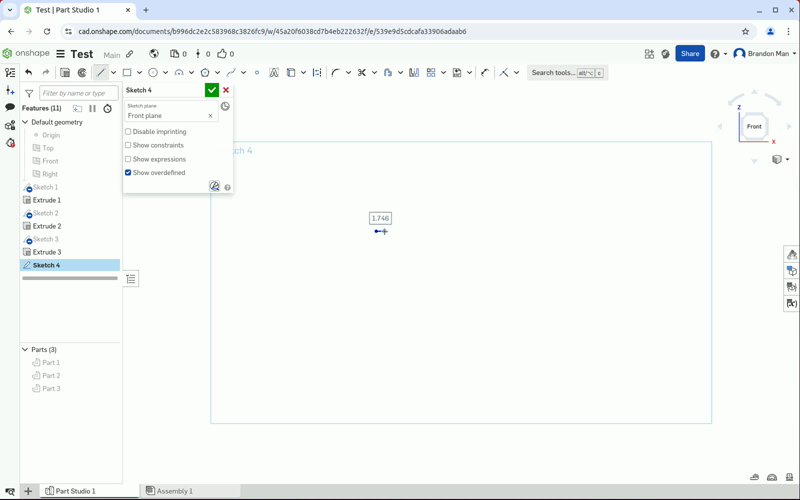
mouse_move(414, 231)
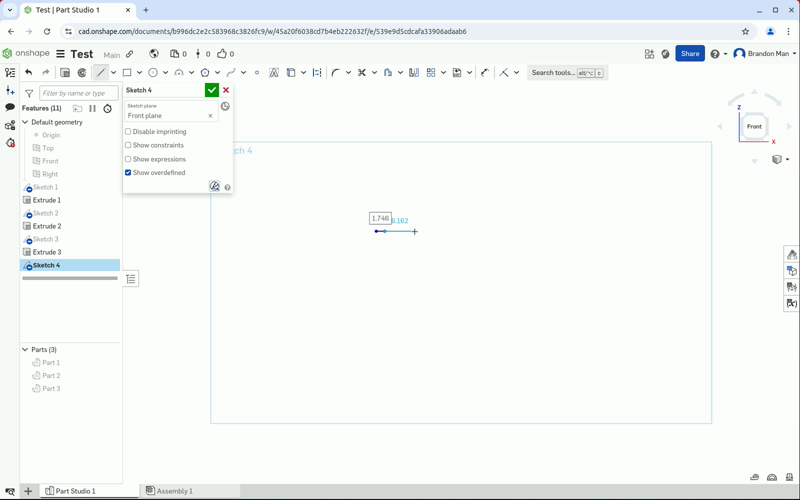
mouse_move(384, 226)
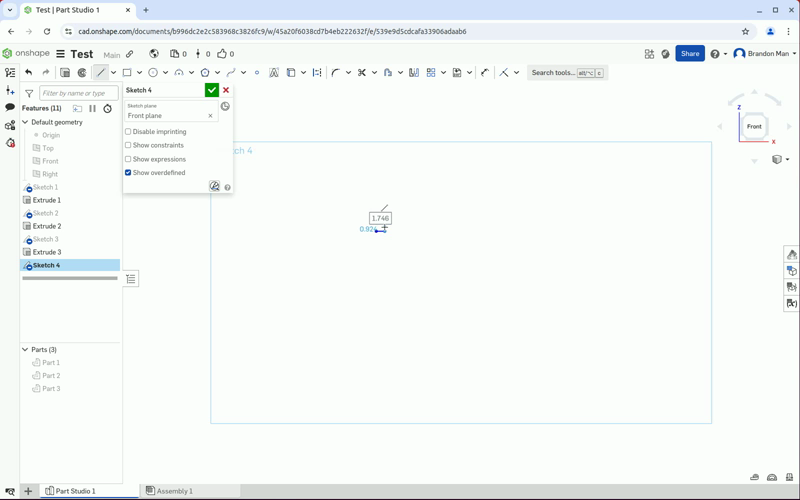
scroll(6)
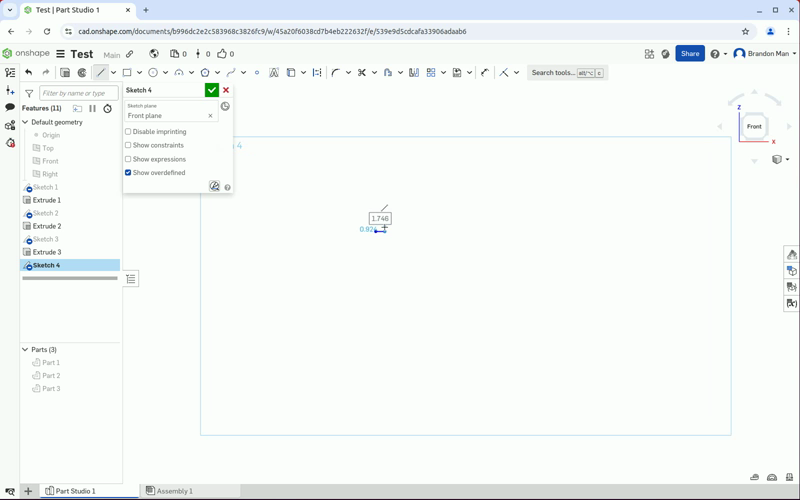
scroll(6)
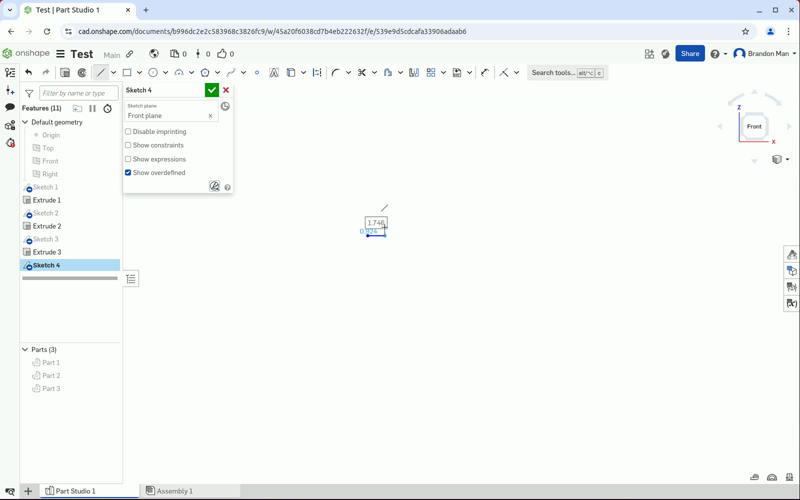
scroll(6)
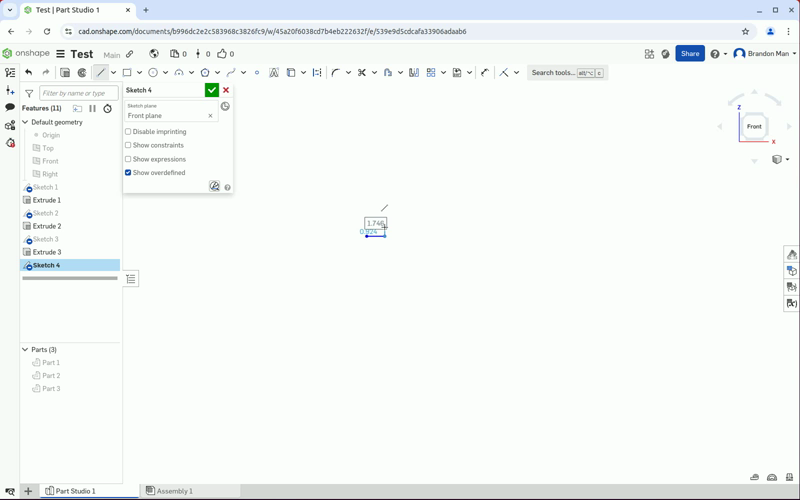
scroll(6)
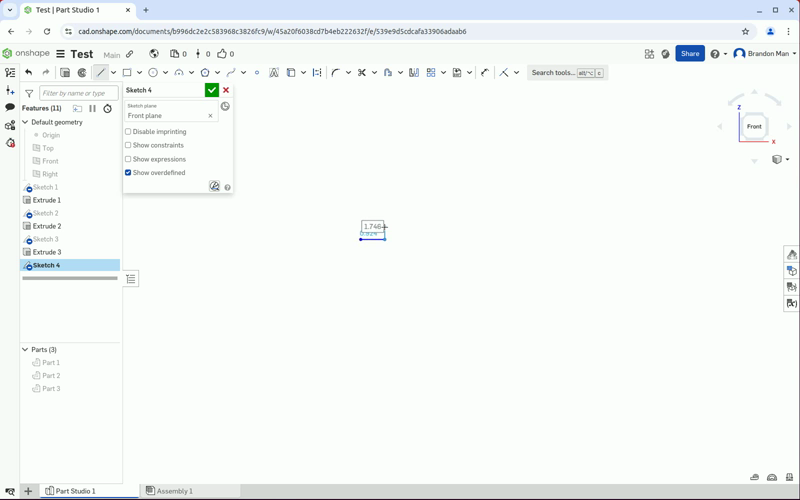
scroll(6)
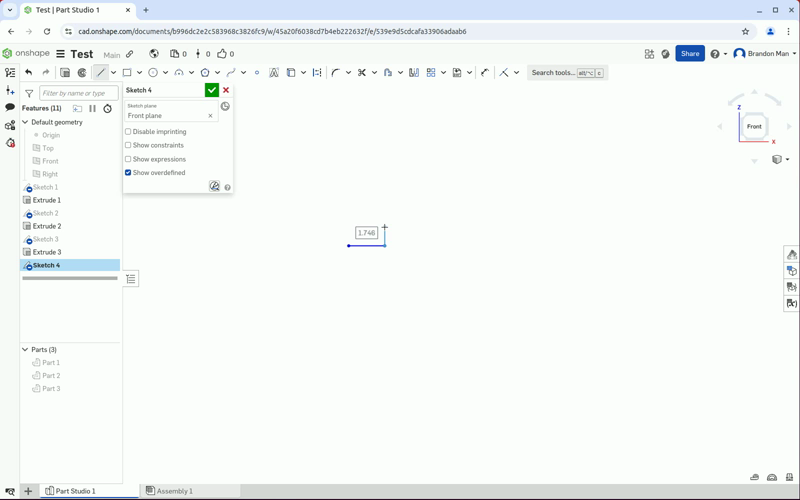
scroll(6)
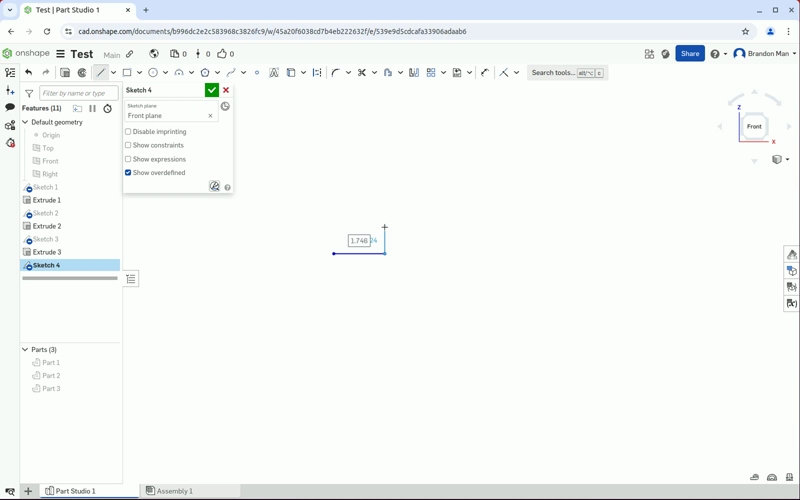
scroll(6)
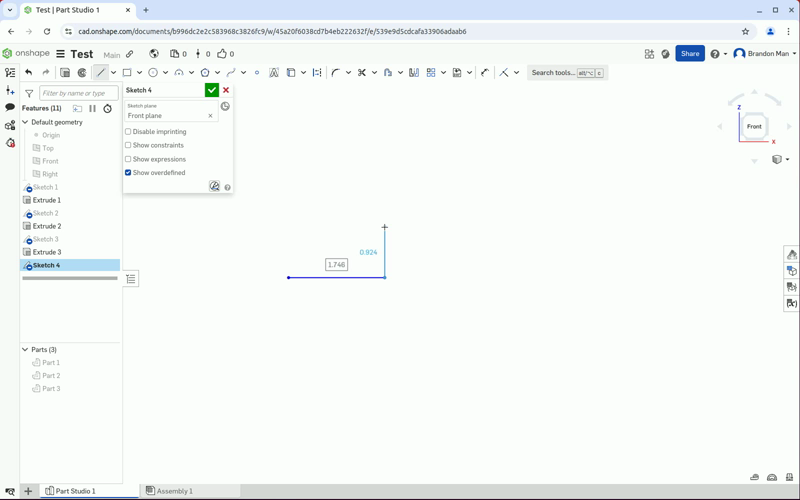
click(384, 226)
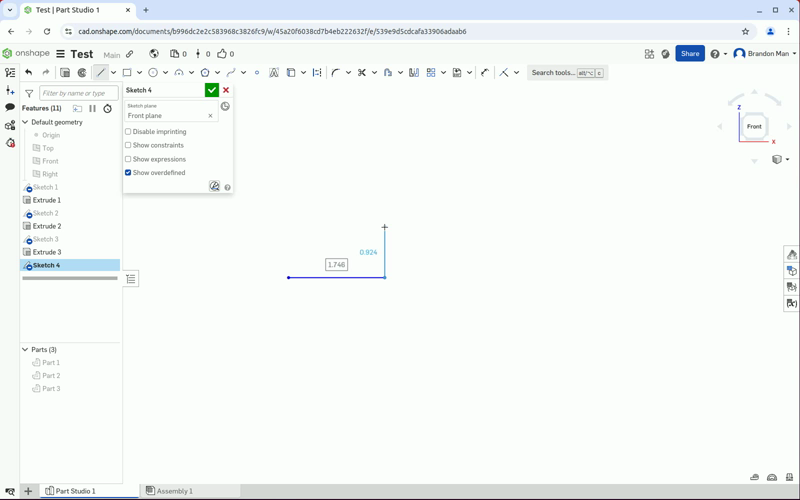
scroll(-6)
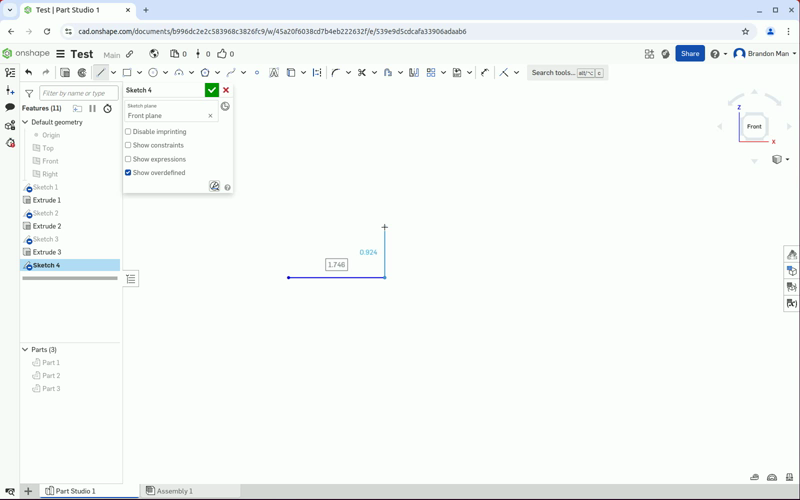
scroll(-6)
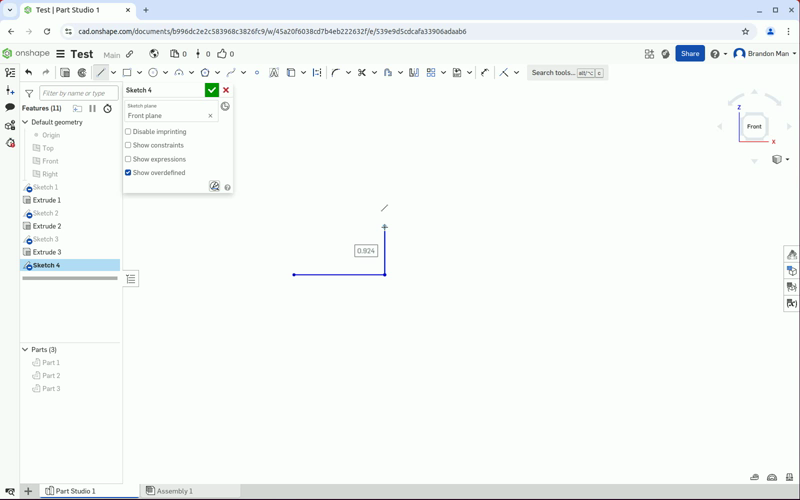
scroll(-6)
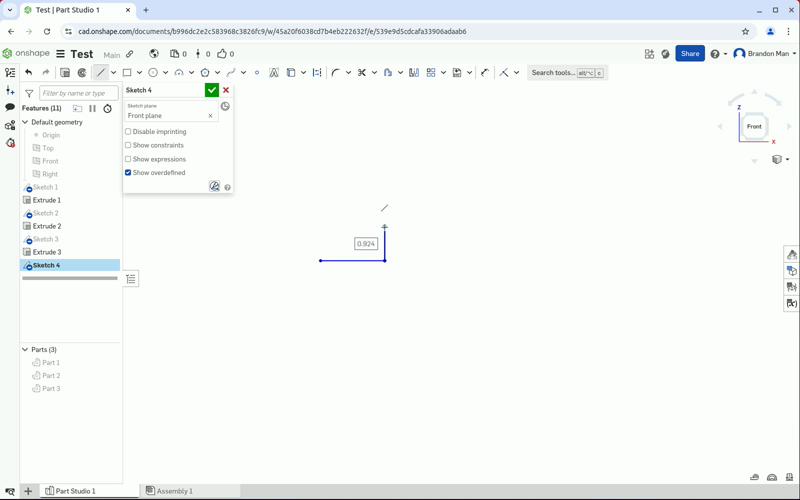
scroll(-6)
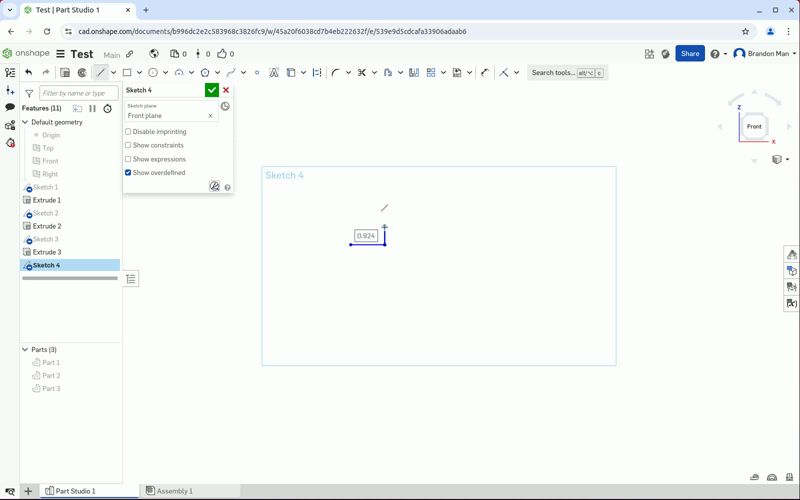
scroll(-6)
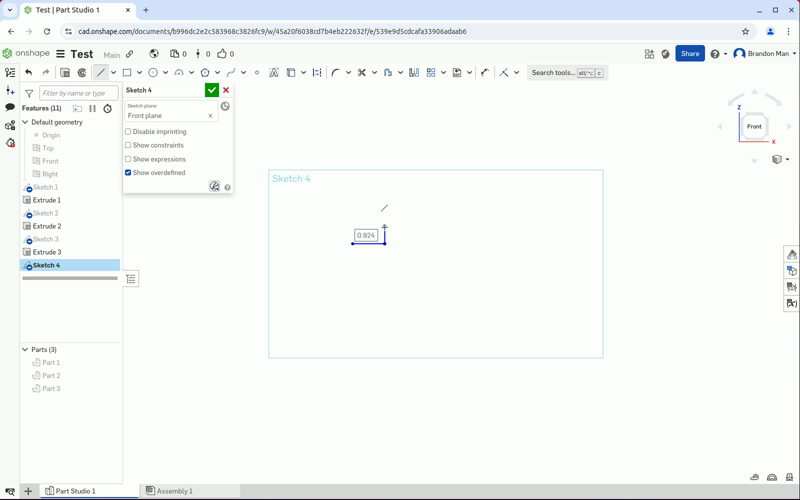
scroll(-6)
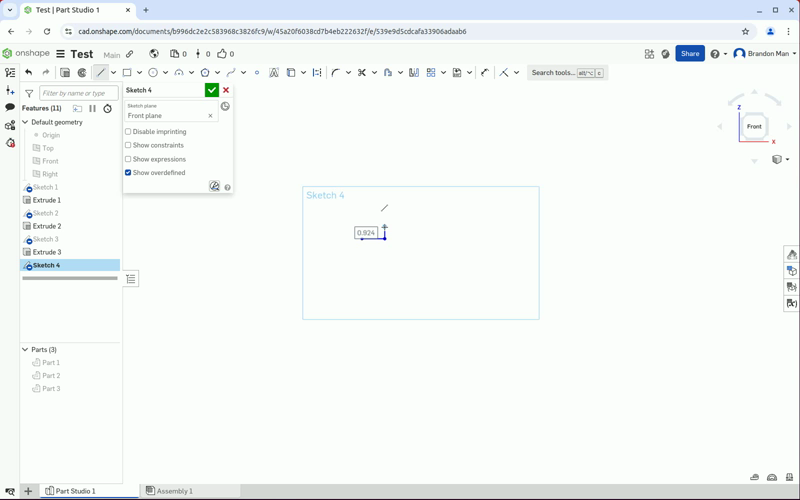
scroll(-6)
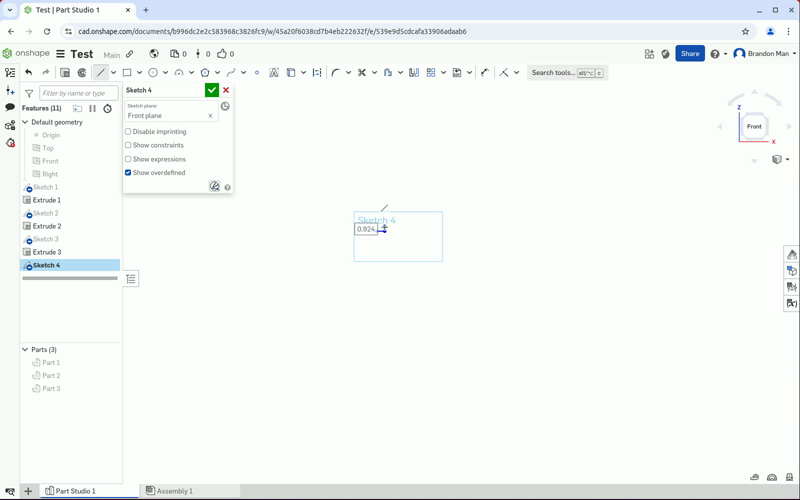
key_up(shift)
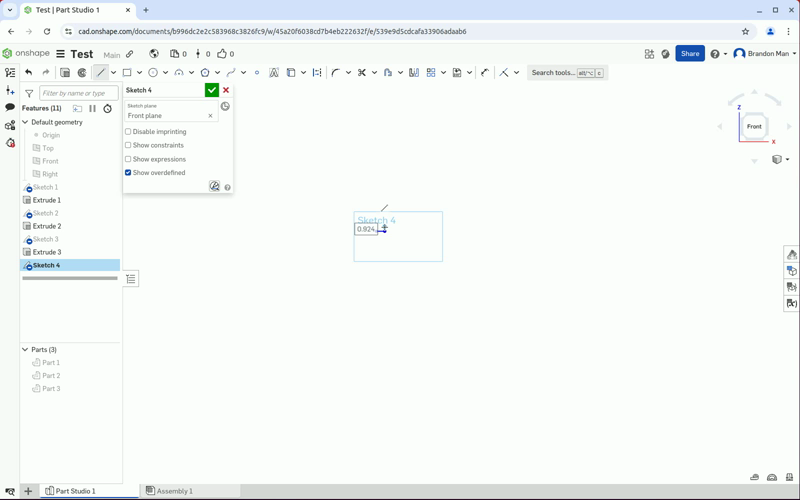
key_down(shift)
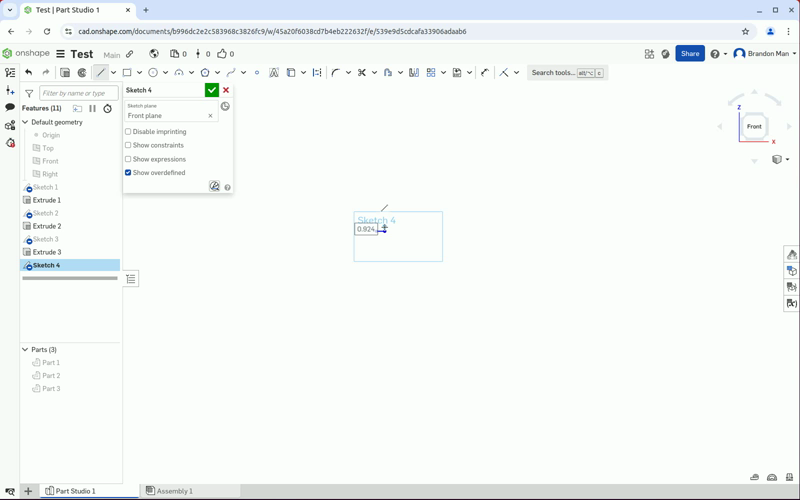
mouse_move(414, 226)
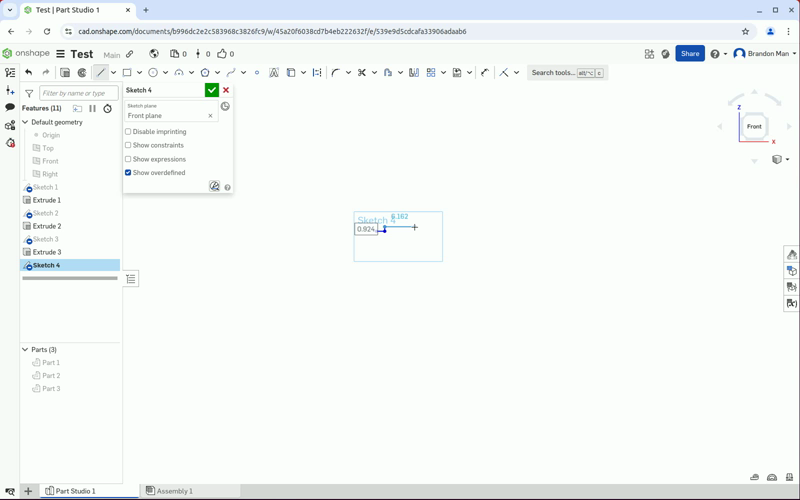
mouse_move(376, 226)
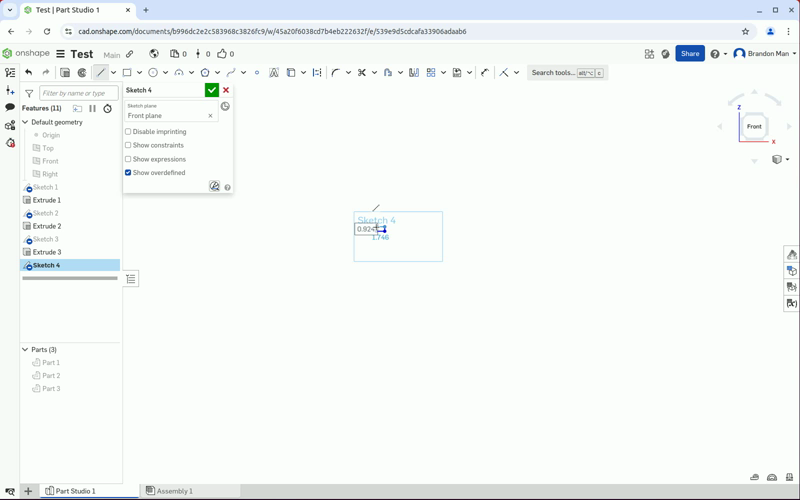
click(376, 226)
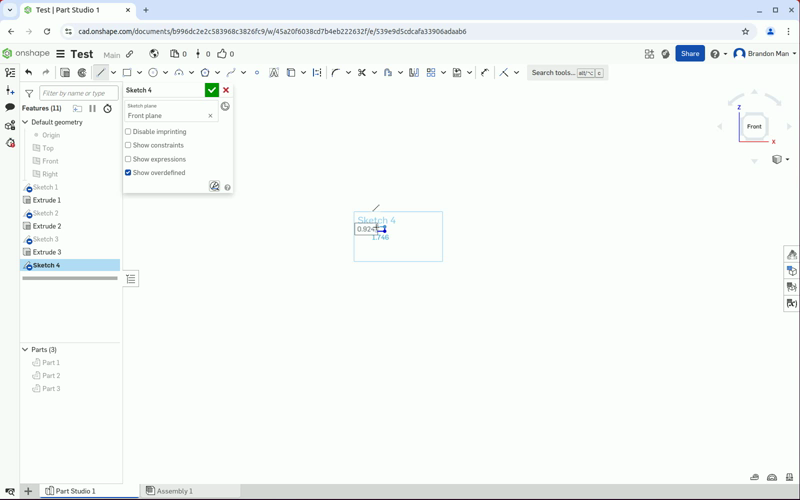
key_up(shift)
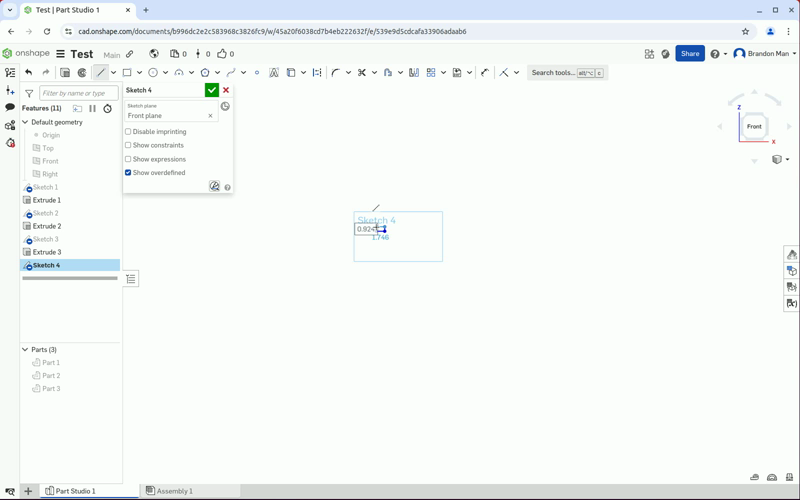
mouse_move(406, 226)
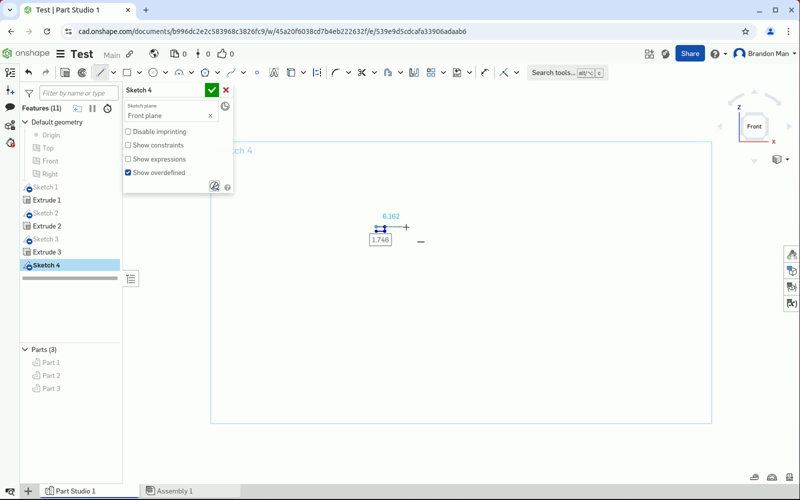
key_down(shift)
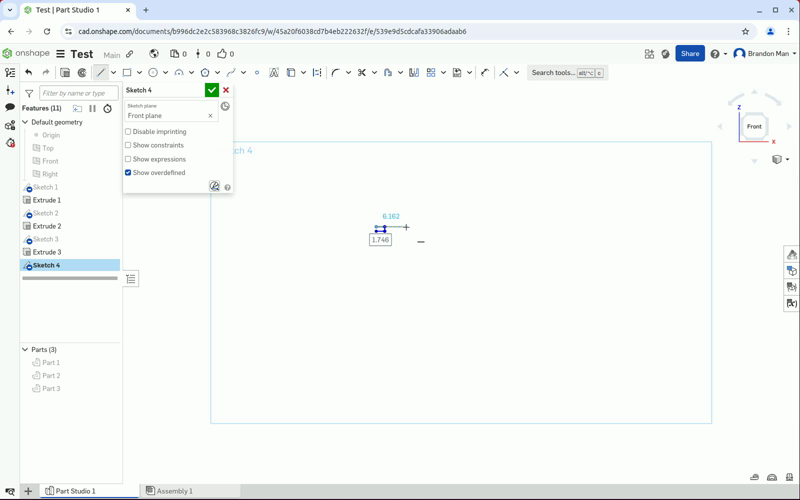
mouse_move(376, 231)
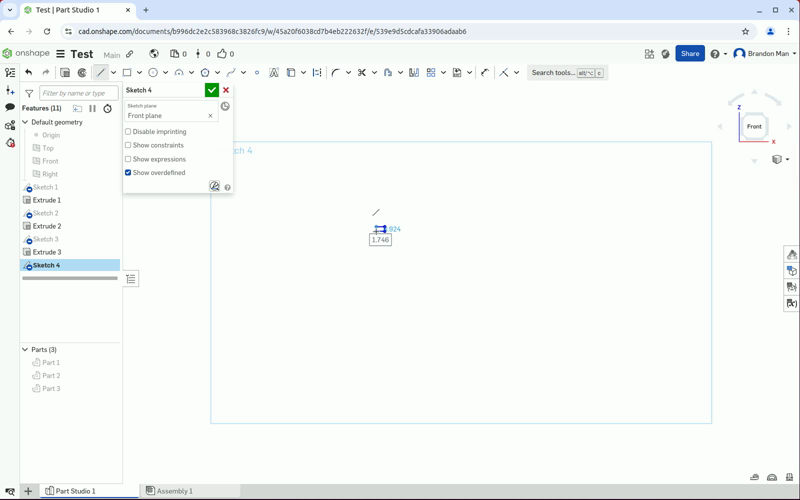
scroll(6)
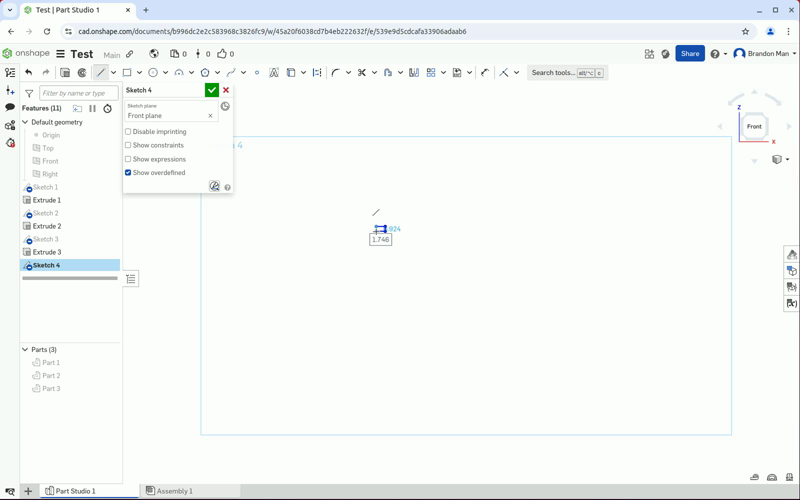
scroll(6)
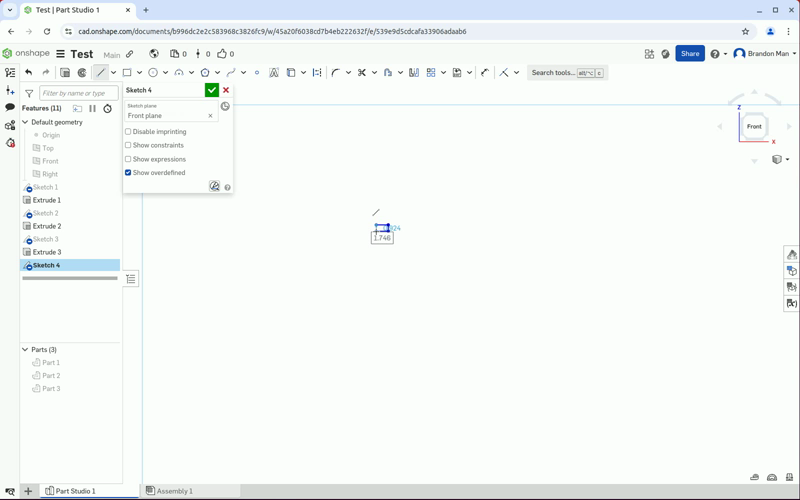
scroll(6)
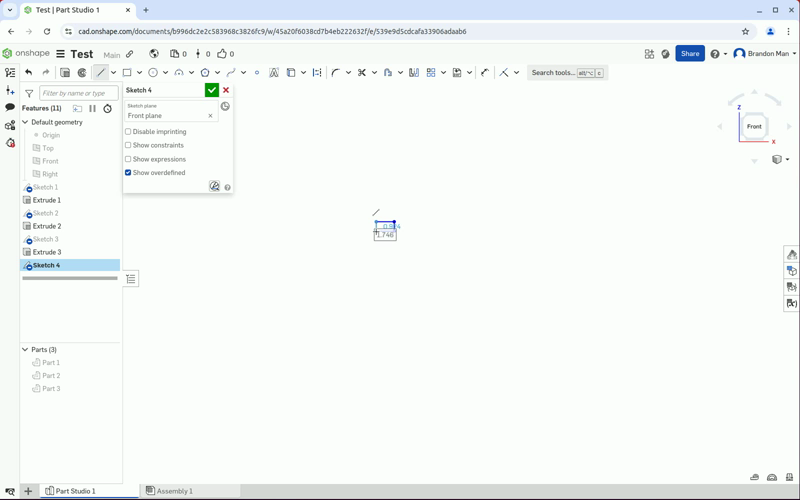
scroll(6)
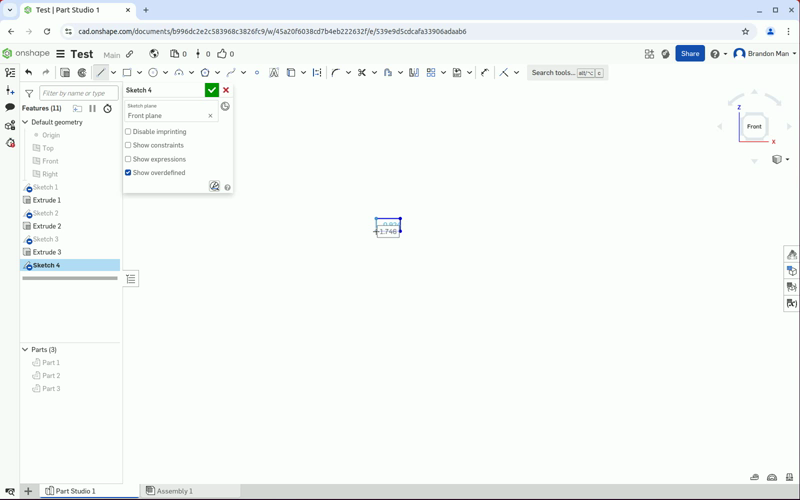
scroll(6)
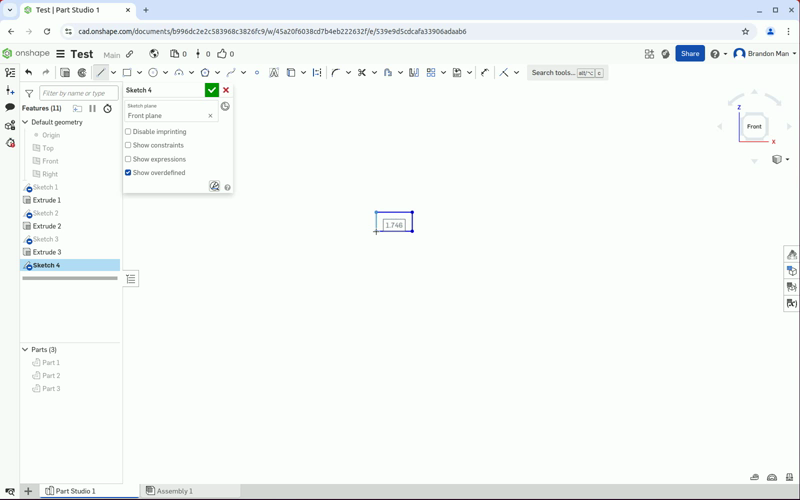
scroll(6)
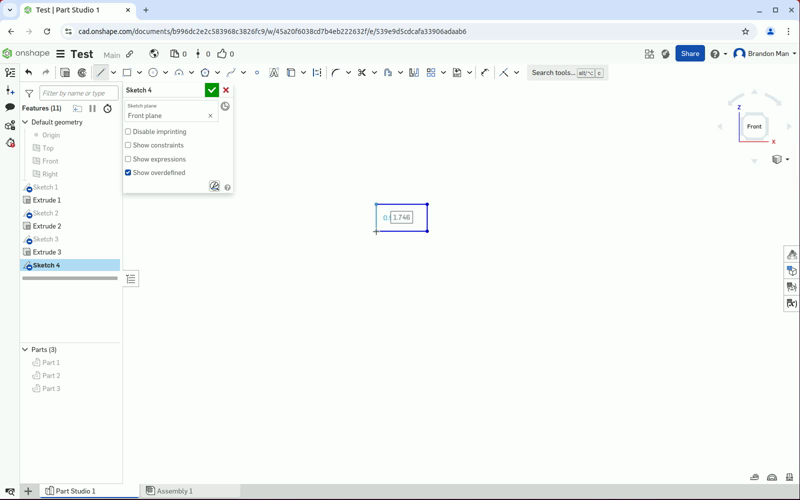
scroll(6)
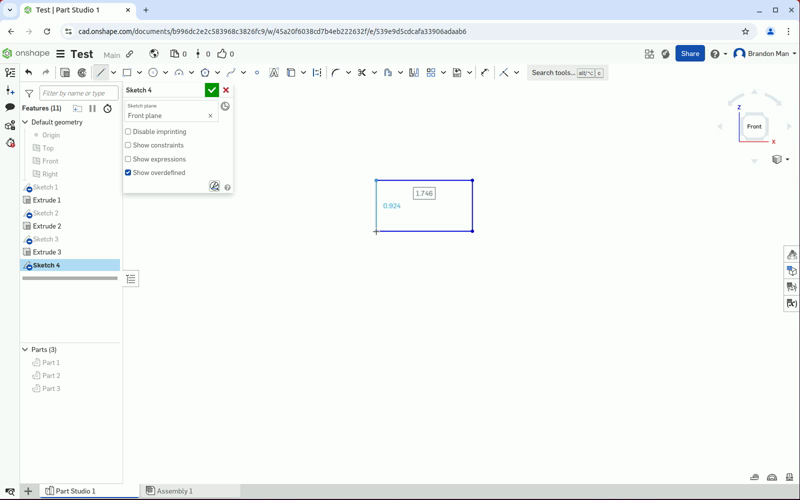
key_up(shift)
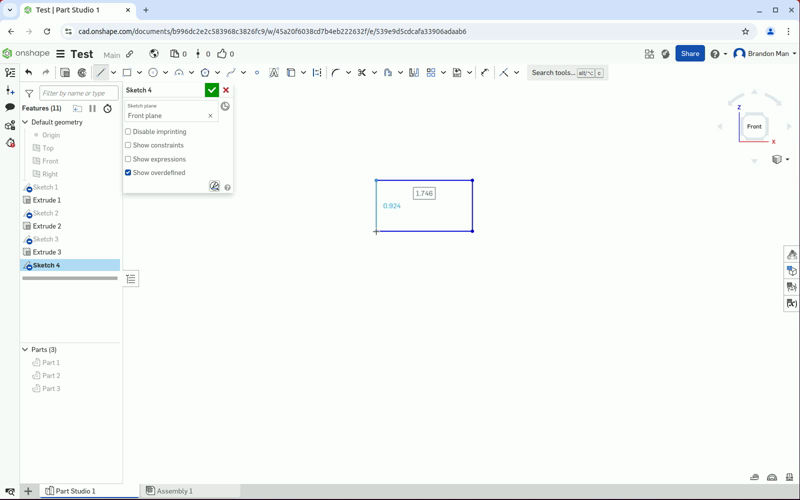
click(376, 231)
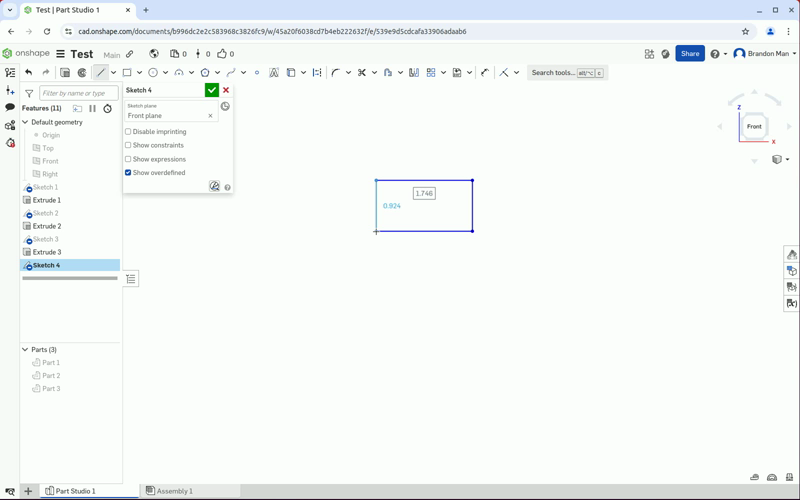
scroll(-6)
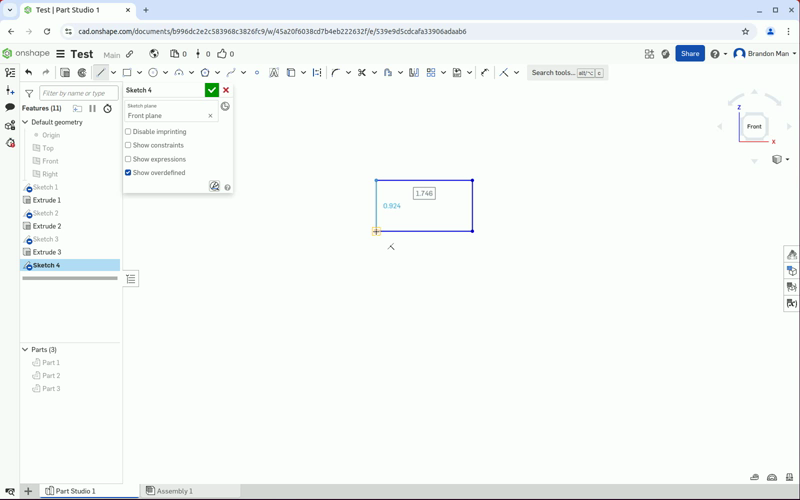
scroll(-6)
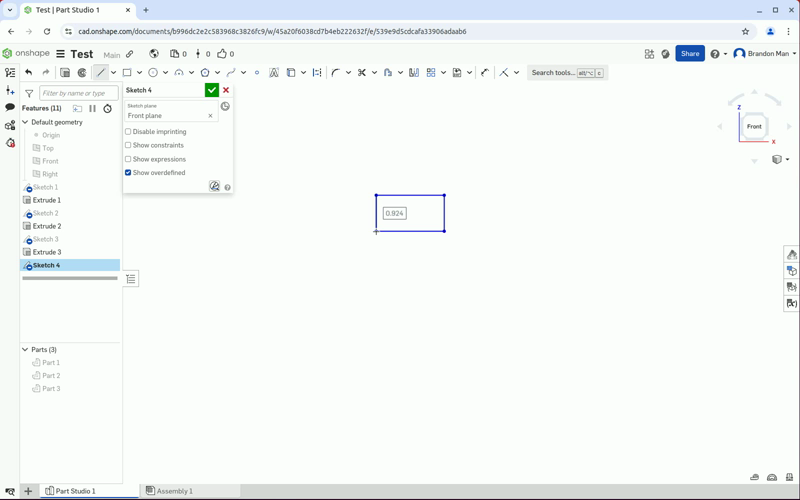
scroll(-6)
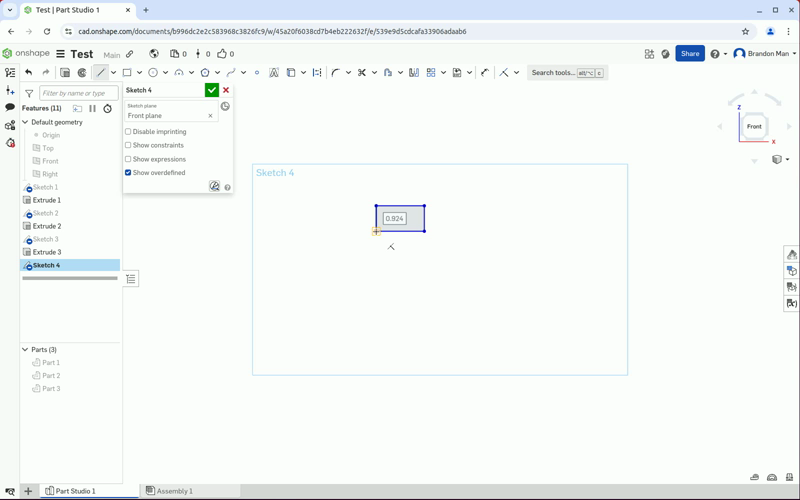
scroll(-6)
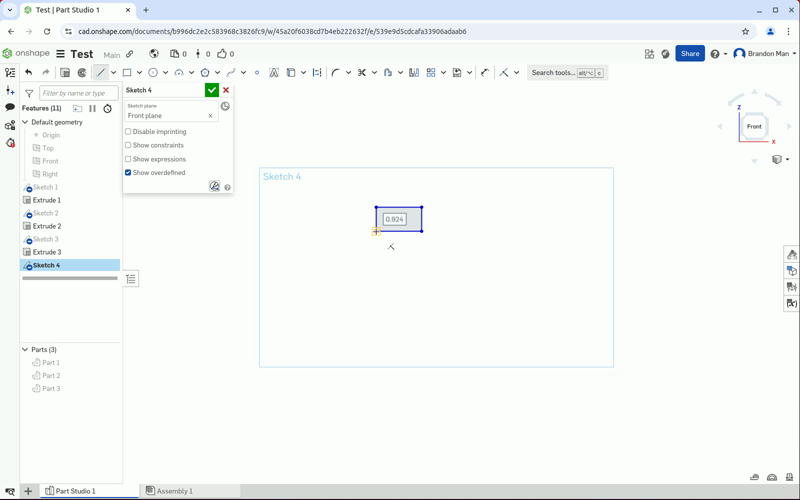
scroll(-6)
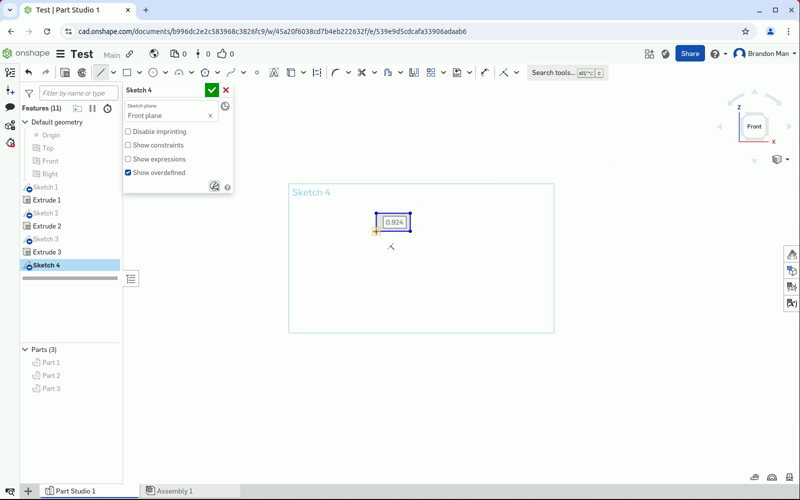
scroll(-6)
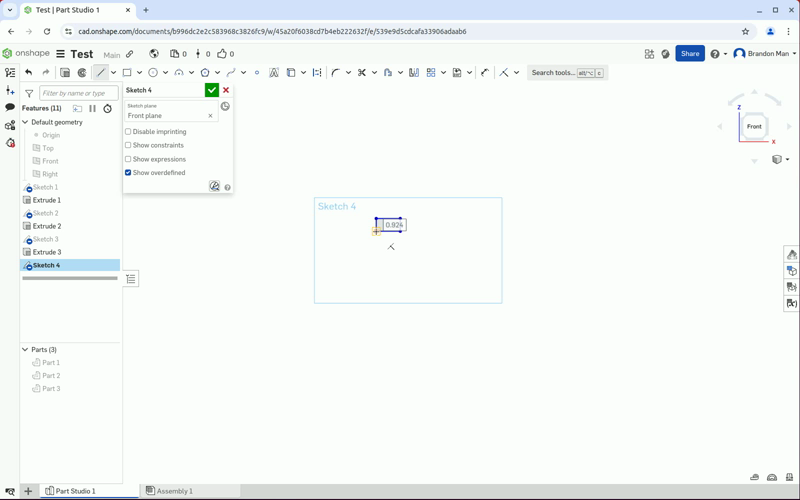
scroll(-6)
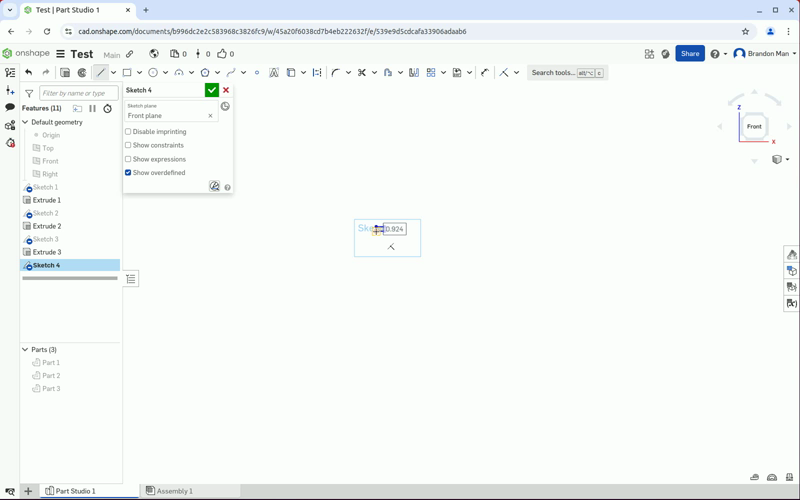
key(esc)
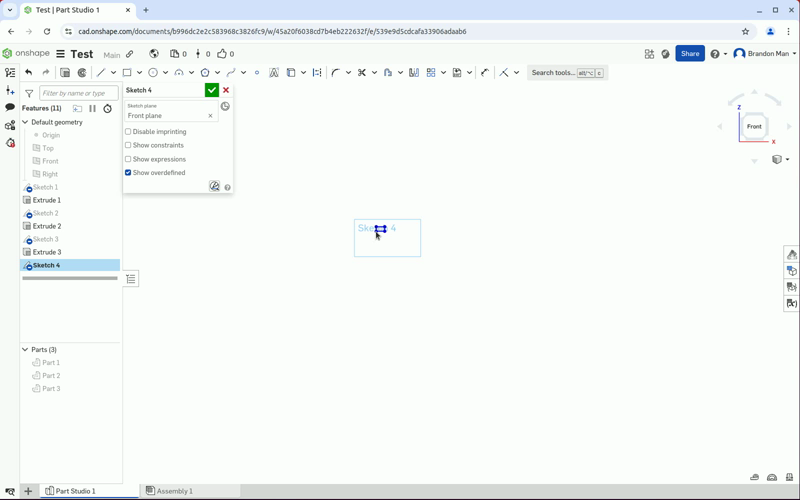
mouse_move(380, 230)
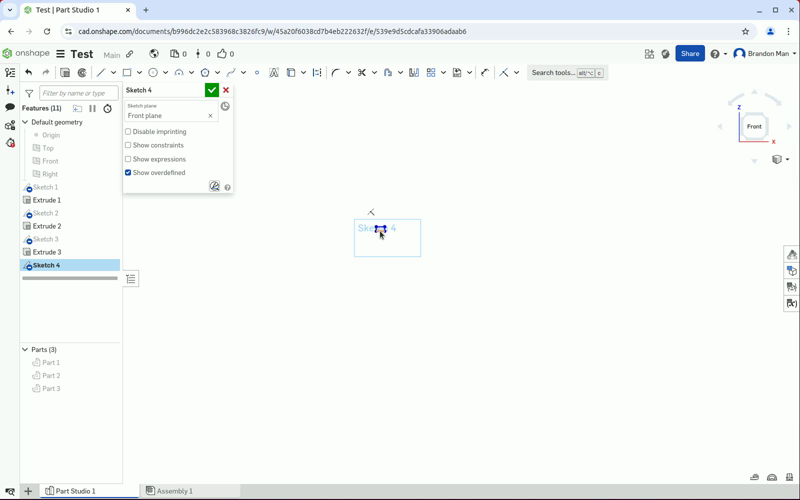
scroll(6)
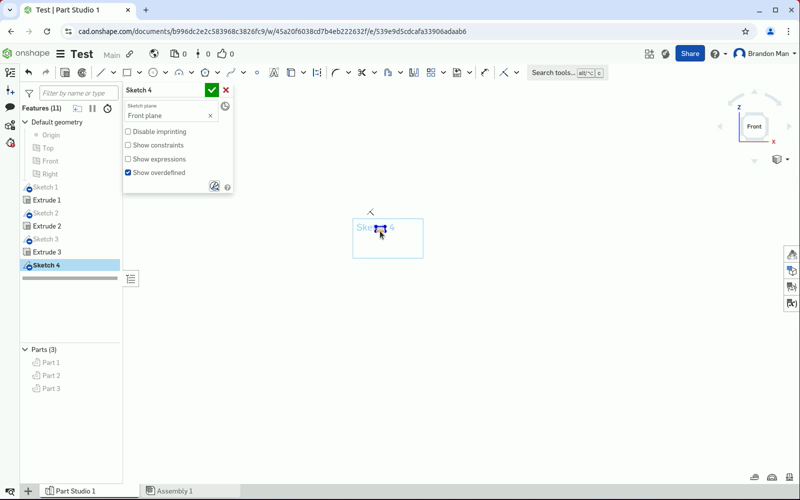
scroll(6)
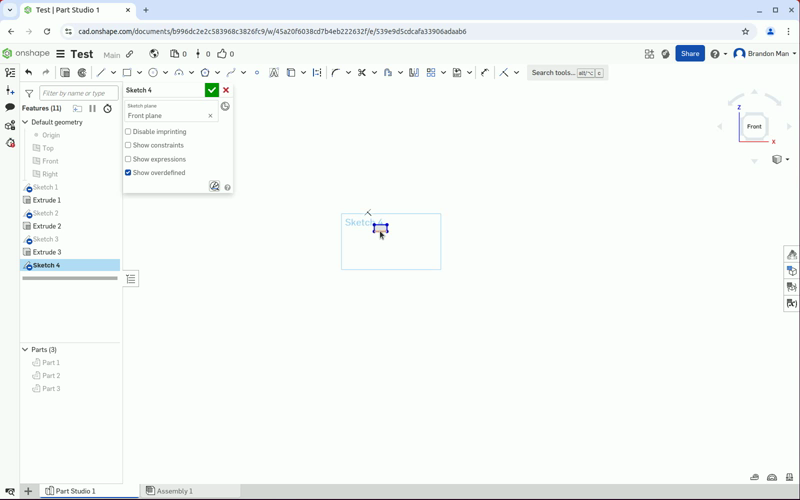
scroll(6)
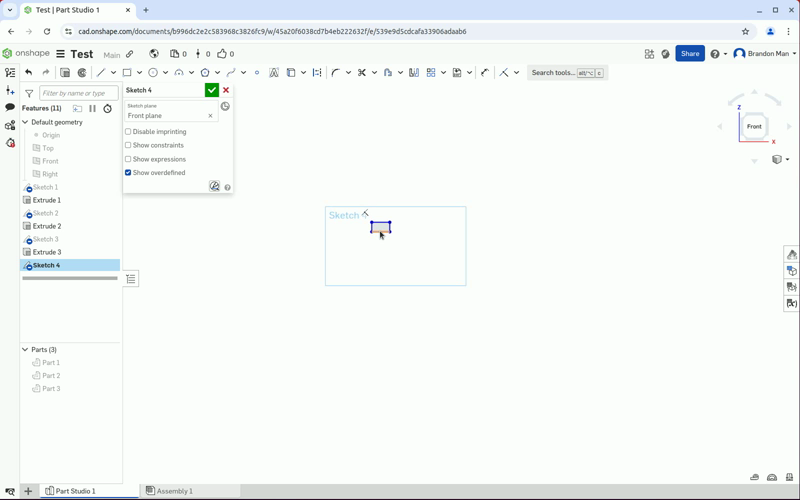
scroll(6)
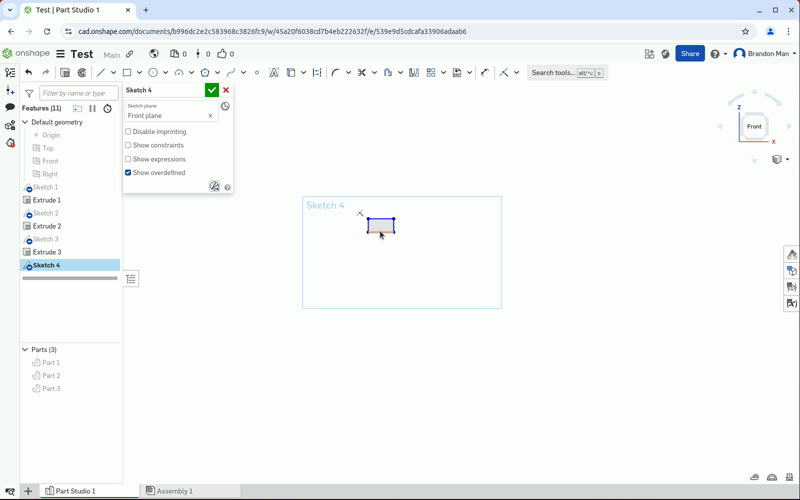
scroll(6)
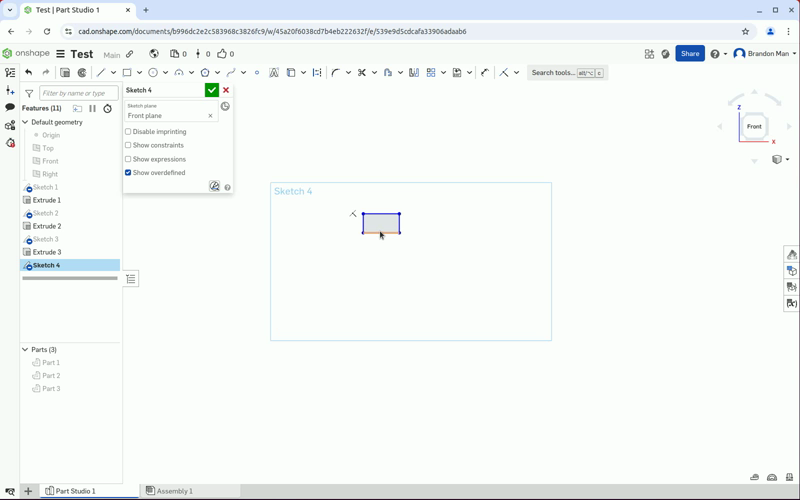
scroll(6)
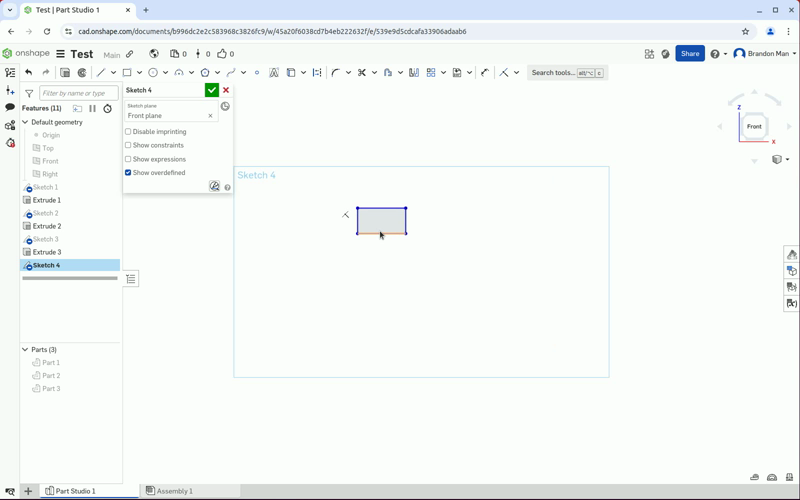
scroll(6)
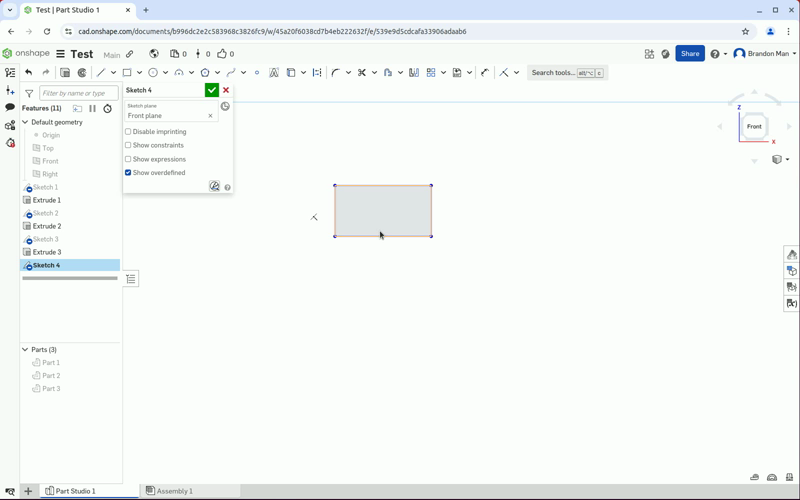
click(380, 230)
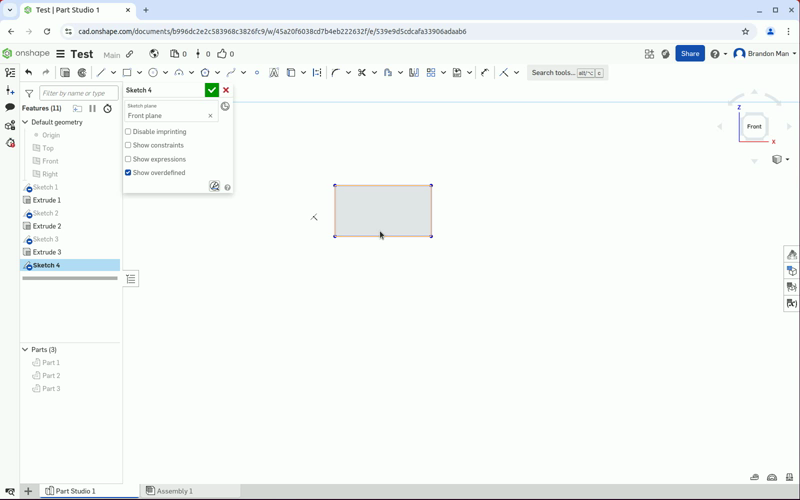
scroll(-6)
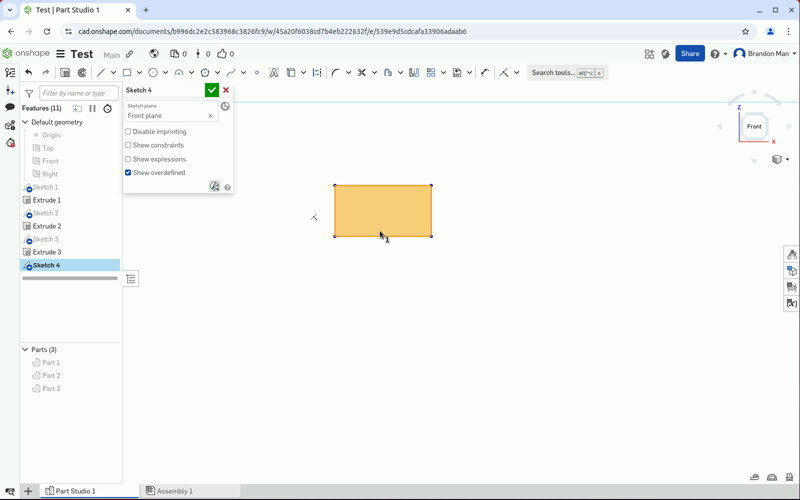
scroll(-6)
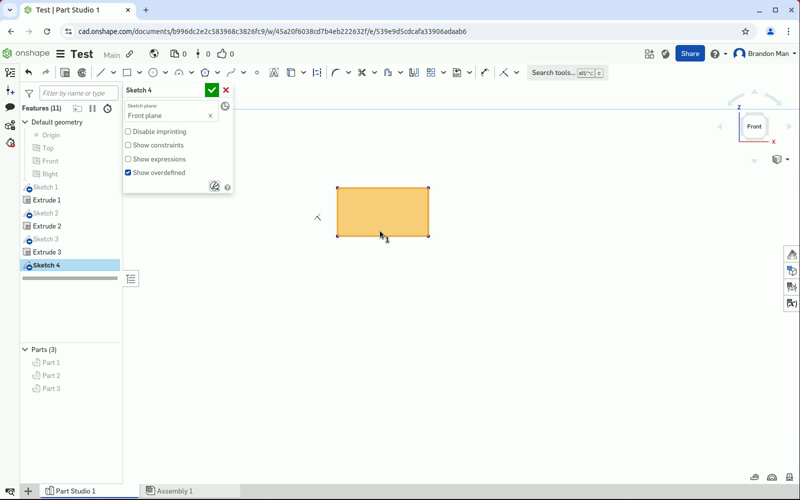
scroll(-6)
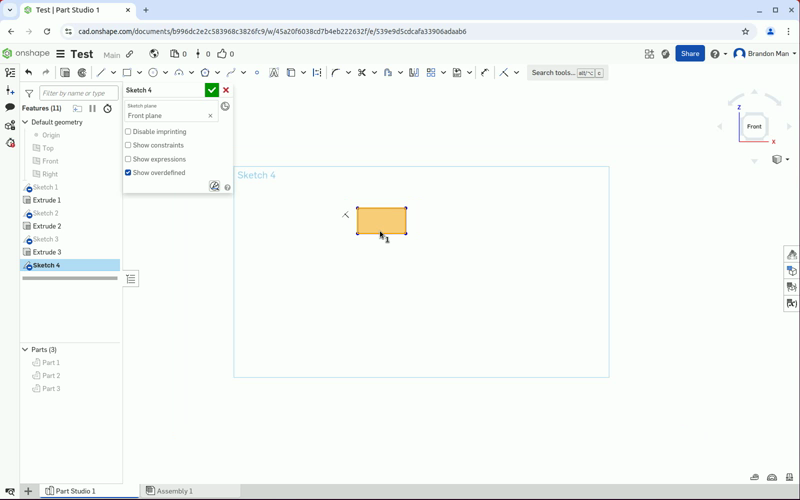
scroll(-6)
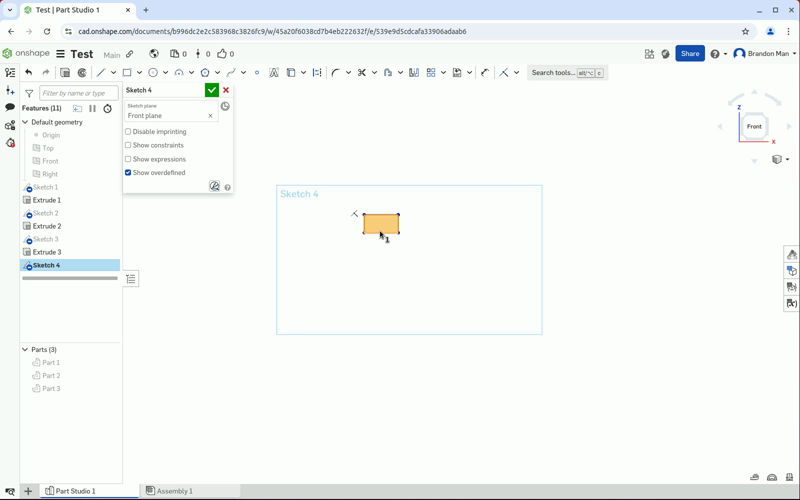
scroll(-6)
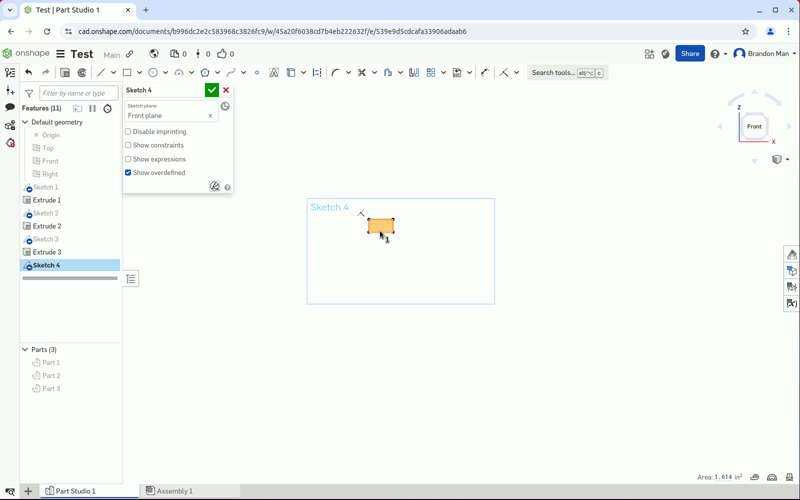
scroll(-6)
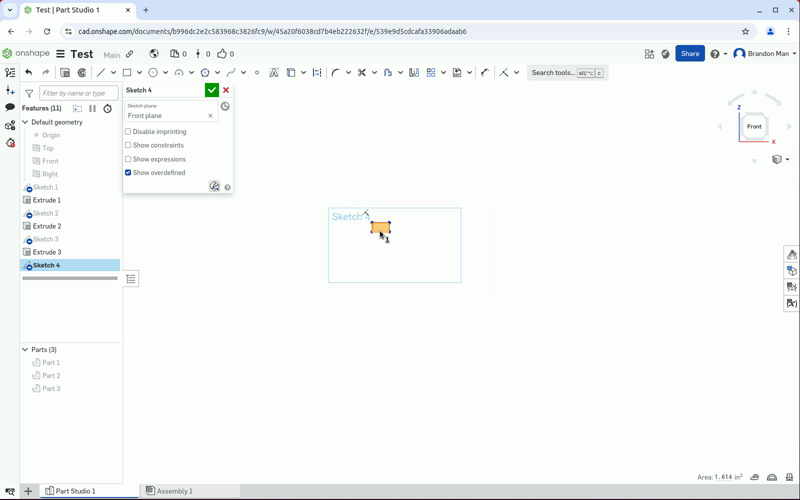
scroll(-6)
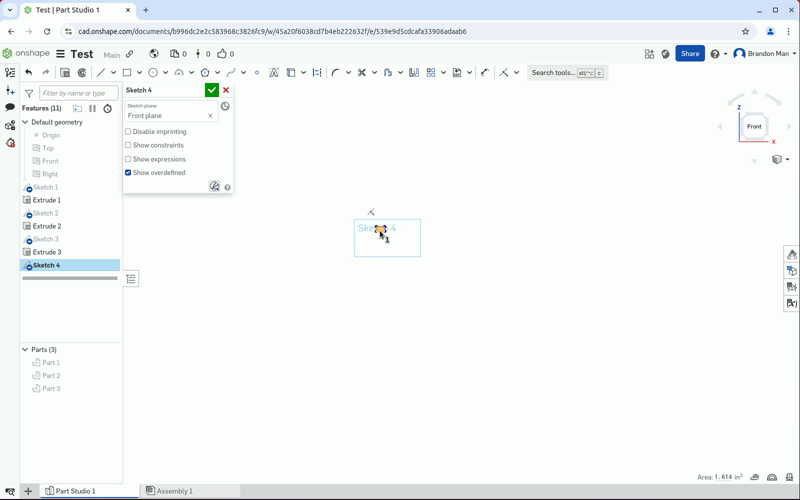
mouse_move(73, 352)
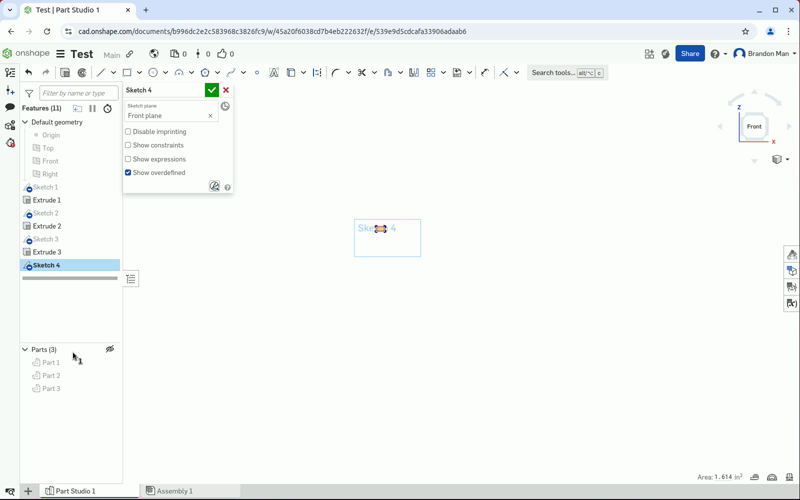
key(shift+y)
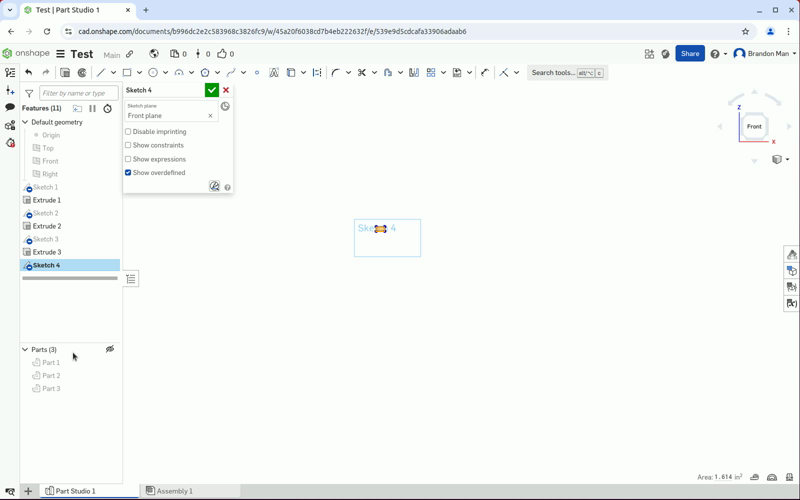
key(shift+e)
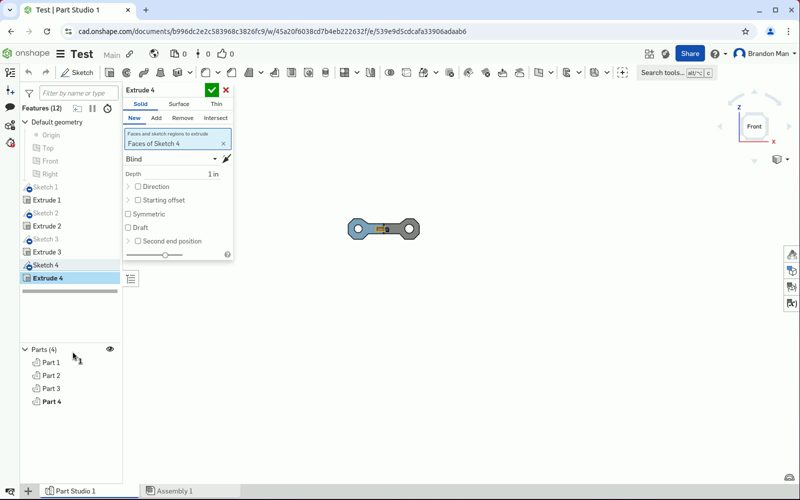
mouse_move(143, 106)
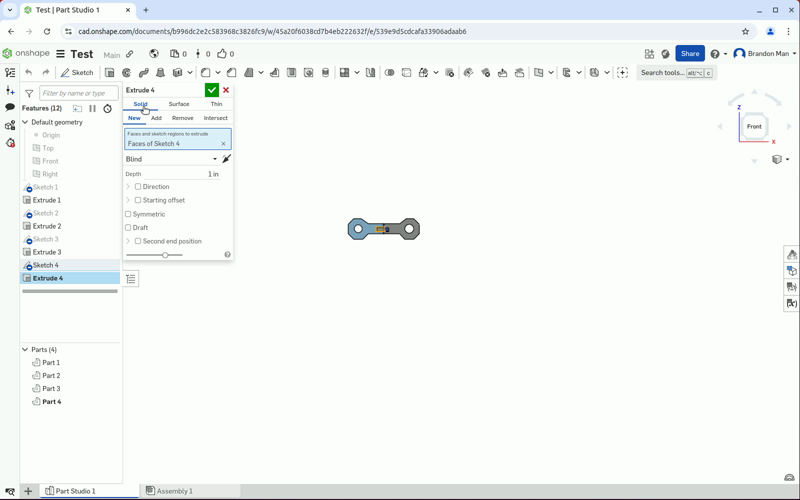
click(143, 106)
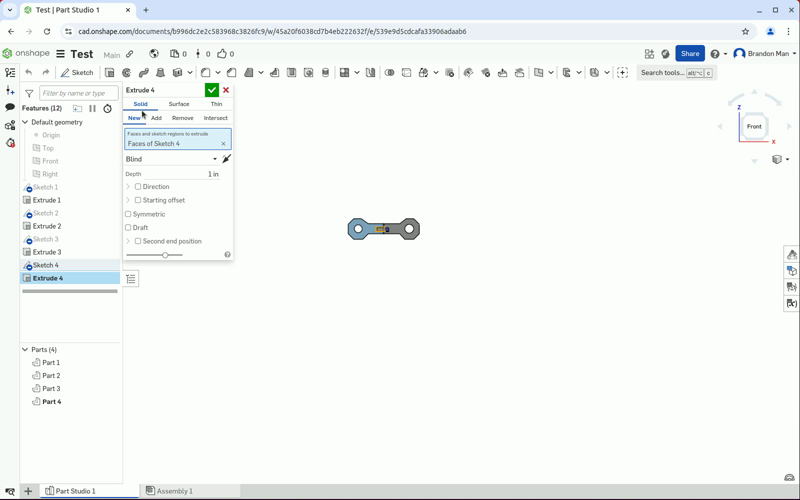
mouse_move(137, 120)
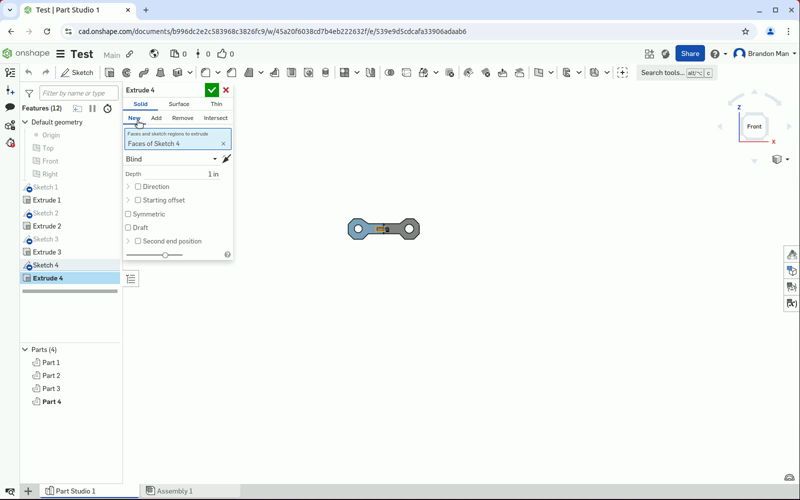
click(137, 120)
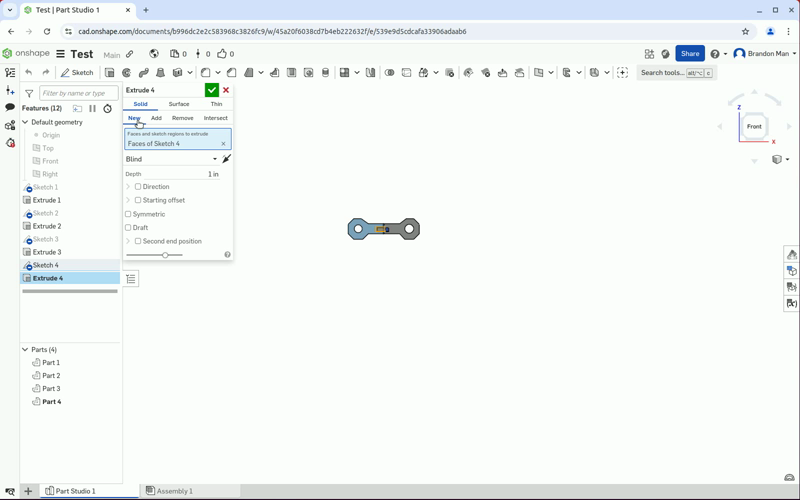
key(tab, 4)
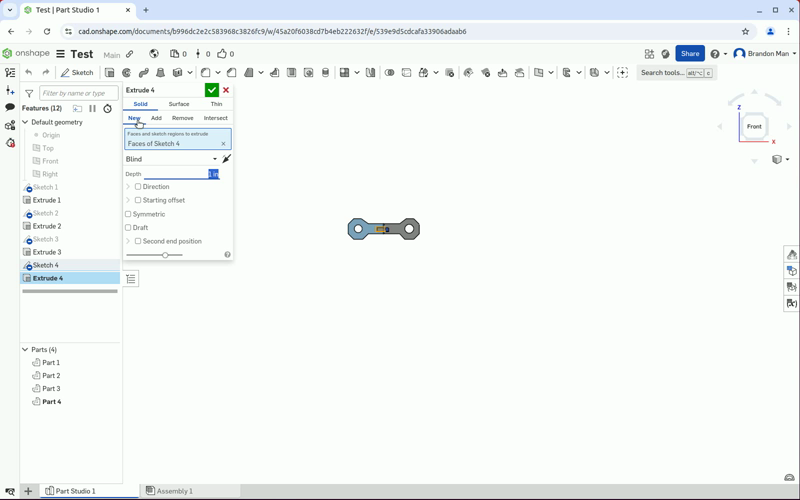
text(0.482)
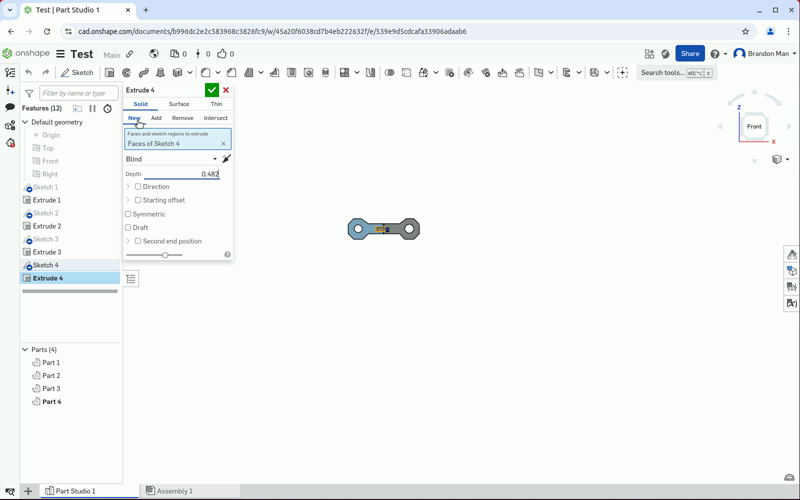
key(tab, 3)
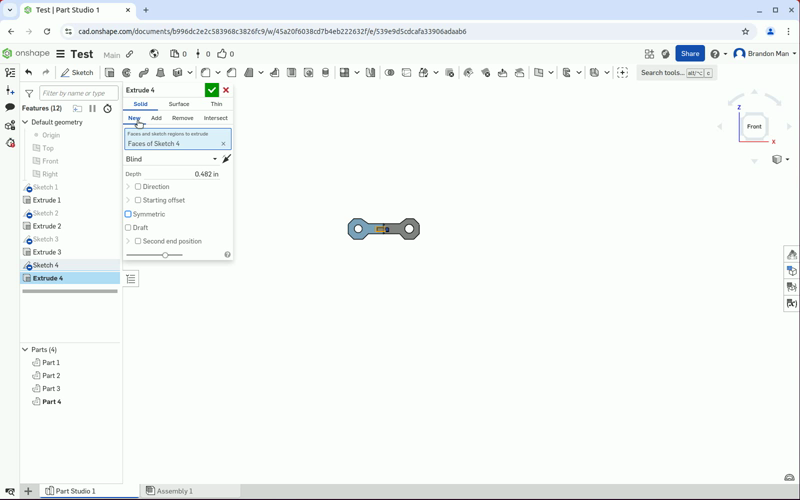
key(space)
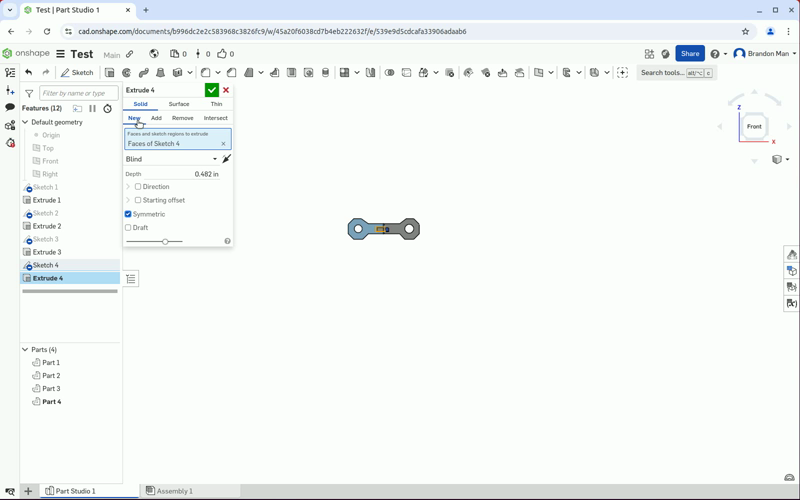
key(enter)
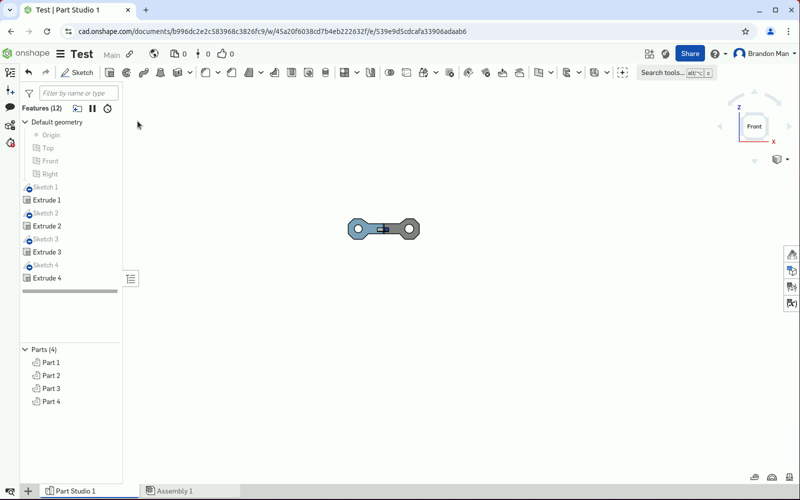
key(shift+h)
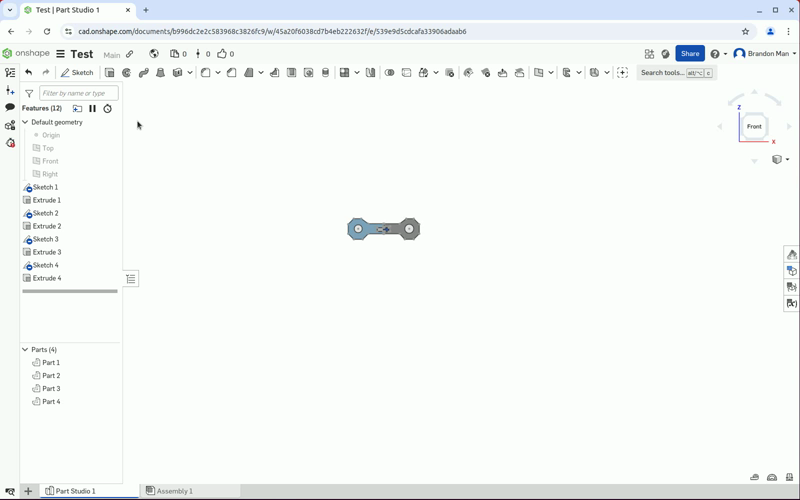
key(shift+h)
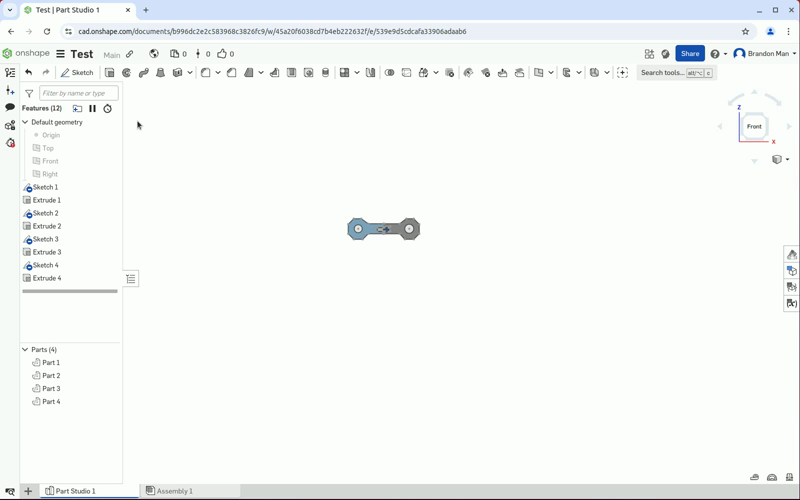
key(shift+7)
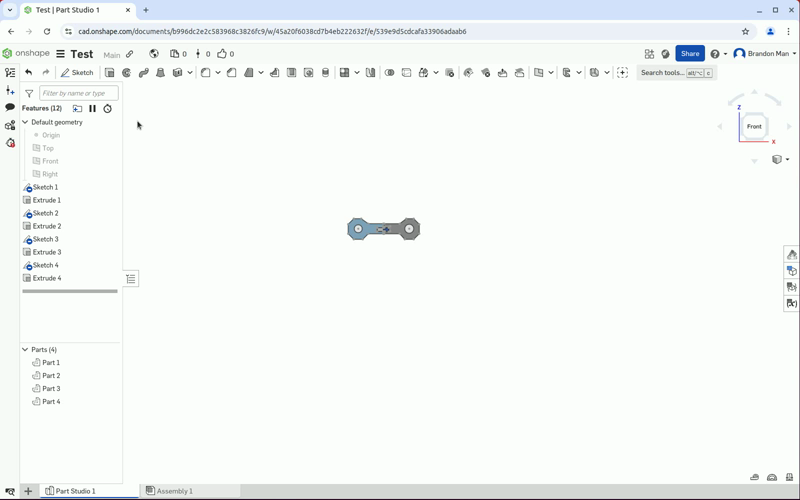
key(left, 2)
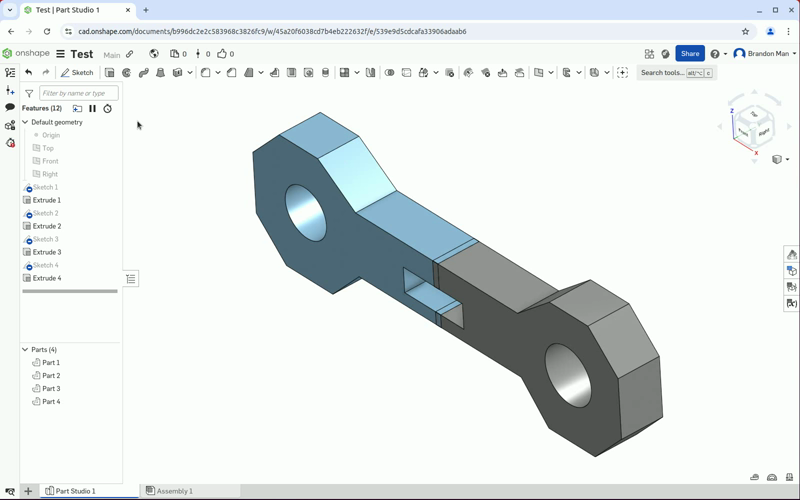
key(down, 2)
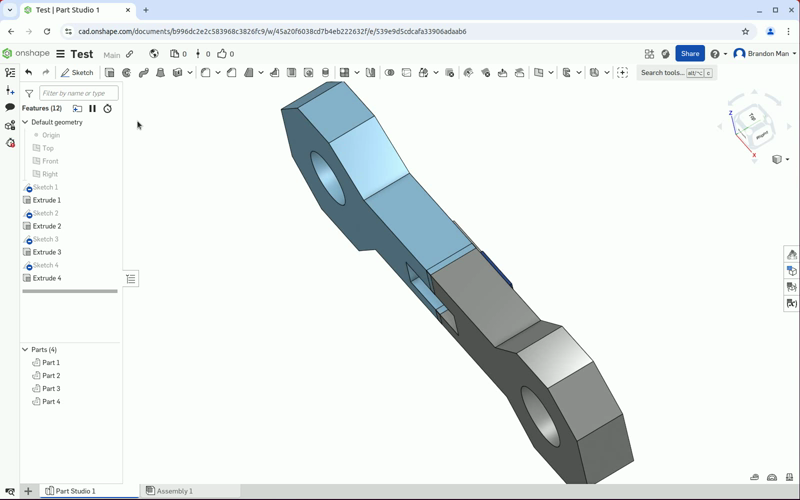
key(up, 2)
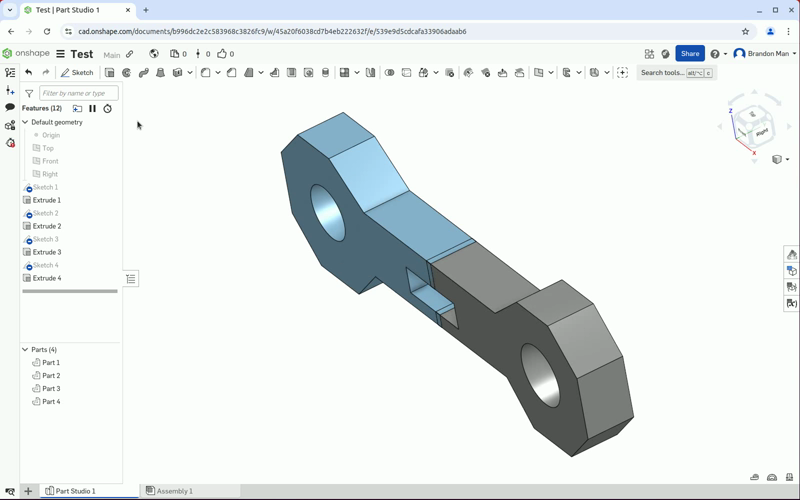
key(right, 2)
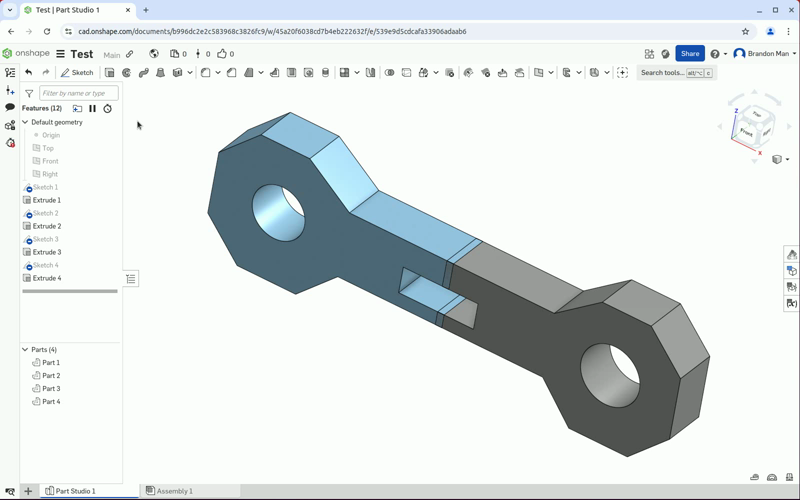
mouse_move(73, 189)
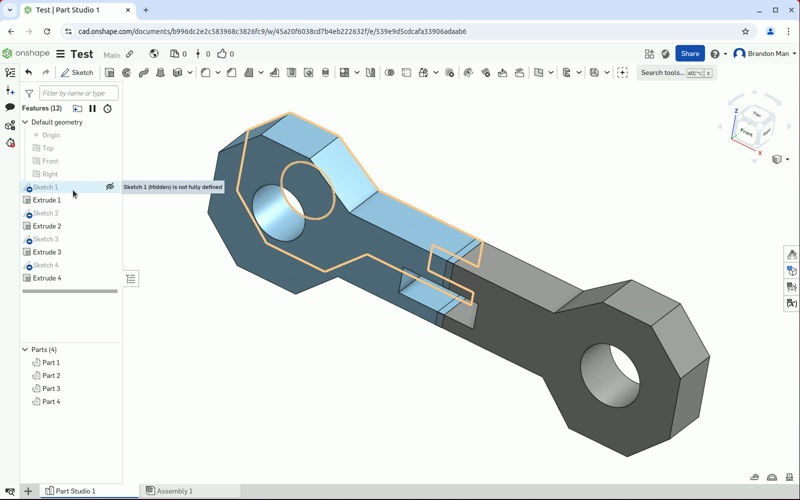
click(73, 189)